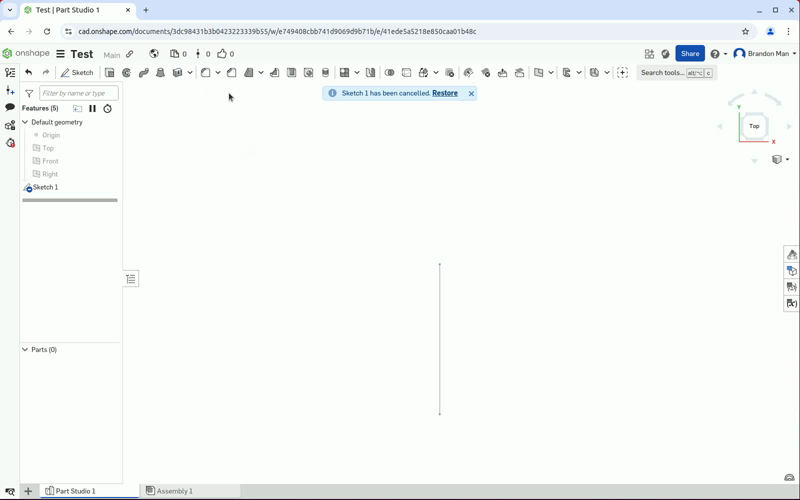
key(shift+h)
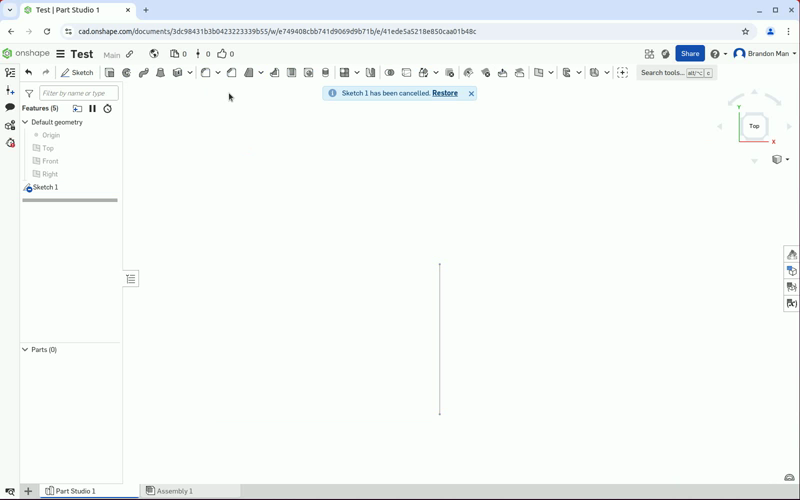
key(shift+s)
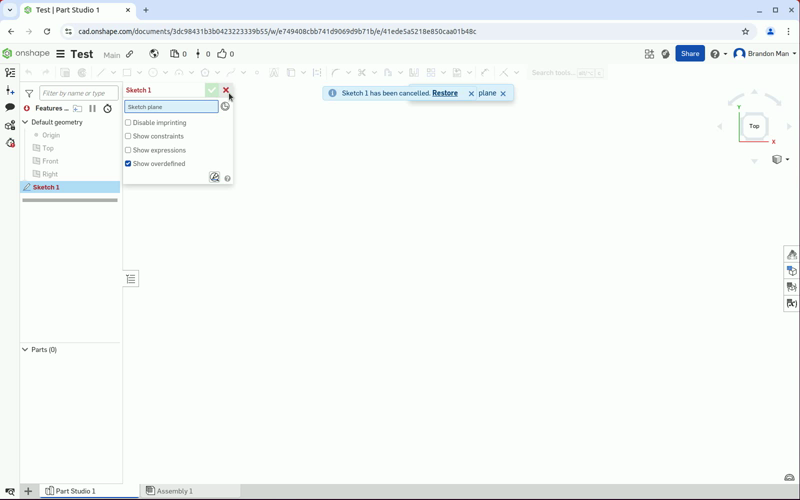
mouse_move(73, 150)
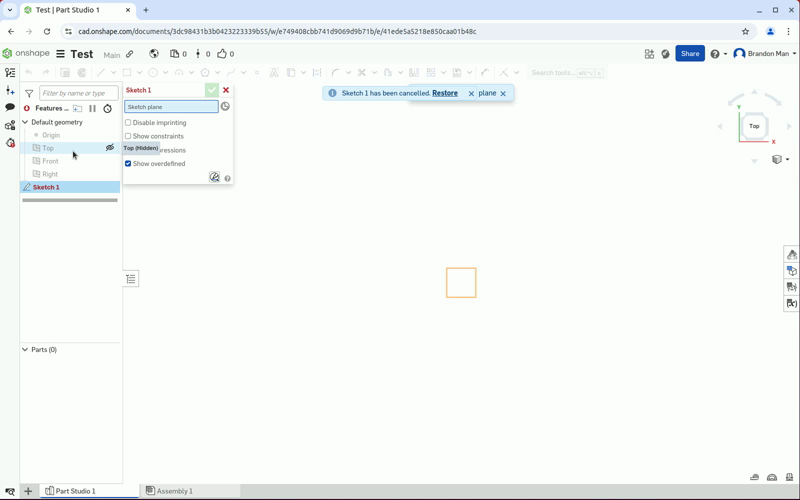
click(73, 150)
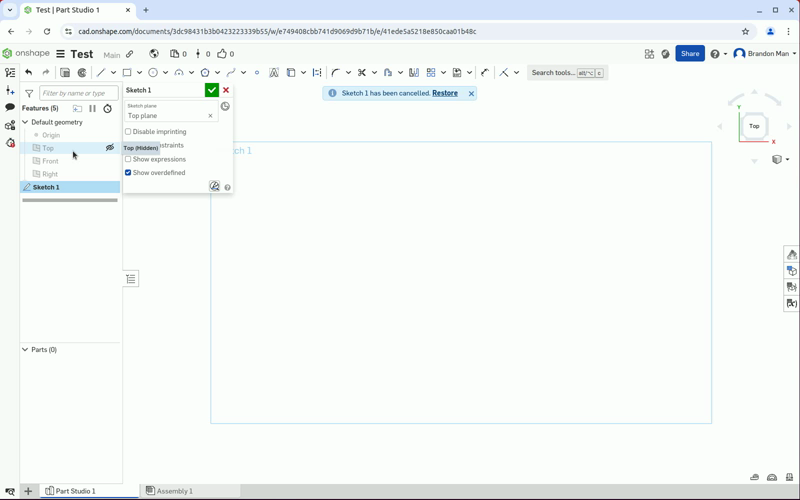
mouse_move(73, 352)
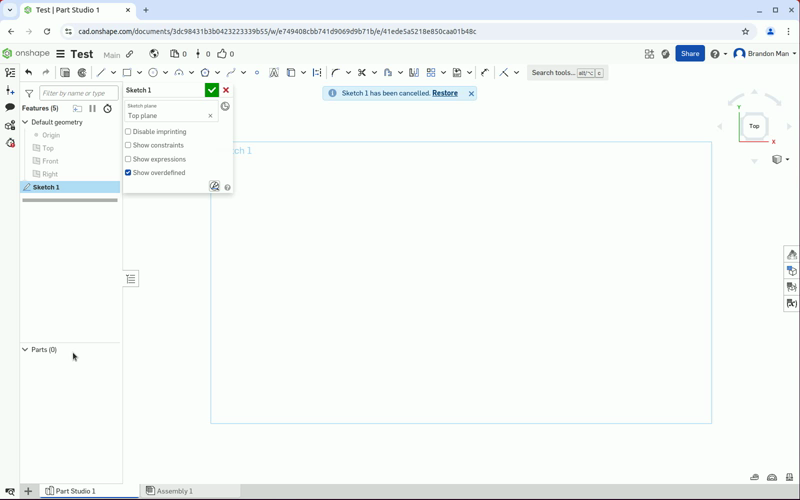
key(y)
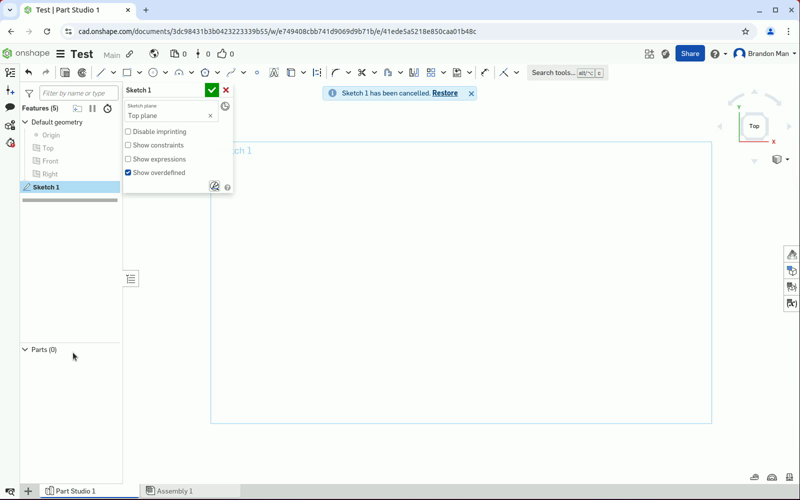
key(a)
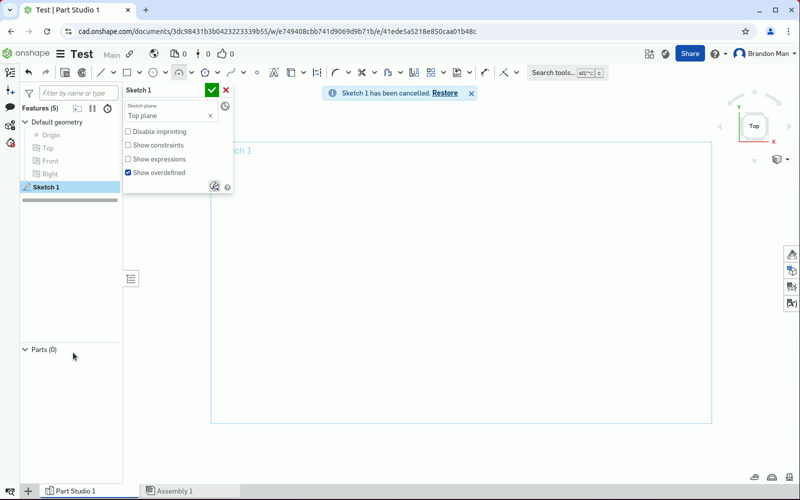
key_down(shift)
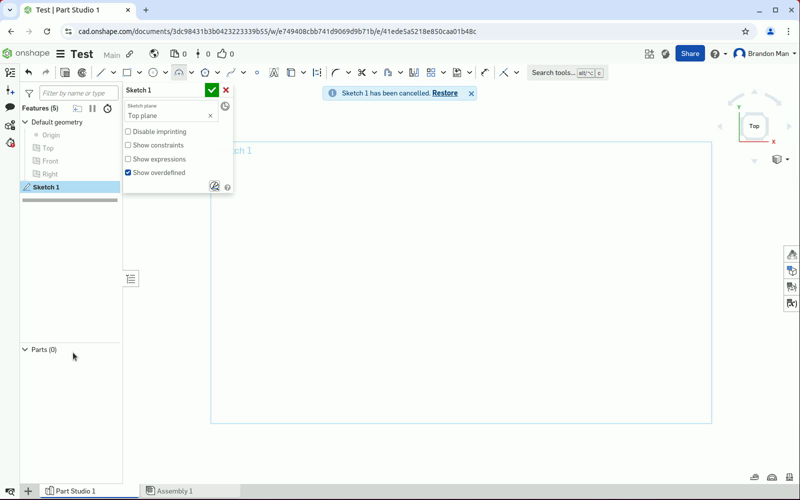
mouse_move(434, 320)
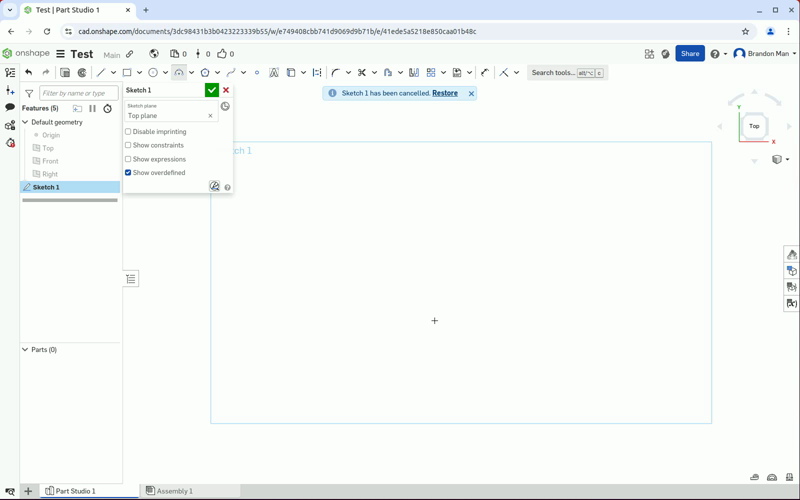
click(434, 320)
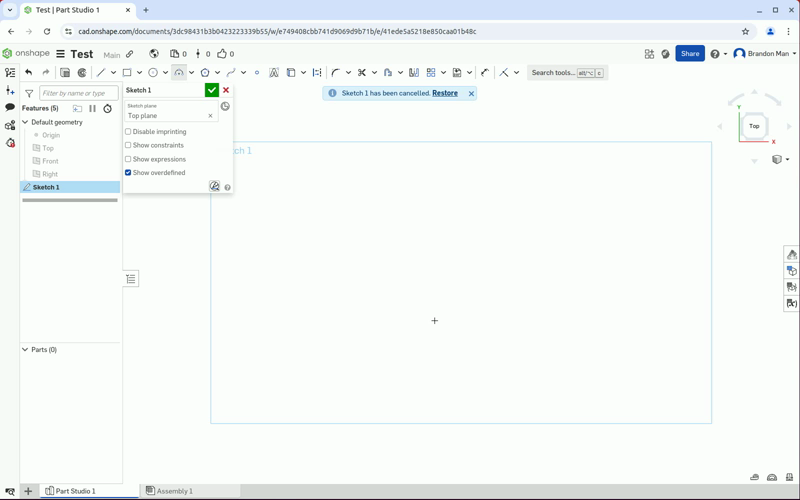
key_up(shift)
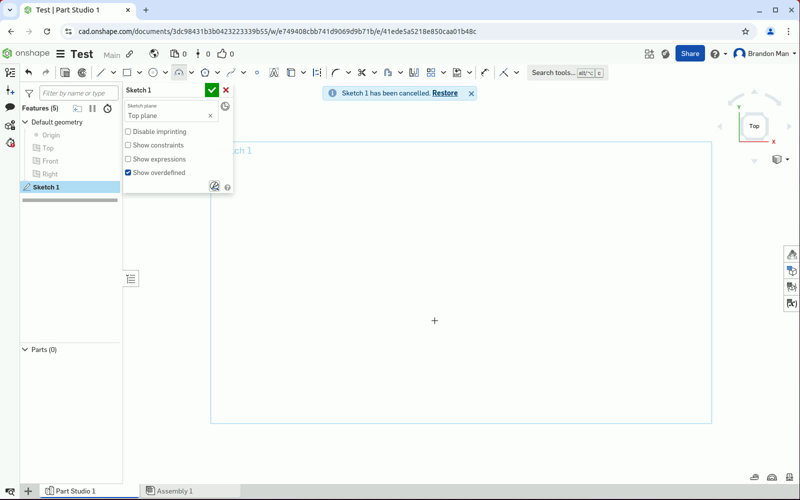
key_down(shift)
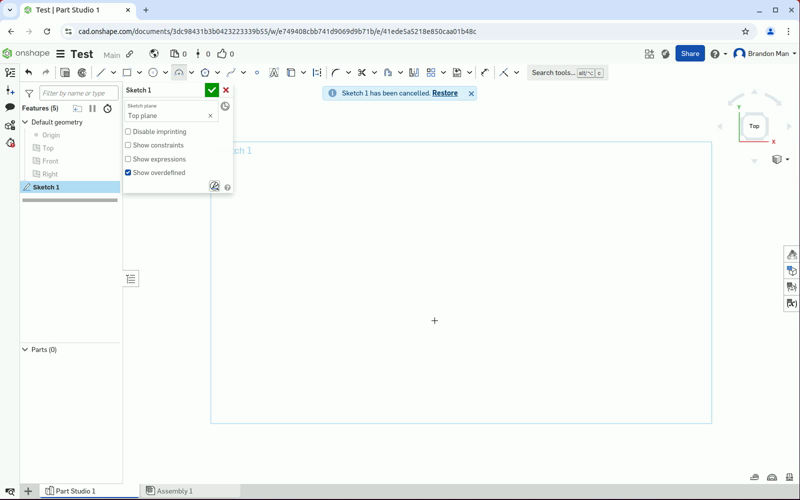
mouse_move(509, 324)
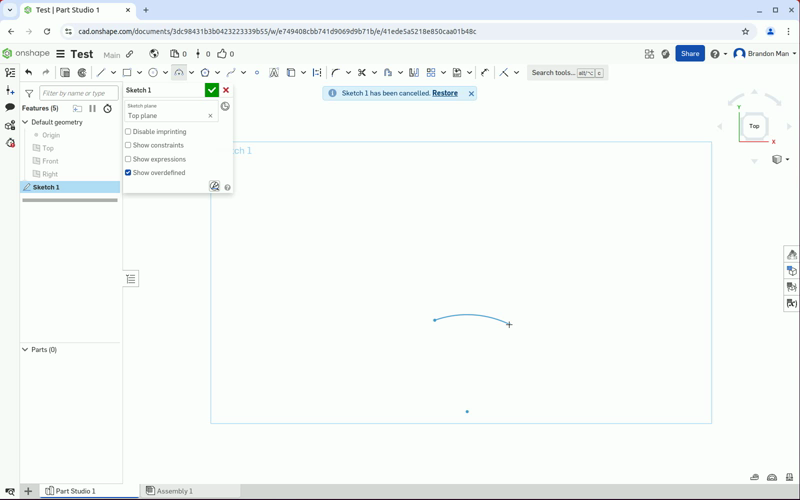
click(509, 324)
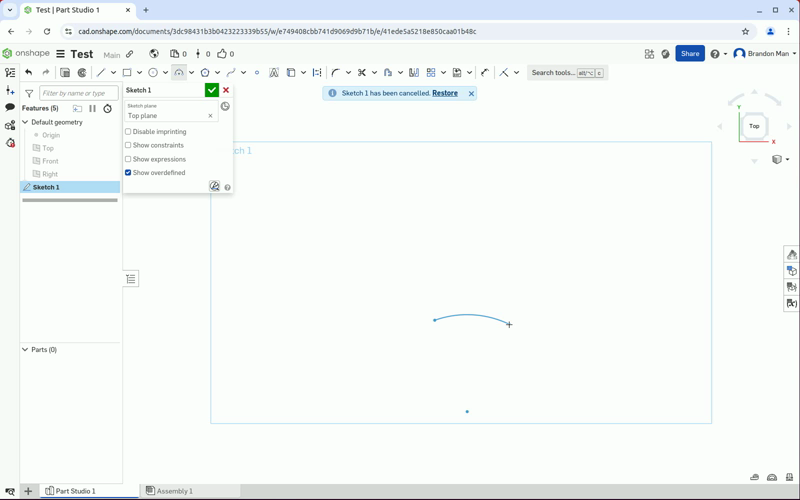
mouse_move(470, 361)
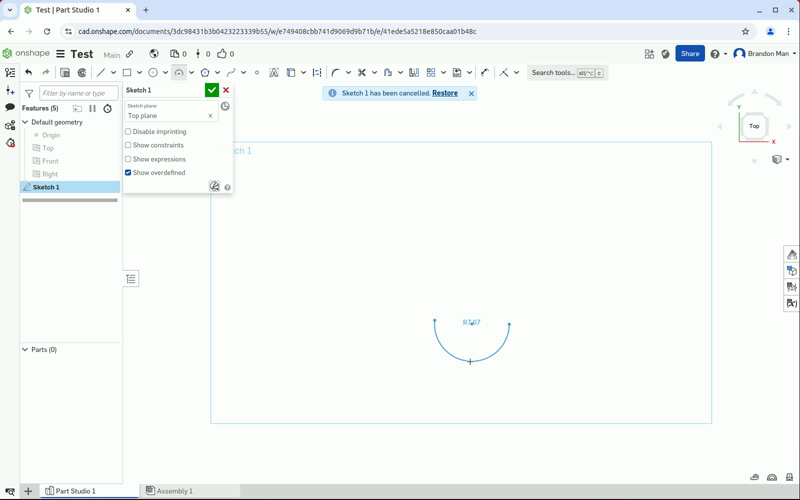
click(470, 361)
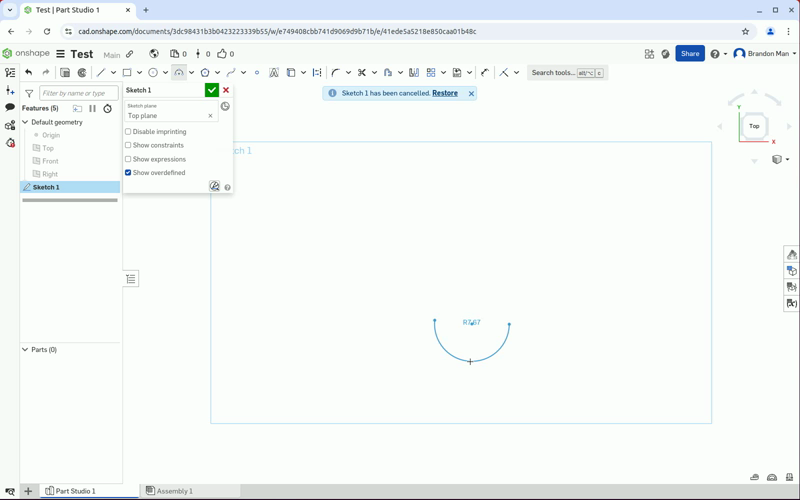
key_up(shift)
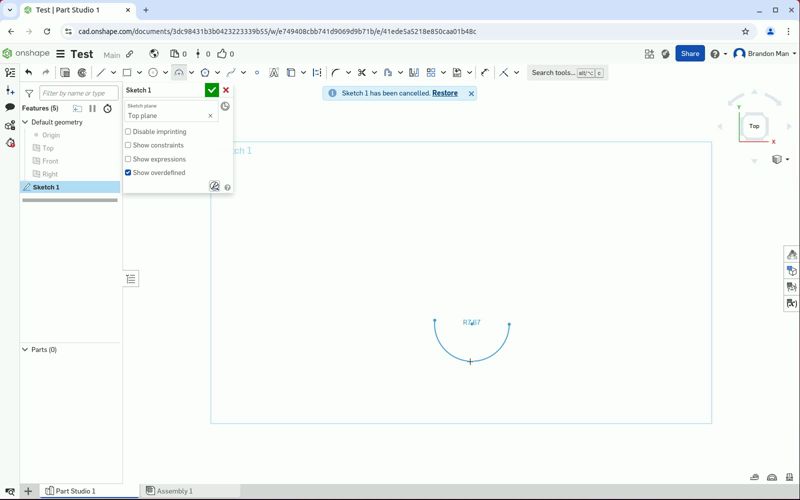
key(esc)
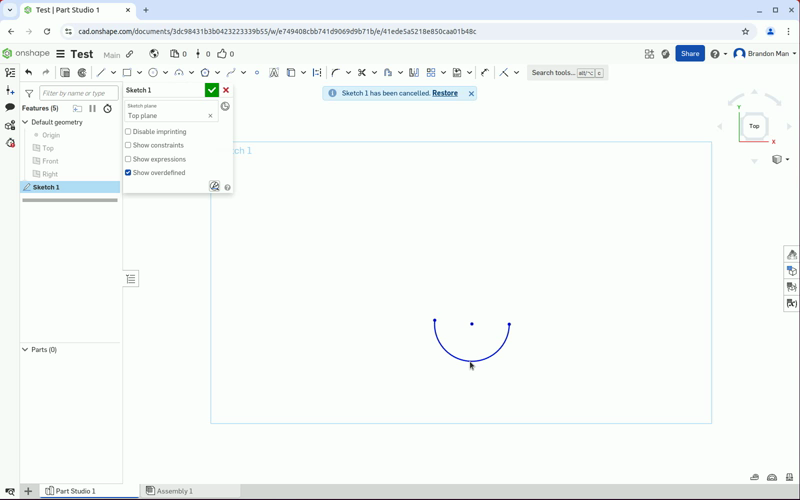
key(l)
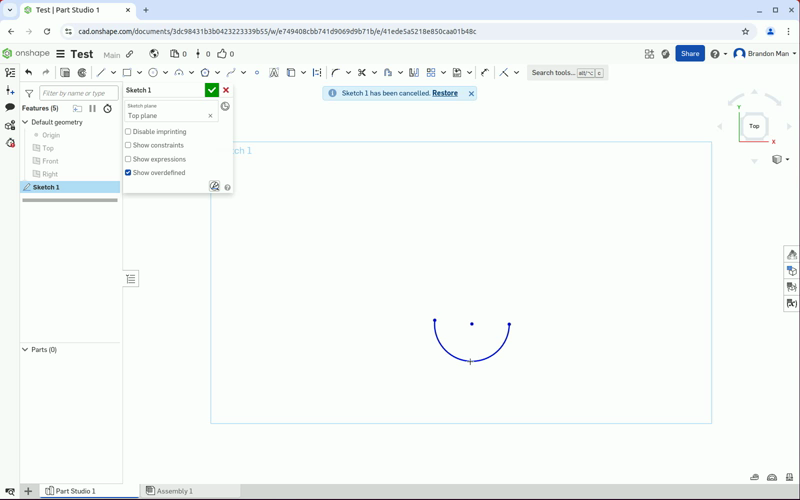
mouse_move(509, 324)
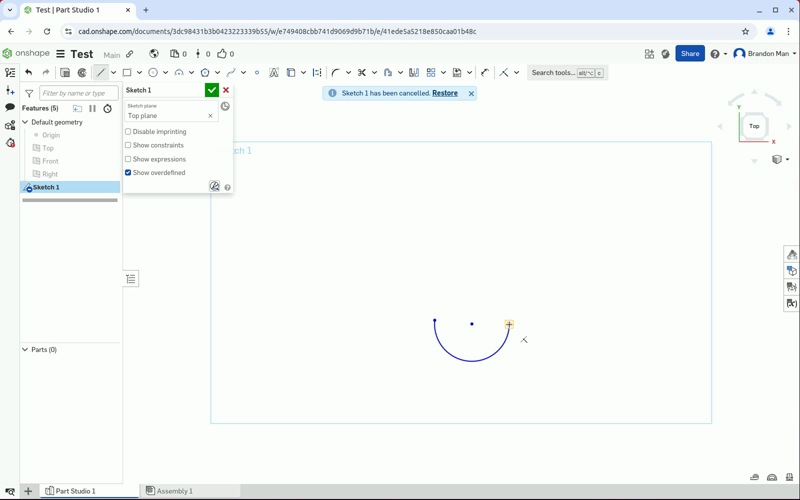
click(509, 324)
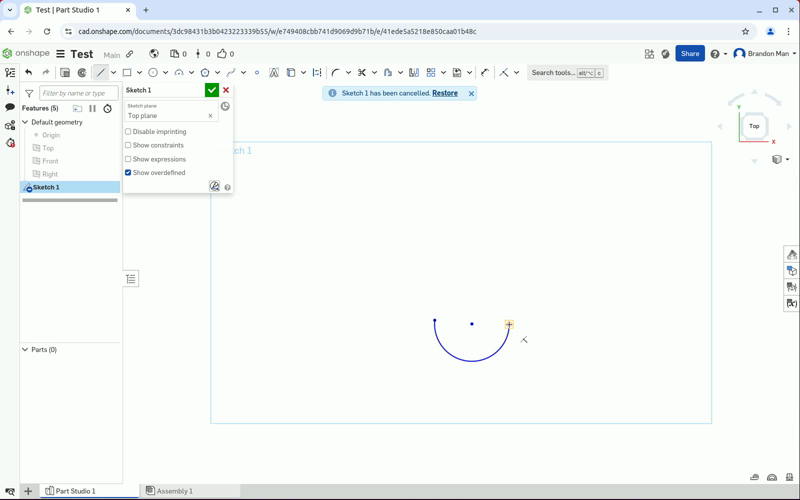
key_down(shift)
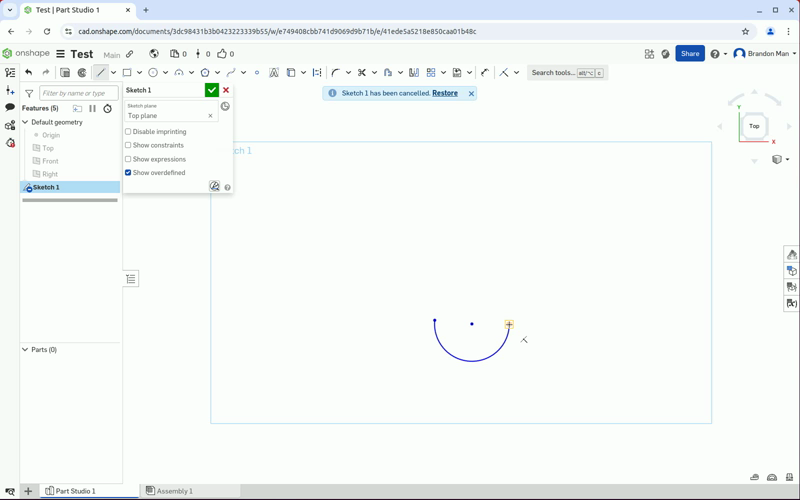
mouse_move(539, 324)
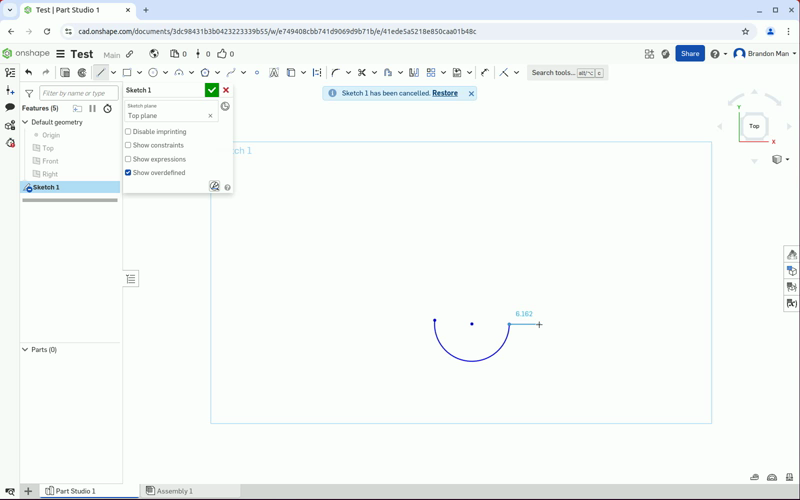
mouse_move(509, 297)
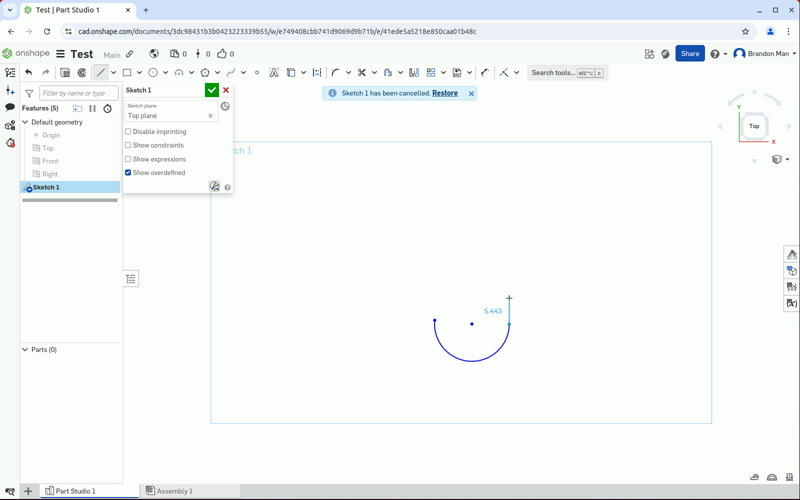
click(509, 297)
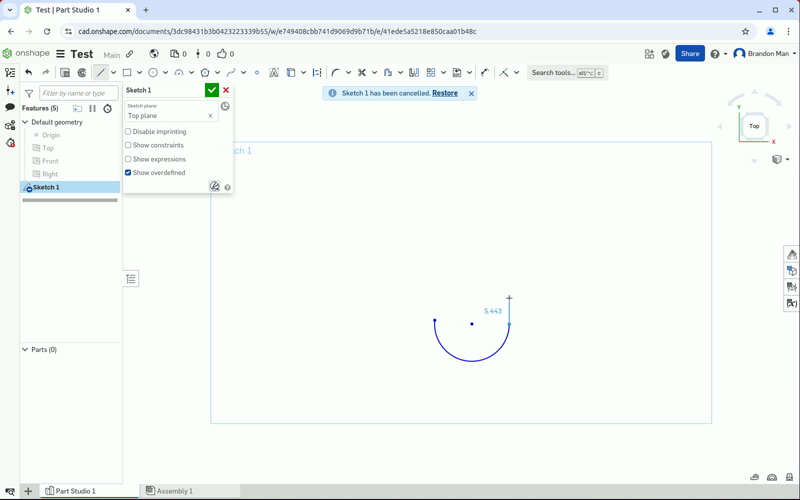
key_up(shift)
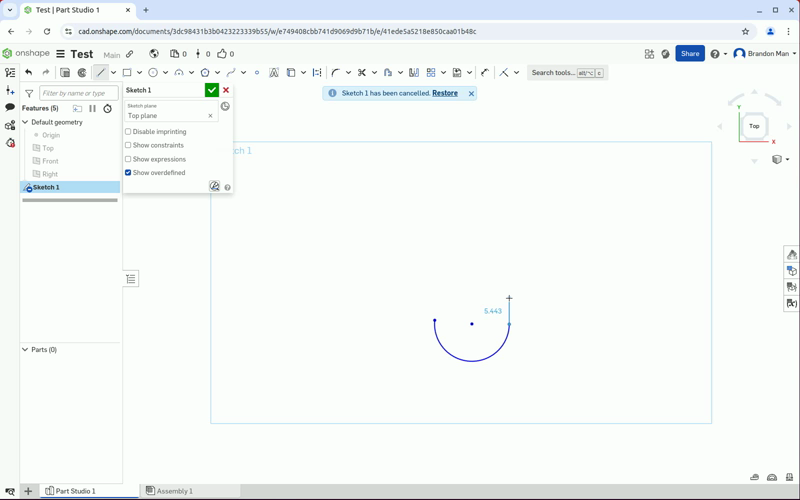
key_down(shift)
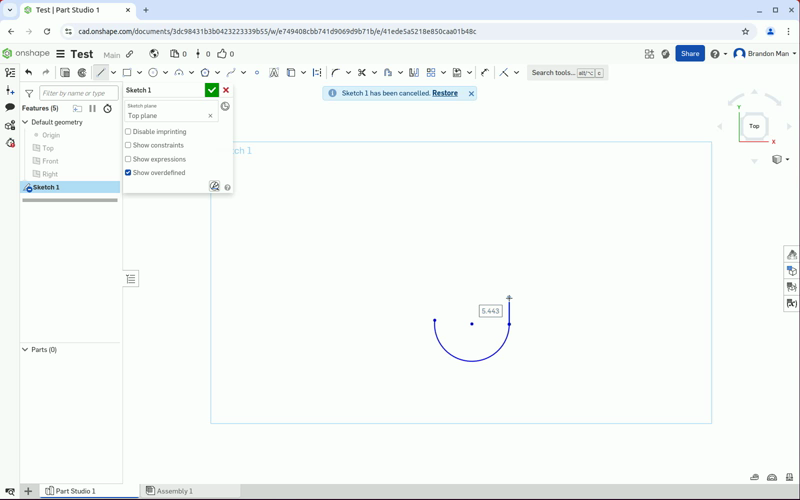
mouse_move(539, 297)
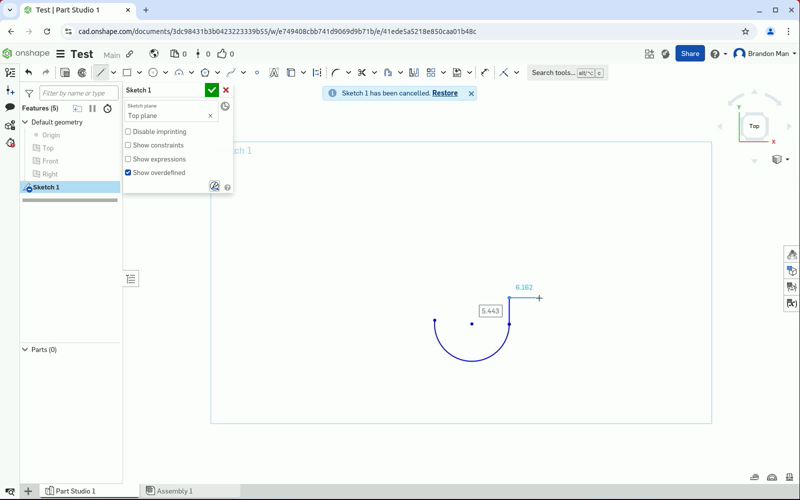
mouse_move(486, 297)
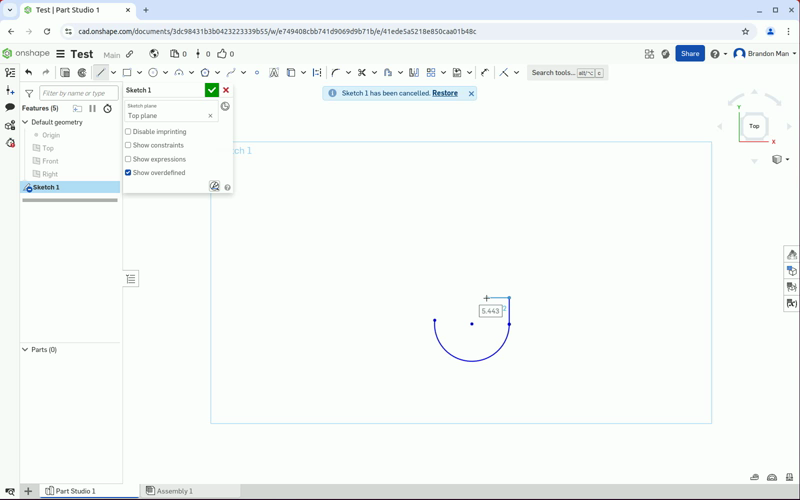
click(486, 297)
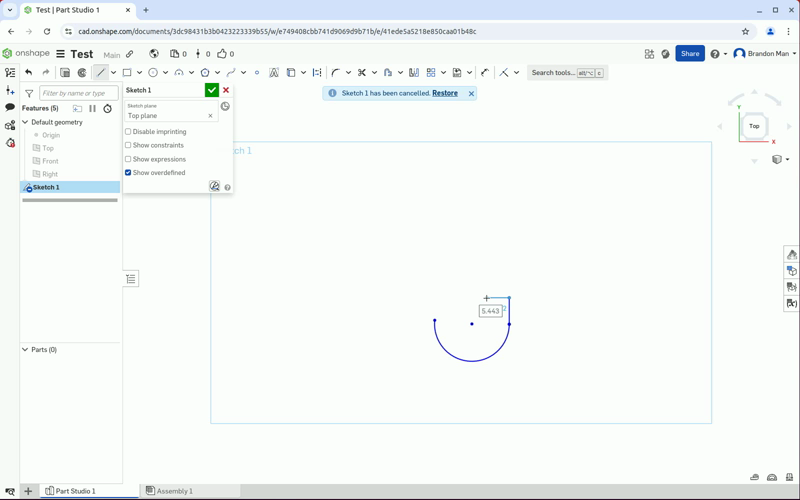
key_up(shift)
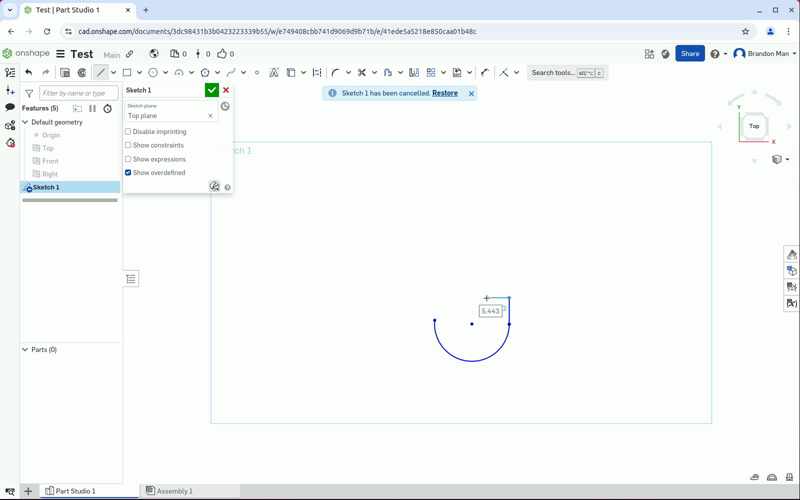
key_down(shift)
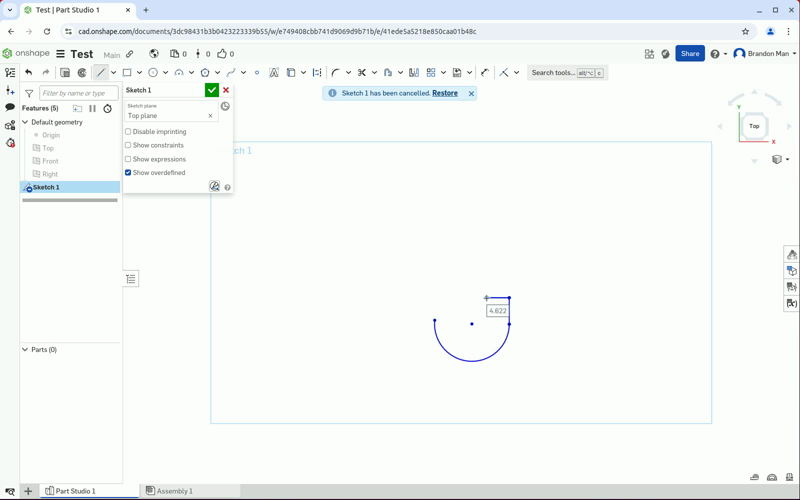
mouse_move(516, 297)
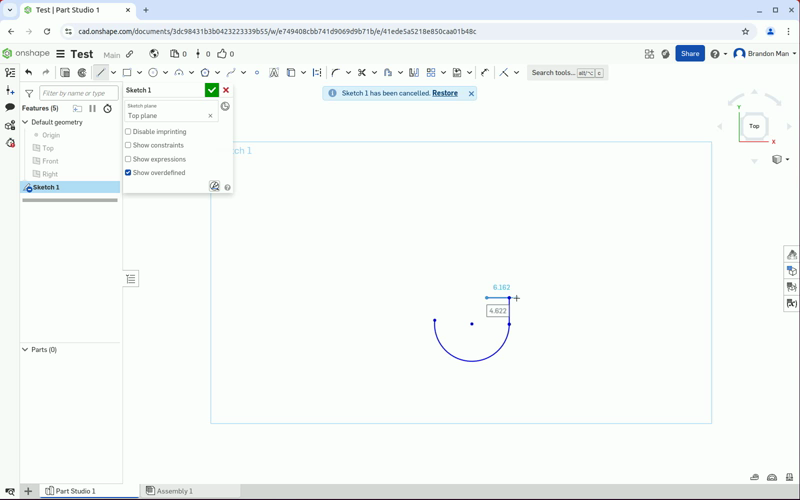
mouse_move(486, 267)
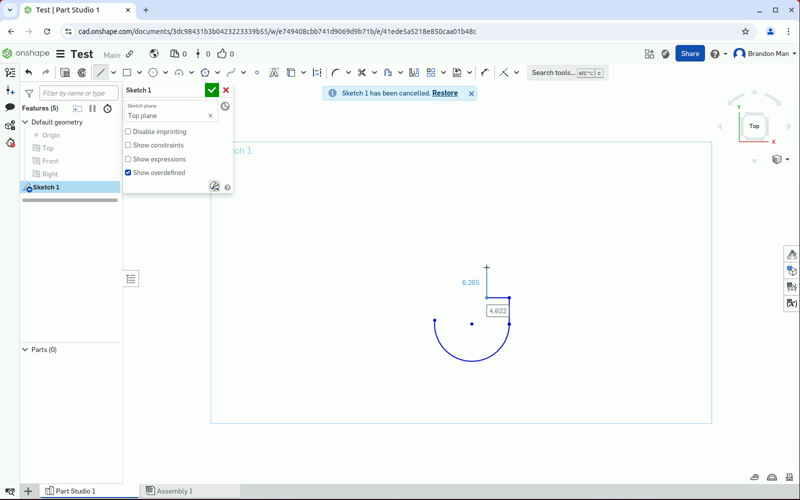
click(486, 267)
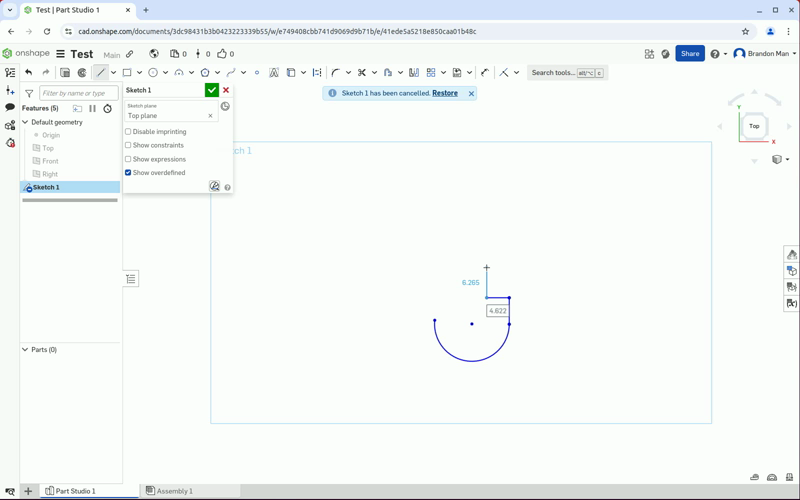
key_up(shift)
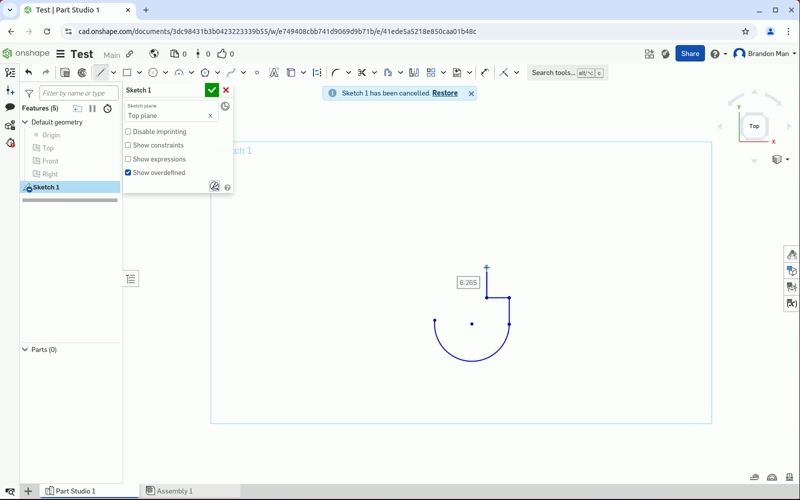
key_down(shift)
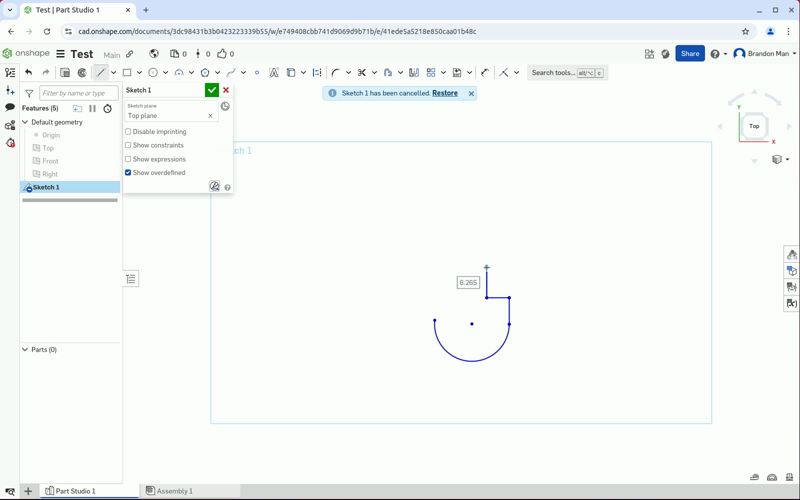
mouse_move(516, 267)
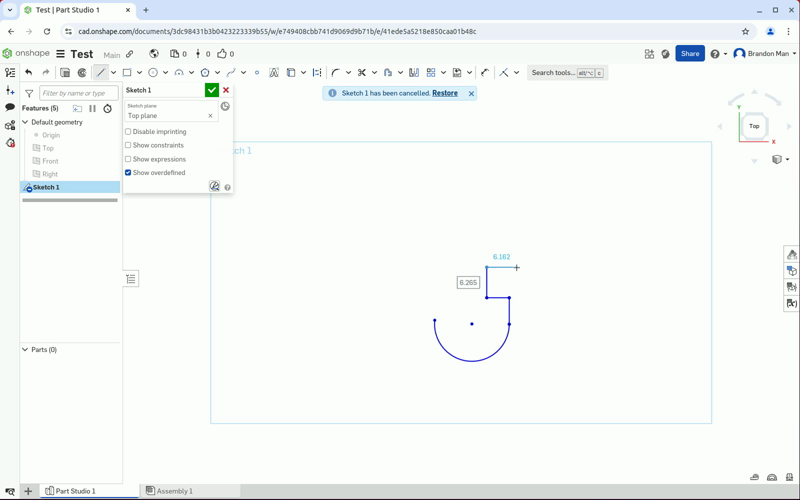
mouse_move(434, 267)
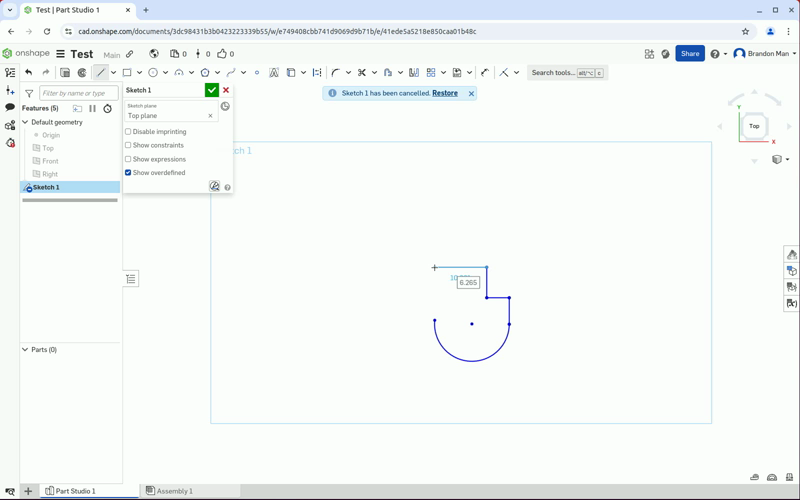
click(434, 267)
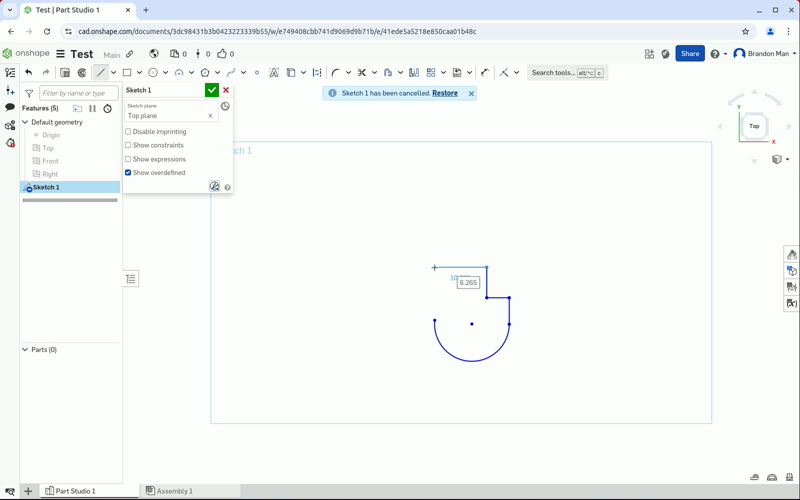
key_up(shift)
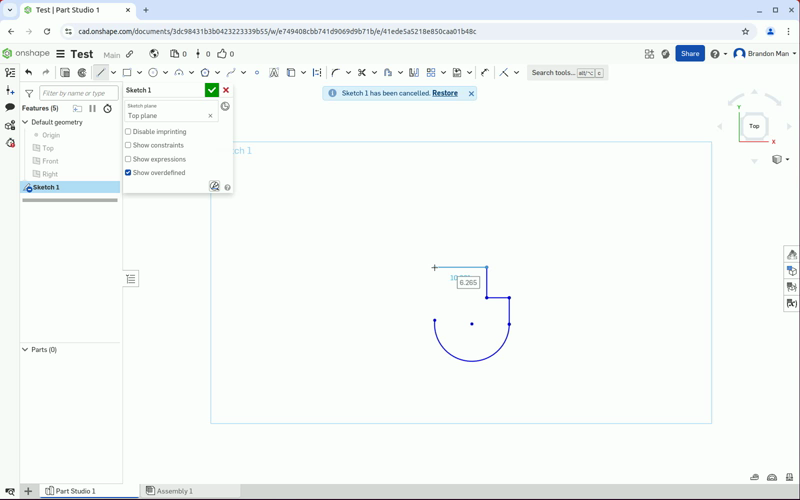
key_down(shift)
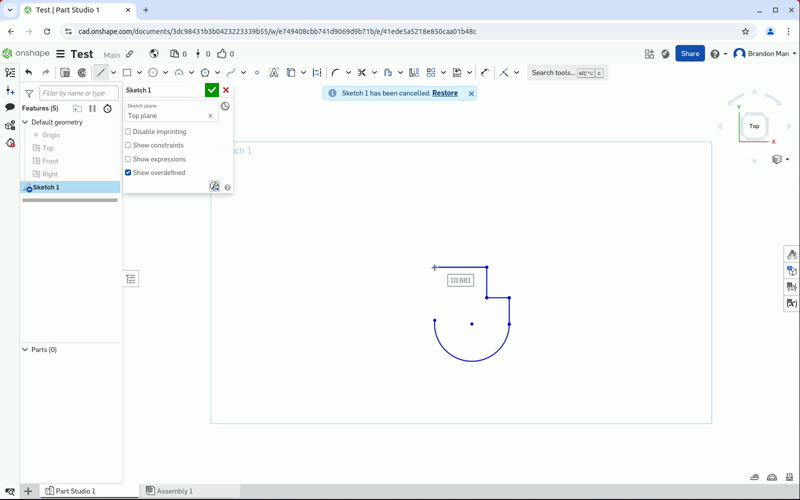
mouse_move(464, 267)
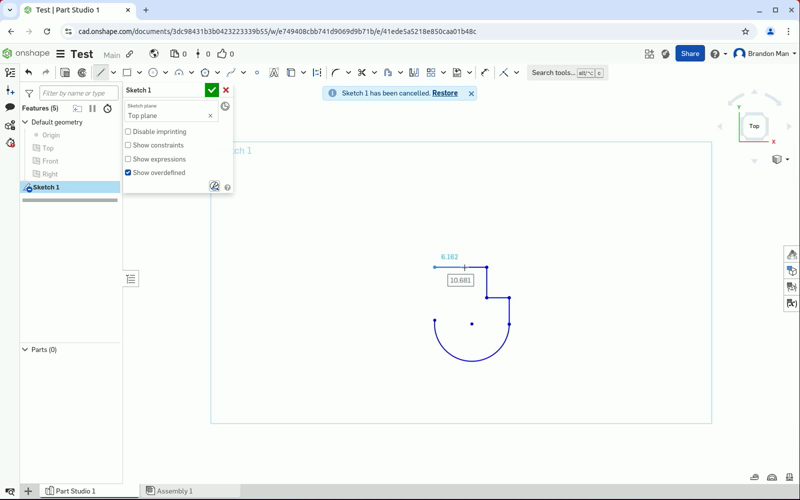
mouse_move(434, 297)
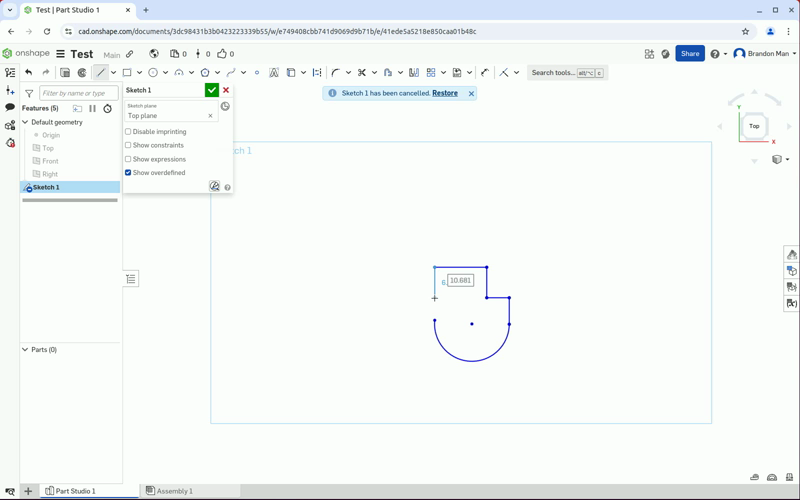
click(434, 297)
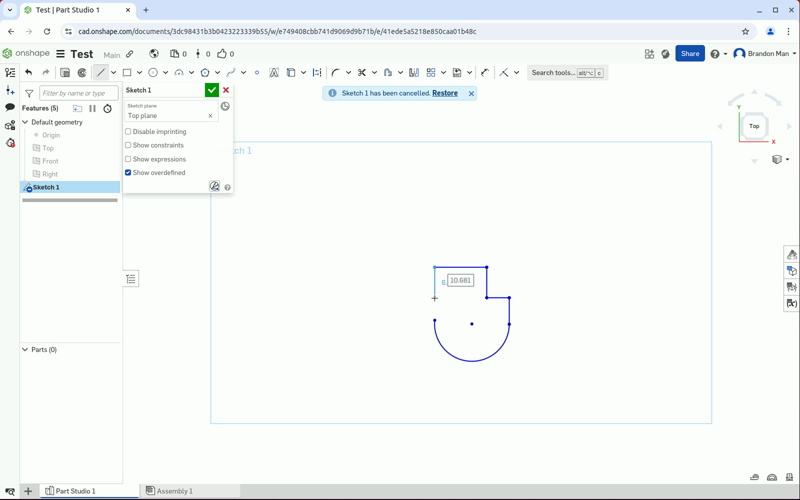
key_up(shift)
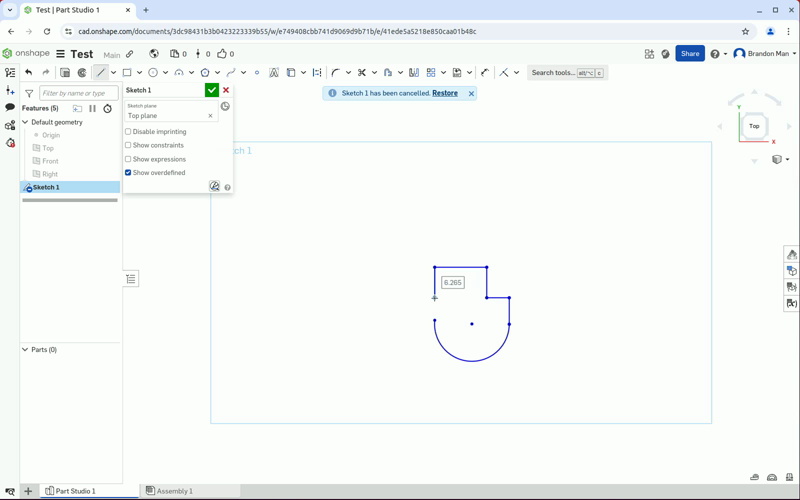
mouse_move(464, 297)
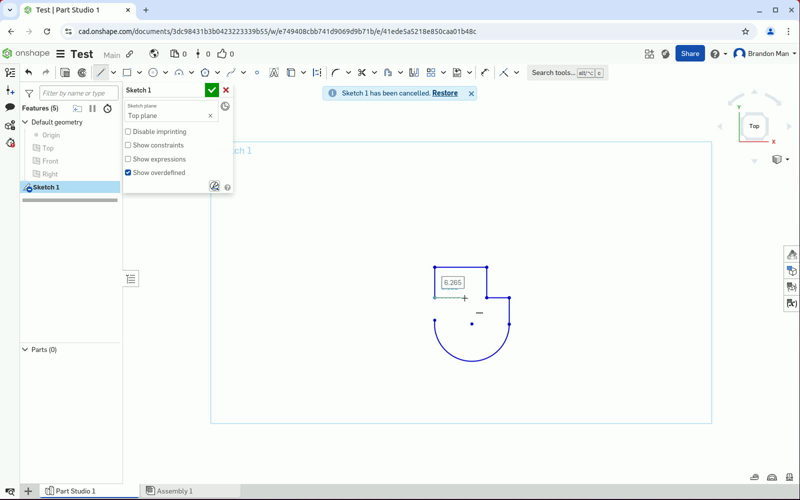
key_down(shift)
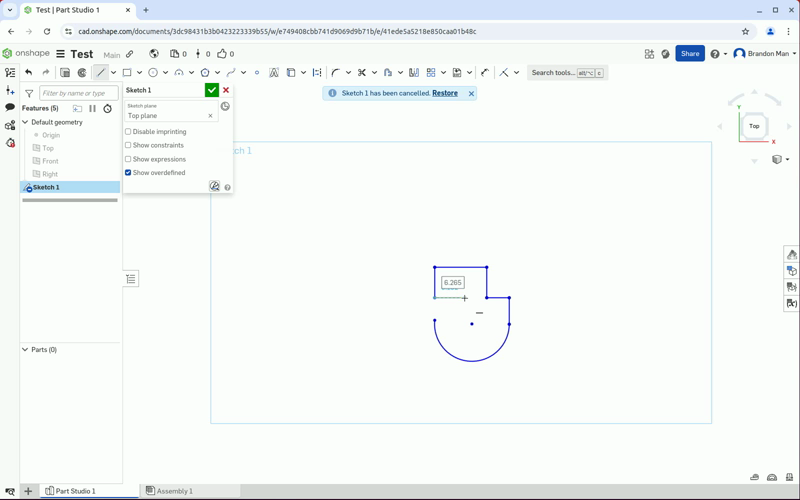
mouse_move(434, 320)
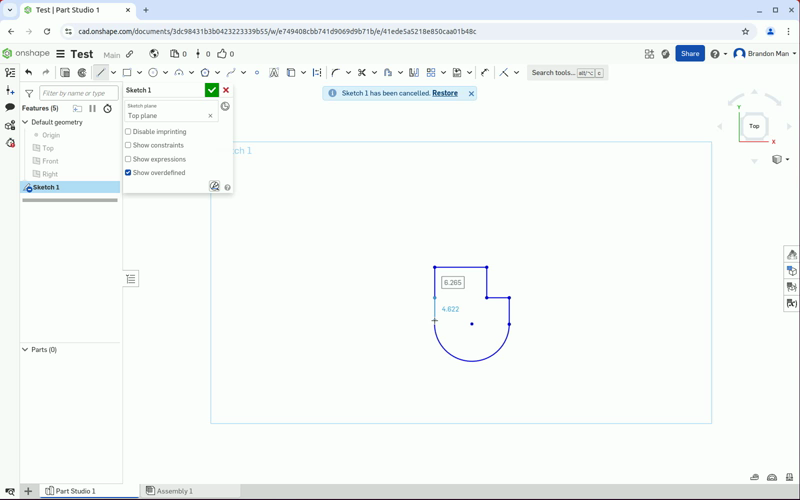
key_up(shift)
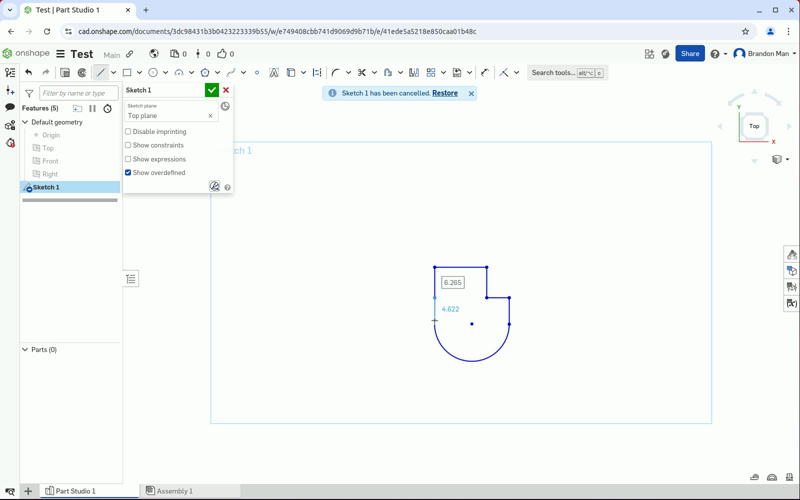
click(434, 320)
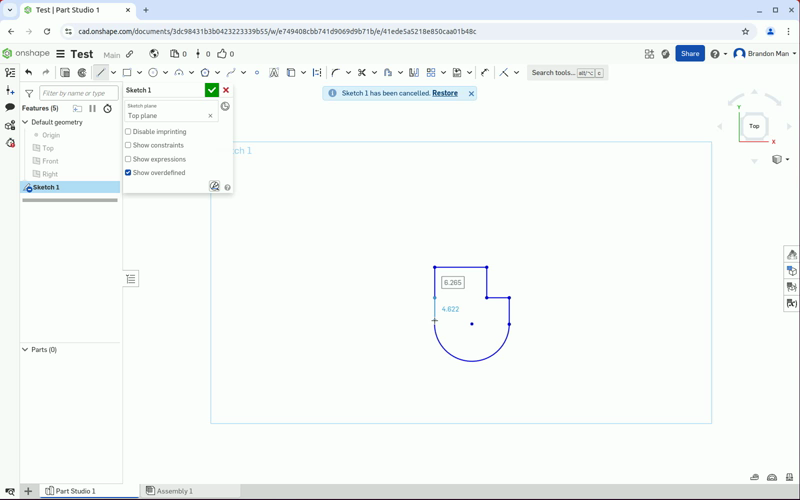
key(esc)
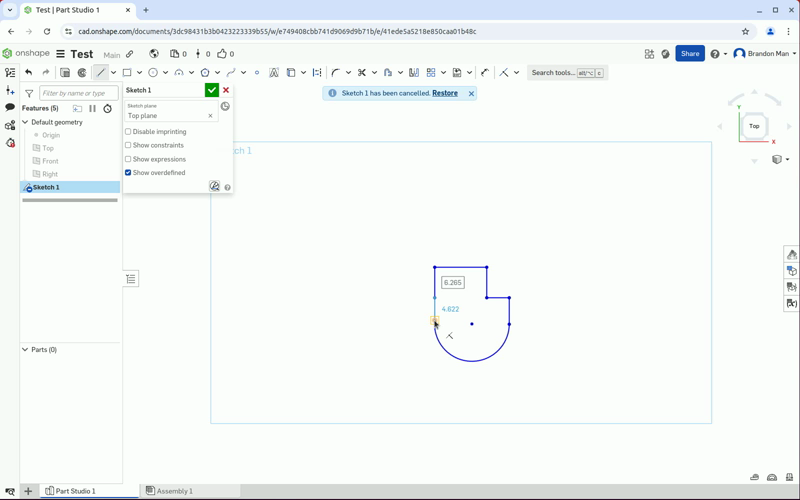
mouse_move(497, 312)
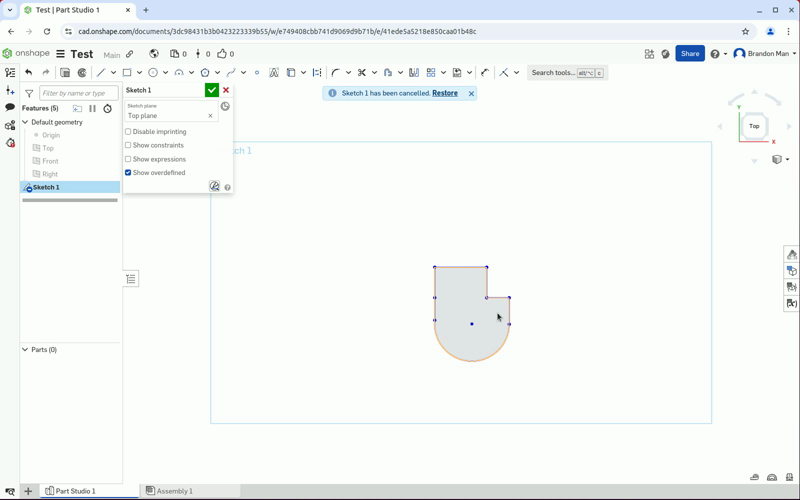
click(497, 312)
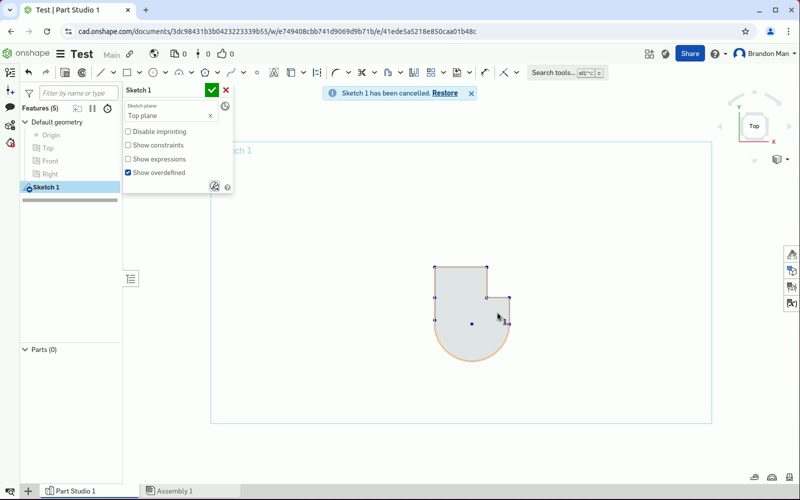
mouse_move(73, 352)
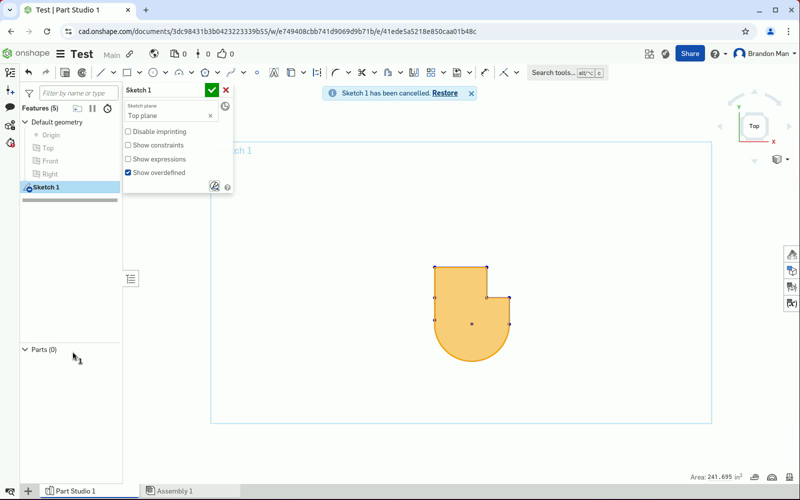
key(shift+y)
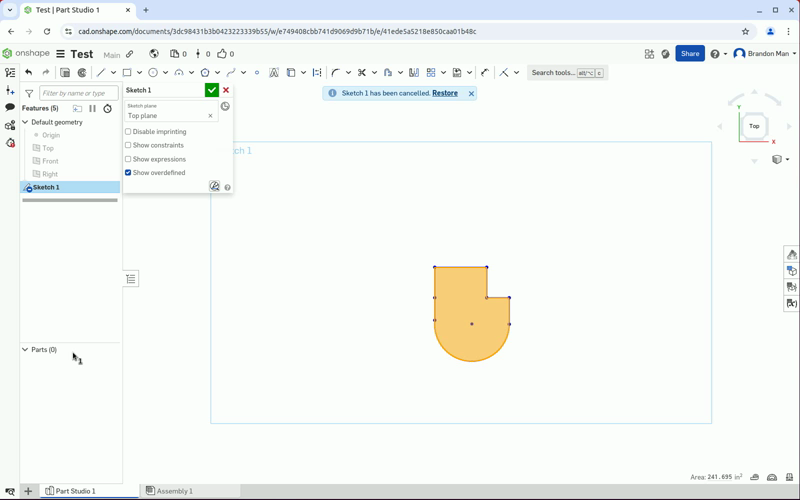
key(shift+e)
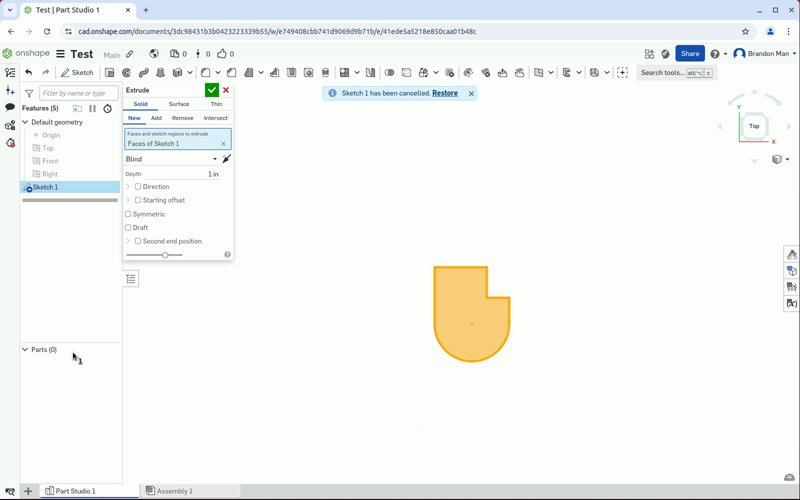
mouse_move(143, 106)
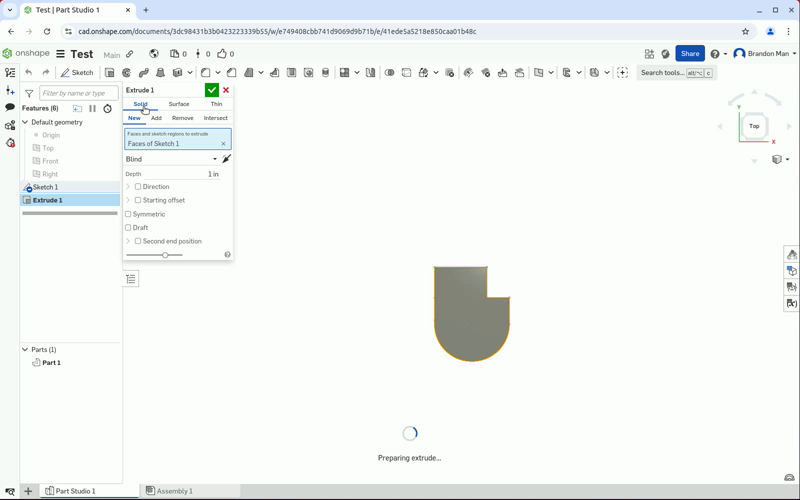
click(143, 106)
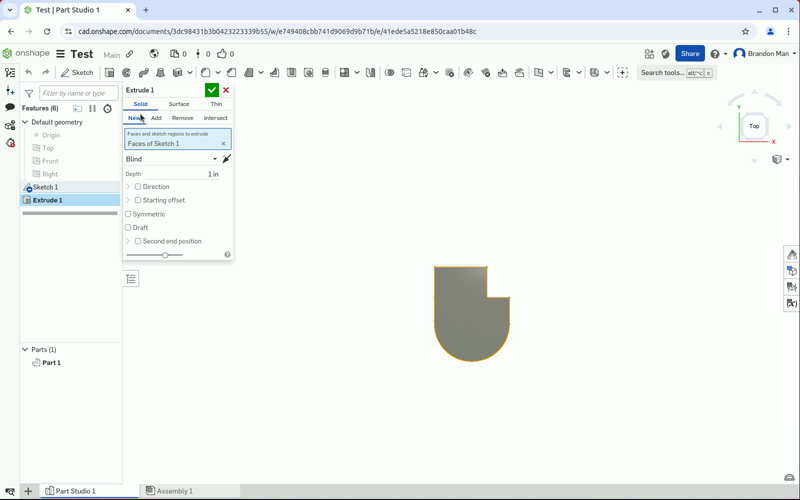
mouse_move(137, 120)
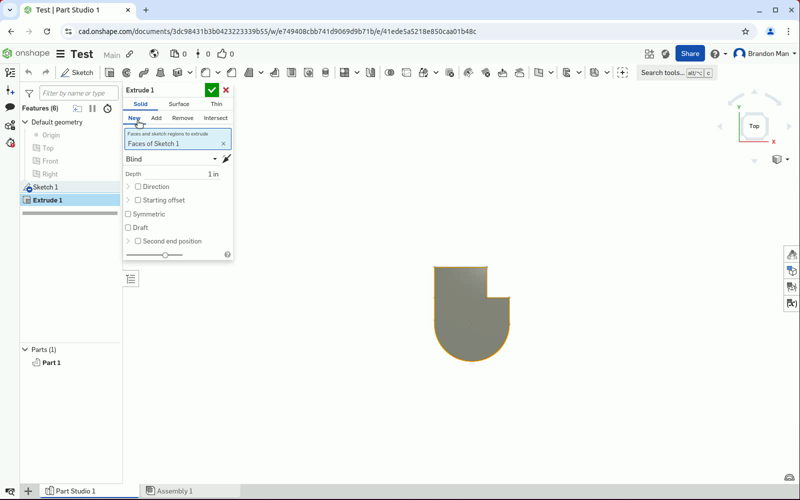
click(137, 120)
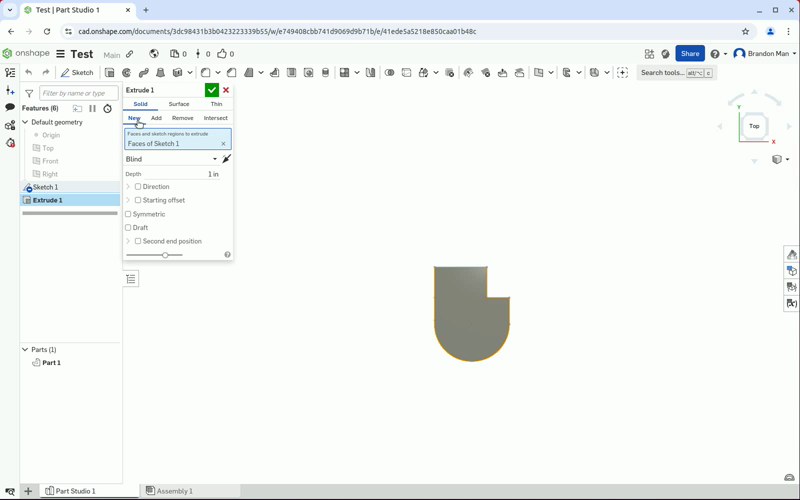
key(tab, 4)
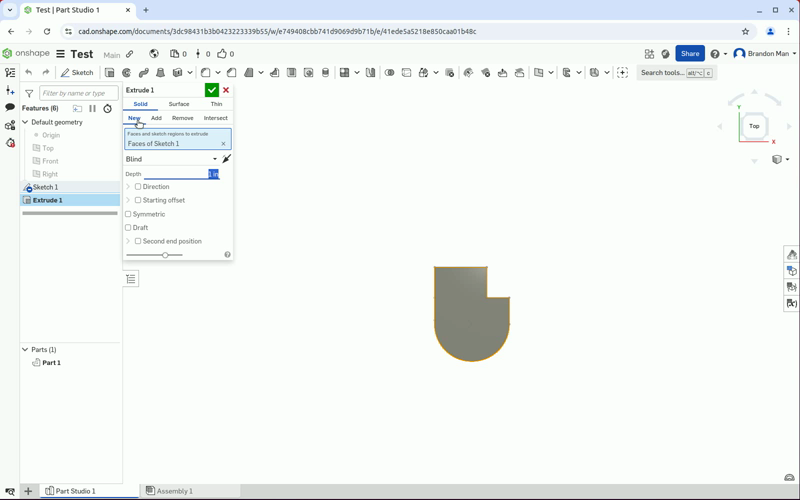
text(3.129)
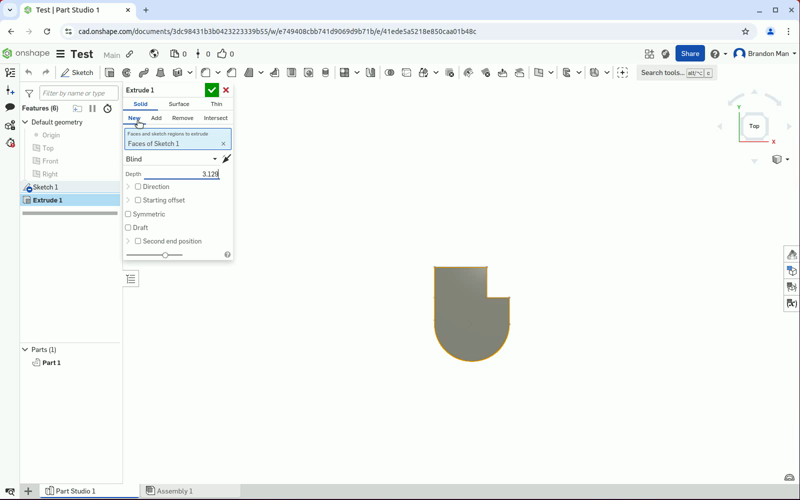
key(enter)
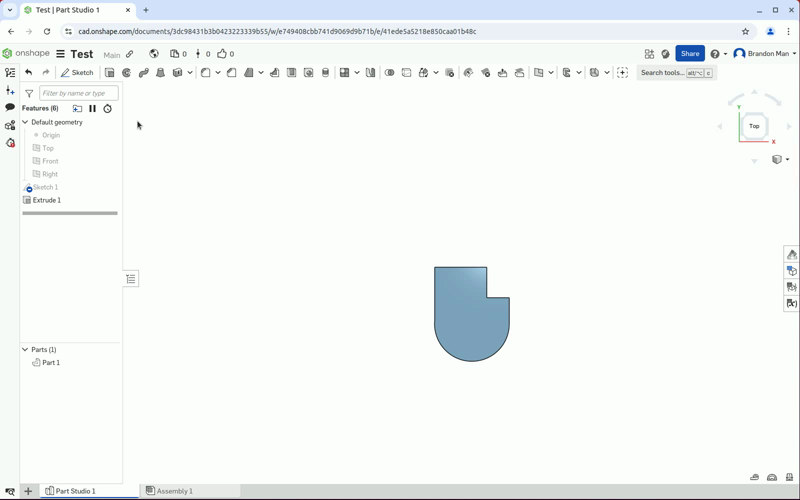
key(shift+h)
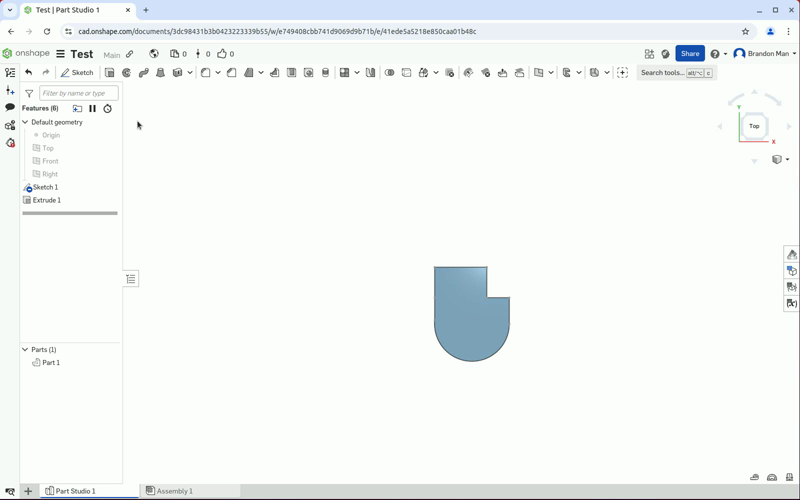
key(shift+h)
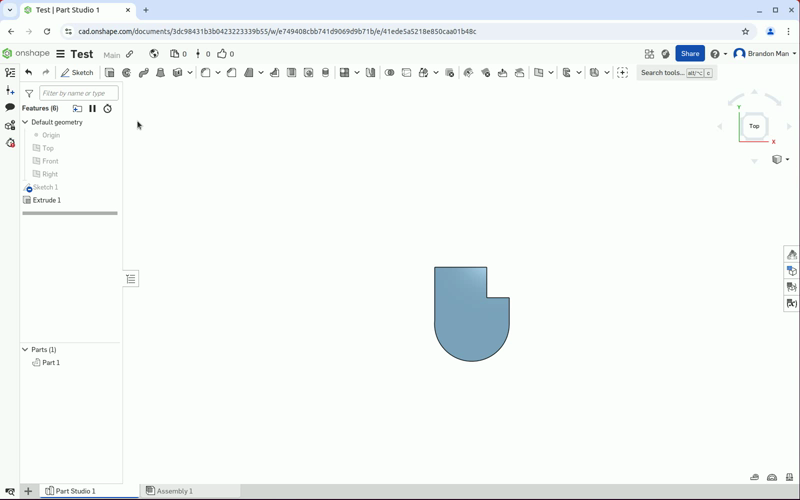
mouse_move(73, 189)
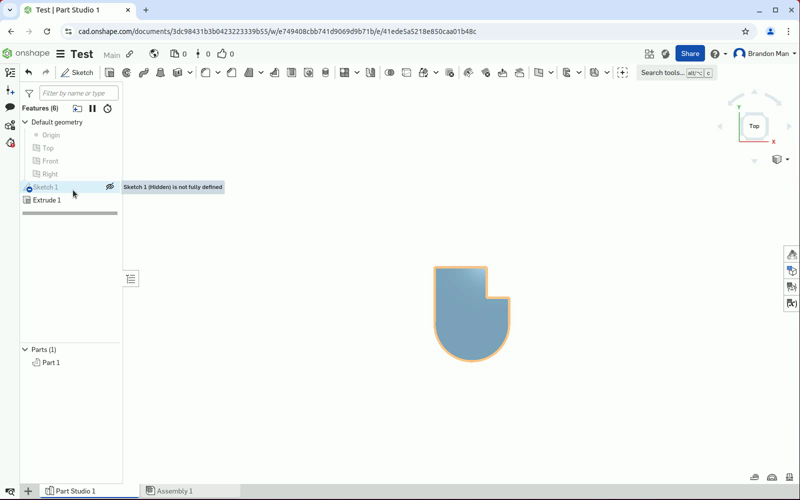
click(73, 189)
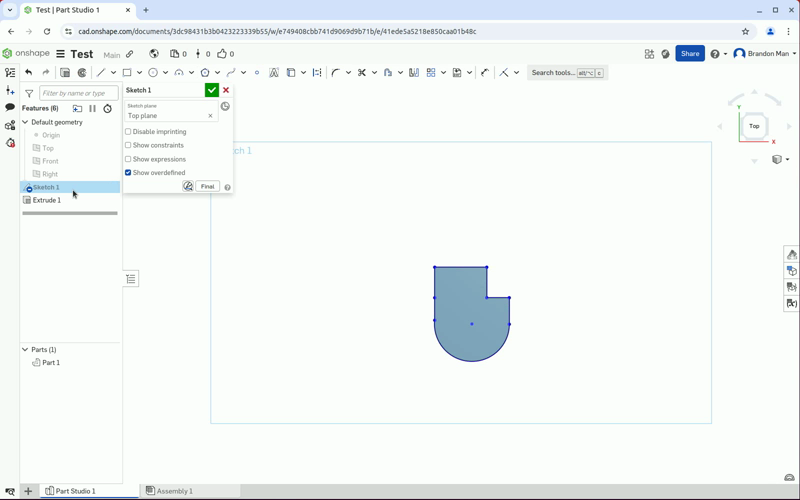
mouse_move(229, 92)
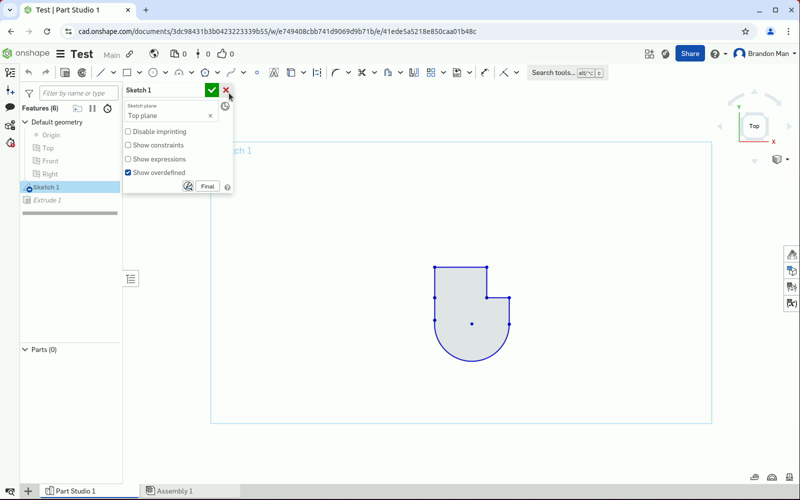
click(229, 92)
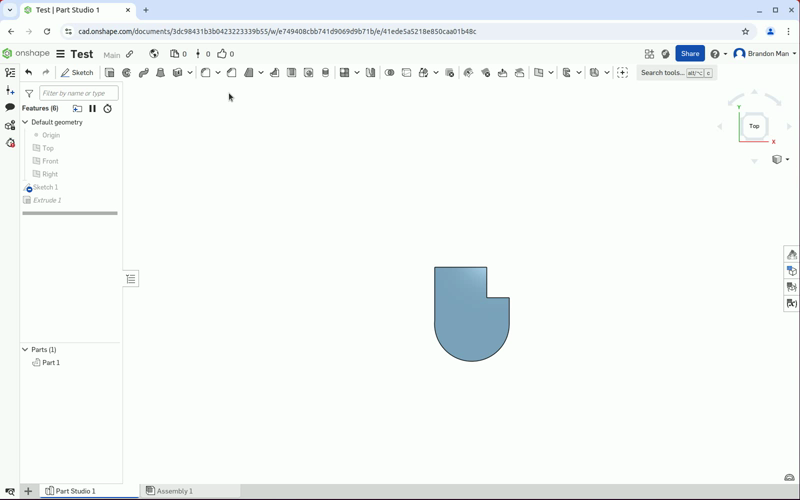
mouse_move(541, 75)
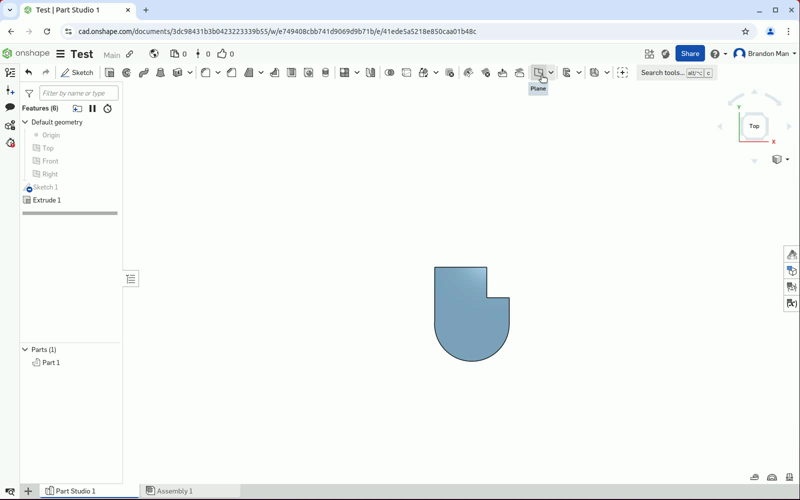
click(541, 75)
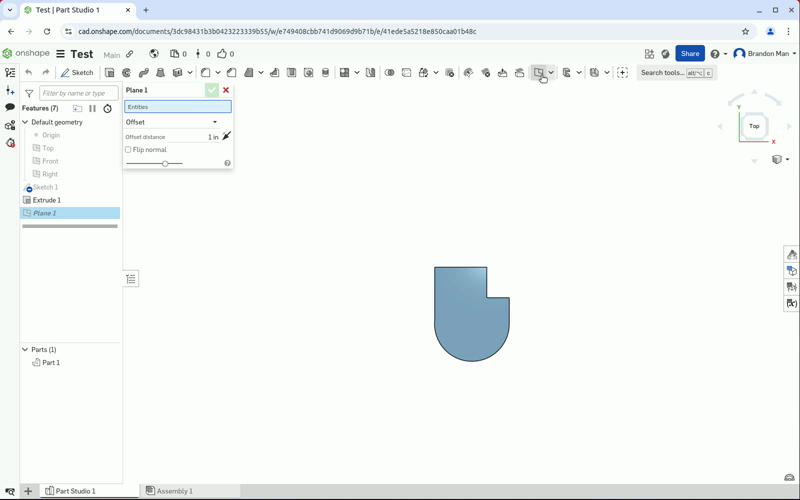
mouse_move(73, 150)
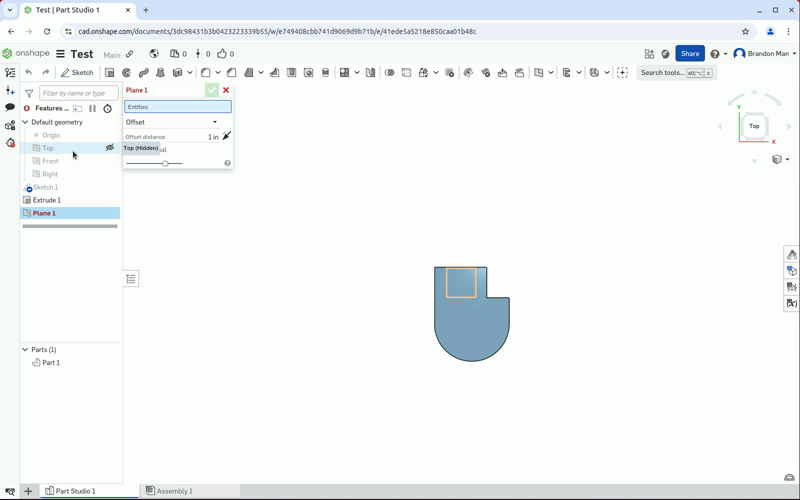
click(73, 150)
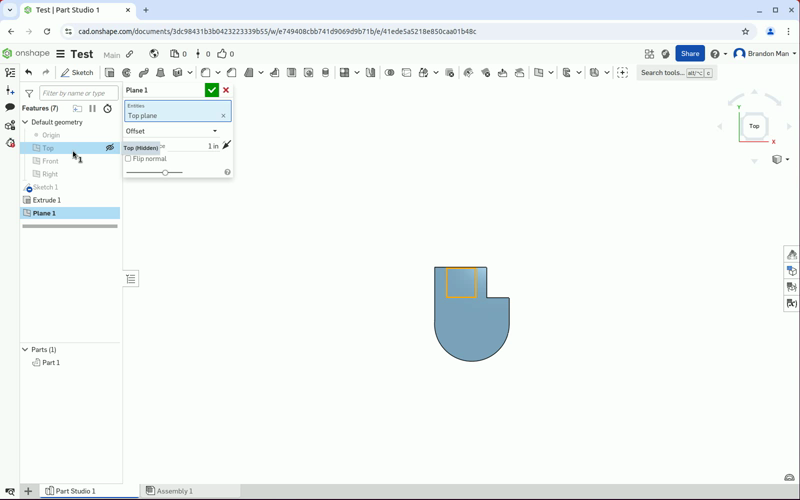
key(tab, 2)
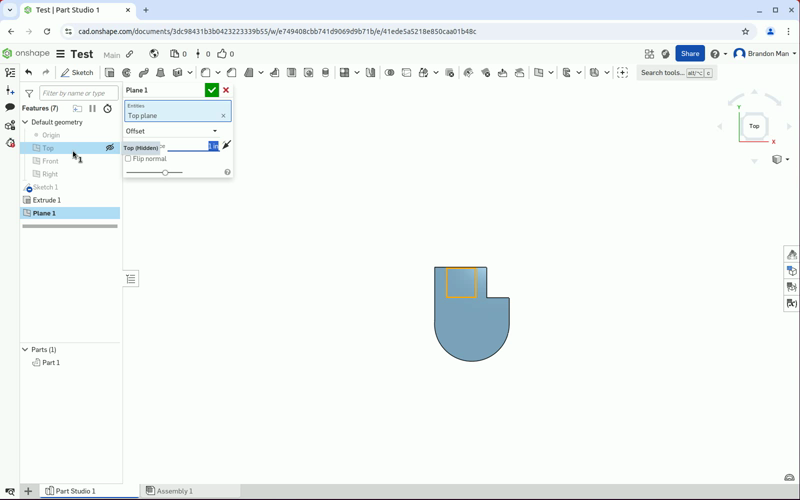
text(3.143)
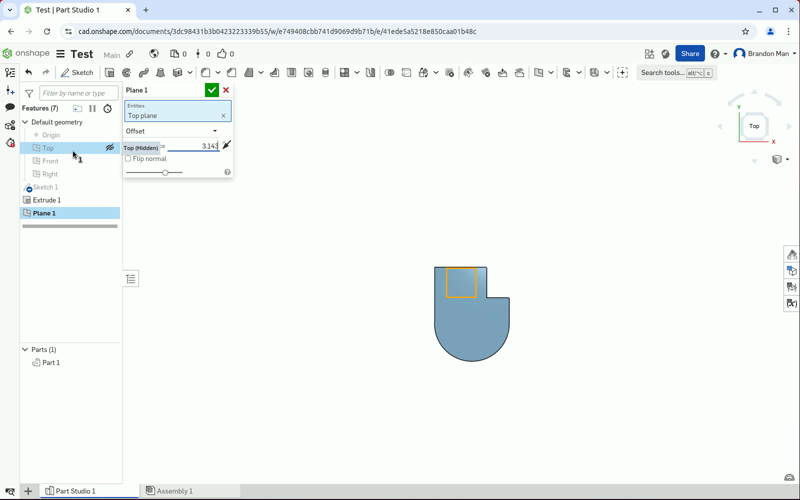
key(enter, 2)
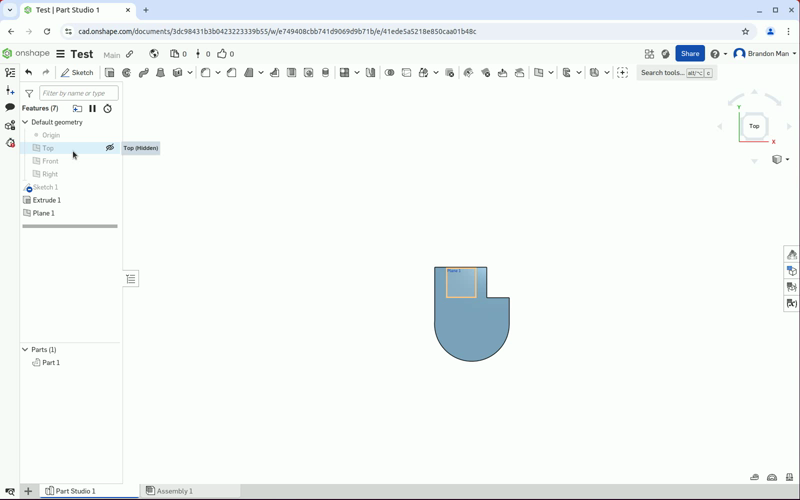
key(shift+s)
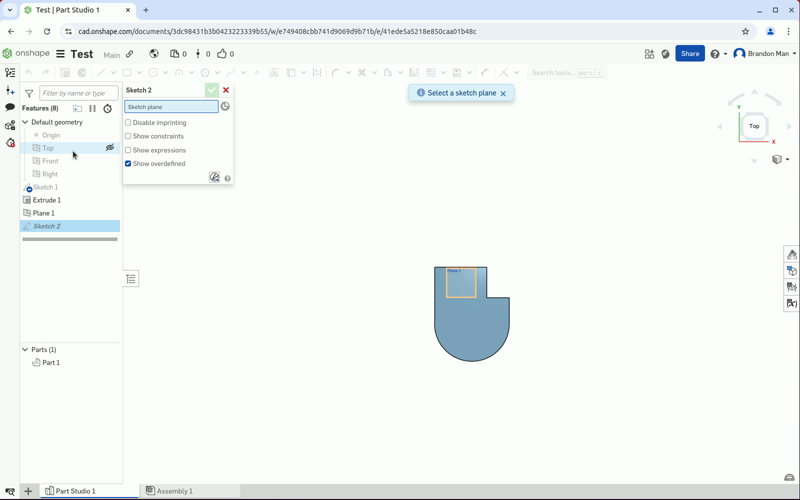
mouse_move(73, 215)
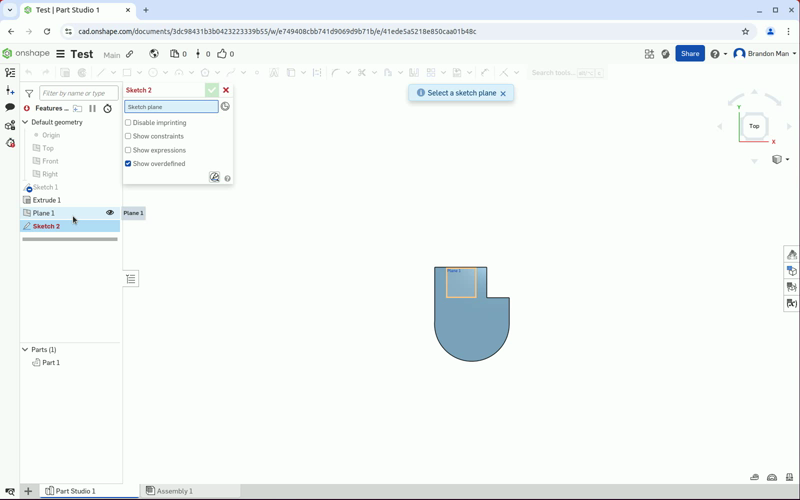
click(73, 215)
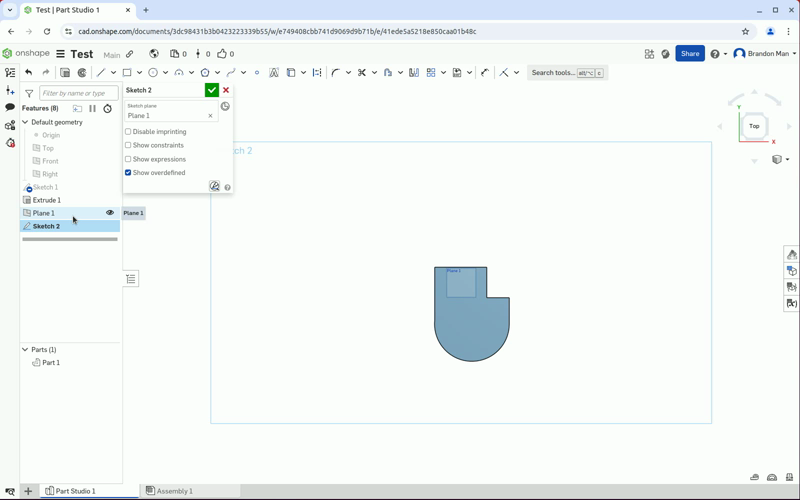
mouse_move(73, 352)
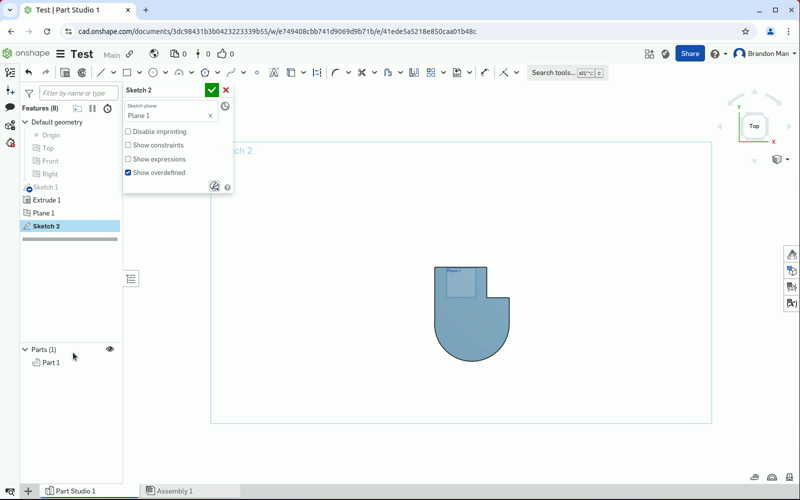
key(y)
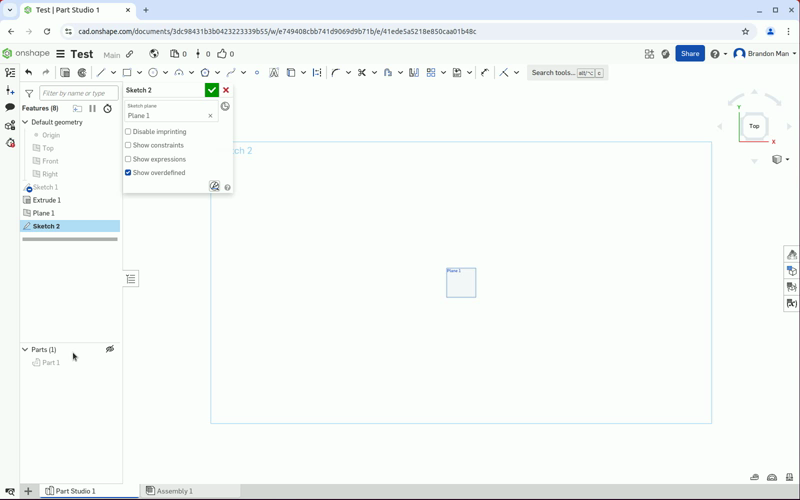
key(l)
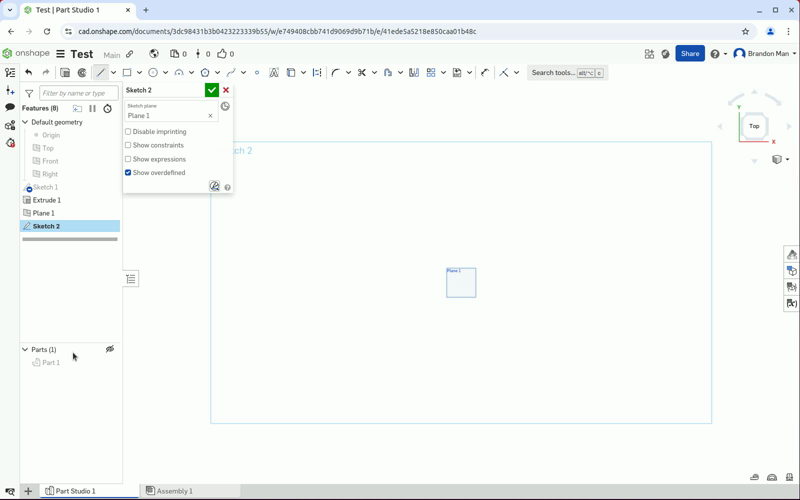
key_down(shift)
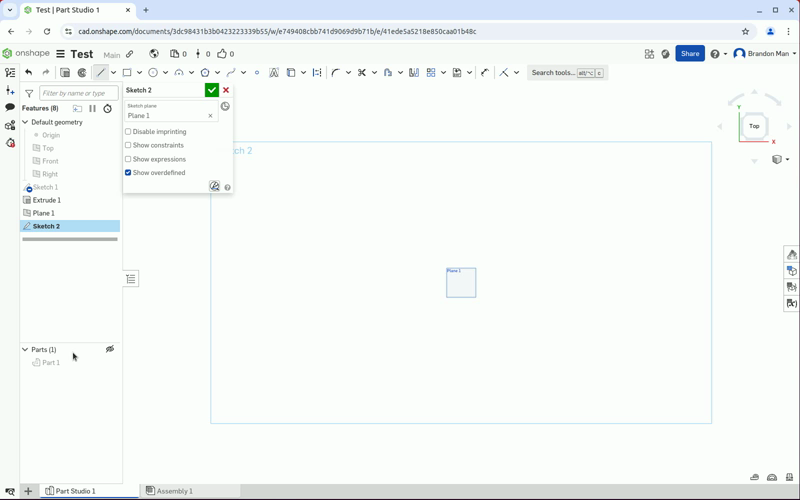
mouse_move(434, 284)
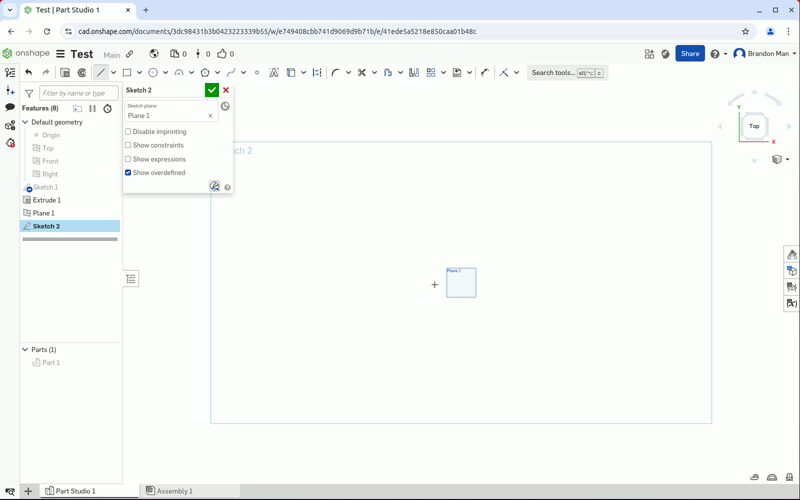
click(434, 284)
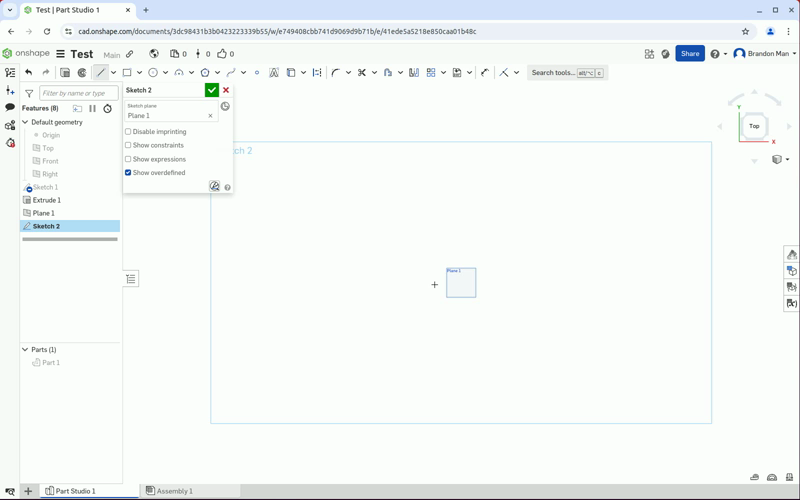
key_up(shift)
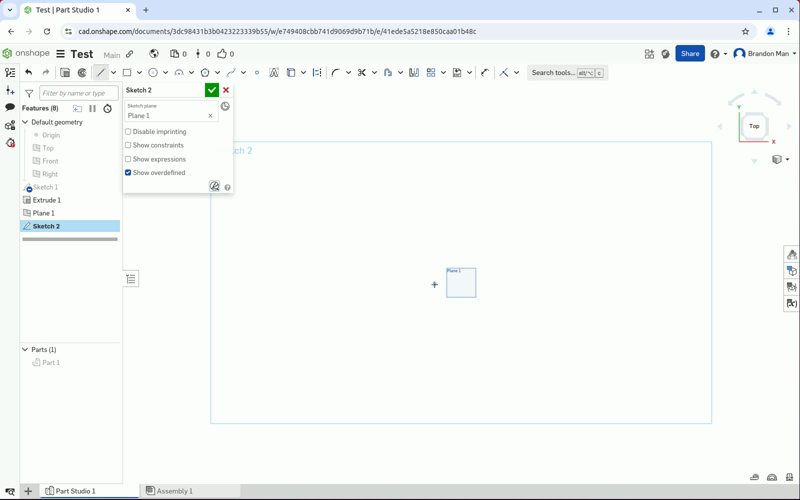
key_down(shift)
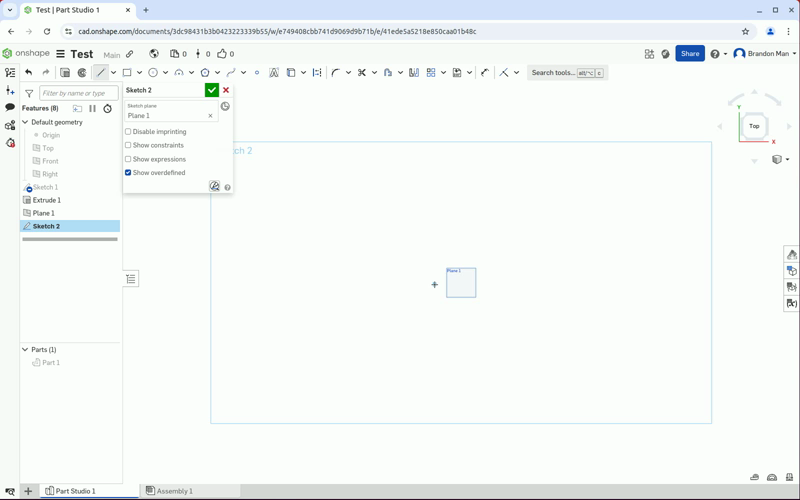
mouse_move(464, 284)
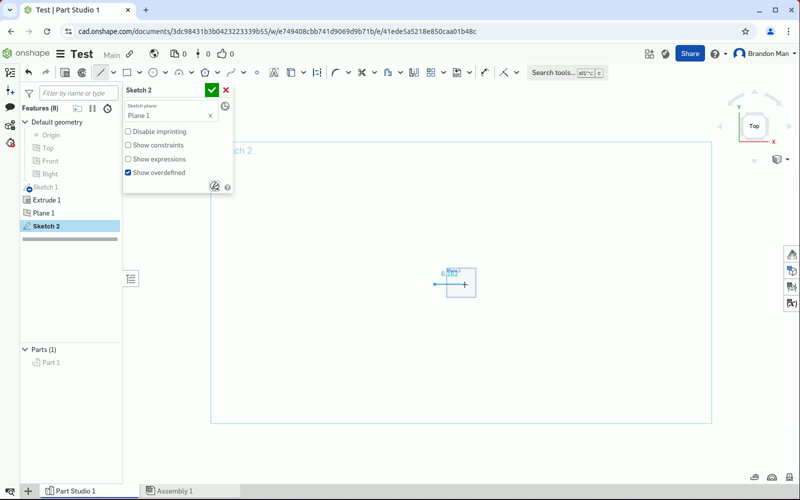
mouse_move(487, 284)
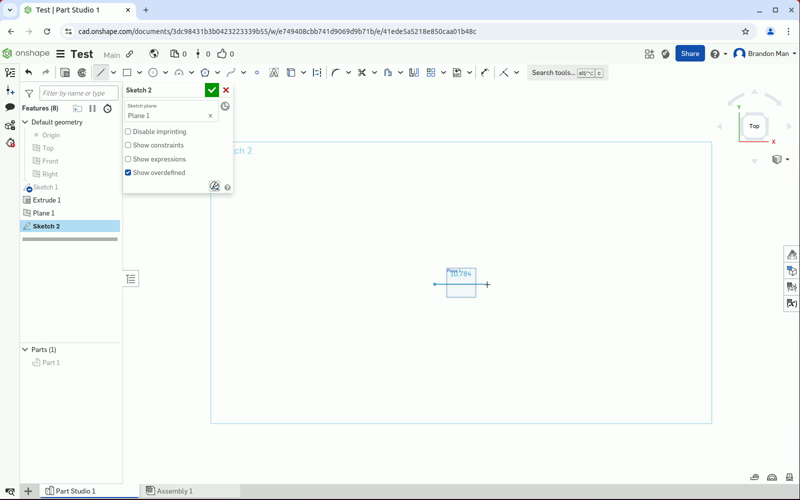
click(487, 284)
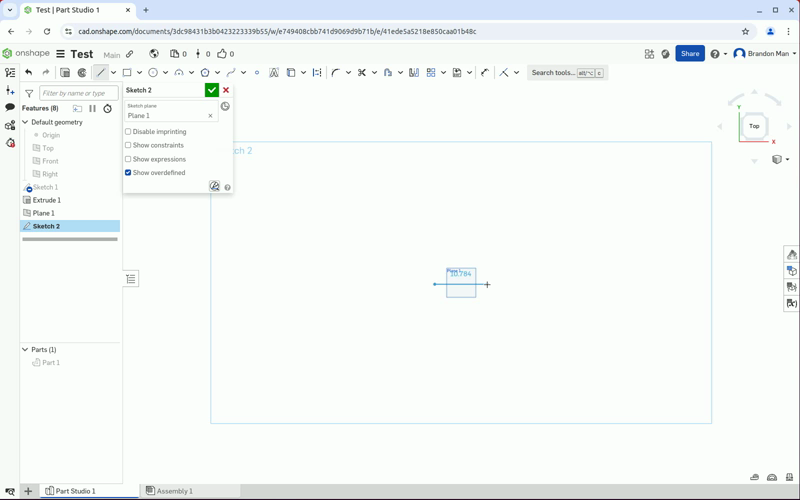
key_up(shift)
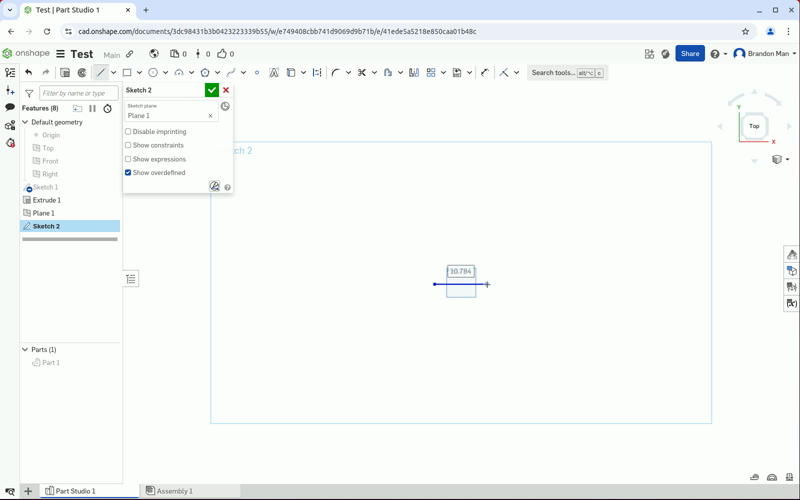
key_down(shift)
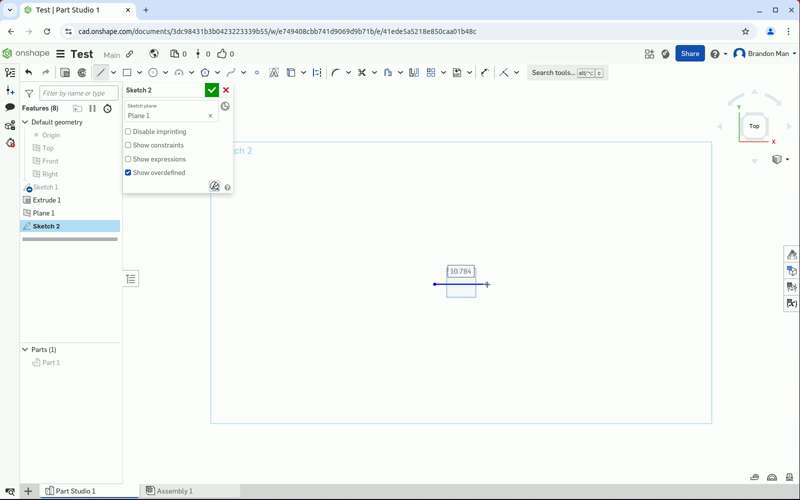
mouse_move(517, 284)
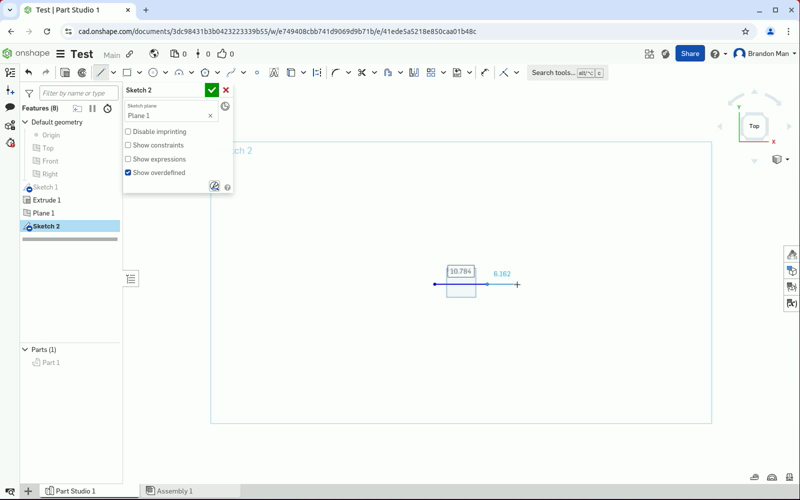
mouse_move(487, 267)
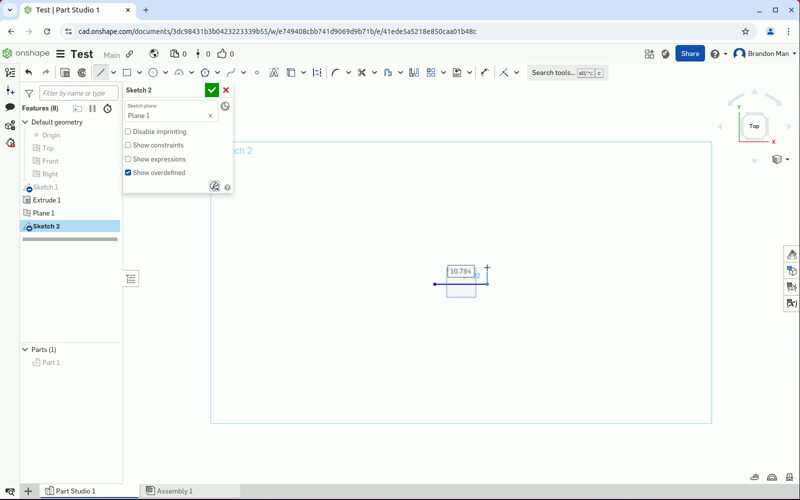
click(487, 267)
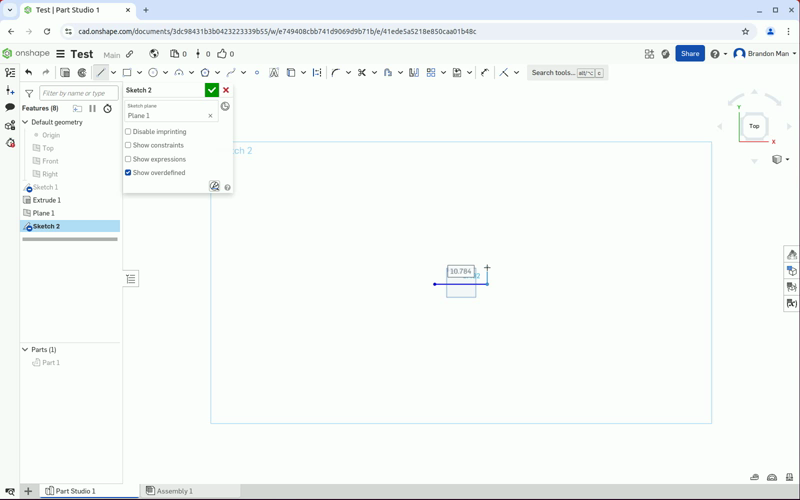
key_up(shift)
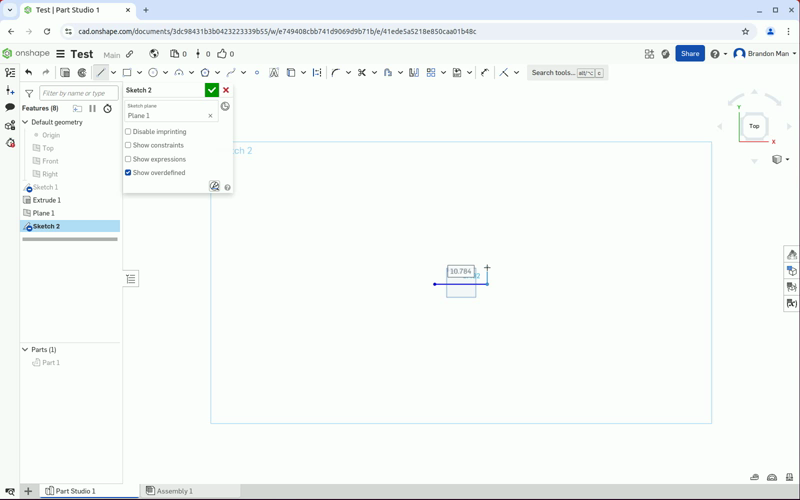
key_down(shift)
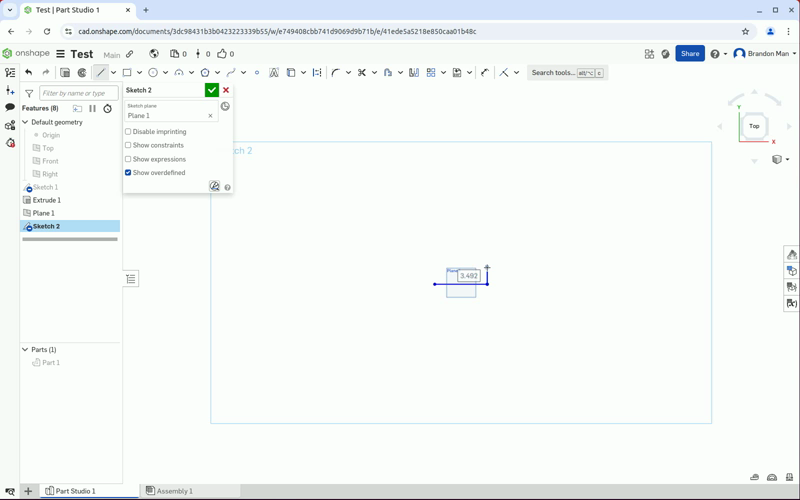
mouse_move(517, 267)
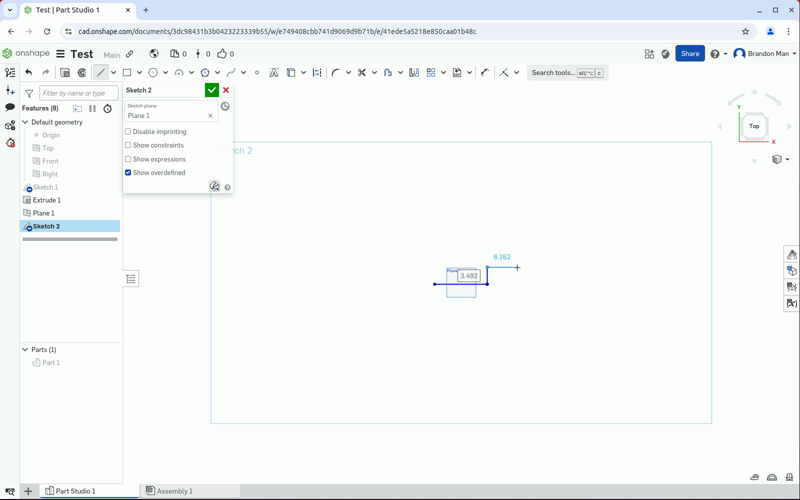
mouse_move(434, 267)
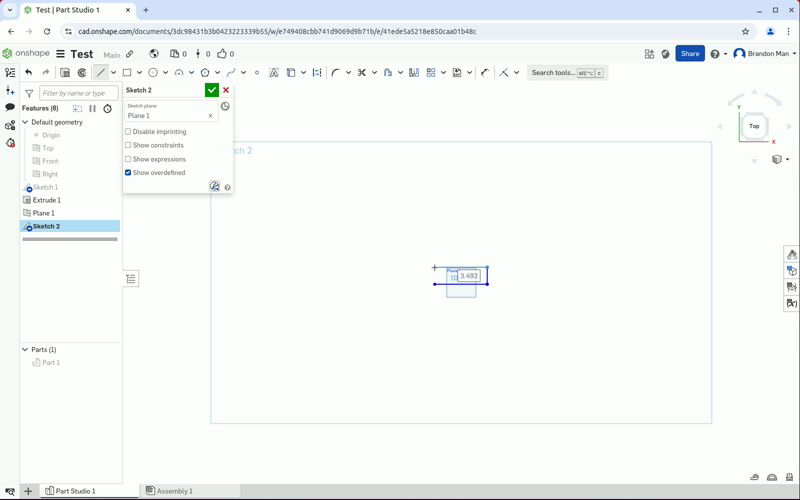
click(434, 267)
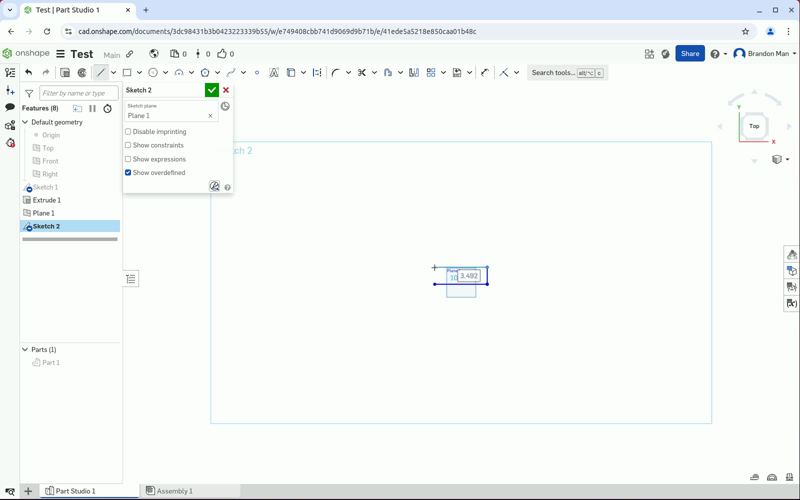
key_up(shift)
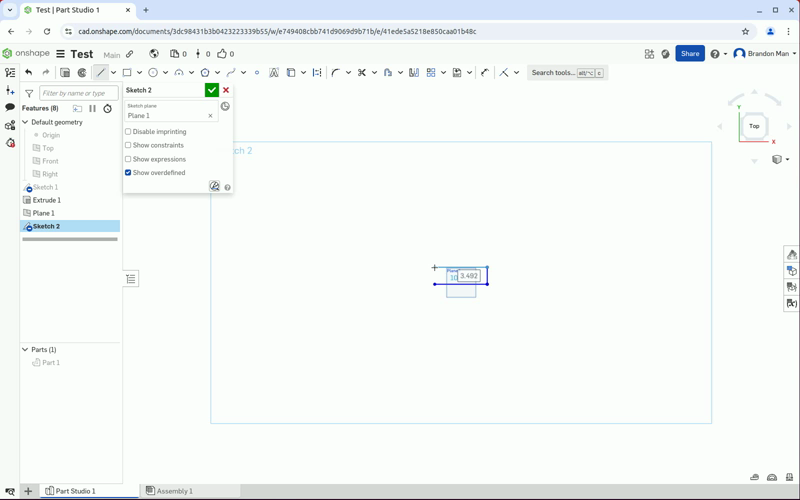
mouse_move(464, 267)
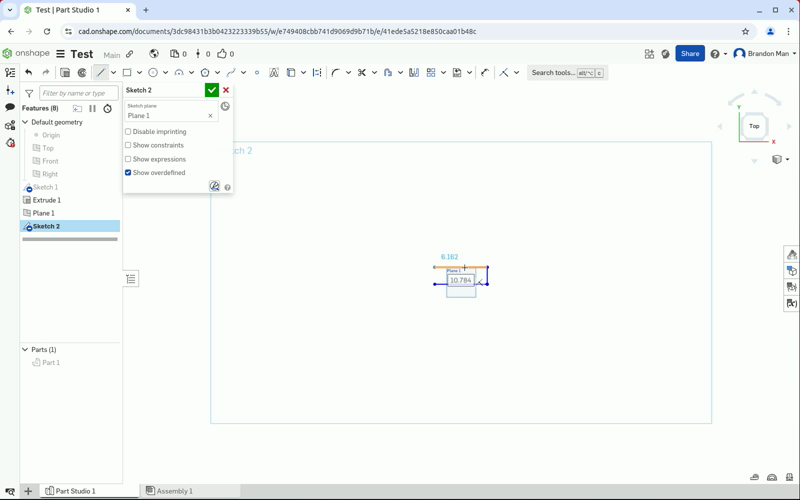
key_down(shift)
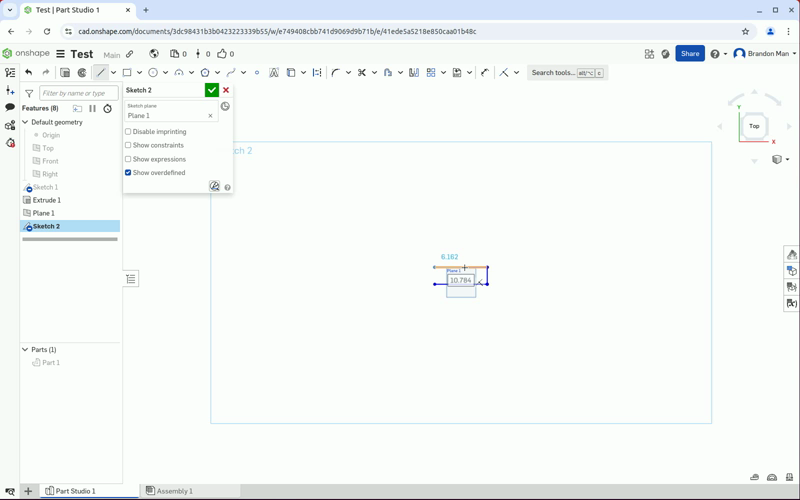
mouse_move(434, 284)
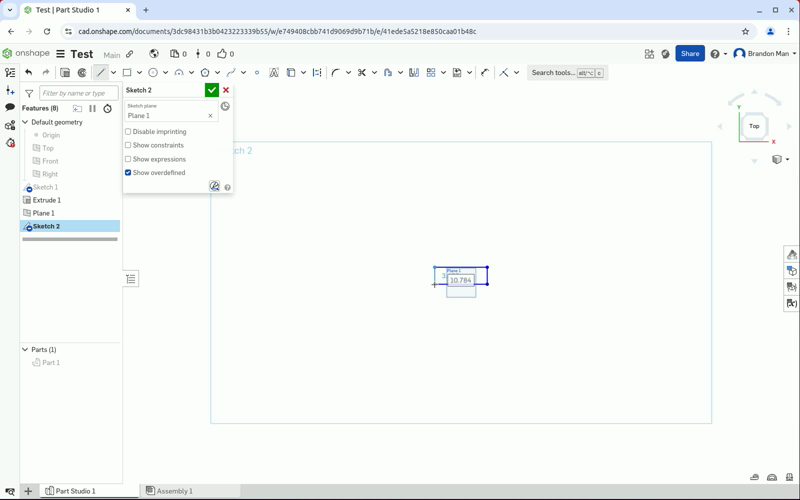
key_up(shift)
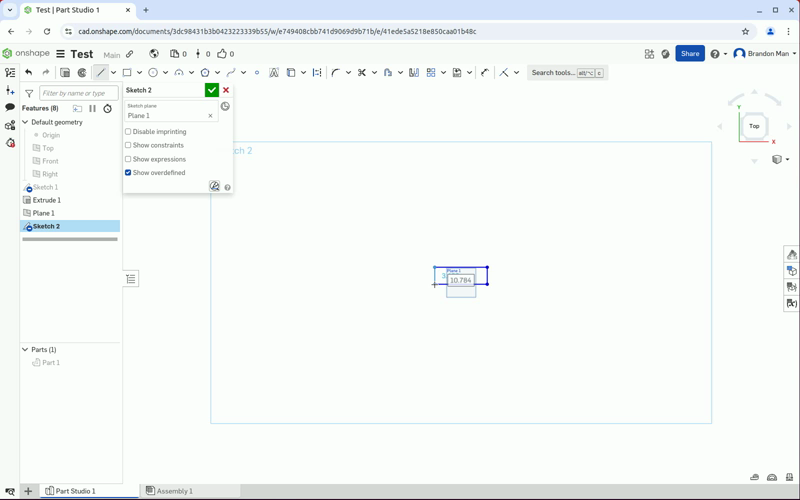
click(434, 284)
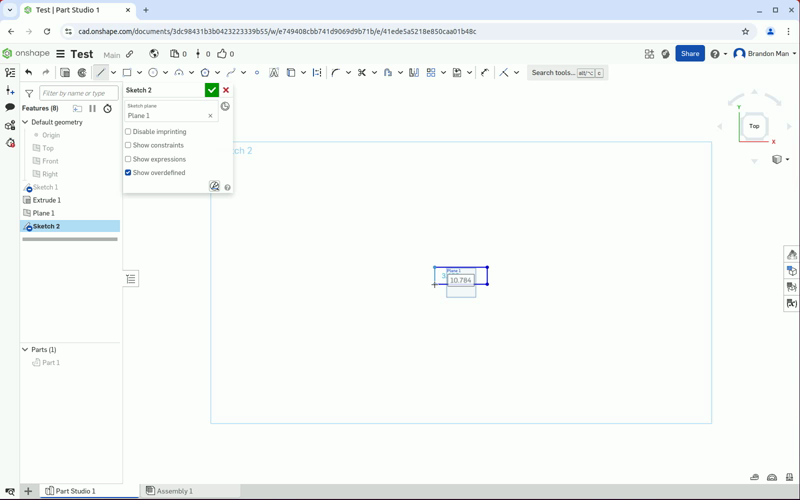
key(esc)
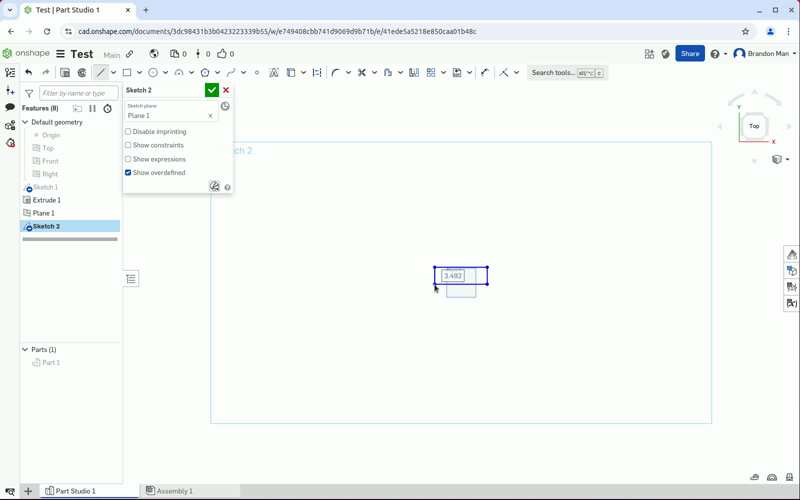
mouse_move(456, 280)
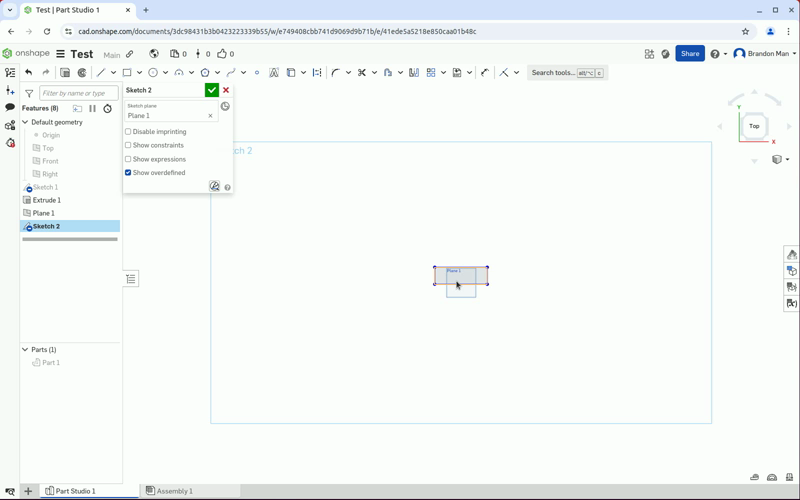
scroll(6)
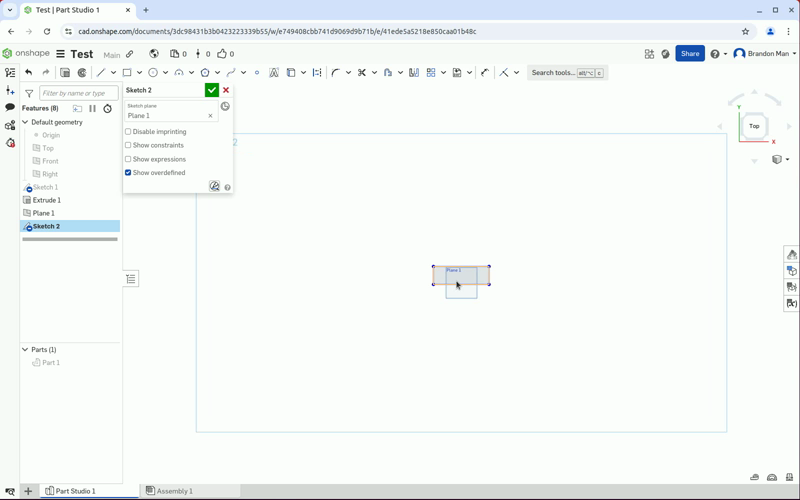
scroll(6)
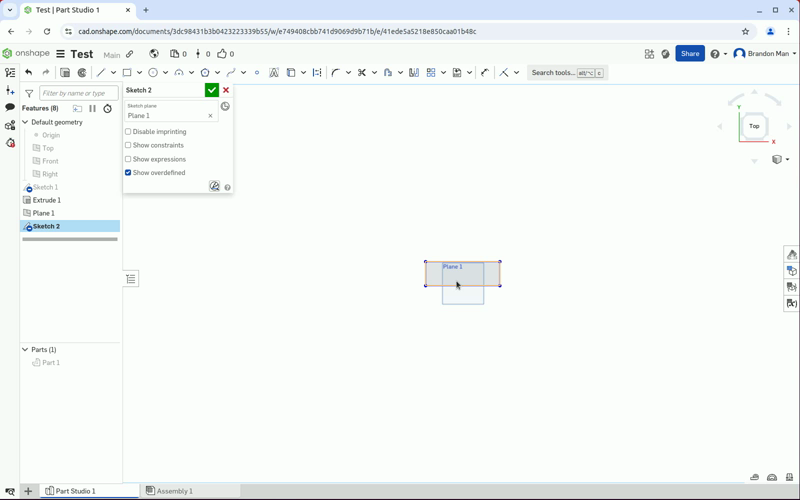
scroll(6)
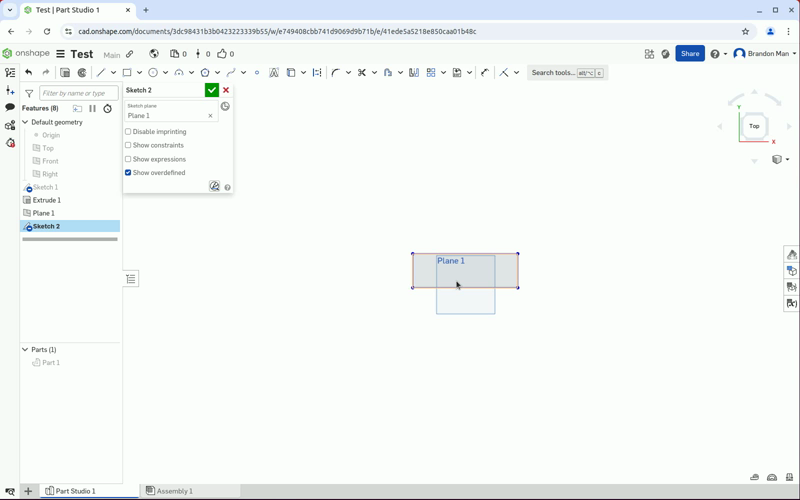
scroll(6)
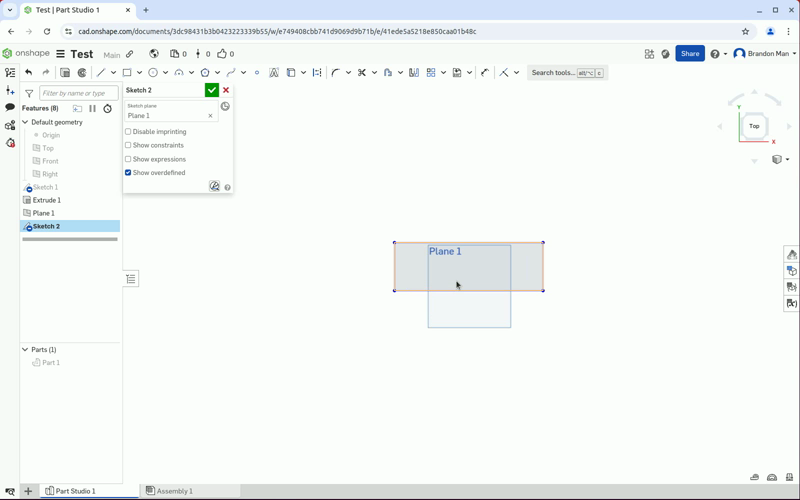
scroll(6)
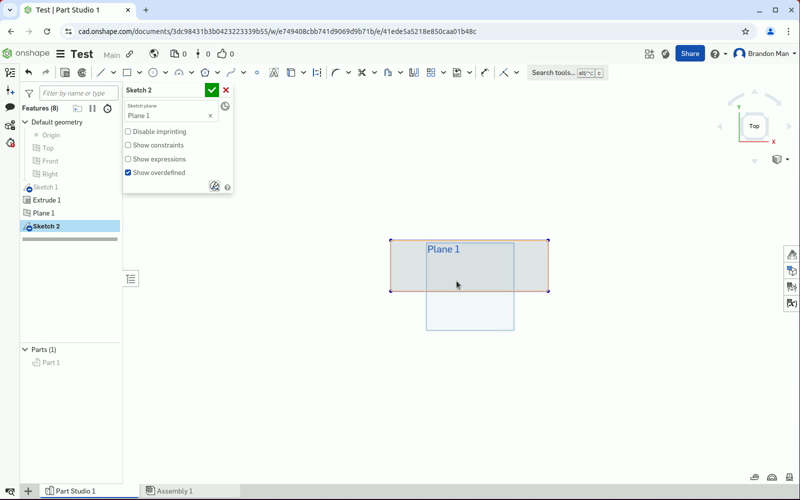
scroll(6)
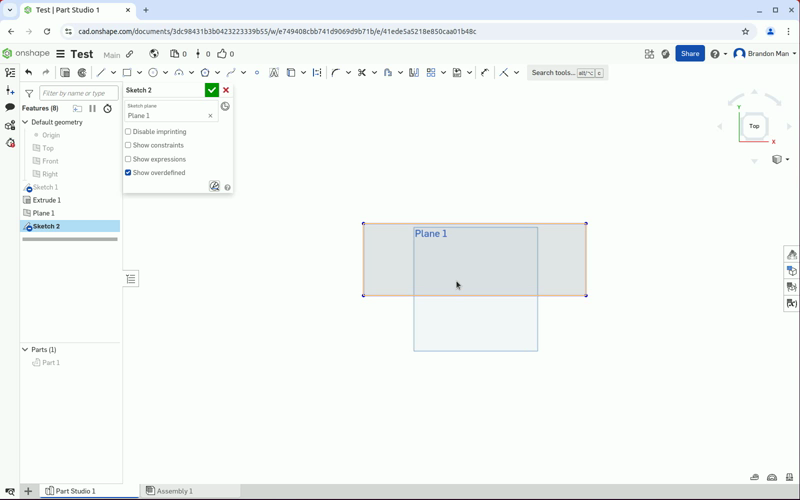
scroll(6)
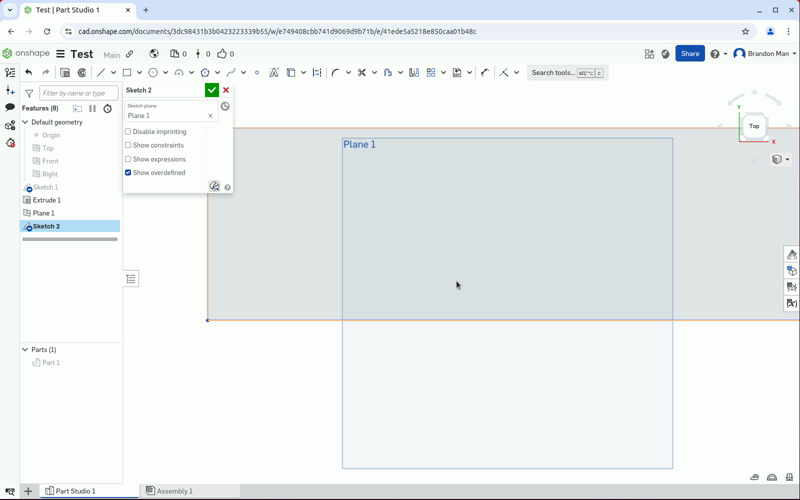
click(456, 280)
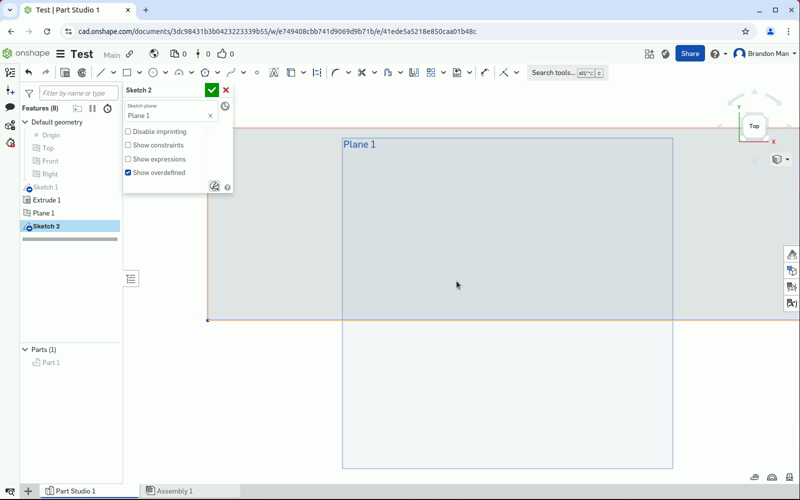
scroll(-6)
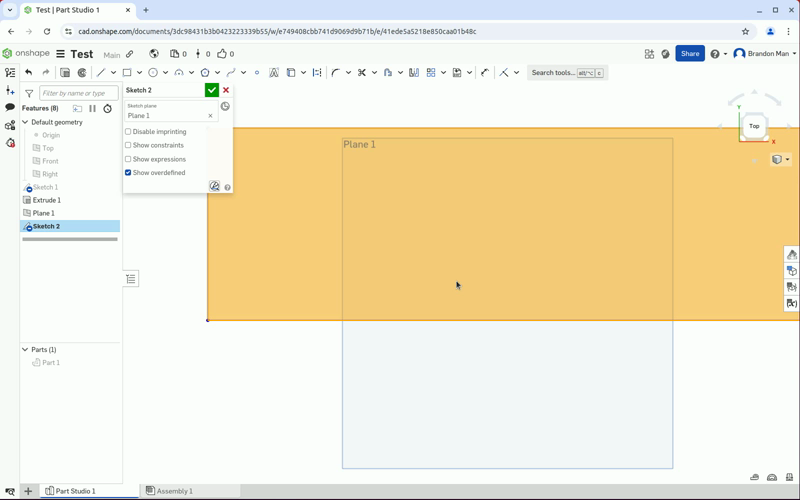
scroll(-6)
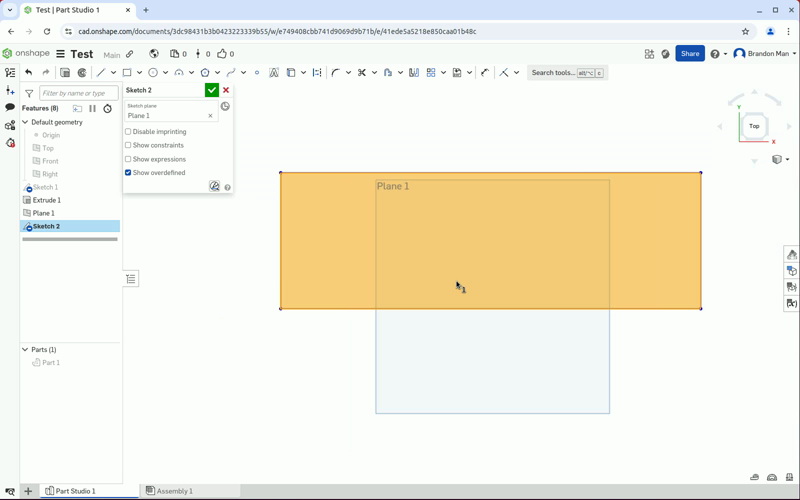
scroll(-6)
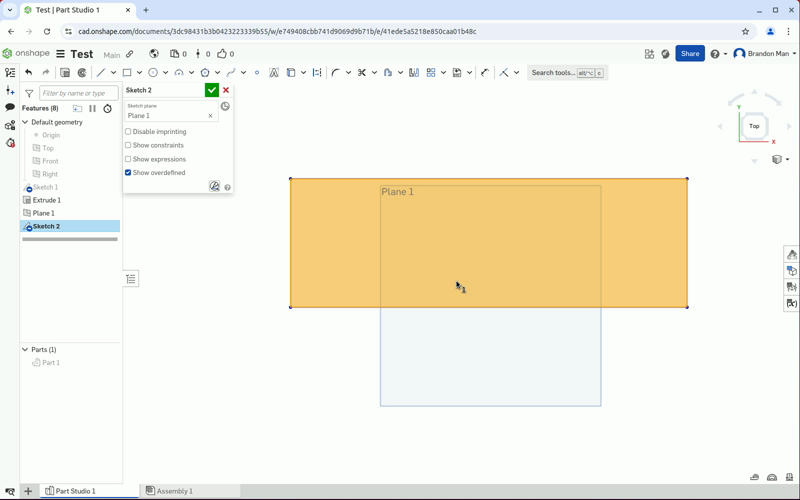
scroll(-6)
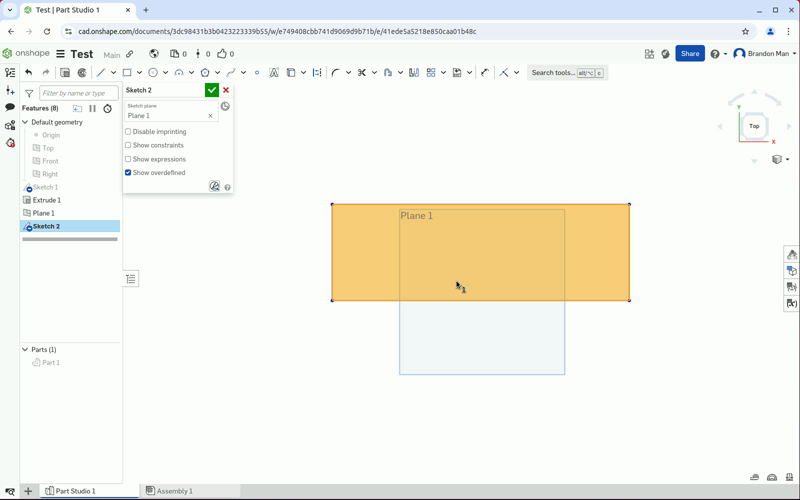
scroll(-6)
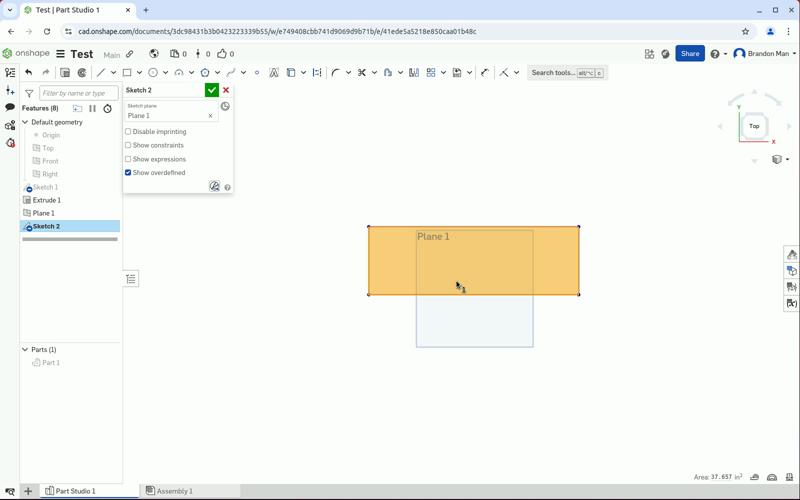
scroll(-6)
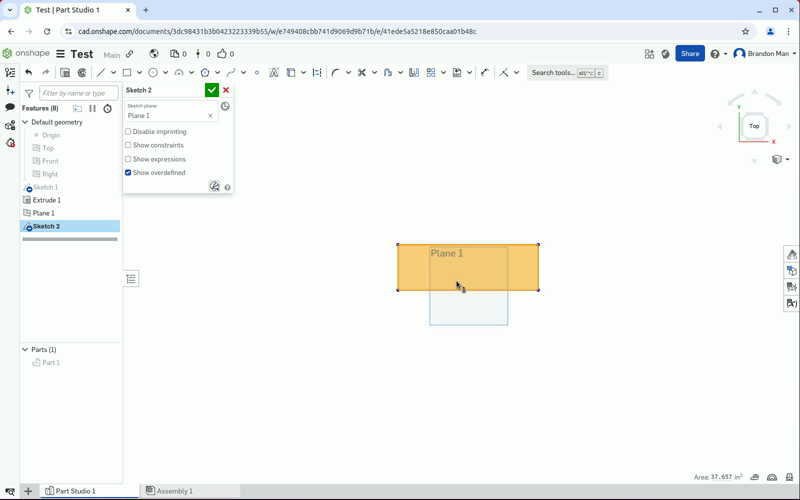
scroll(-6)
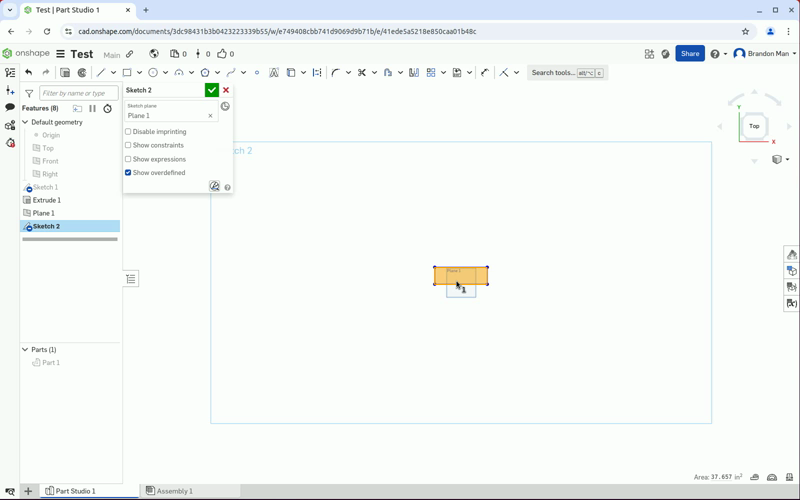
mouse_move(73, 352)
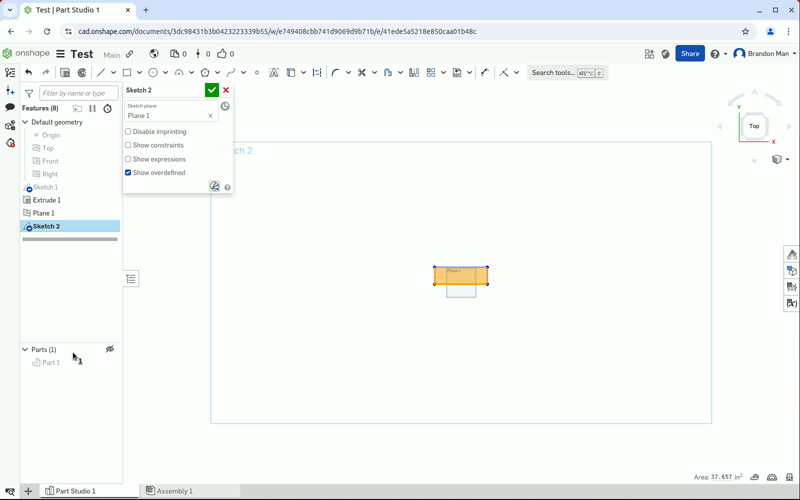
key(shift+y)
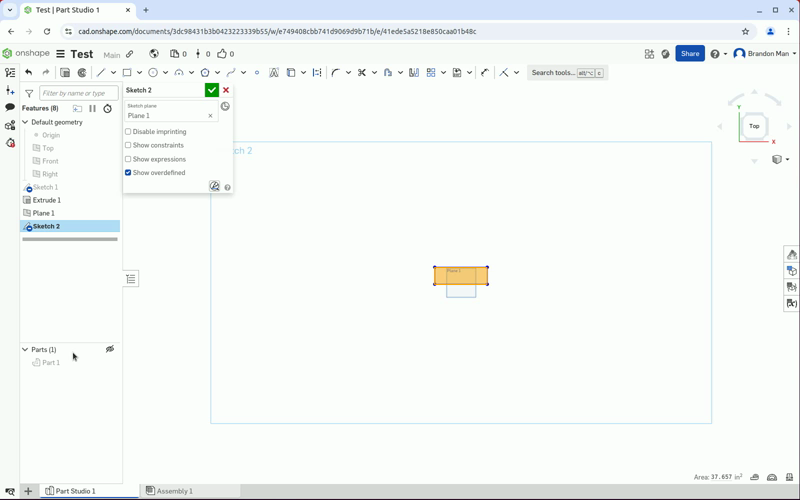
key(shift+e)
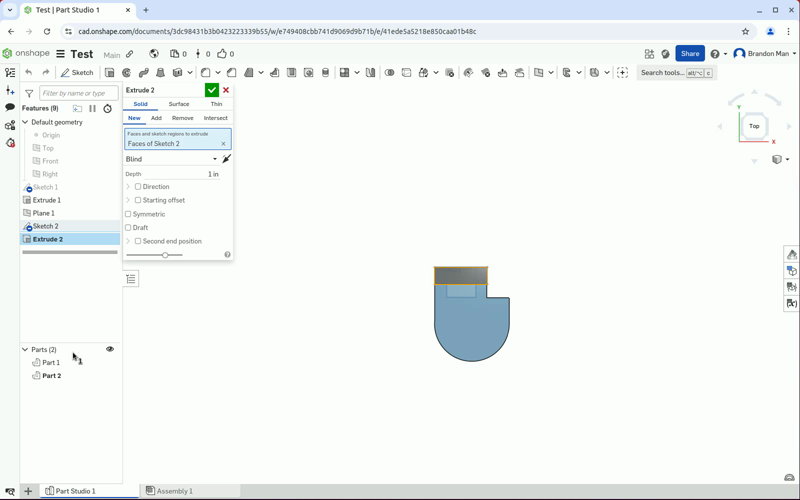
mouse_move(143, 106)
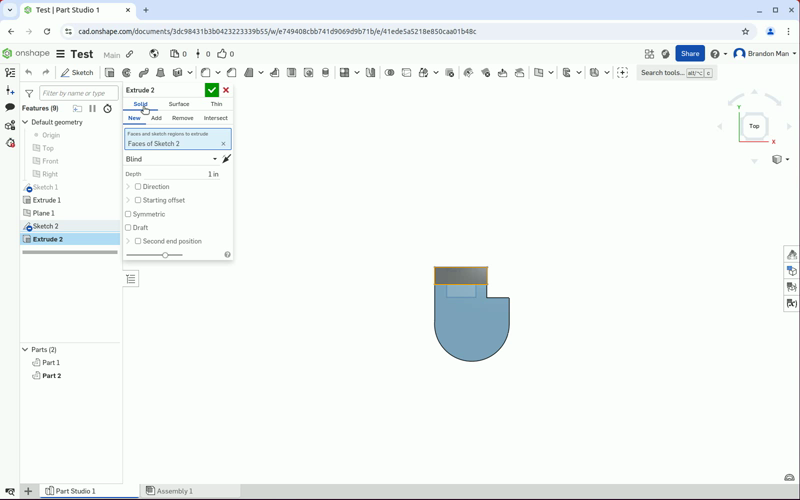
click(143, 106)
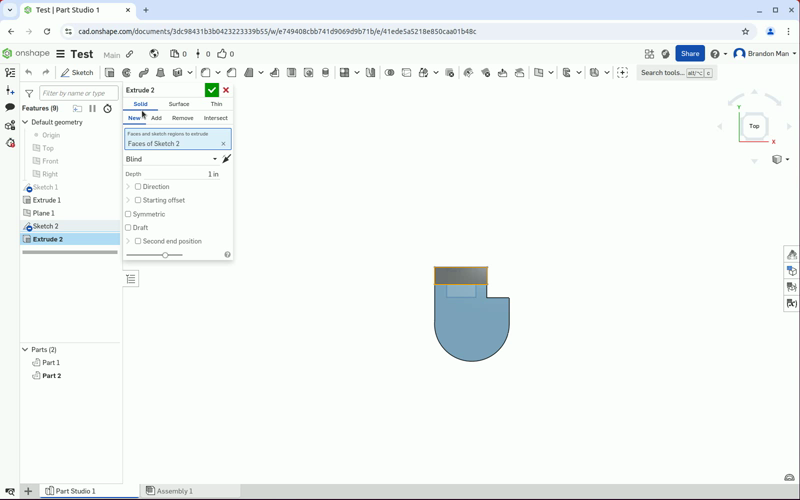
mouse_move(137, 120)
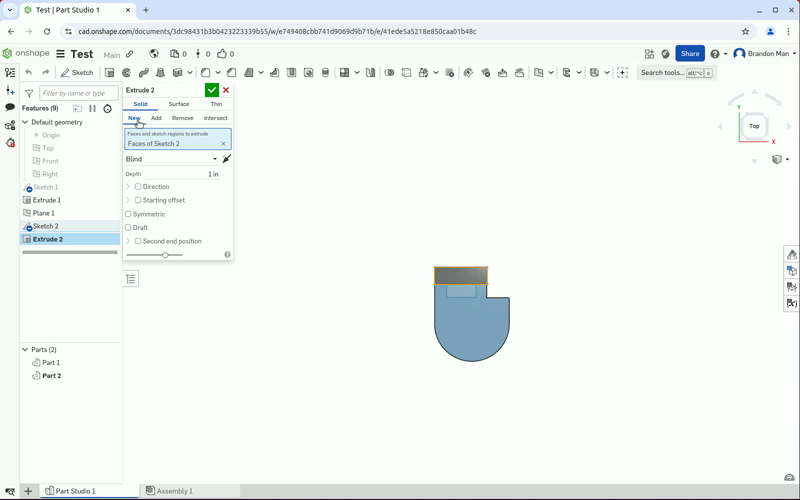
click(137, 120)
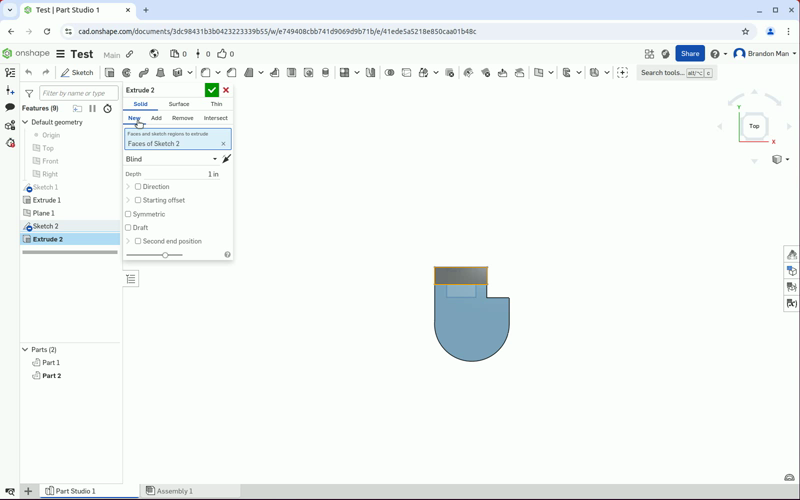
key(tab, 4)
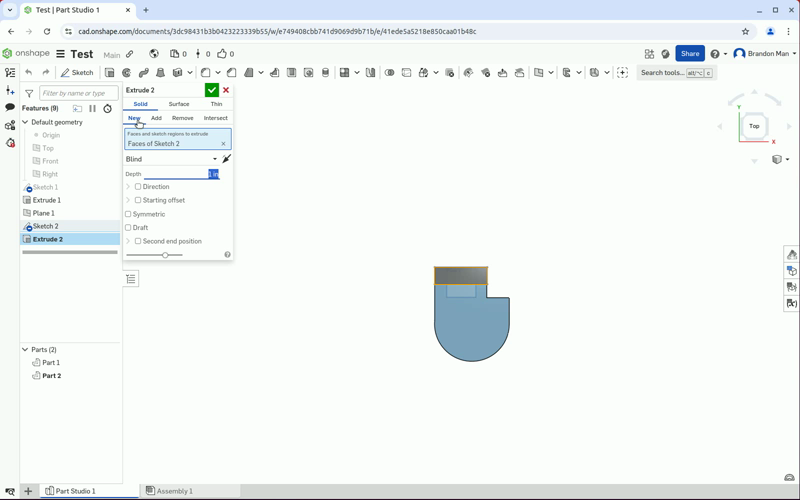
text(19.979)
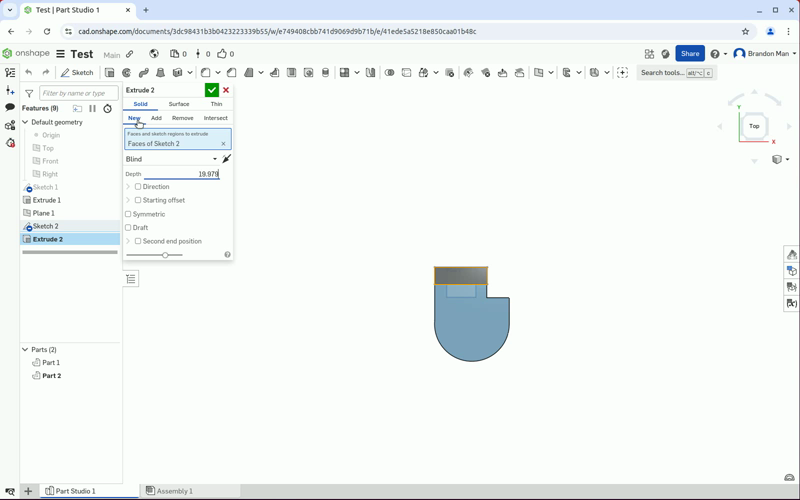
key(enter)
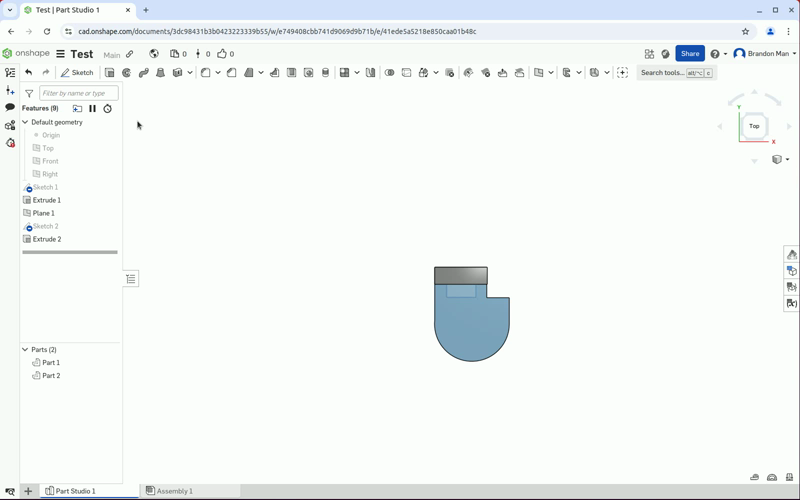
key(shift+h)
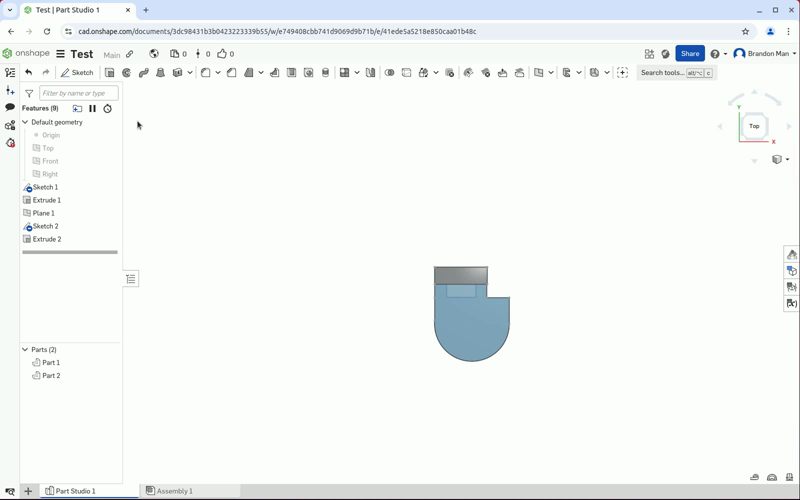
key(shift+h)
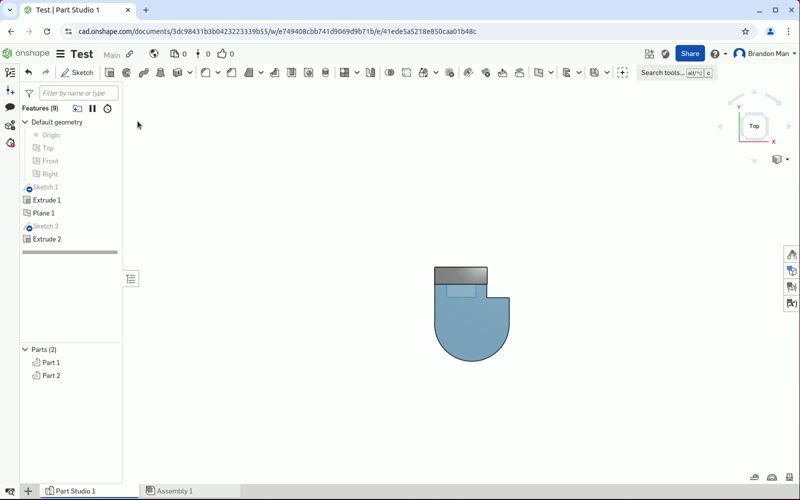
mouse_move(73, 189)
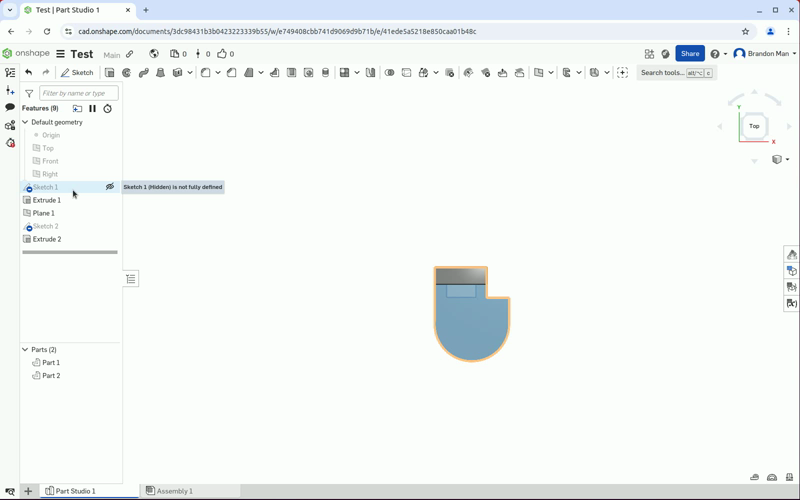
click(73, 189)
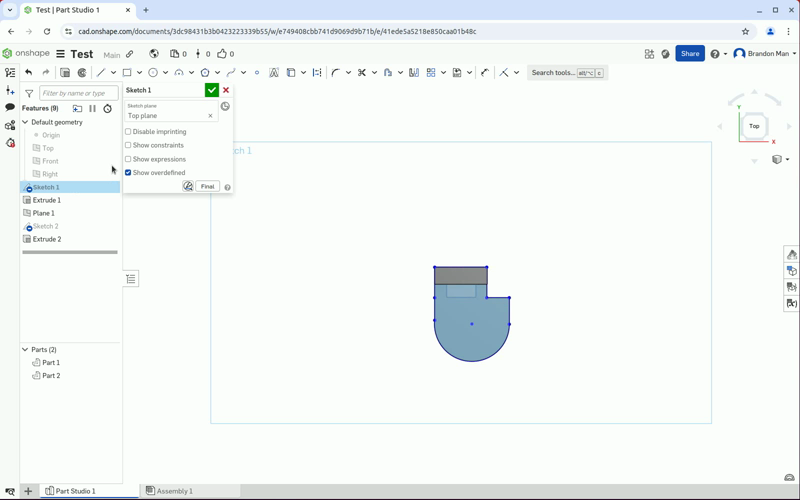
mouse_move(229, 92)
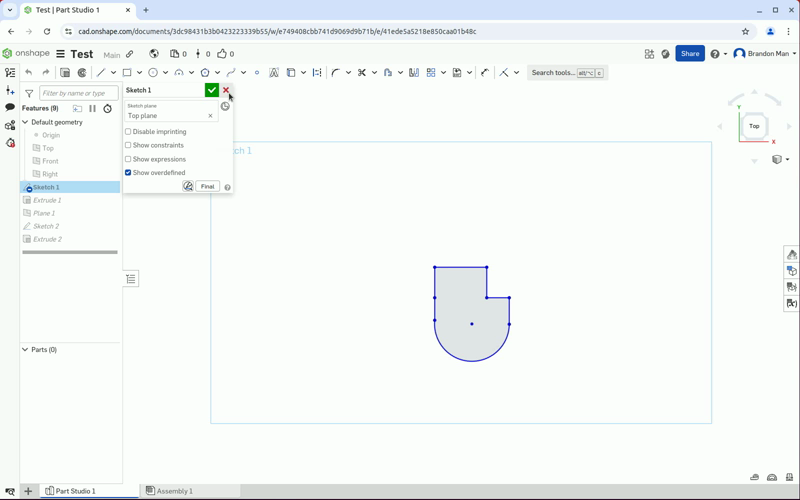
click(229, 92)
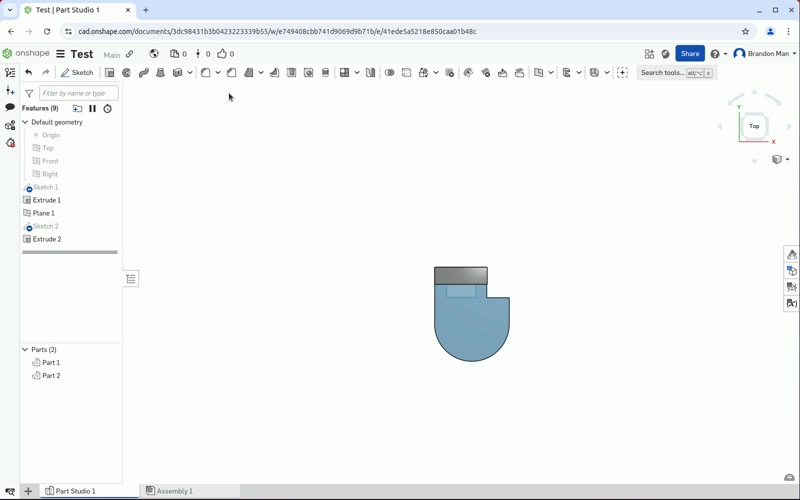
mouse_move(73, 352)
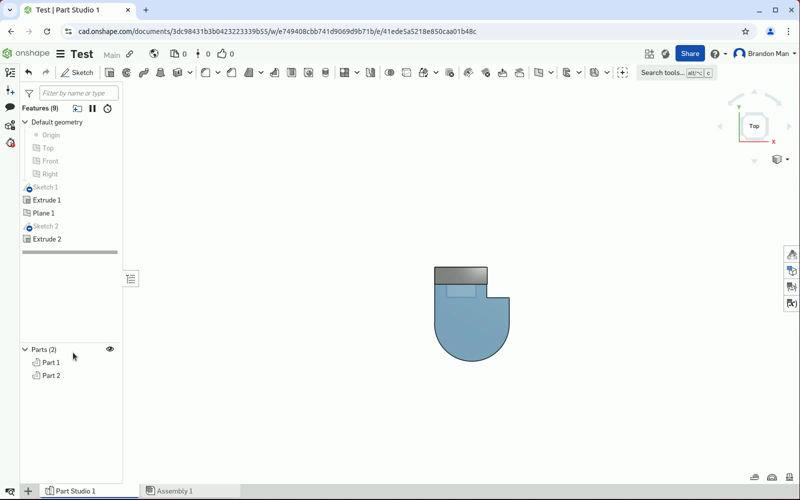
key(y)
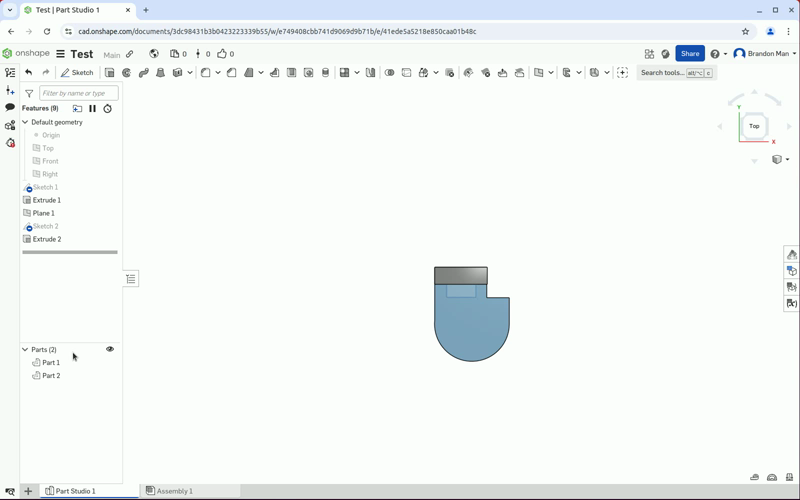
key(shift+p)
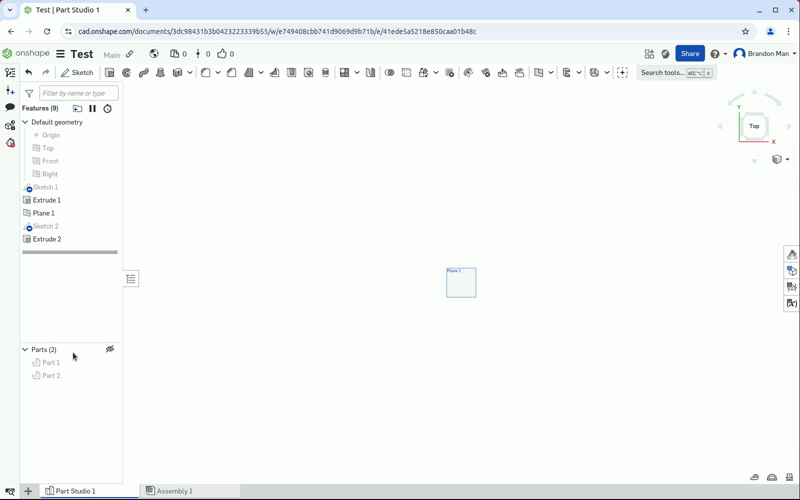
key(space)
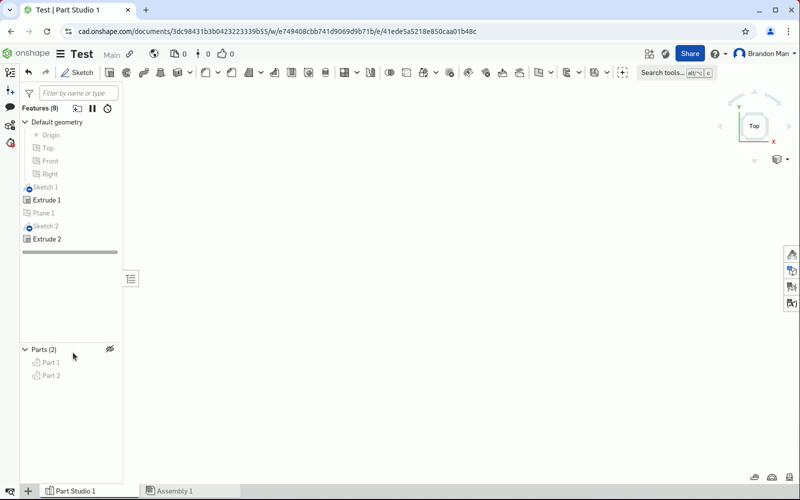
key_down(shift)
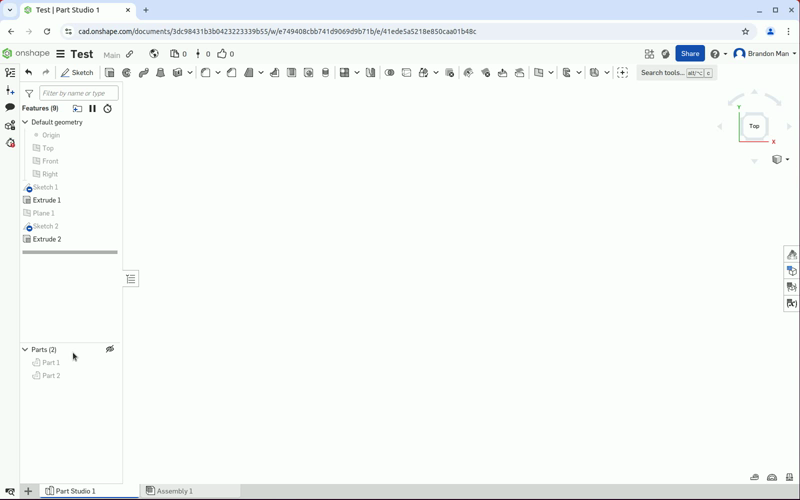
key(up)
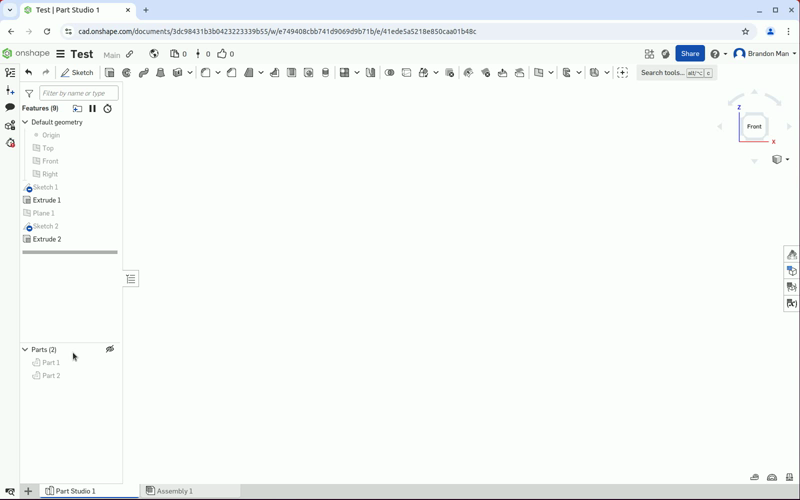
key_up(shift)
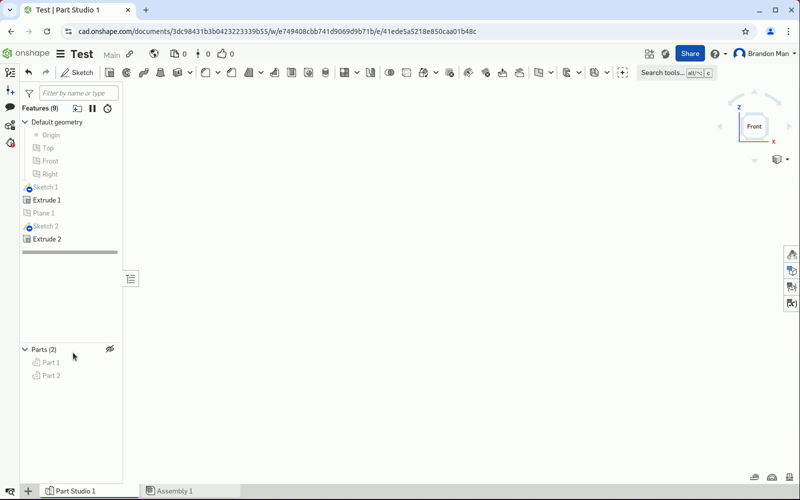
key(space)
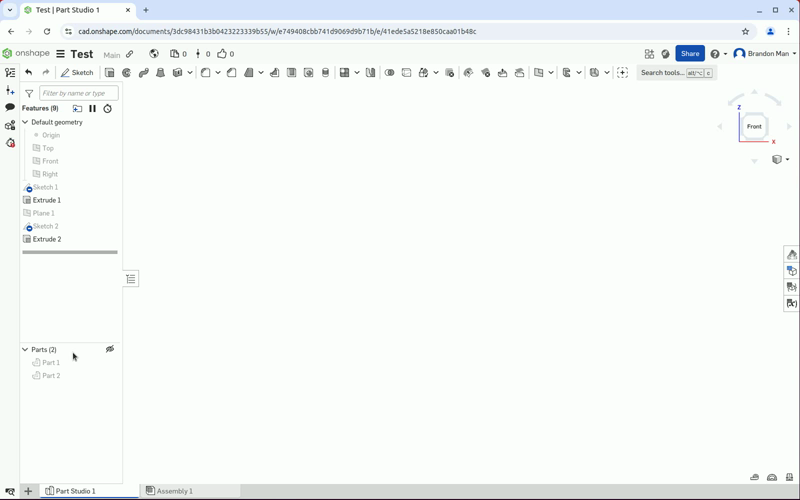
key_down(shift)
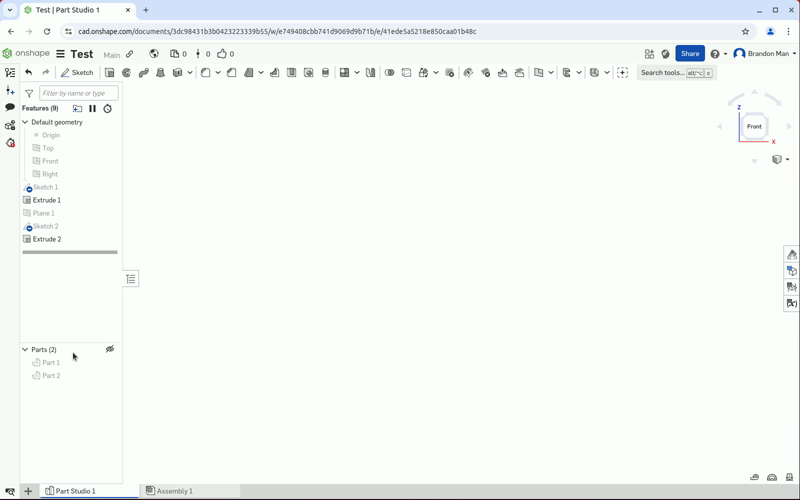
key(left)
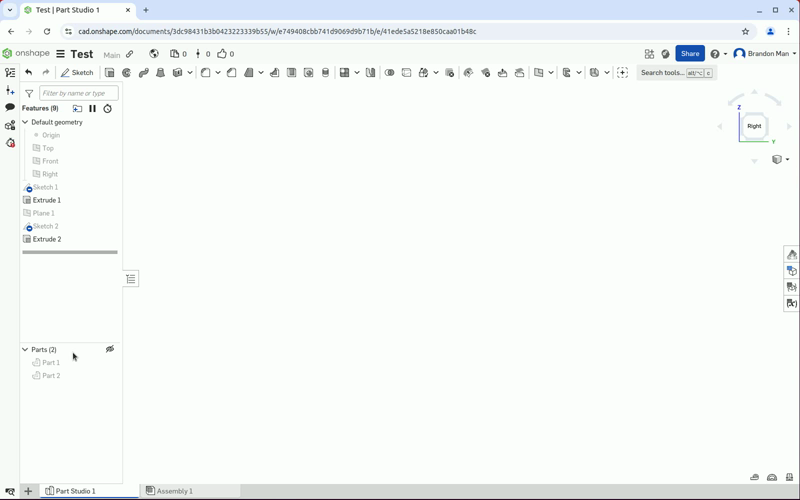
key_up(shift)
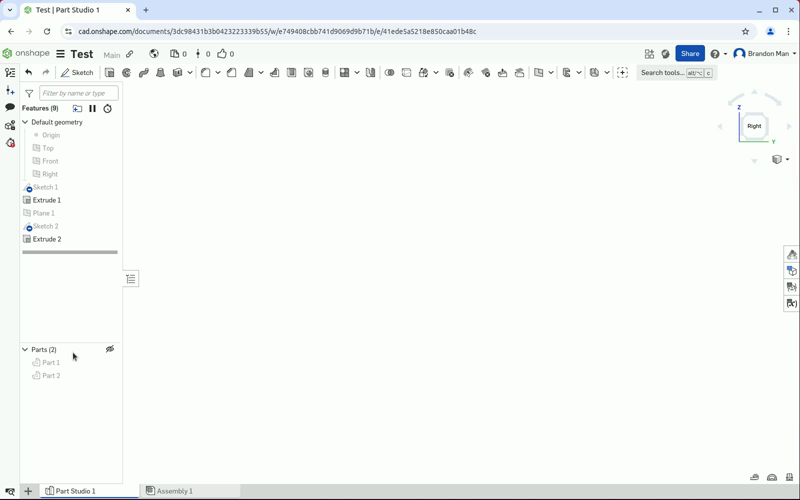
mouse_move(73, 352)
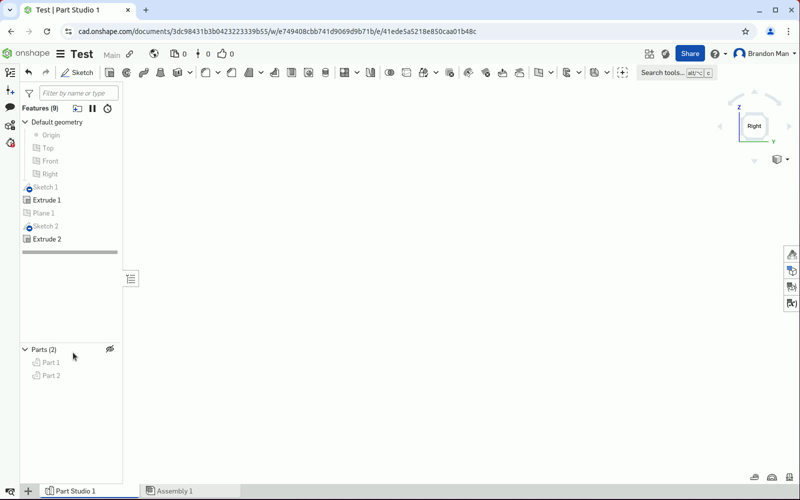
key(shift+y)
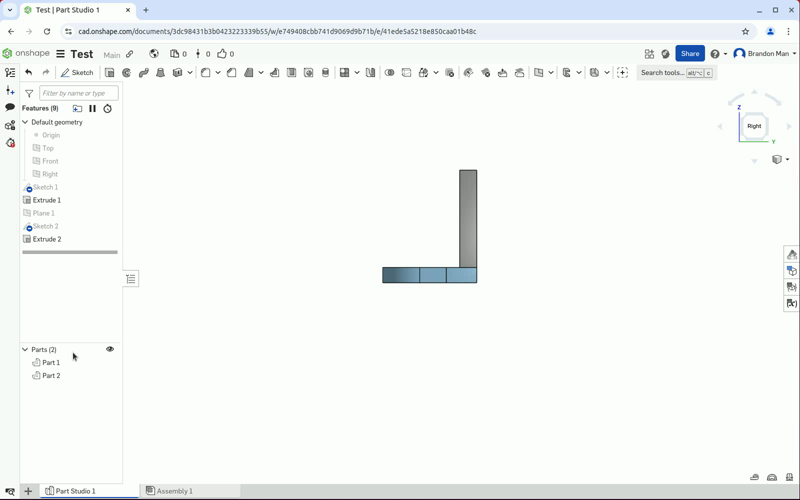
mouse_move(541, 75)
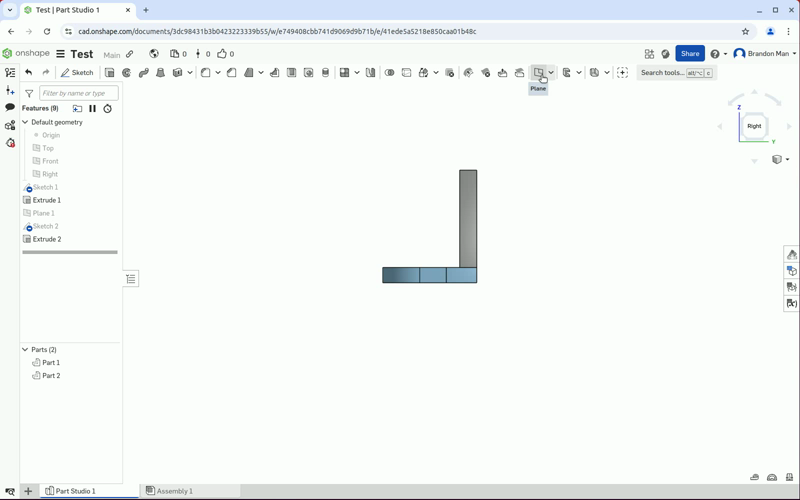
click(541, 75)
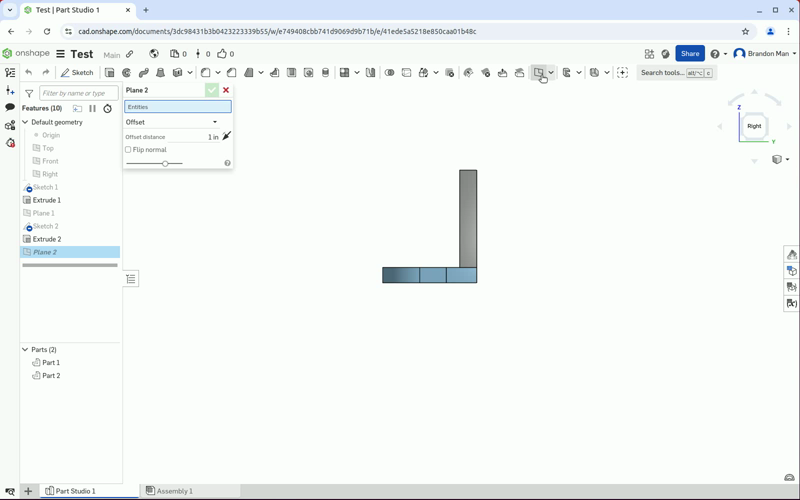
mouse_move(73, 176)
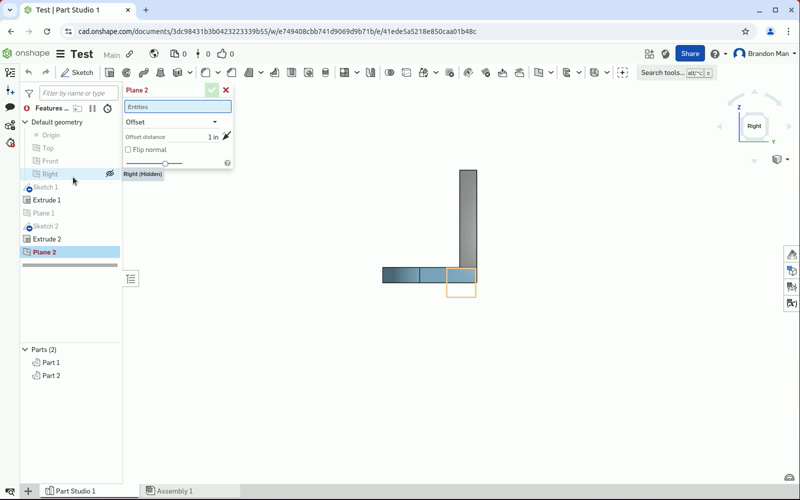
click(73, 176)
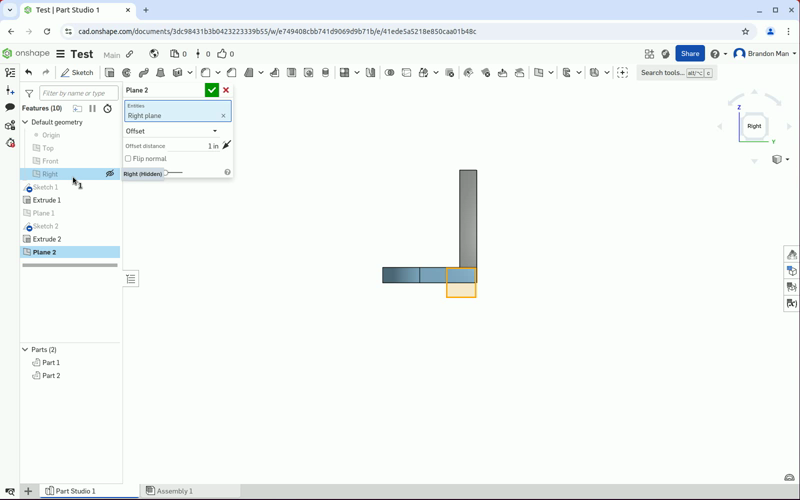
key(tab, 2)
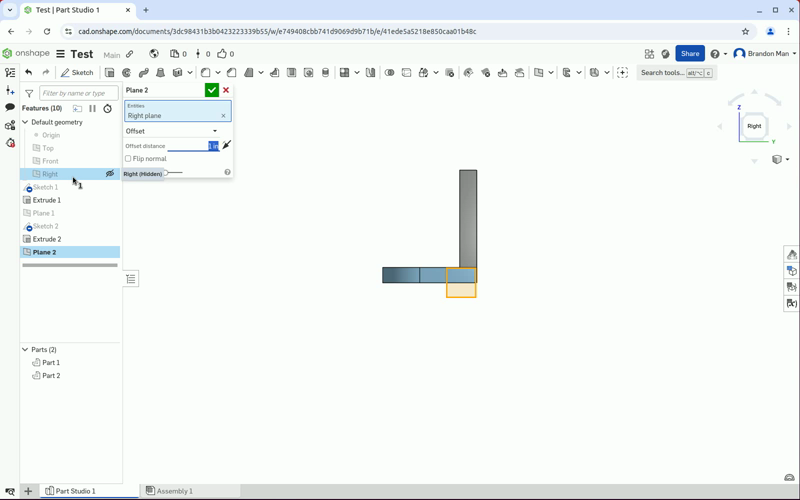
text(5.299)
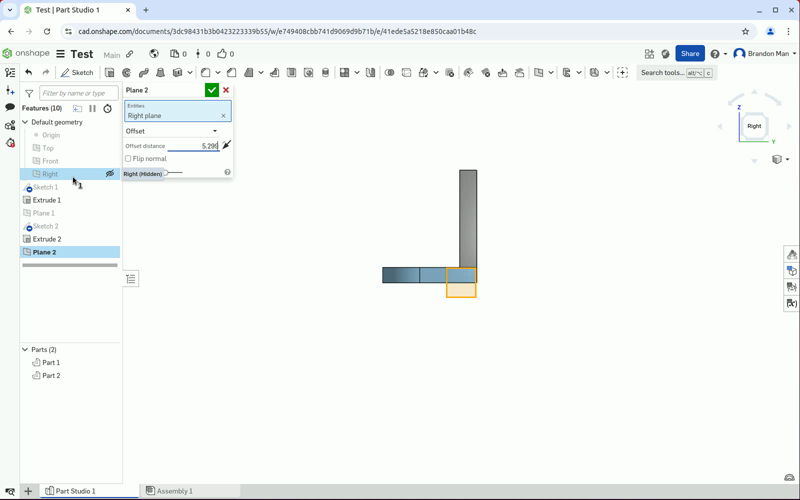
key(enter, 2)
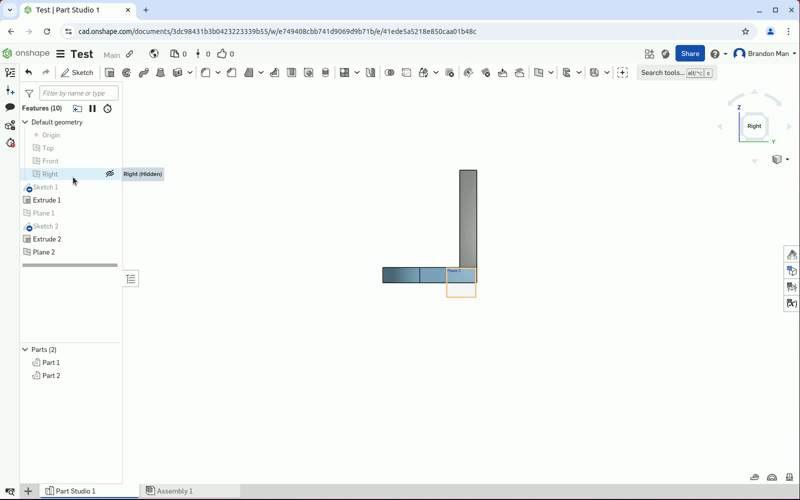
key(shift+s)
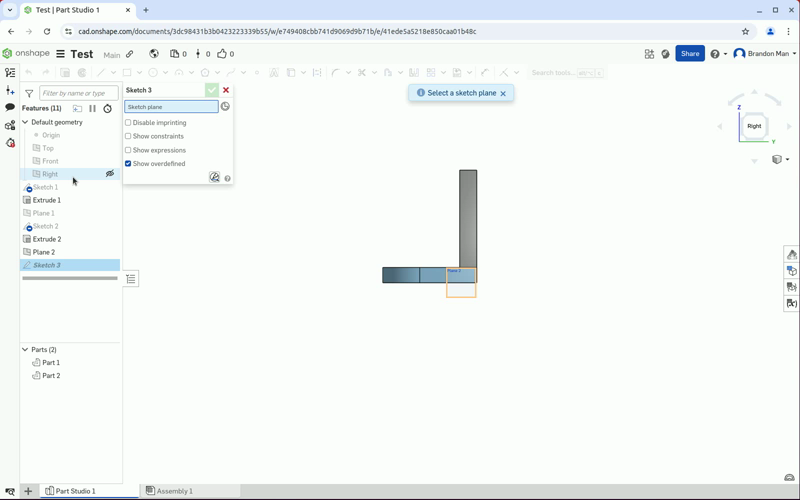
mouse_move(73, 254)
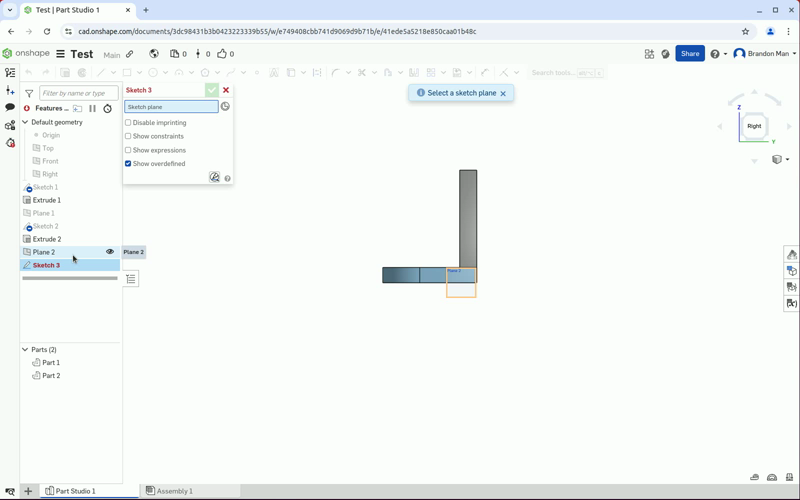
click(73, 254)
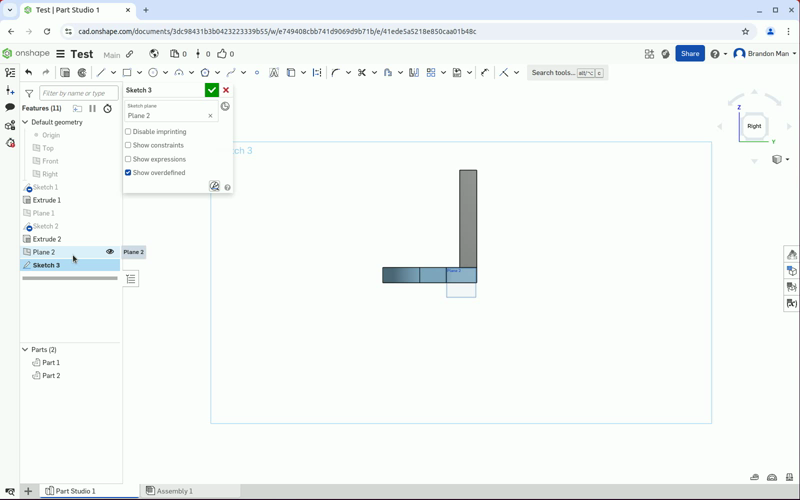
mouse_move(73, 352)
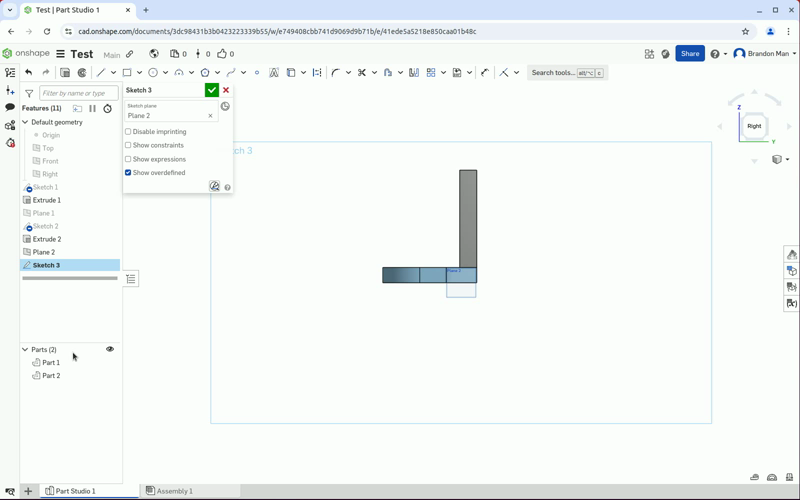
key(y)
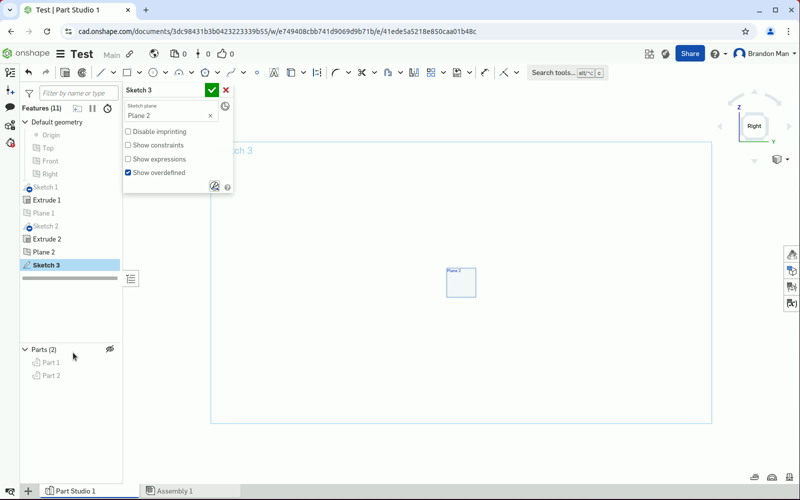
key(l)
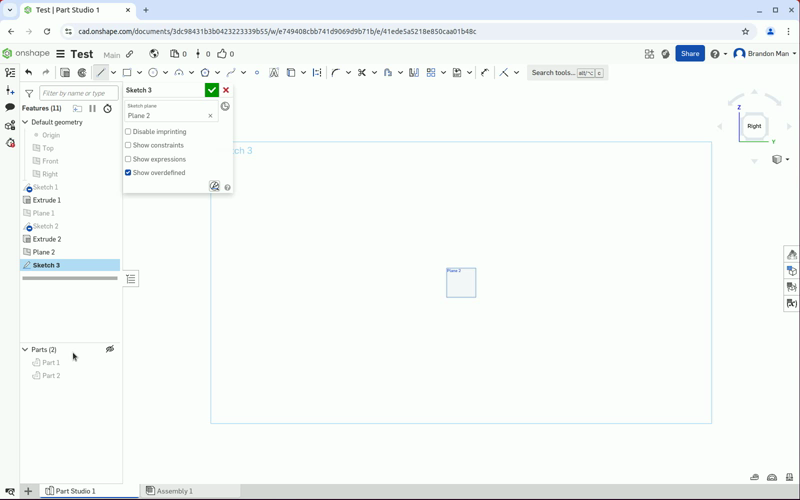
key_down(shift)
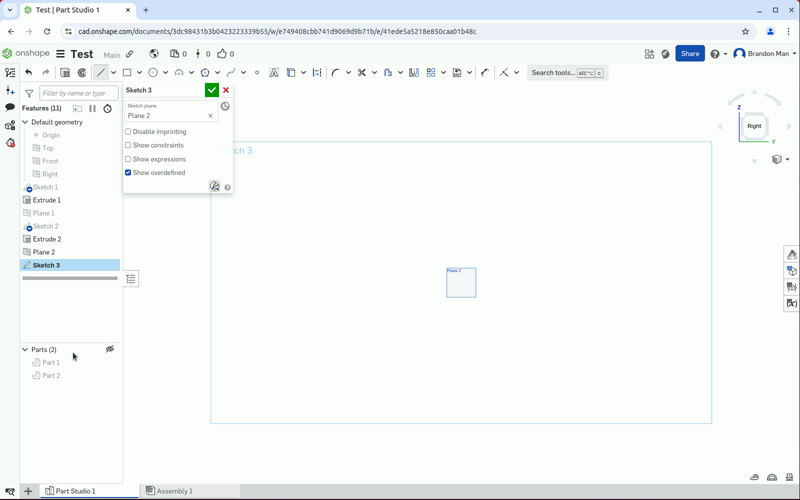
mouse_move(459, 230)
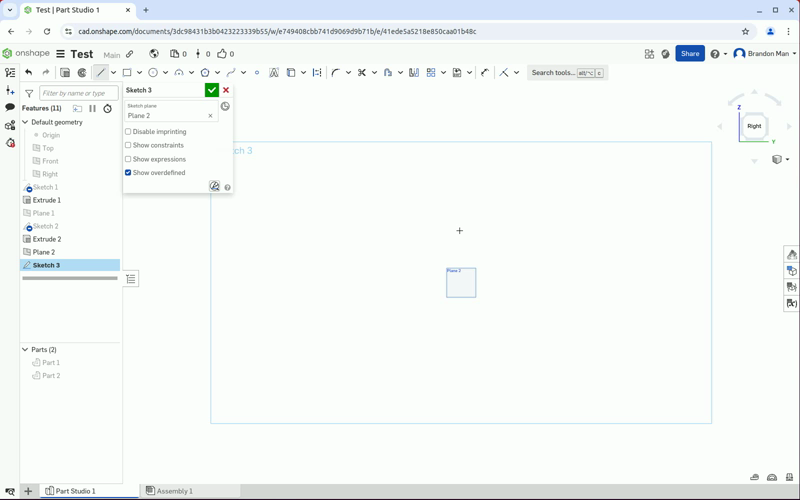
click(459, 230)
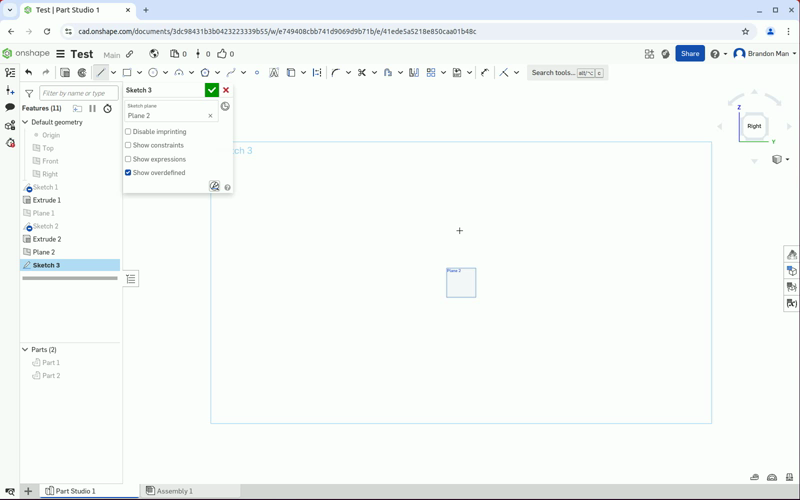
key_up(shift)
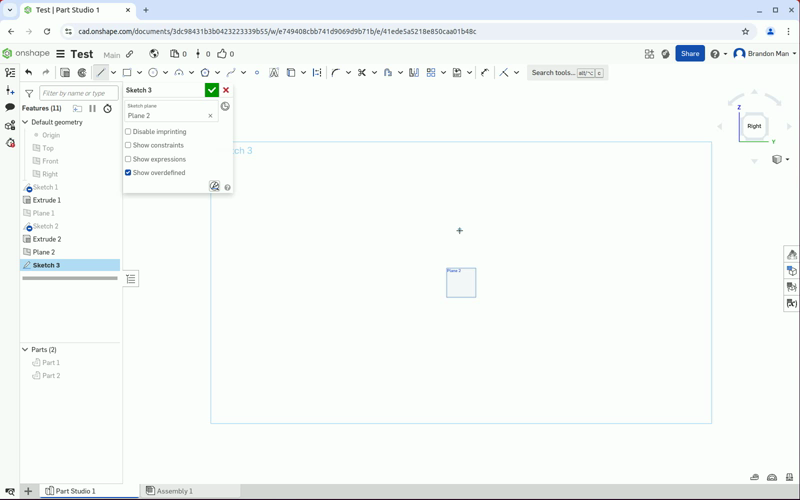
key_down(shift)
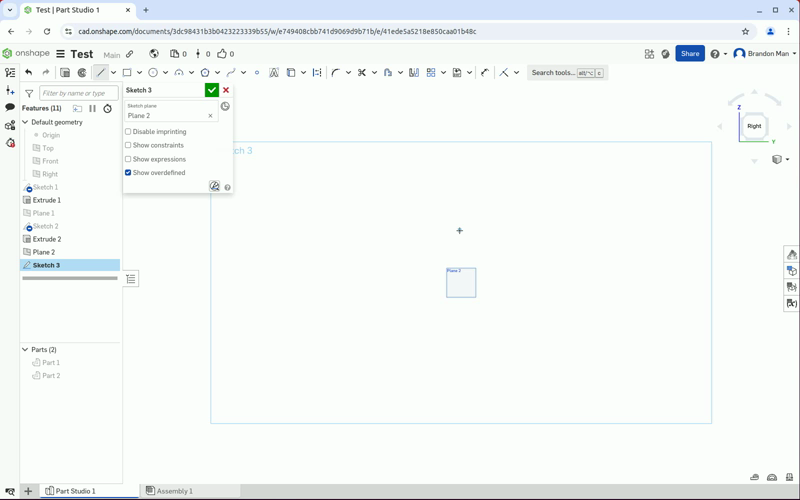
mouse_move(489, 230)
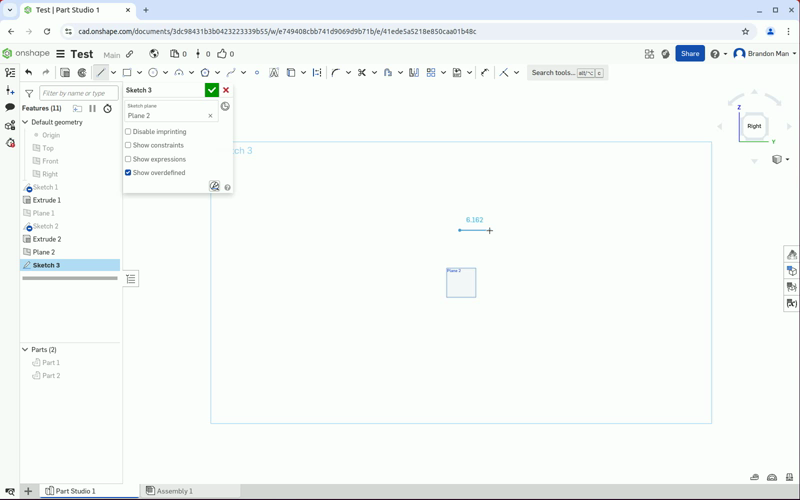
mouse_move(476, 230)
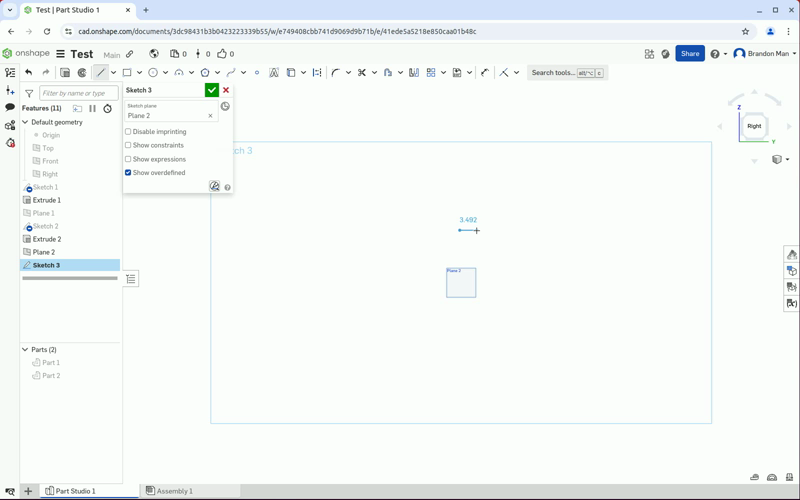
click(476, 230)
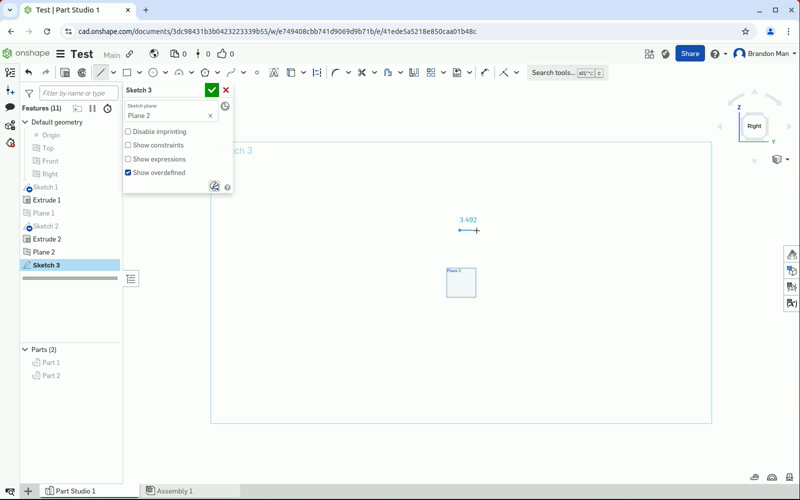
key_up(shift)
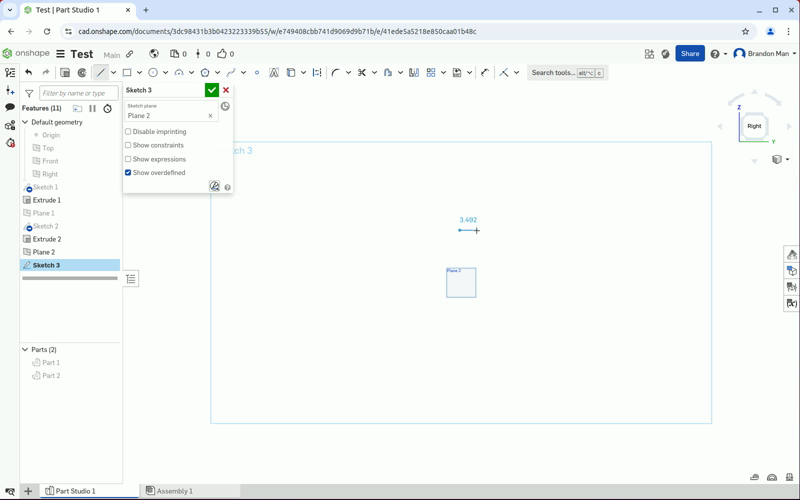
key_down(shift)
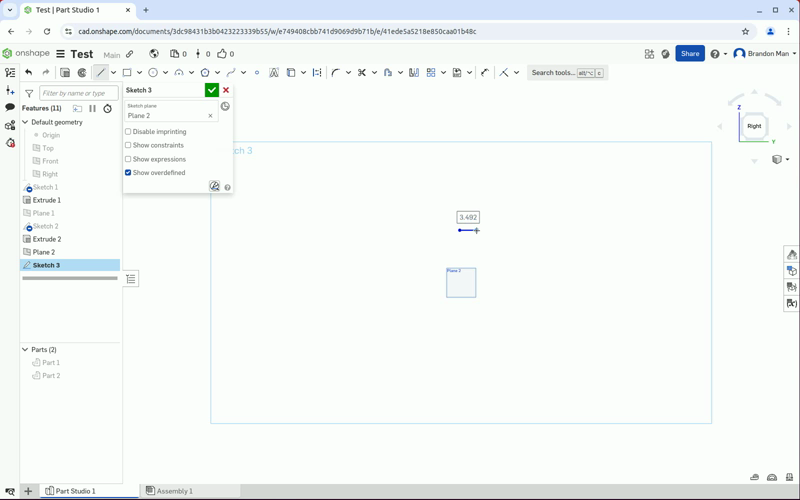
mouse_move(476, 169)
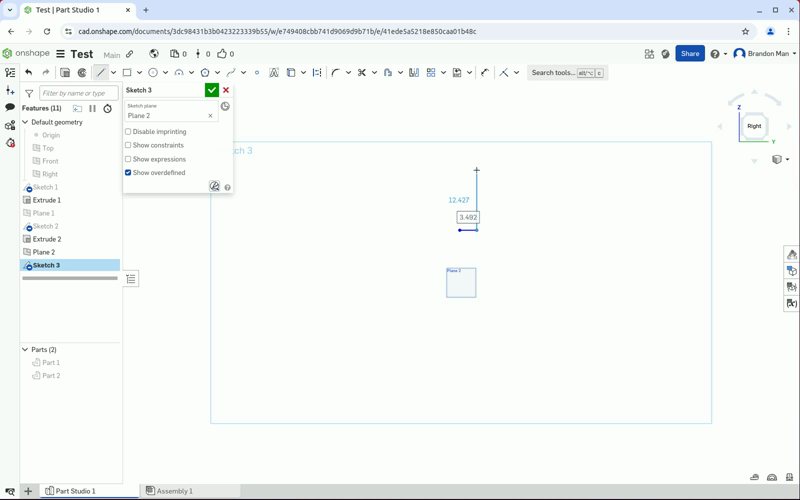
click(476, 169)
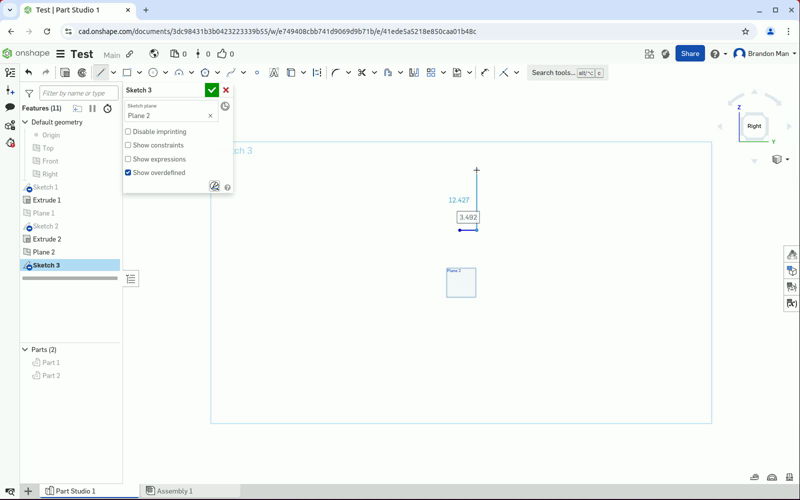
key_up(shift)
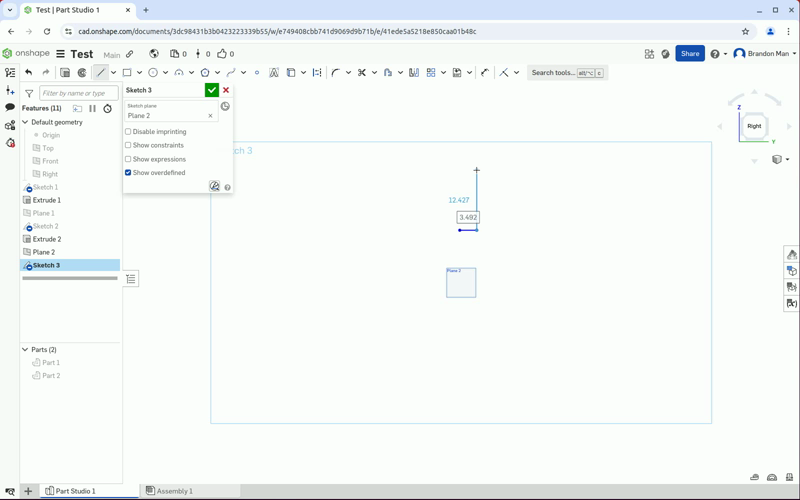
key_down(shift)
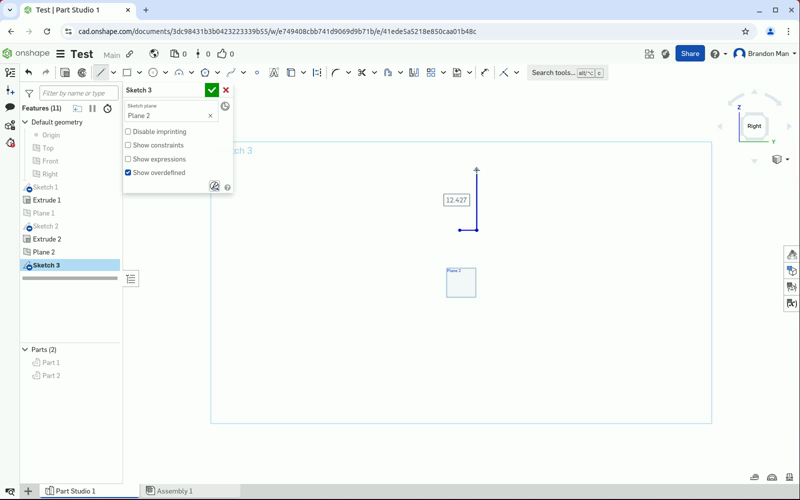
mouse_move(506, 169)
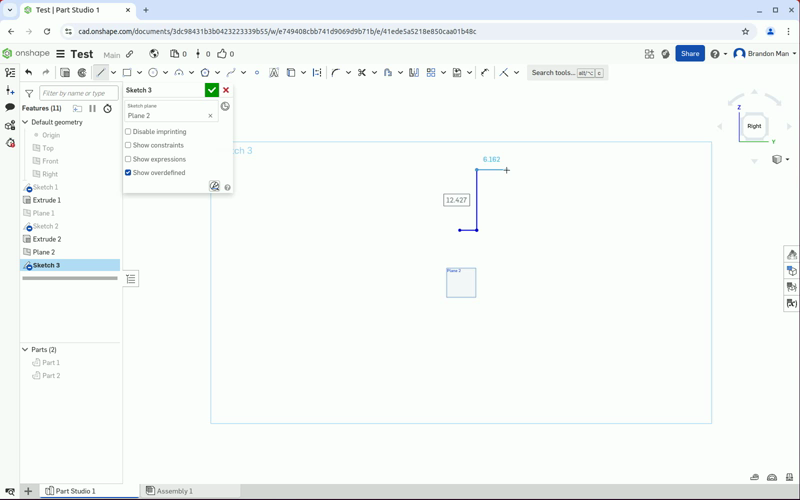
mouse_move(459, 169)
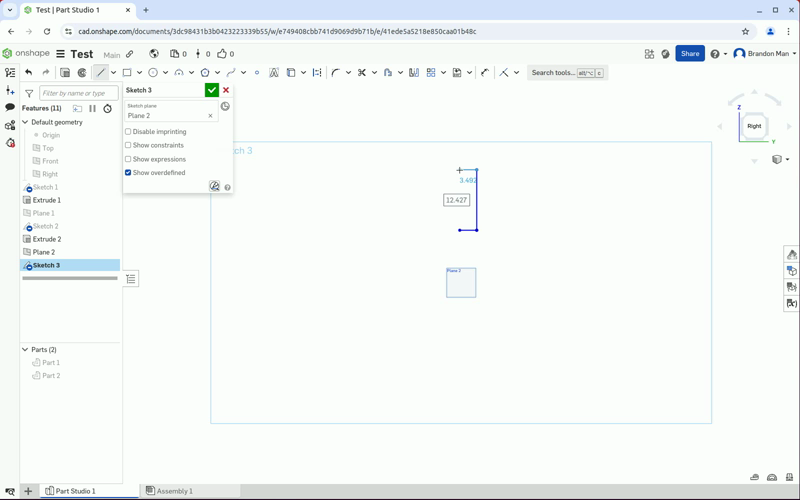
click(459, 169)
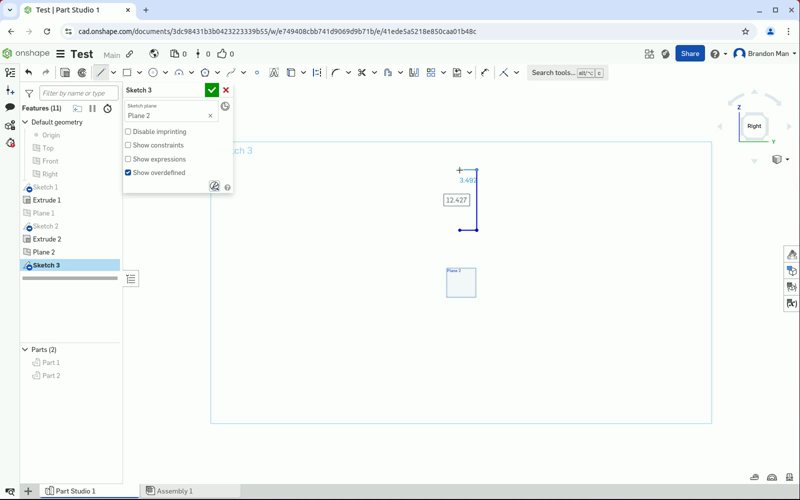
key_up(shift)
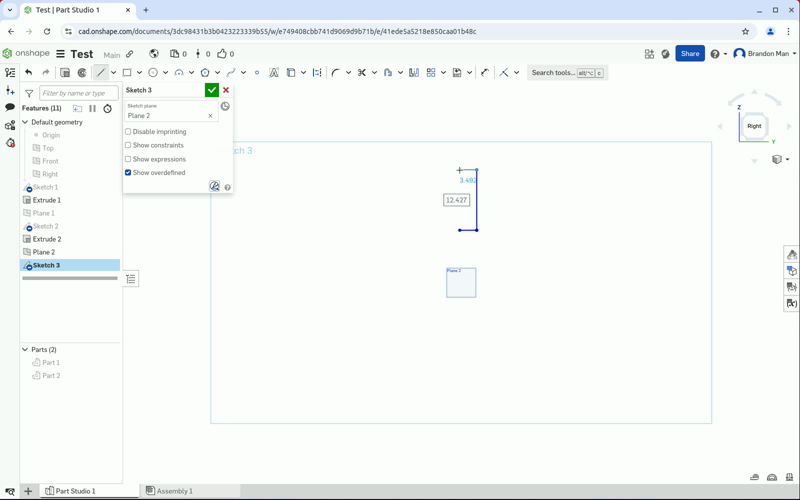
key_down(shift)
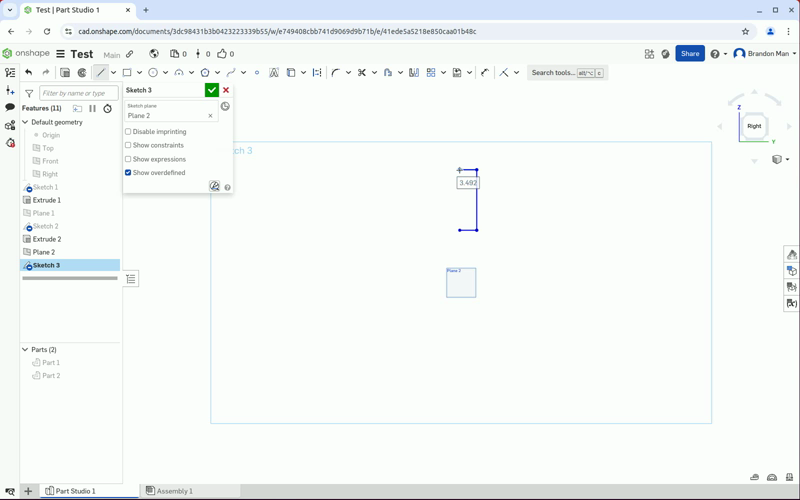
mouse_move(459, 230)
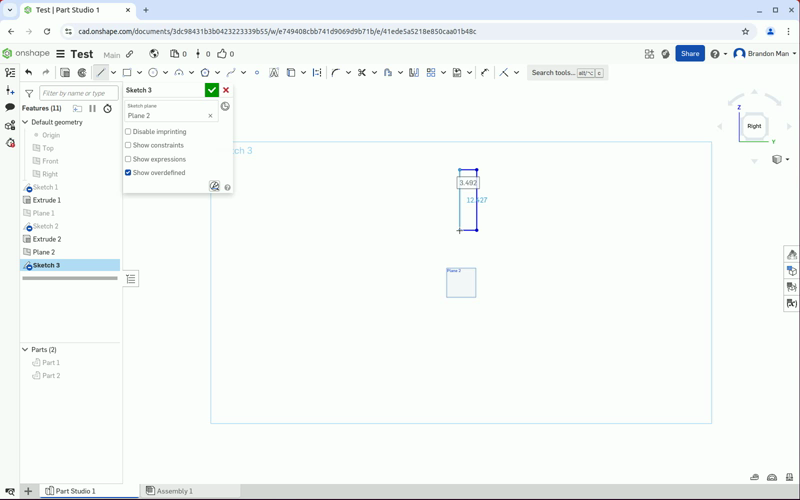
key_up(shift)
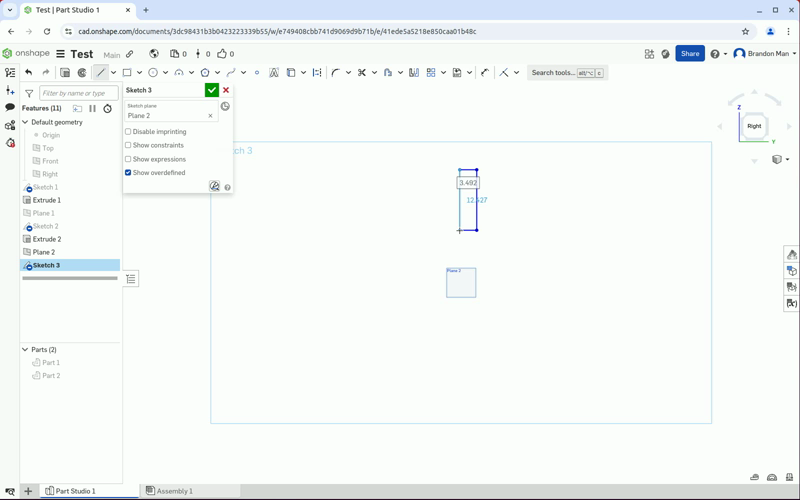
click(459, 230)
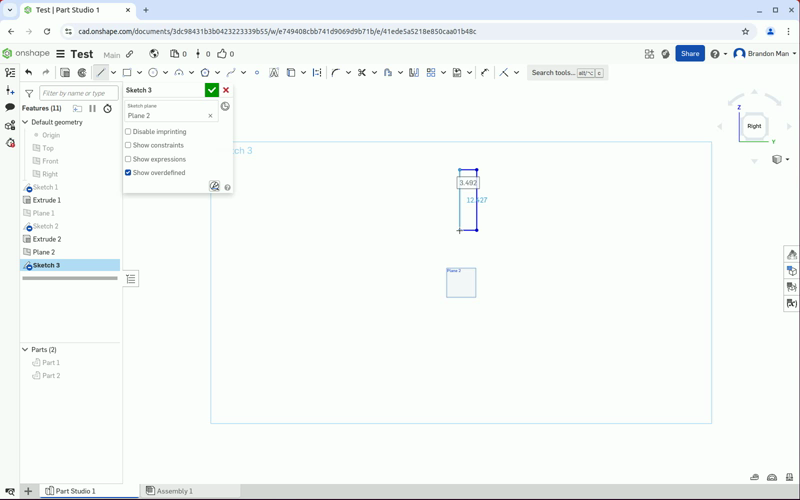
key(esc)
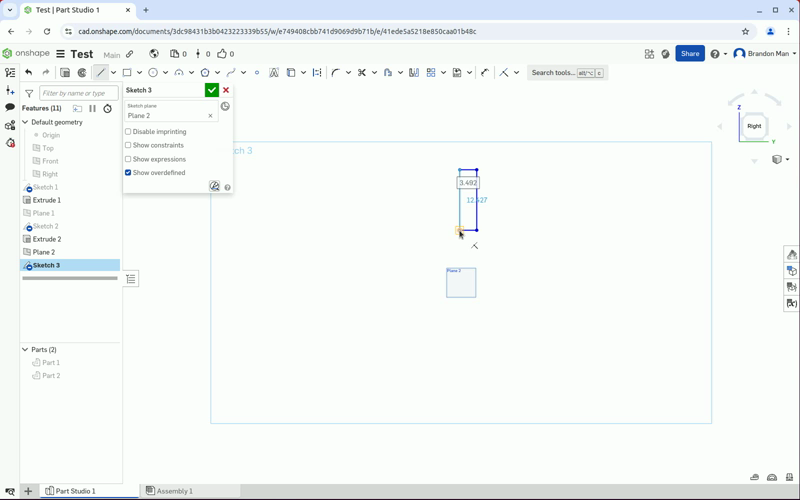
mouse_move(469, 216)
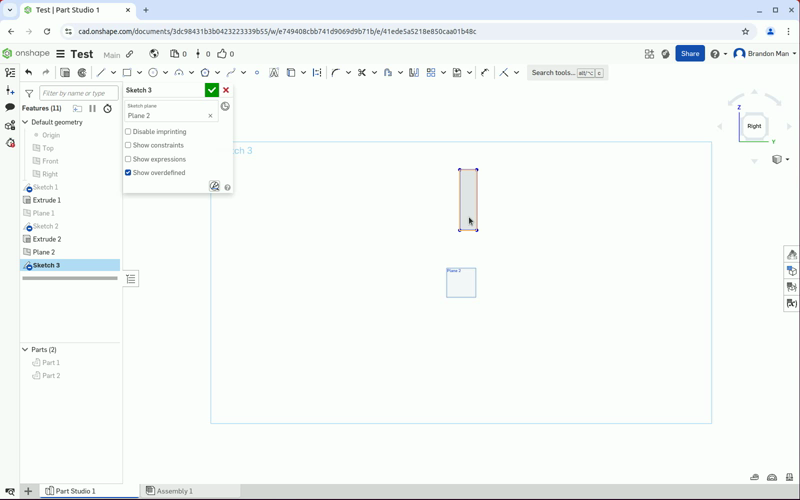
scroll(6)
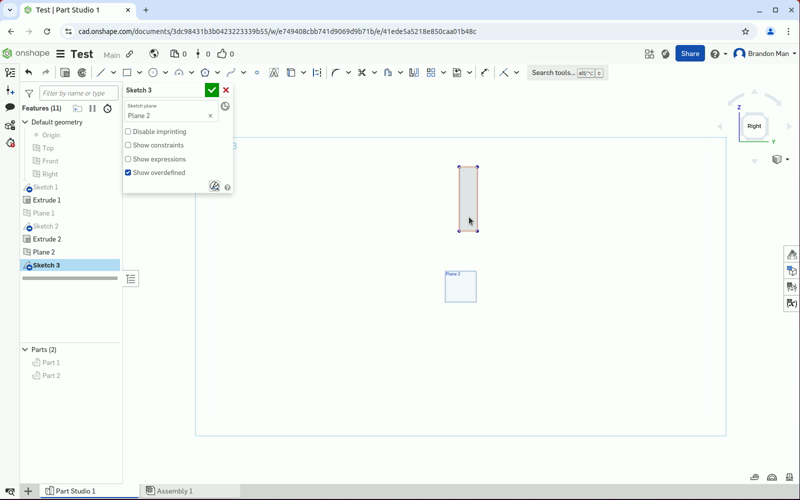
scroll(6)
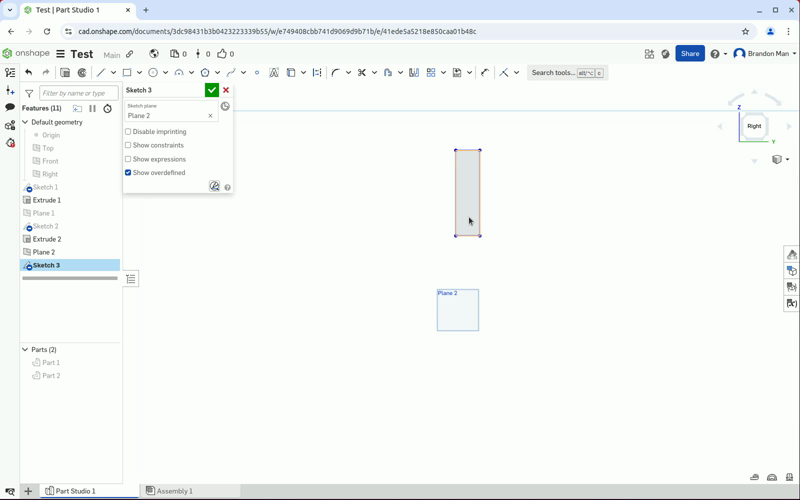
scroll(6)
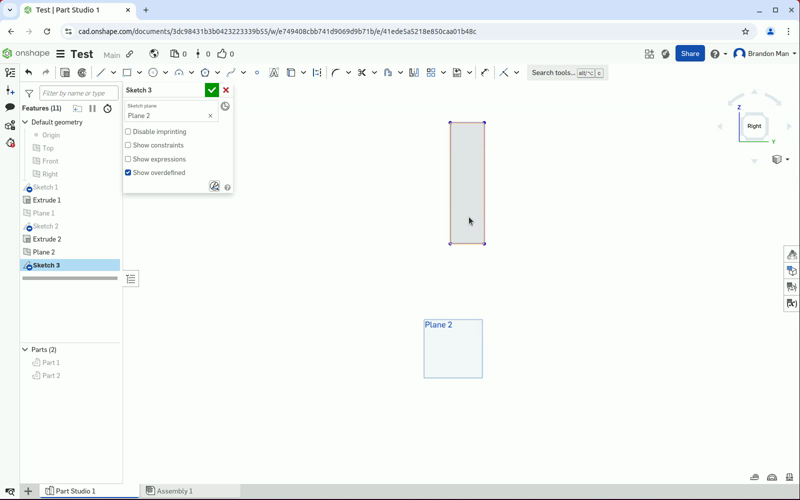
scroll(6)
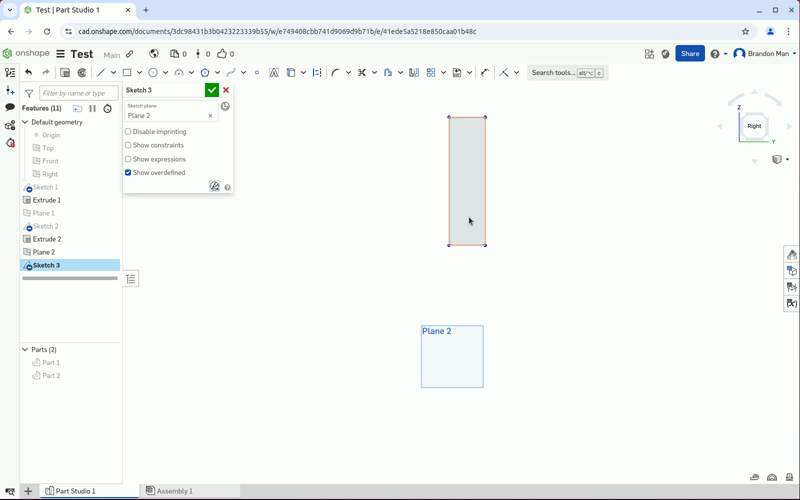
scroll(6)
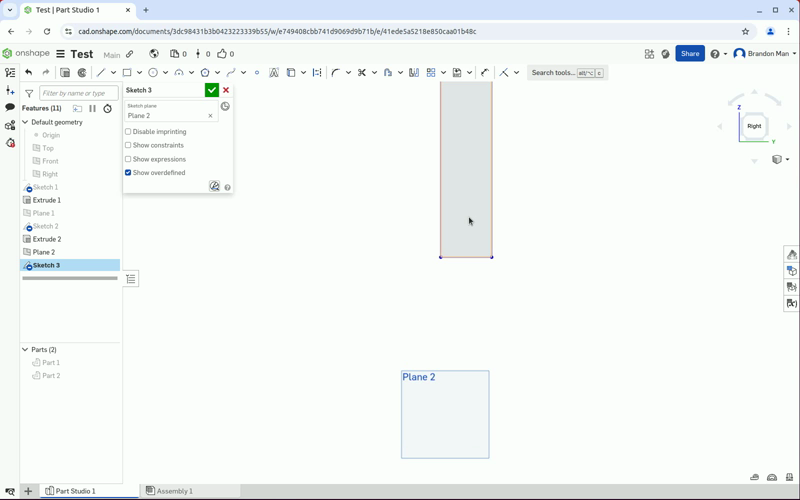
scroll(6)
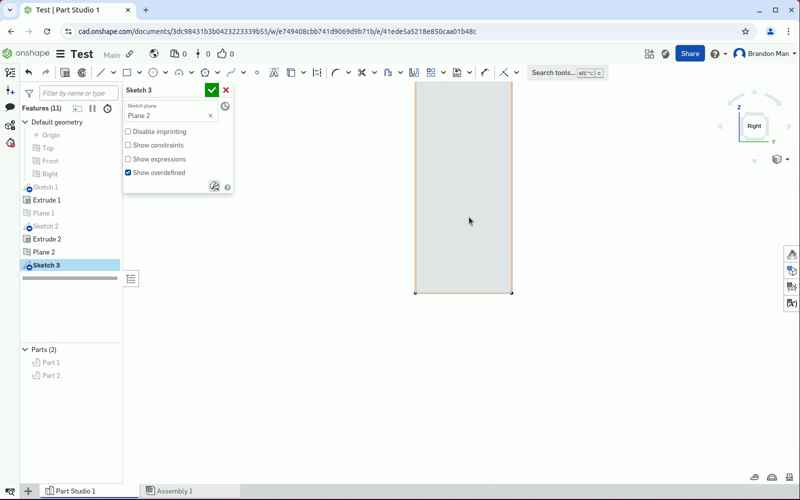
scroll(6)
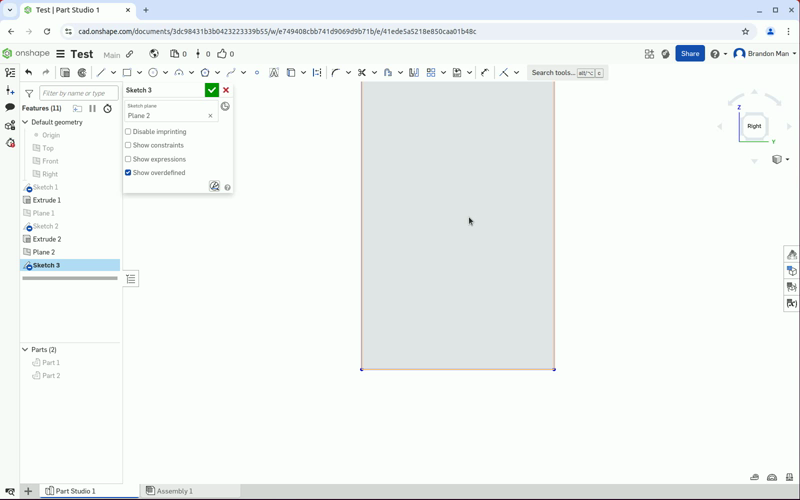
click(469, 216)
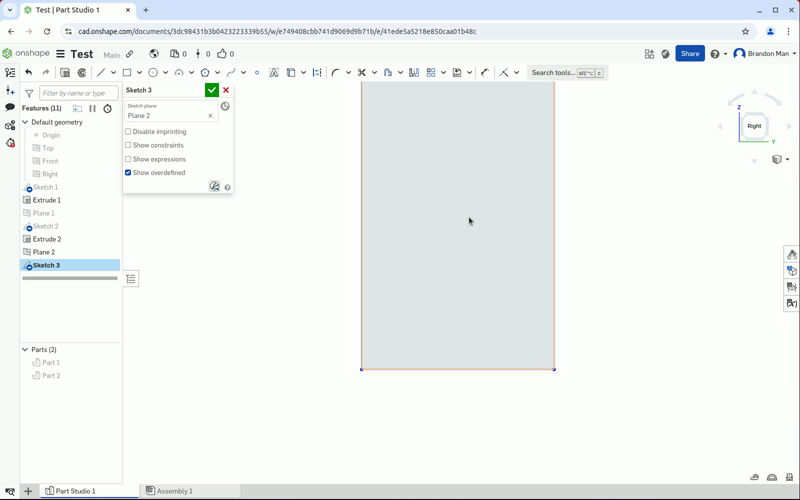
scroll(-6)
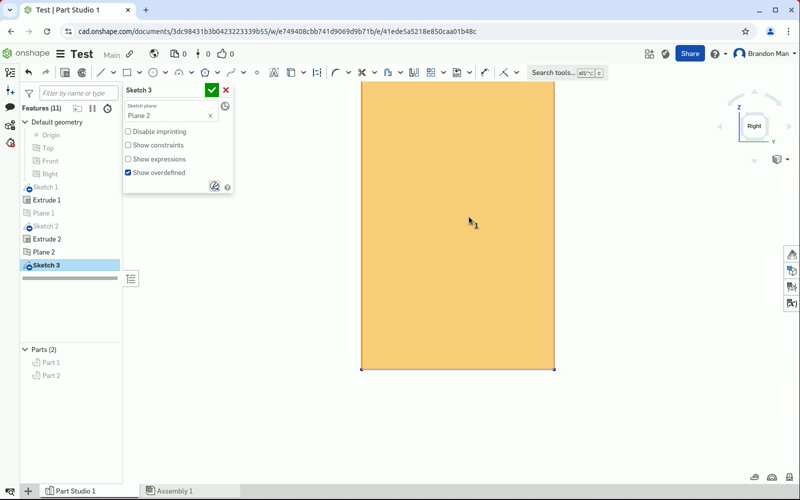
scroll(-6)
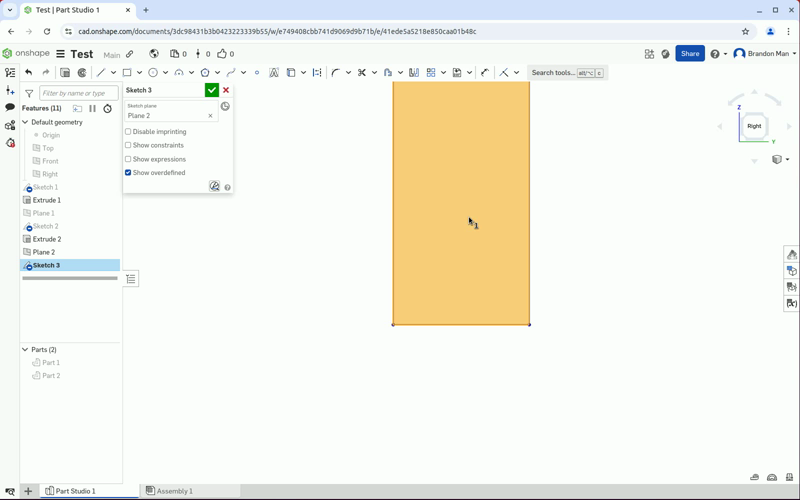
scroll(-6)
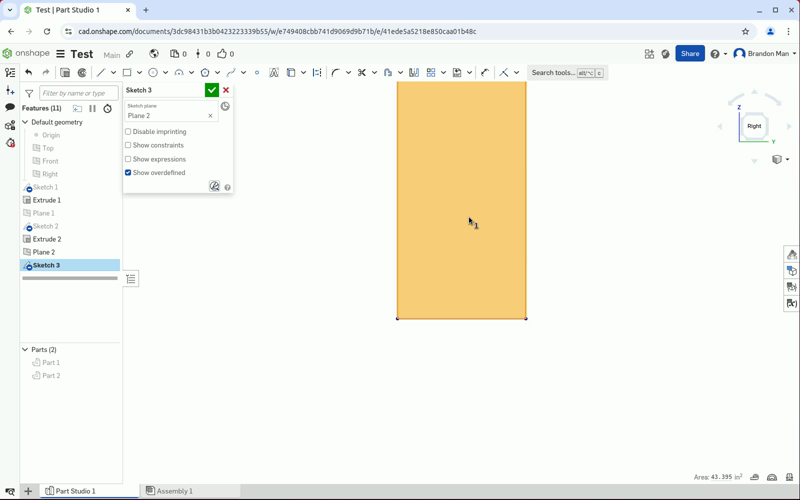
scroll(-6)
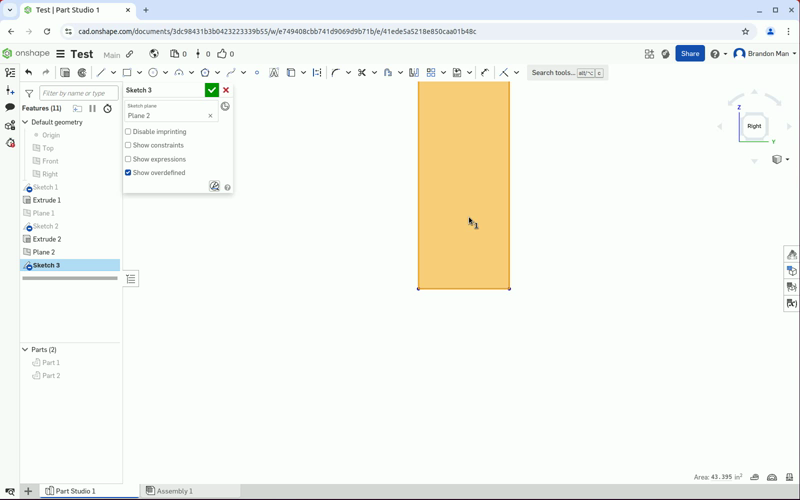
scroll(-6)
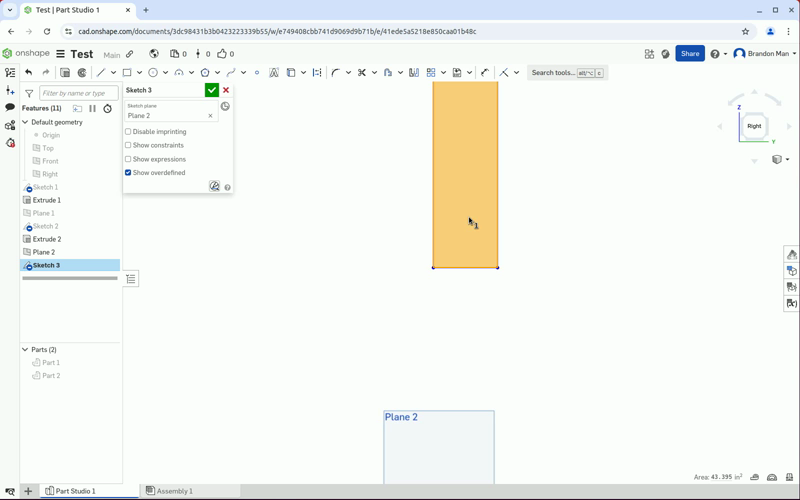
scroll(-6)
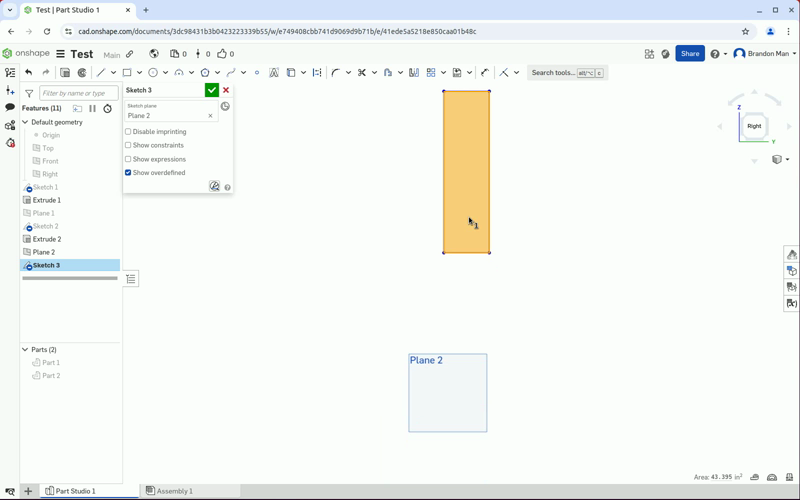
scroll(-6)
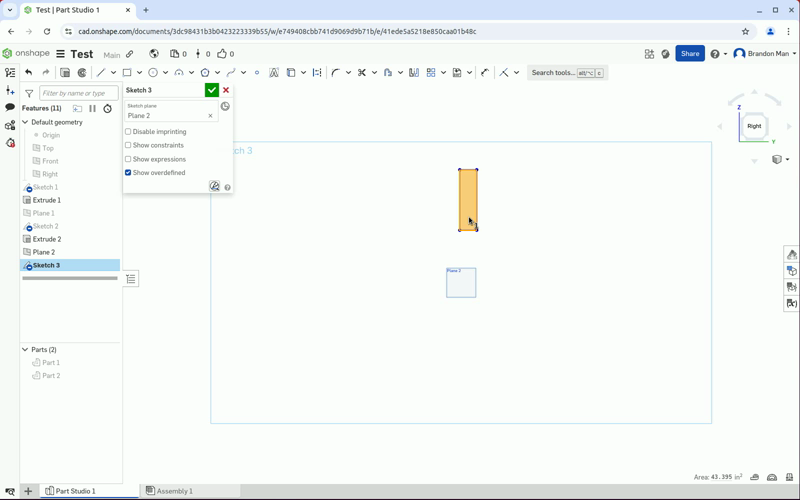
mouse_move(73, 352)
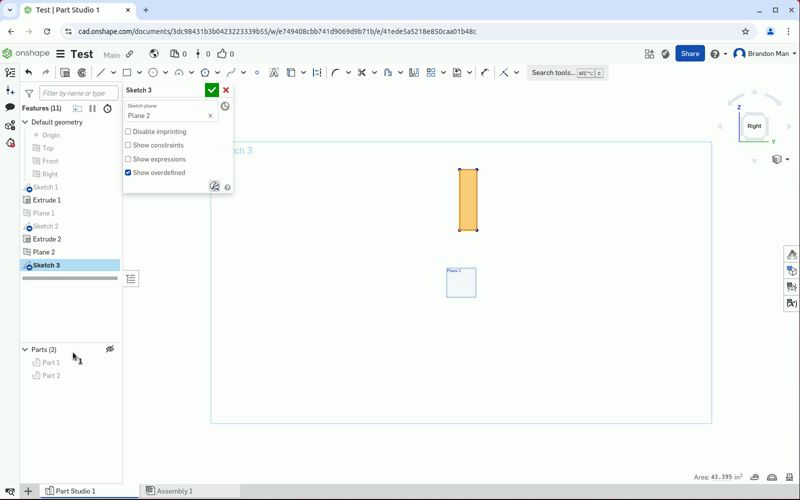
key(shift+y)
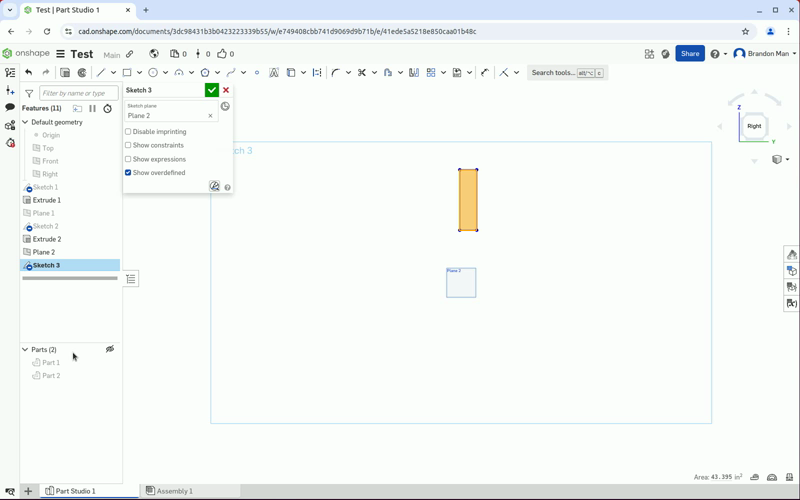
key(shift+e)
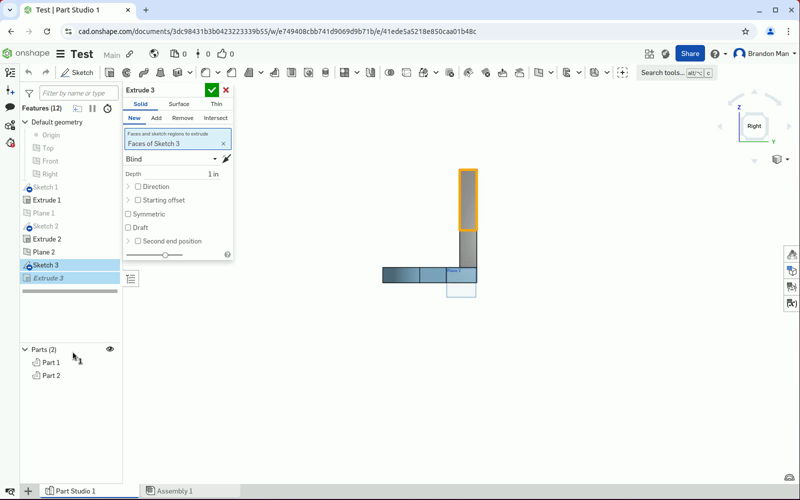
mouse_move(143, 106)
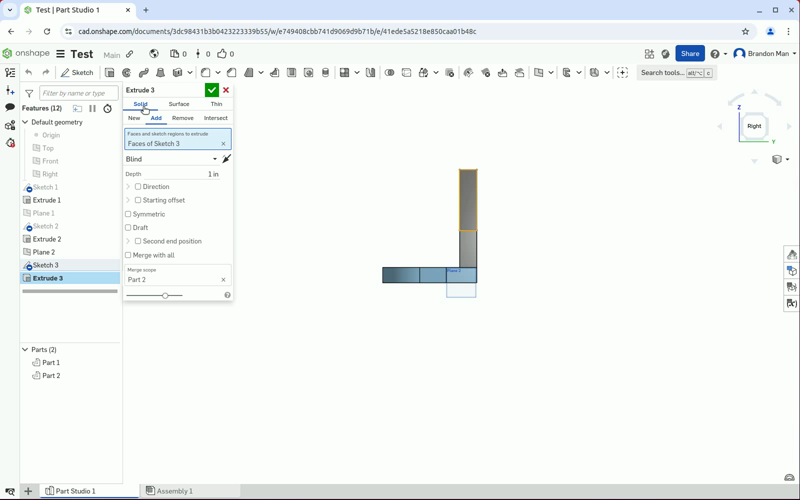
click(143, 106)
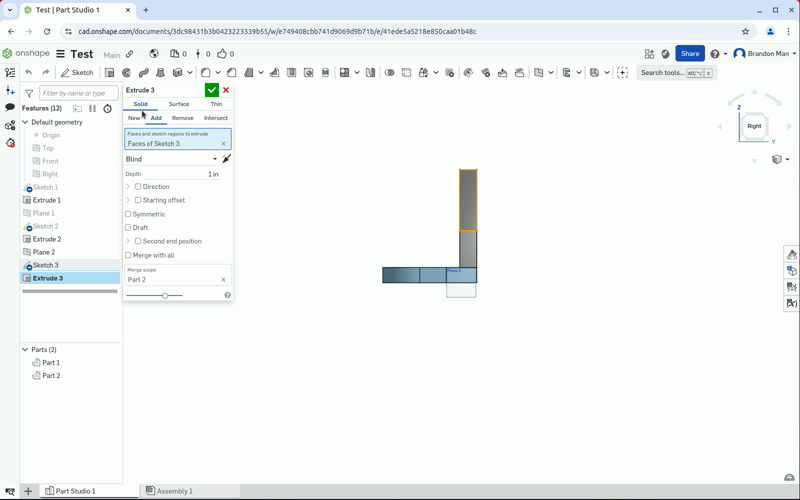
mouse_move(137, 120)
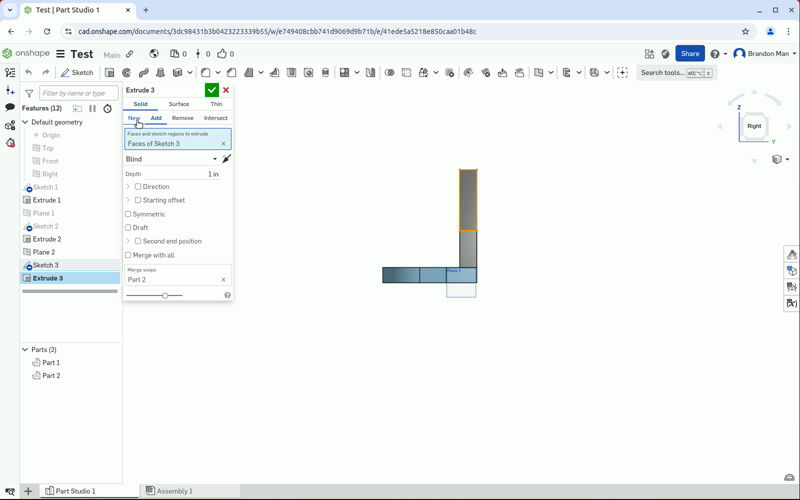
click(137, 120)
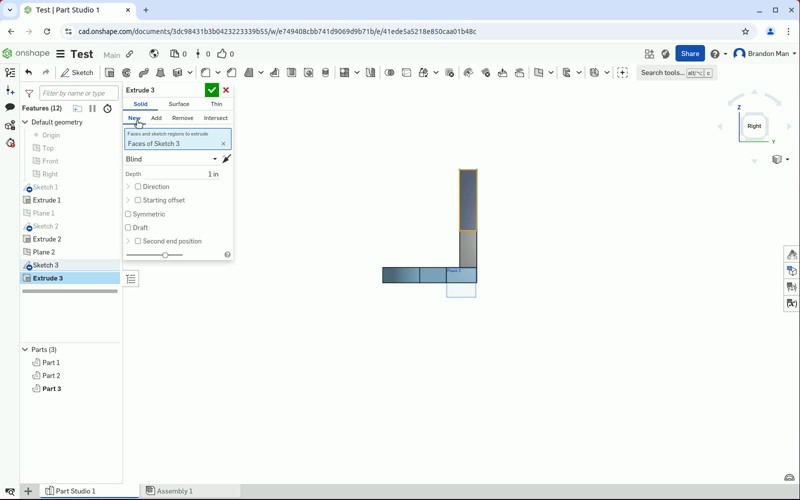
key(tab, 4)
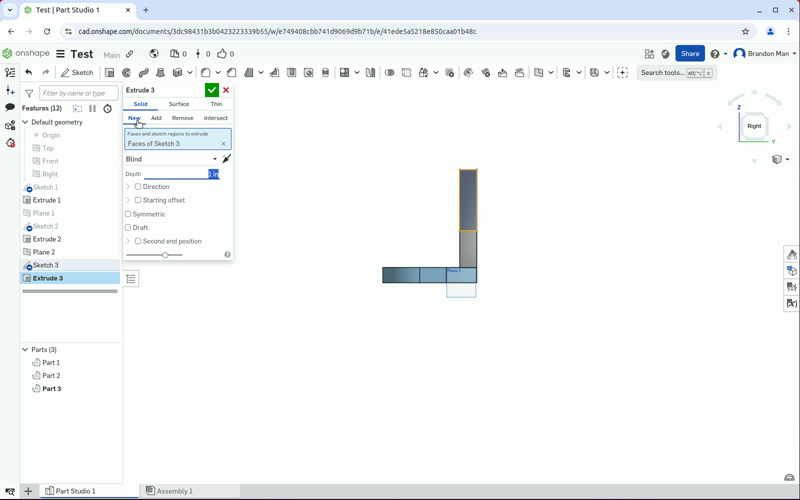
text(4.574)
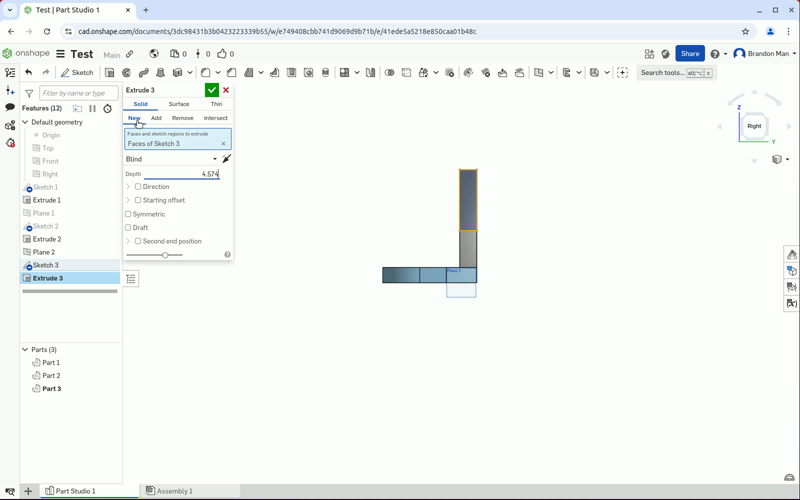
key(enter)
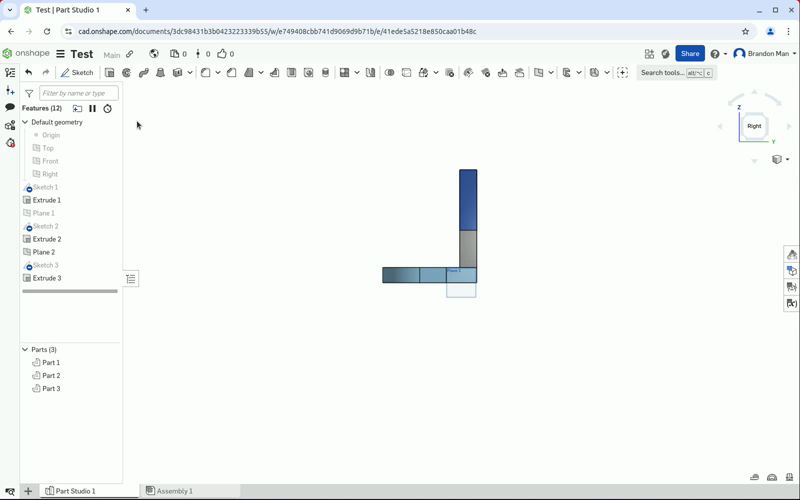
key(shift+h)
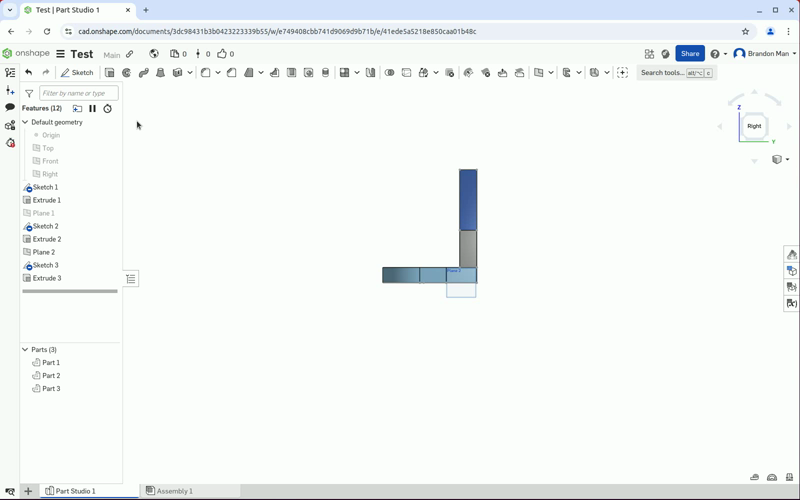
key(shift+h)
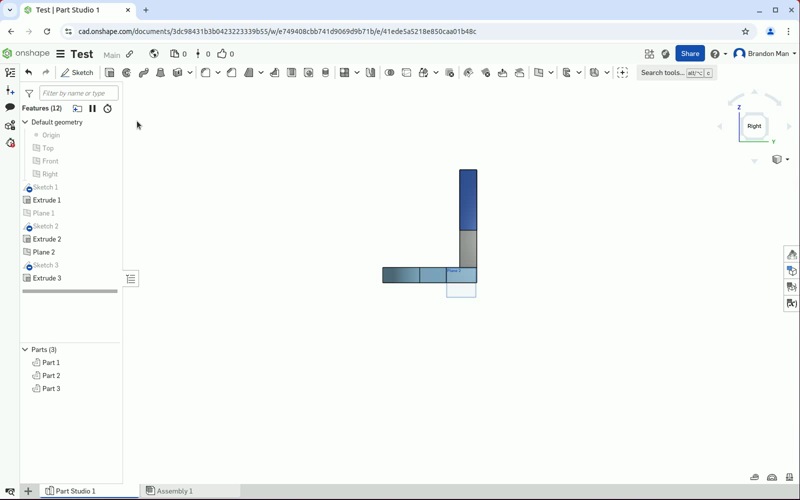
mouse_move(73, 189)
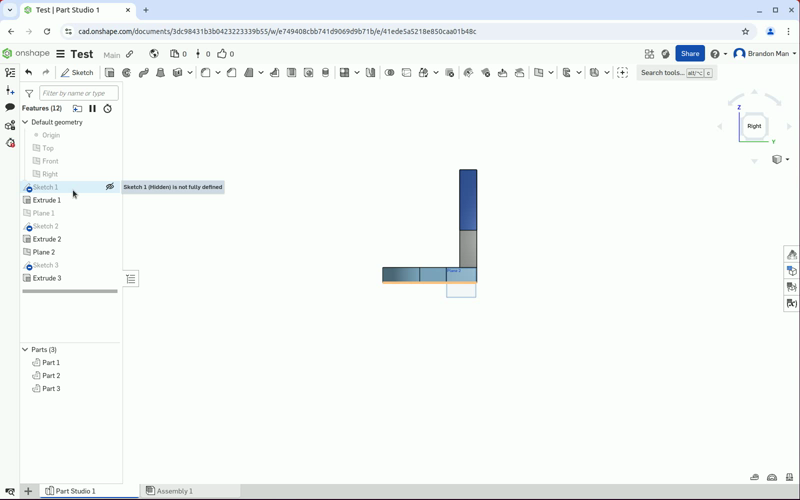
click(73, 189)
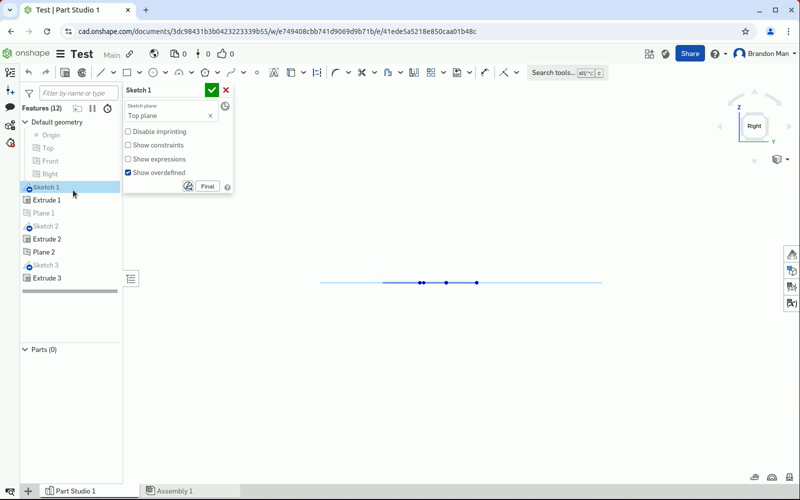
mouse_move(229, 92)
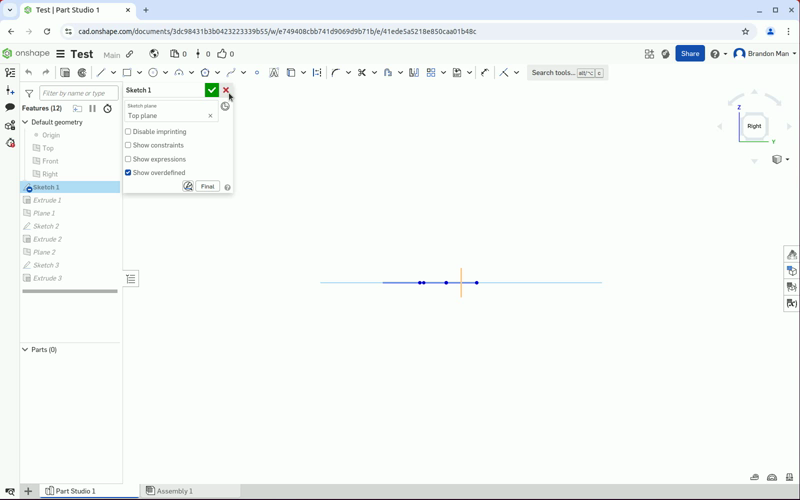
click(229, 92)
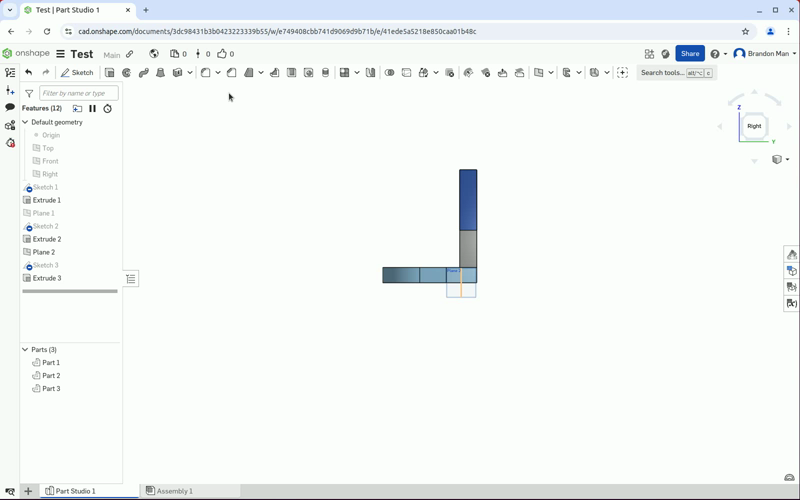
mouse_move(73, 352)
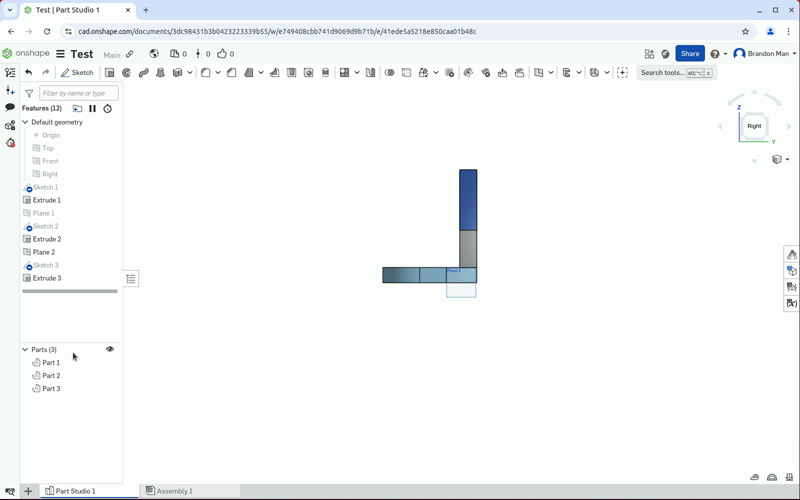
key(y)
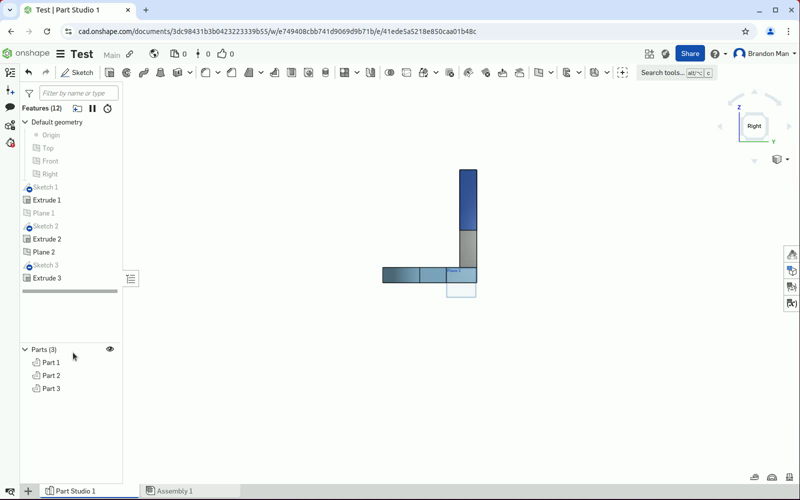
key(shift+p)
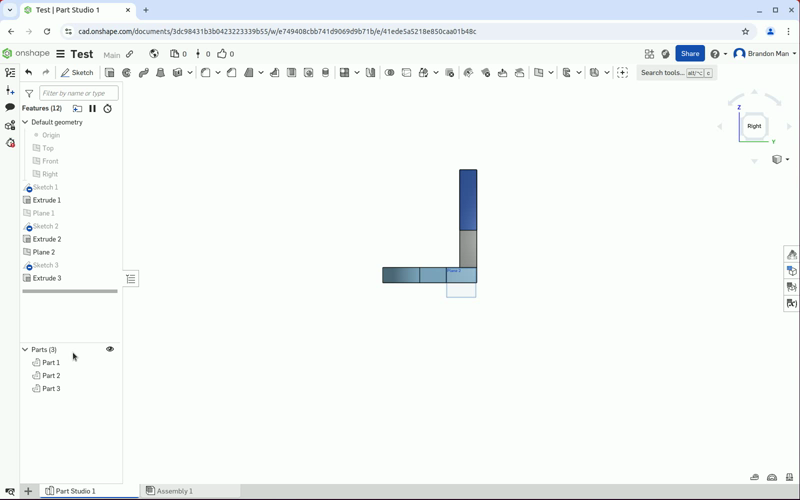
key(space)
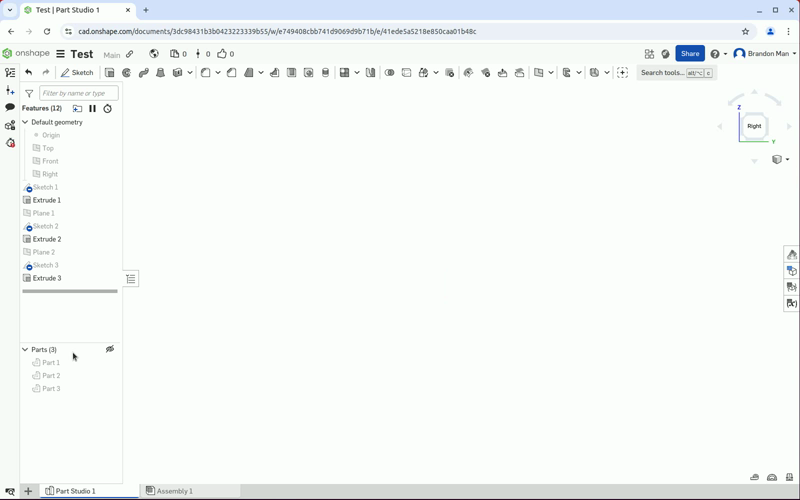
key_down(shift)
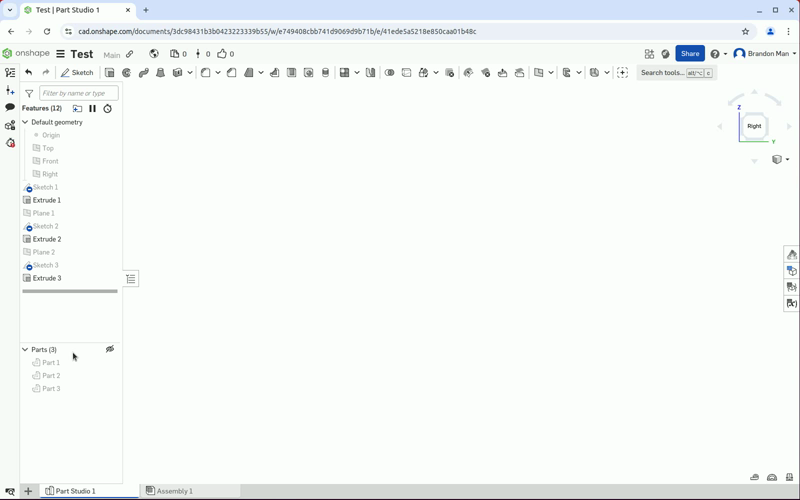
key(right)
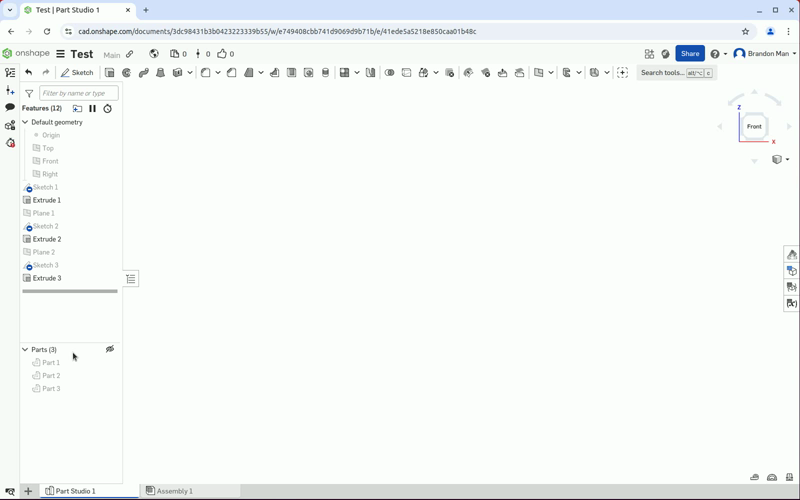
key_up(shift)
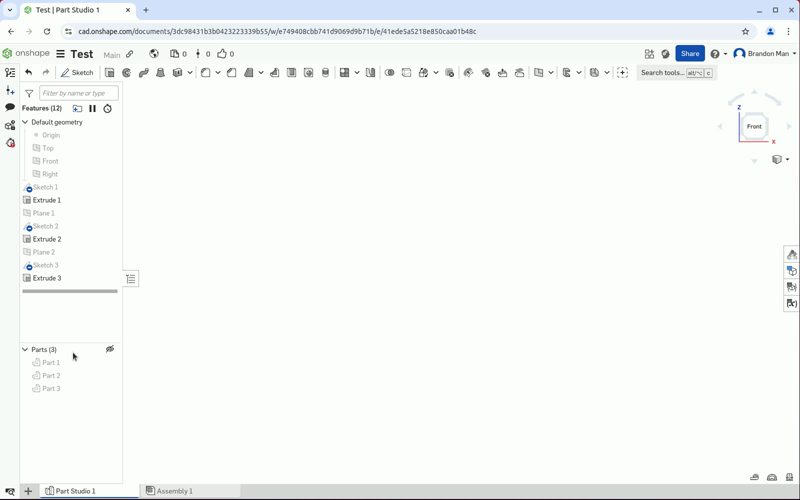
mouse_move(73, 352)
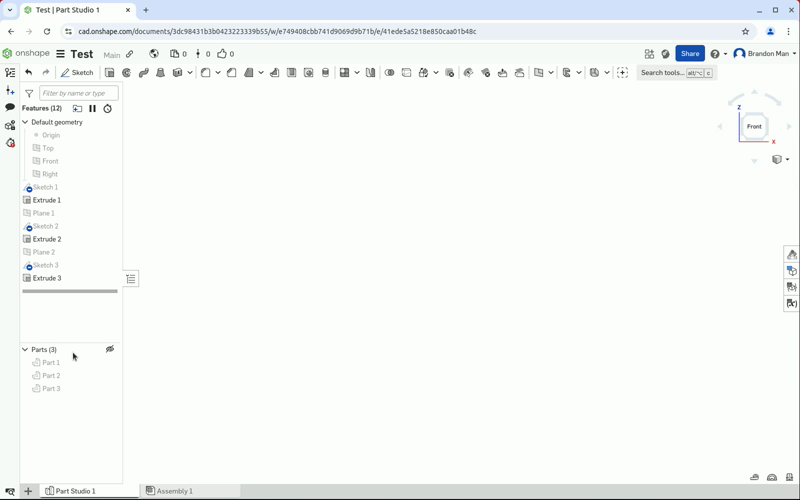
key(shift+y)
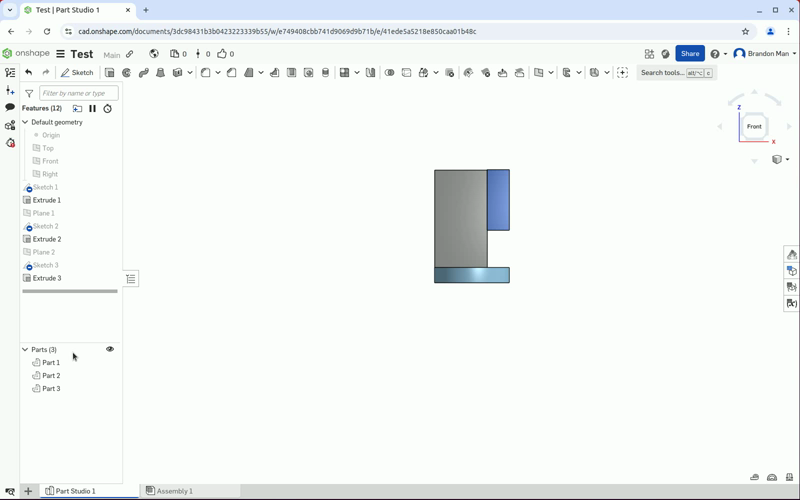
mouse_move(541, 75)
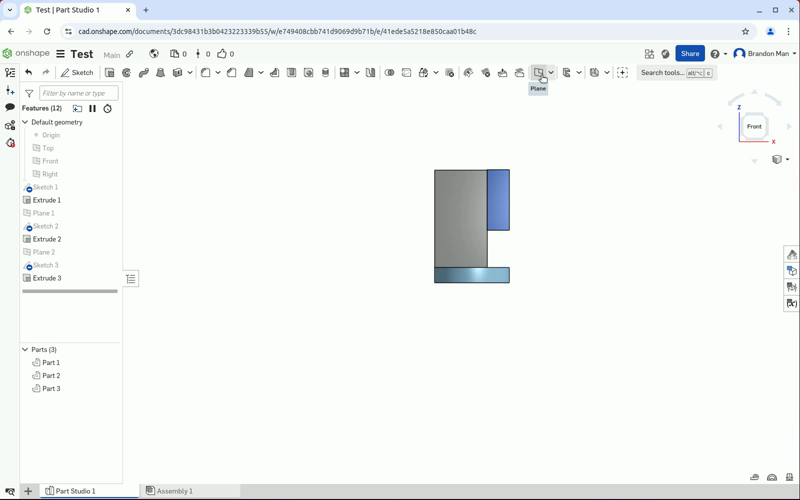
click(541, 75)
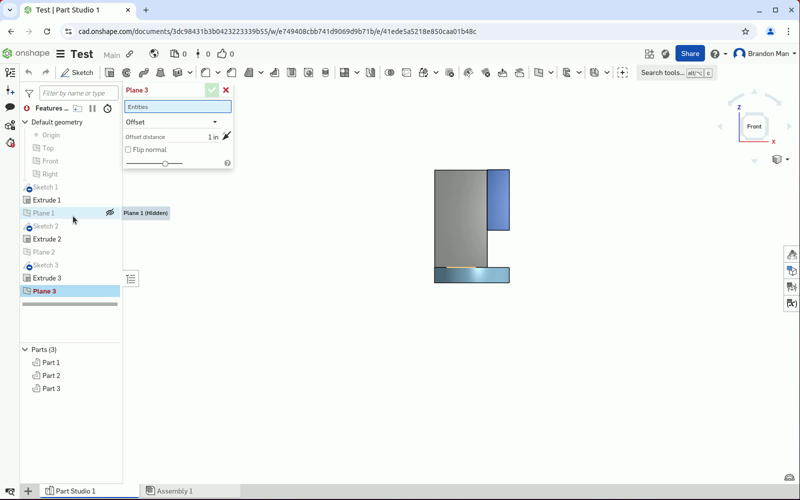
scroll(3)
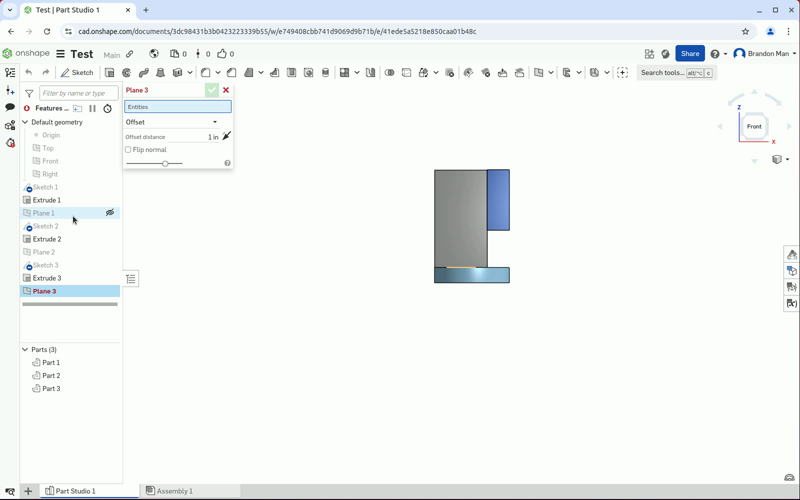
mouse_move(73, 163)
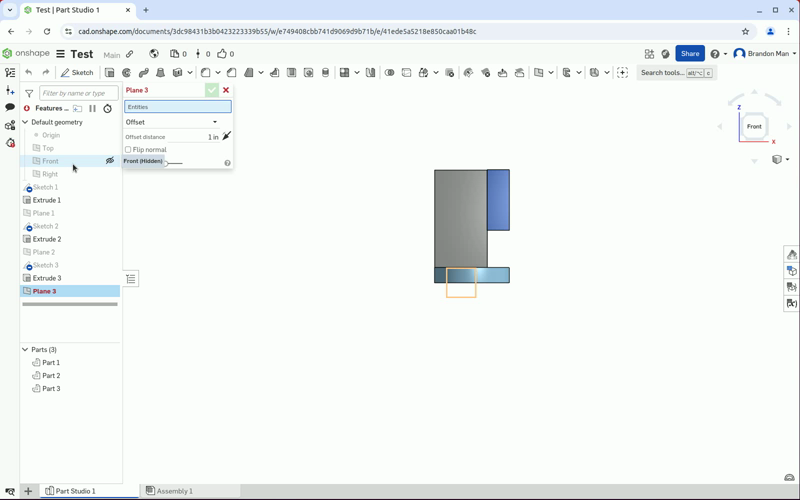
click(73, 163)
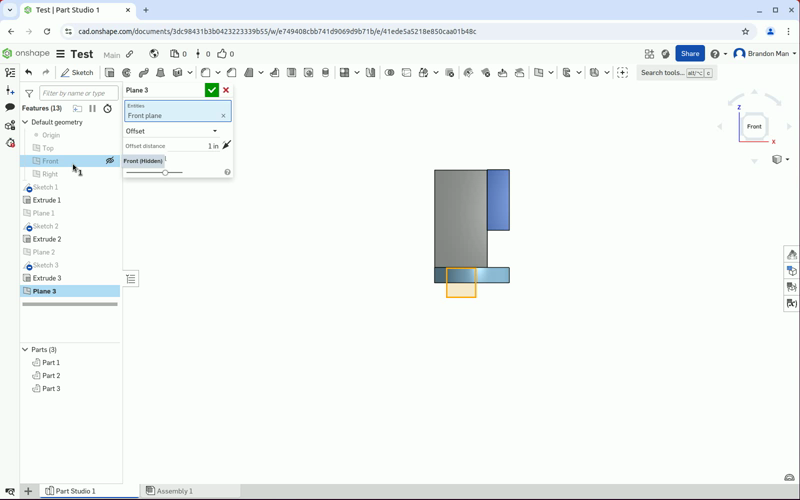
key(tab, 2)
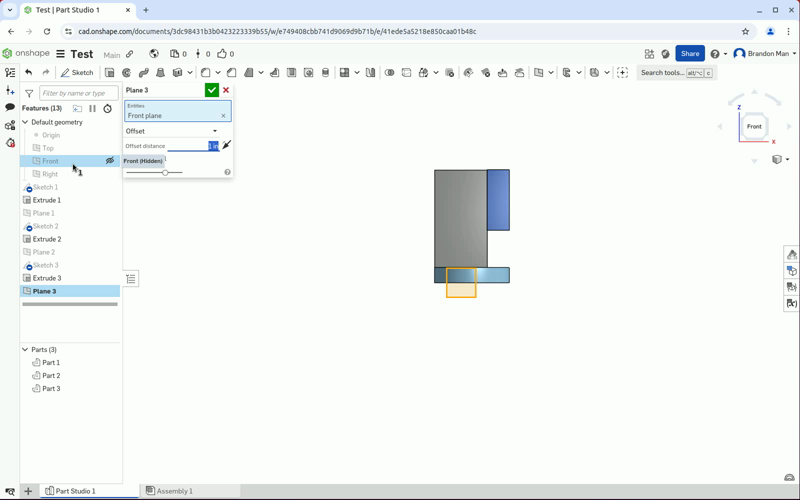
text(0.246)
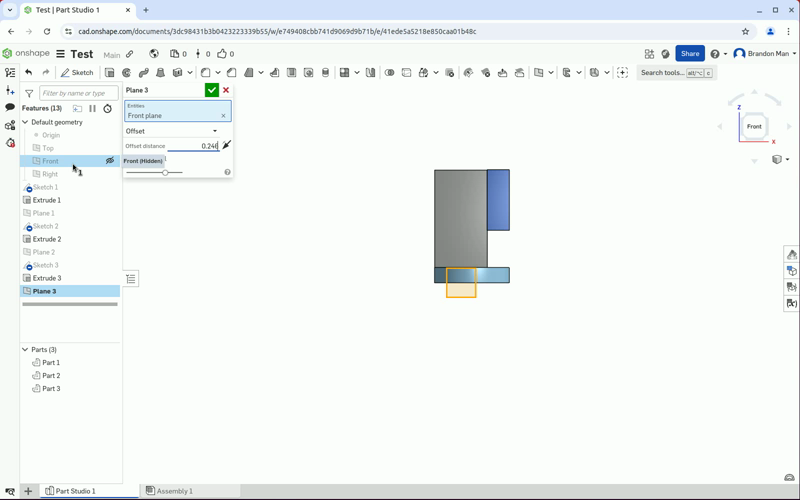
key(enter, 2)
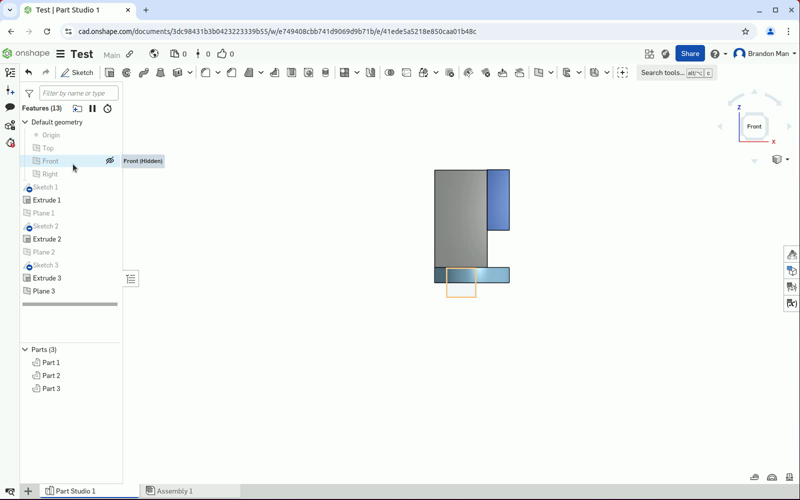
key(shift+s)
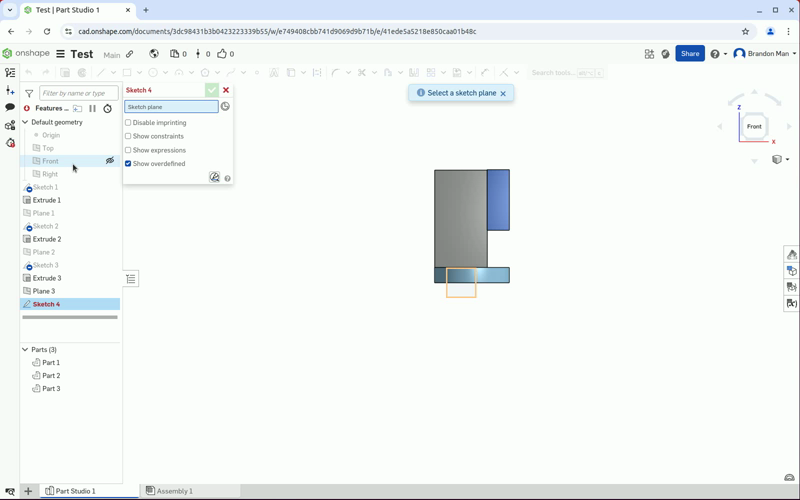
mouse_move(73, 293)
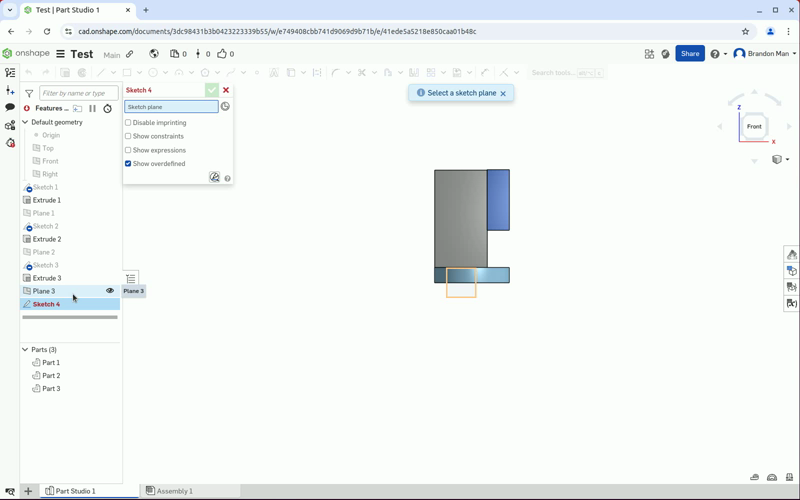
click(73, 293)
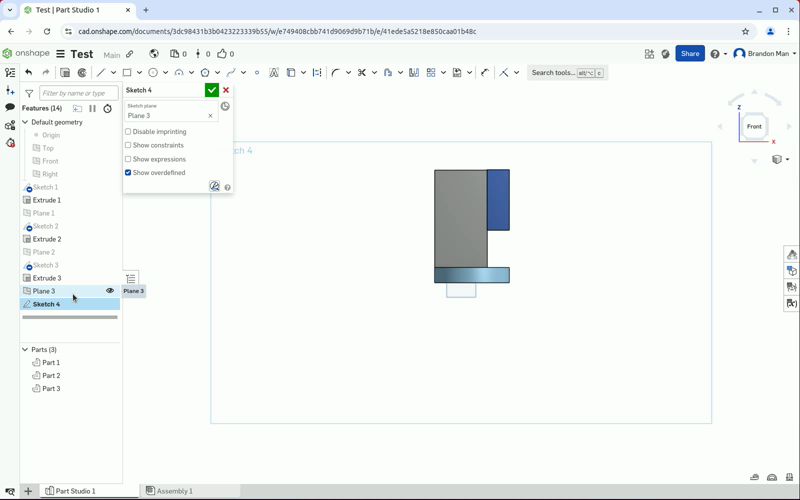
mouse_move(73, 352)
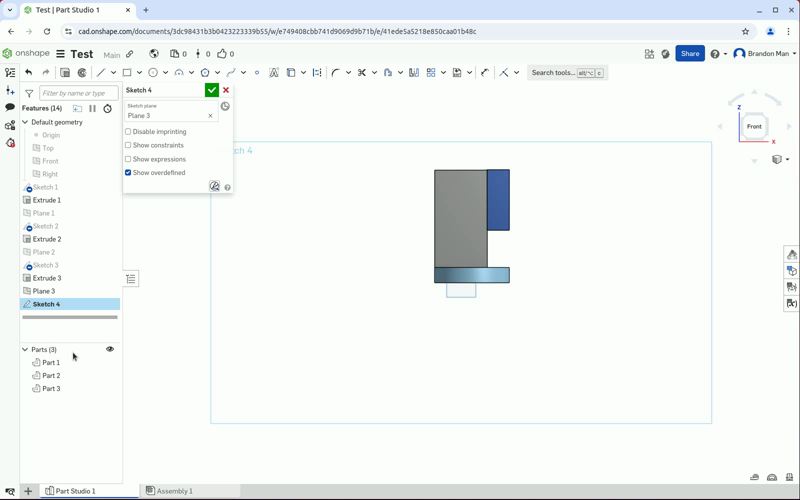
key(y)
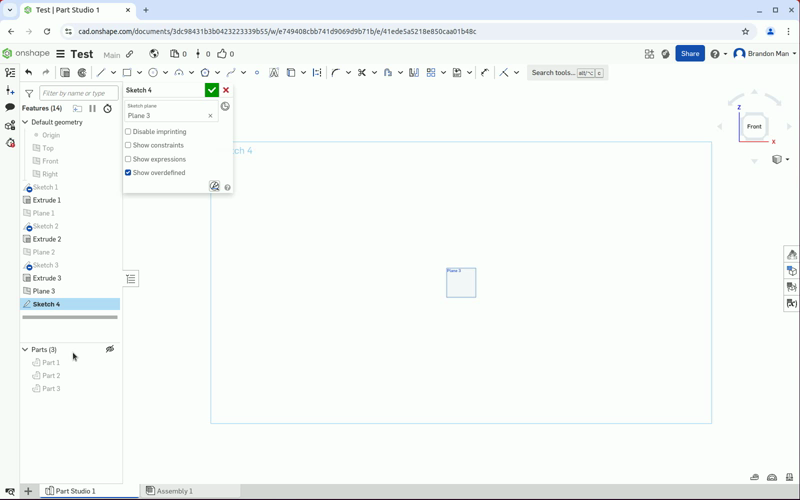
key(c)
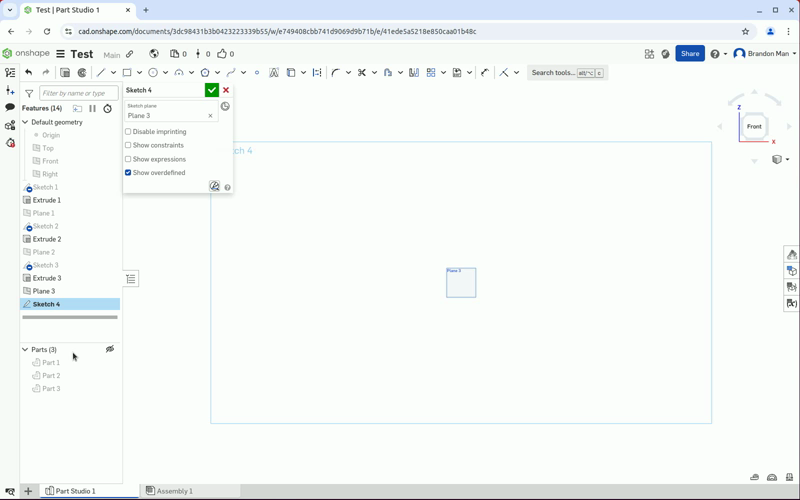
key_down(shift)
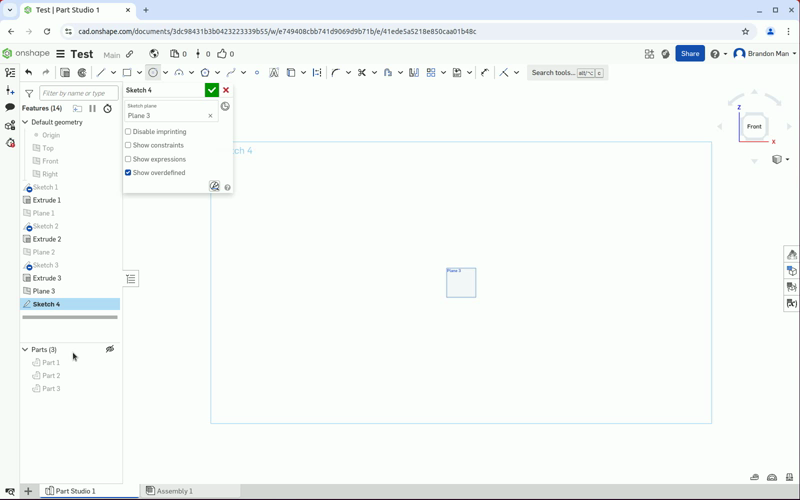
mouse_move(467, 201)
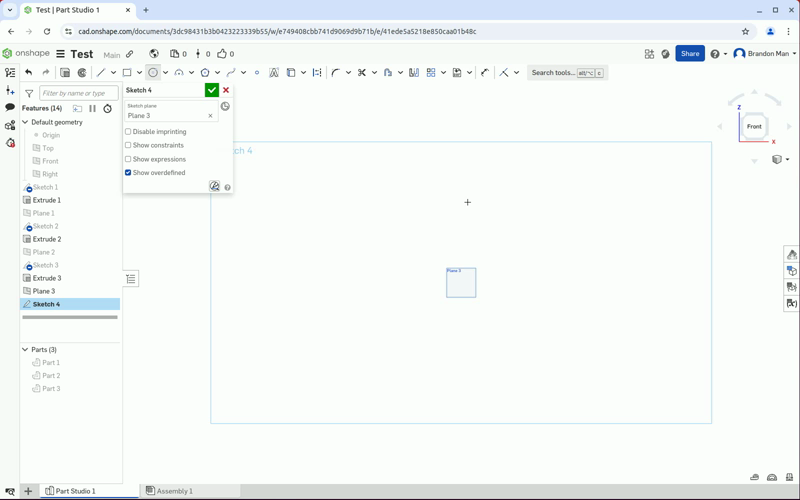
click(467, 201)
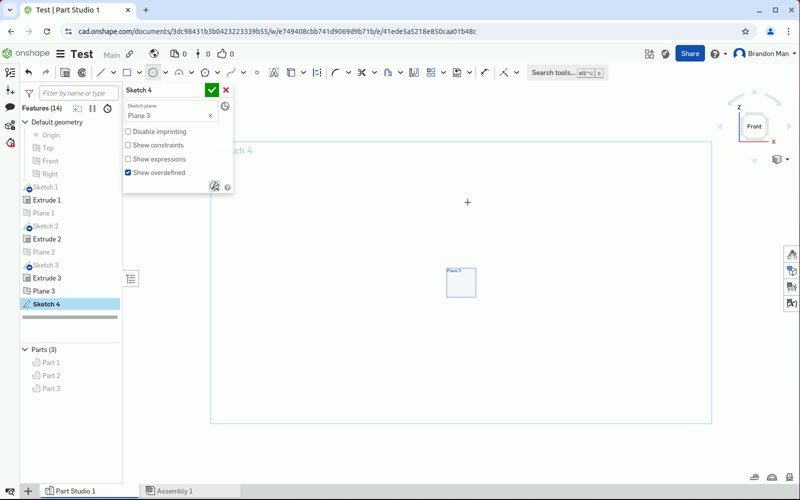
key_up(shift)
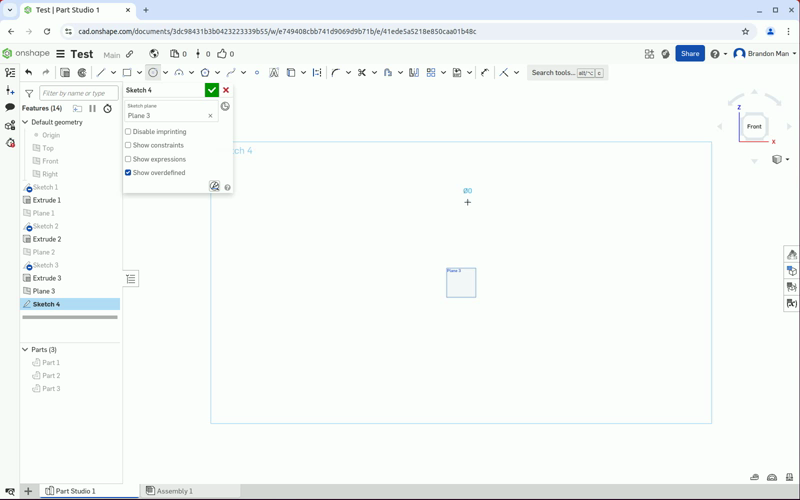
mouse_move(479, 201)
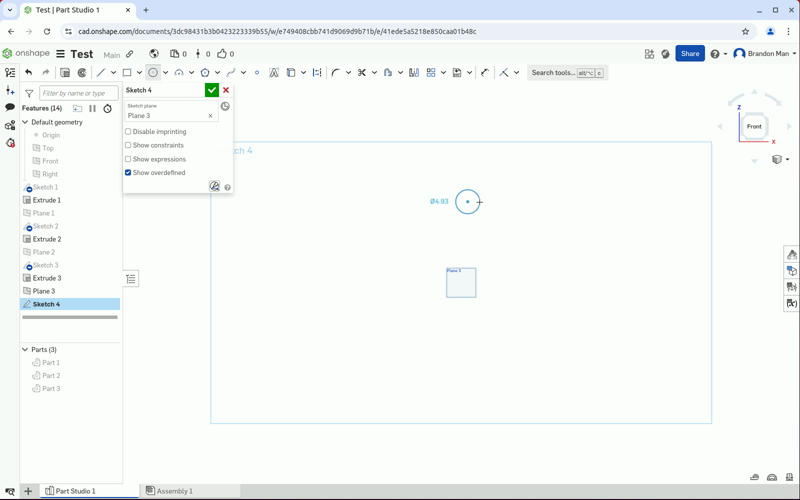
click(479, 201)
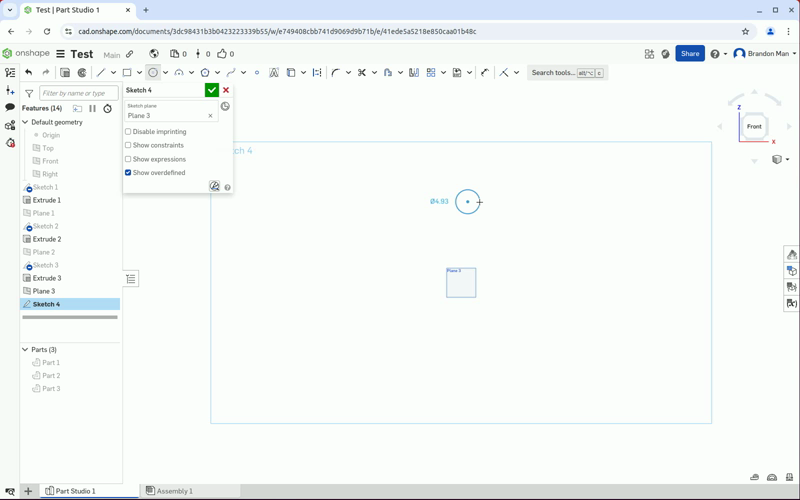
key(esc)
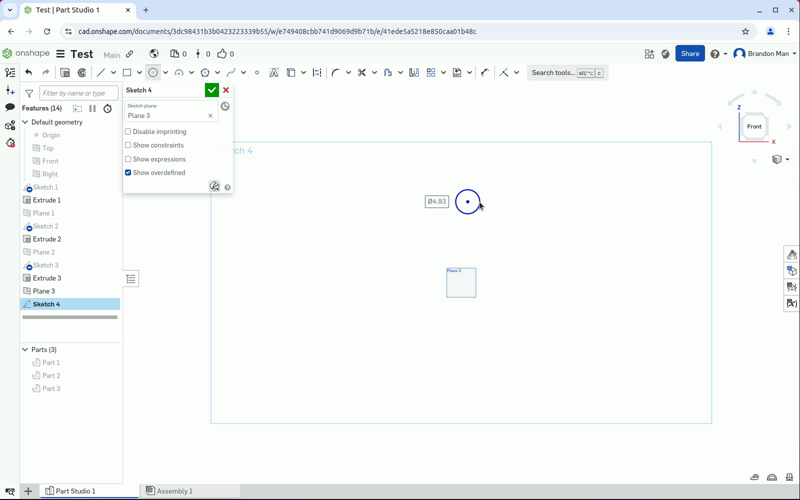
mouse_move(468, 212)
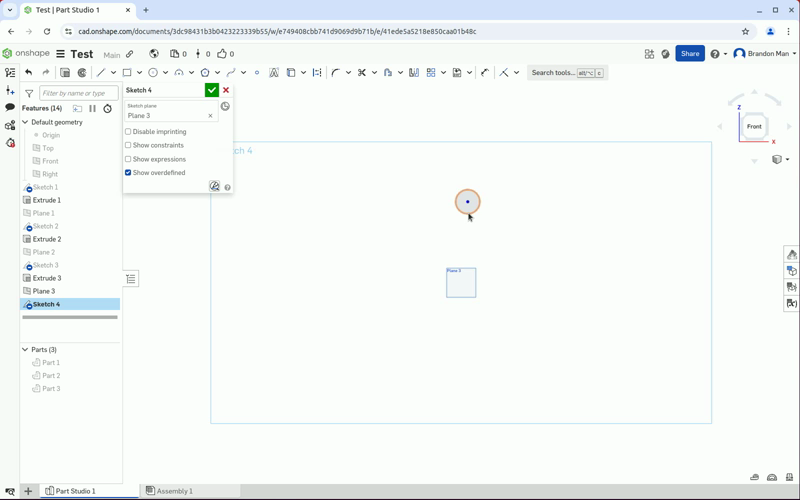
scroll(6)
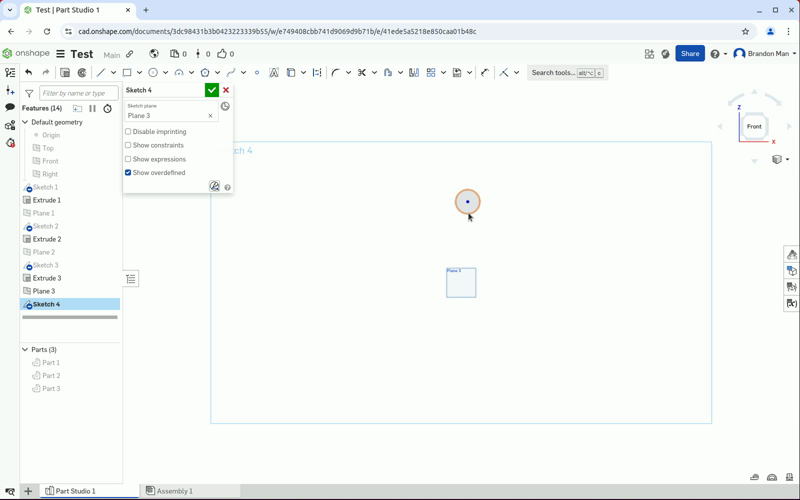
scroll(6)
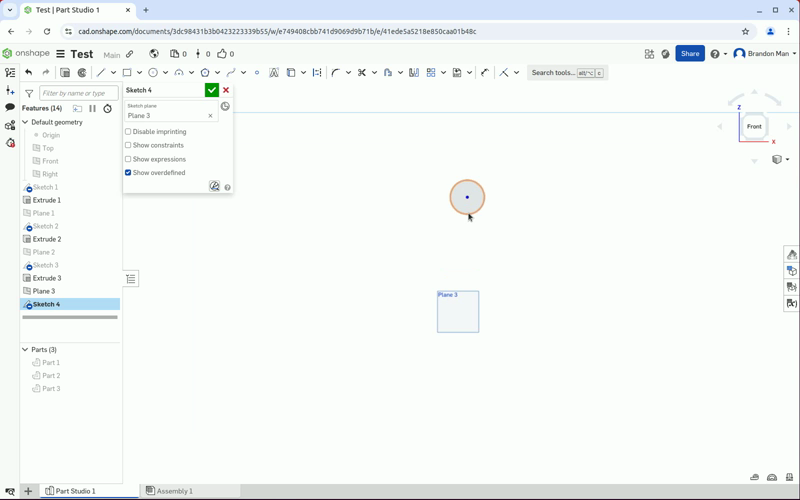
scroll(6)
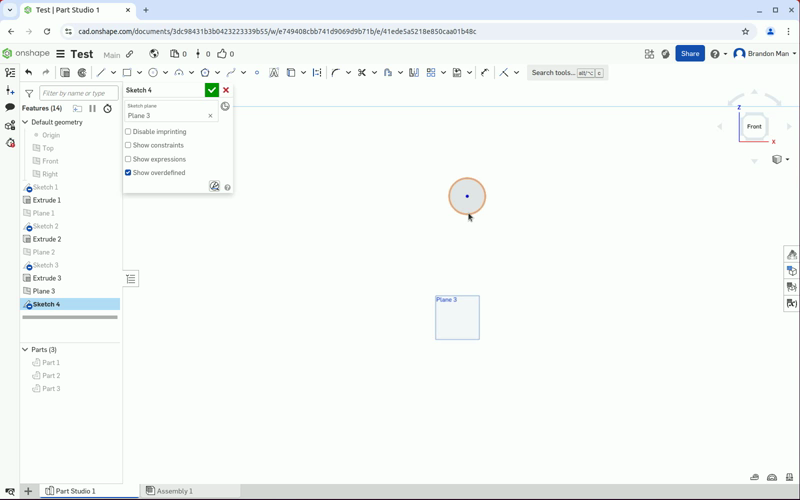
scroll(6)
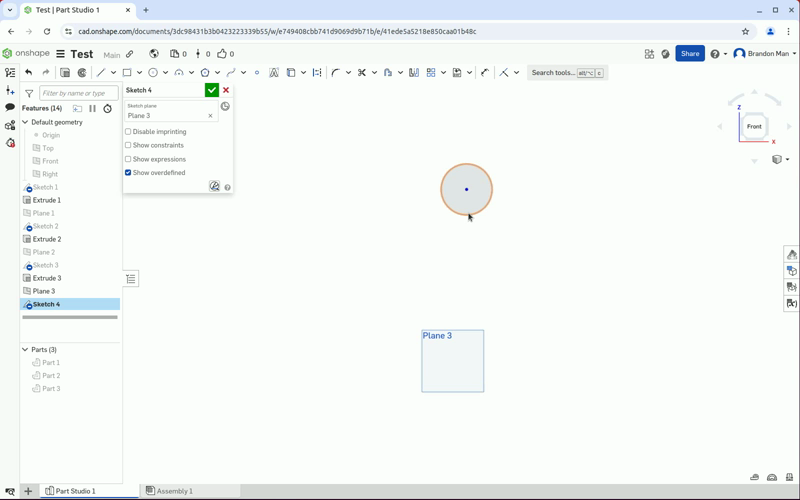
scroll(6)
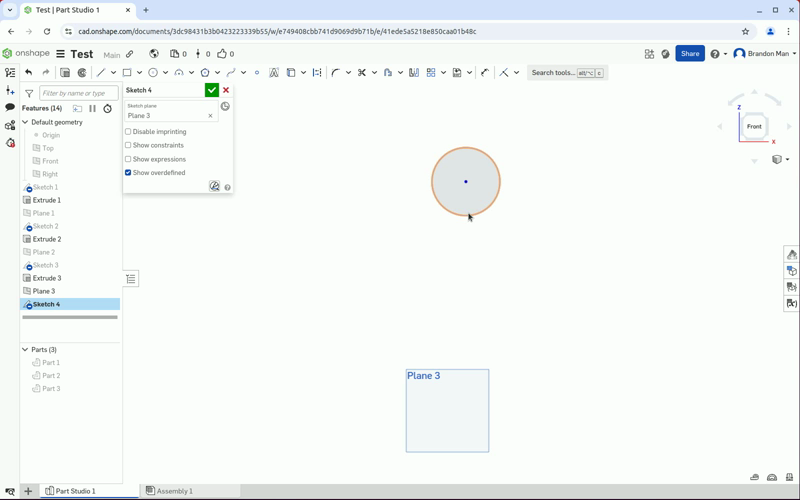
scroll(6)
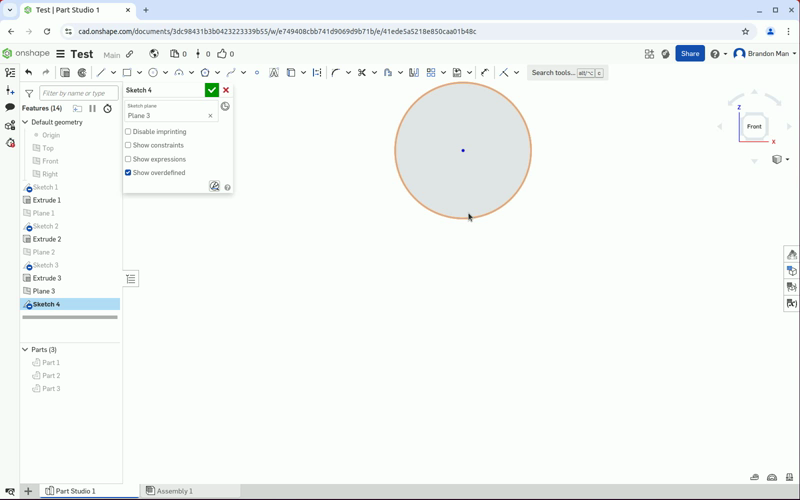
scroll(6)
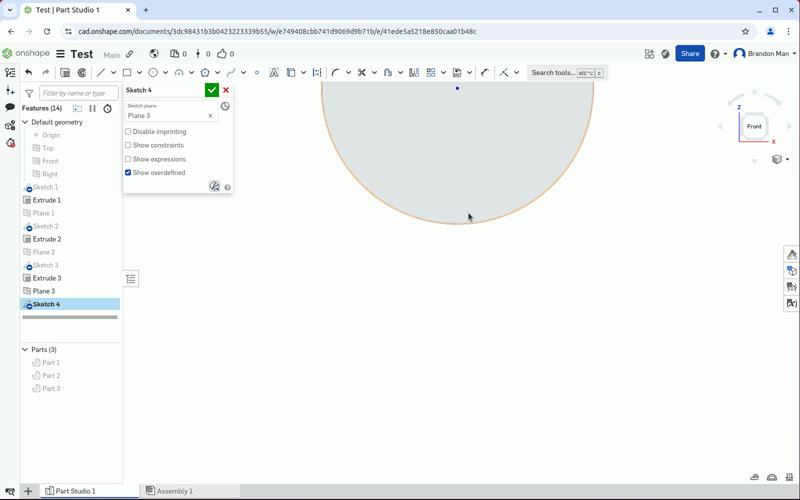
click(468, 212)
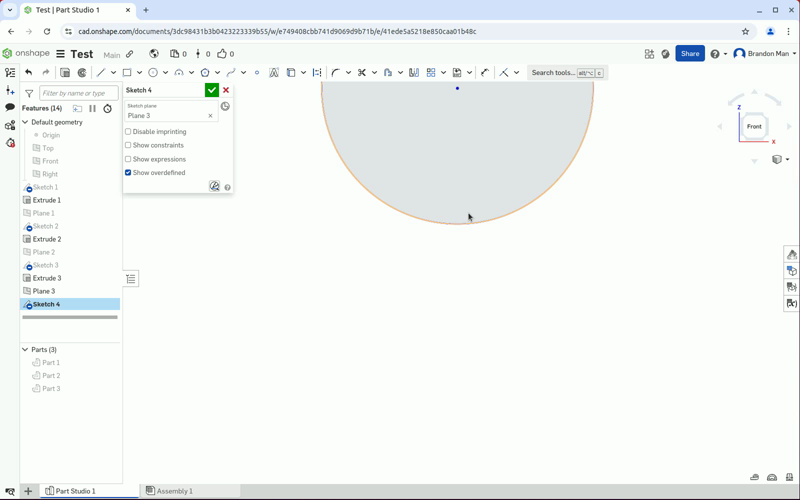
scroll(-6)
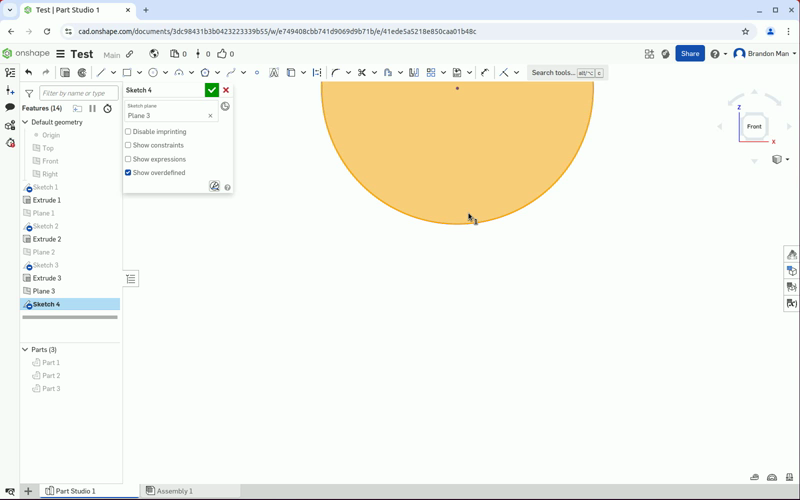
scroll(-6)
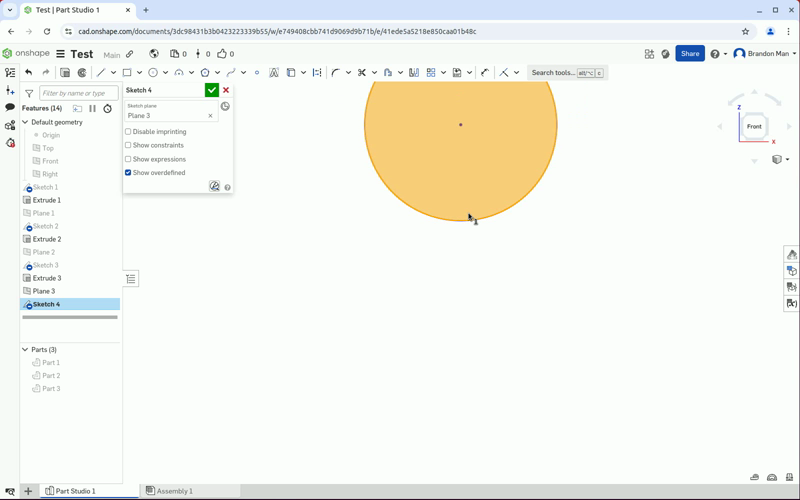
scroll(-6)
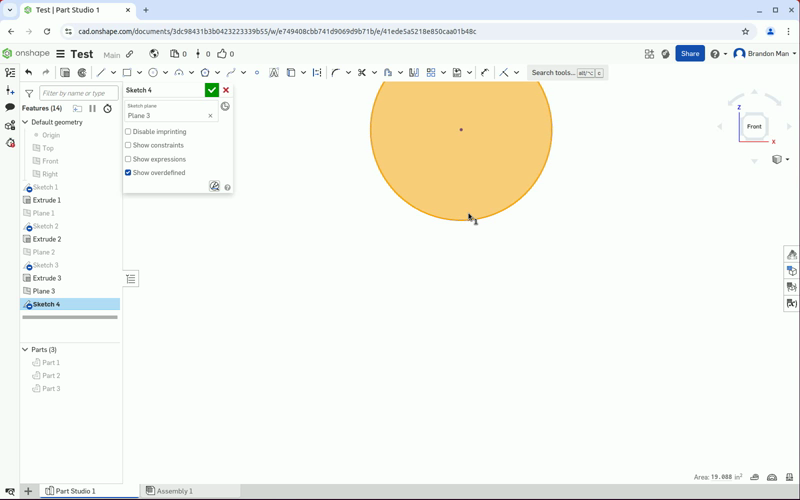
scroll(-6)
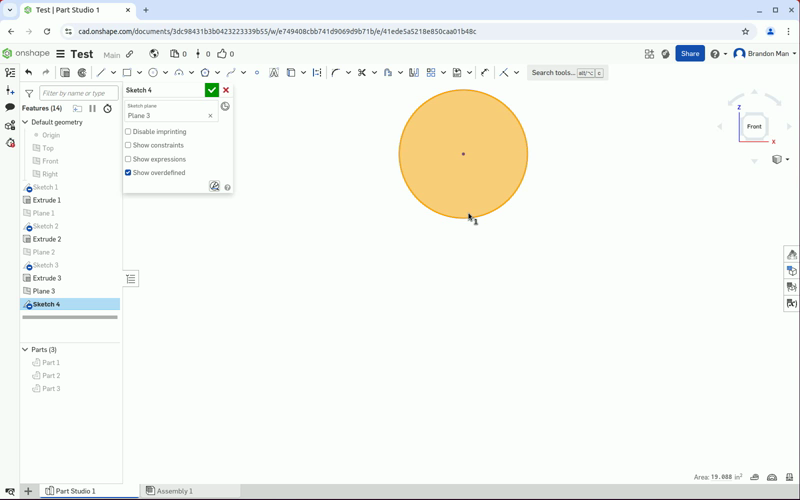
scroll(-6)
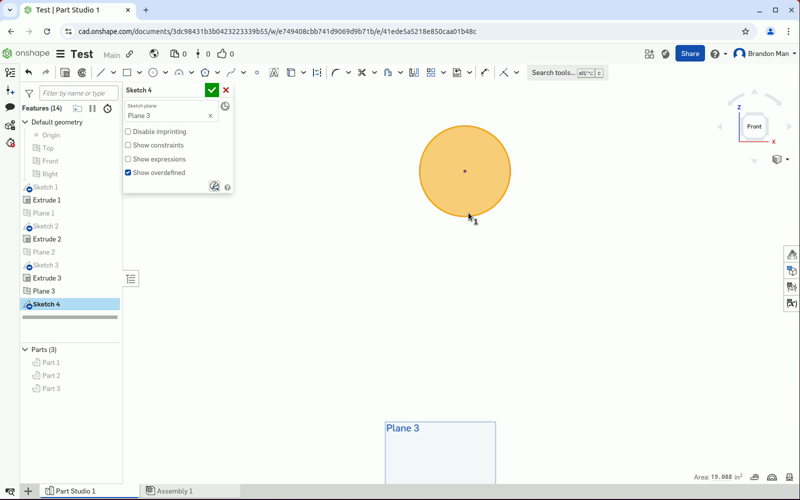
scroll(-6)
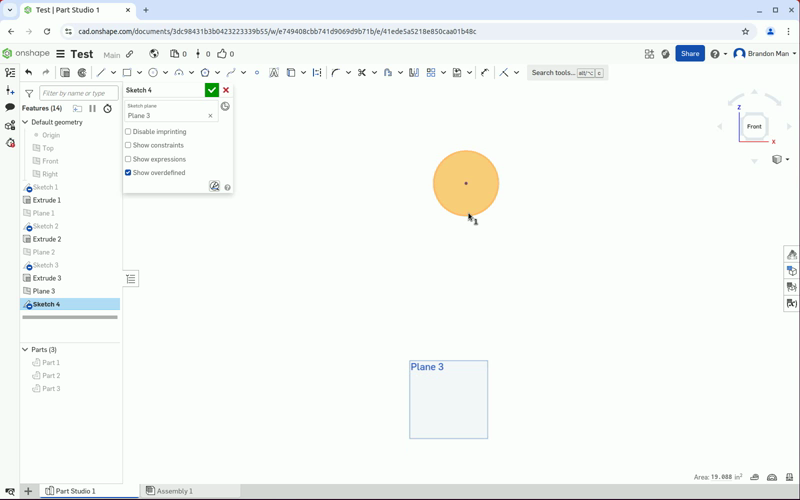
scroll(-6)
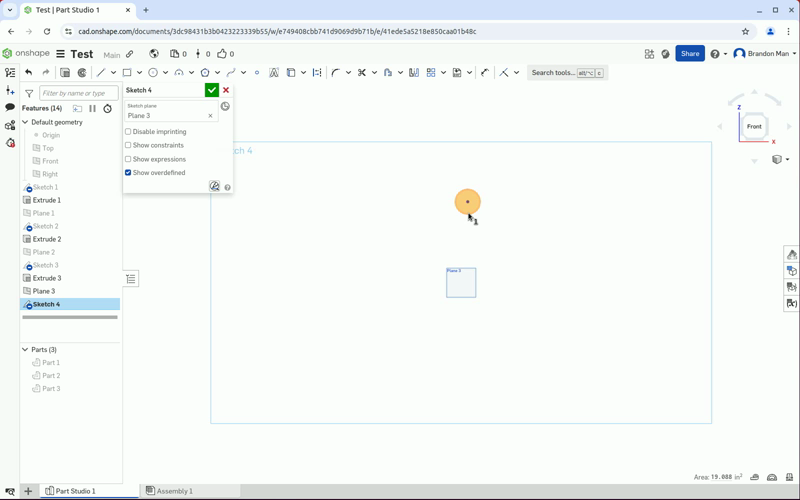
mouse_move(73, 352)
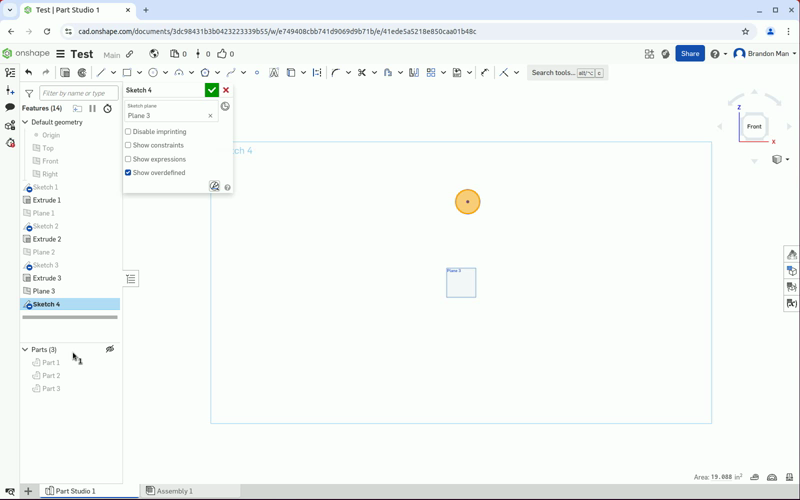
key(shift+y)
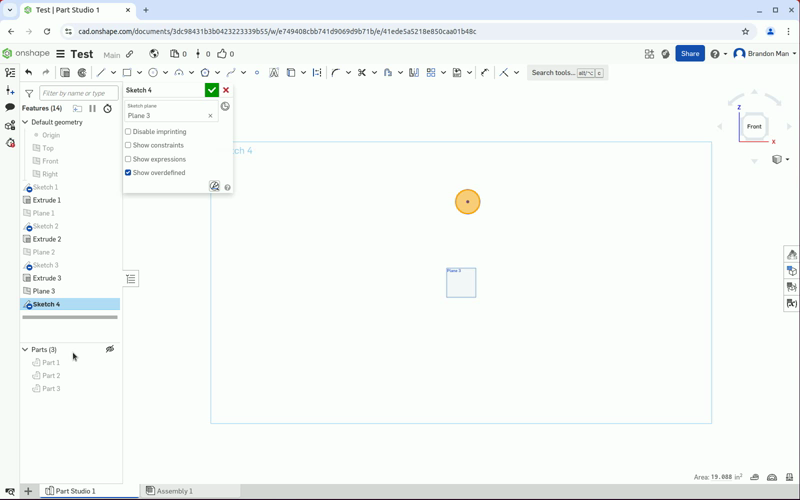
key(shift+e)
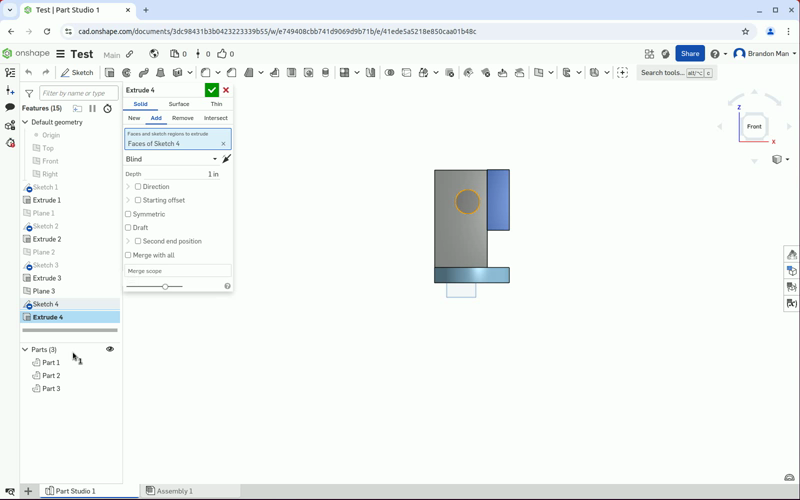
mouse_move(143, 106)
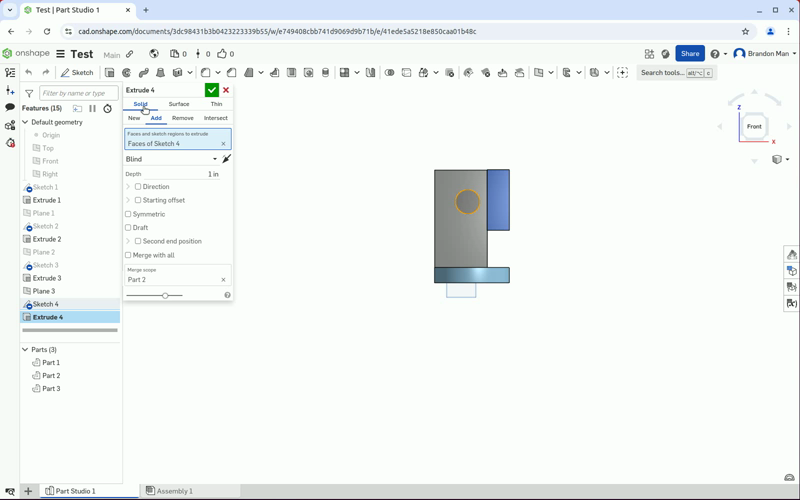
click(143, 106)
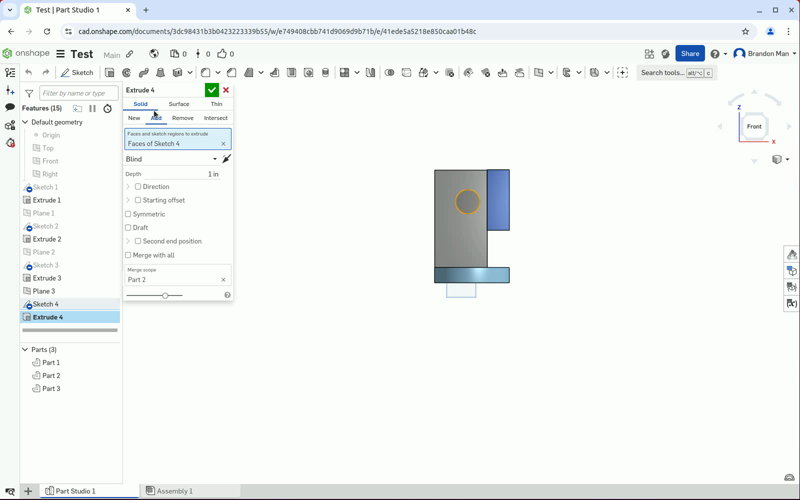
mouse_move(186, 120)
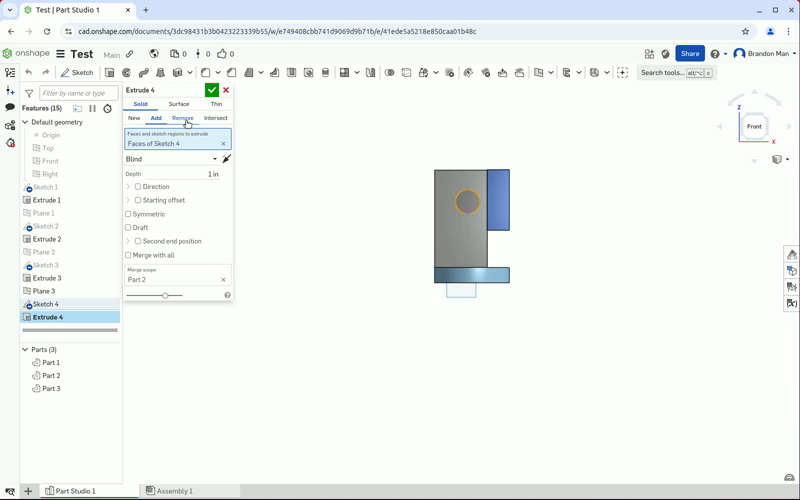
click(186, 120)
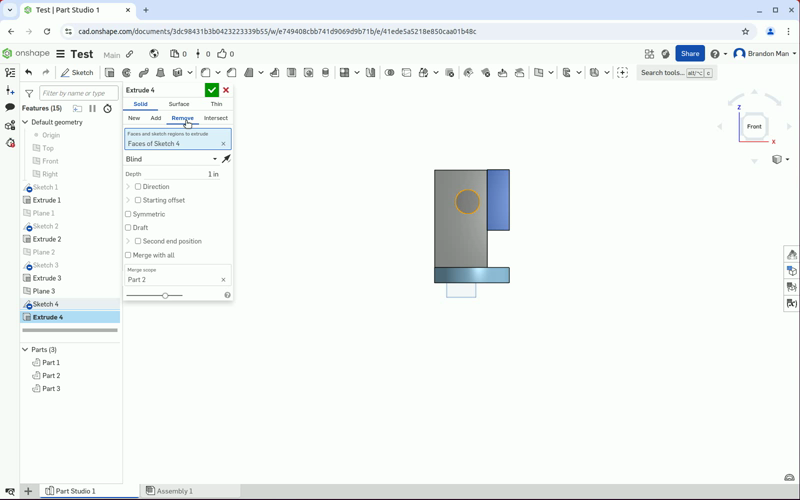
key(tab, 4)
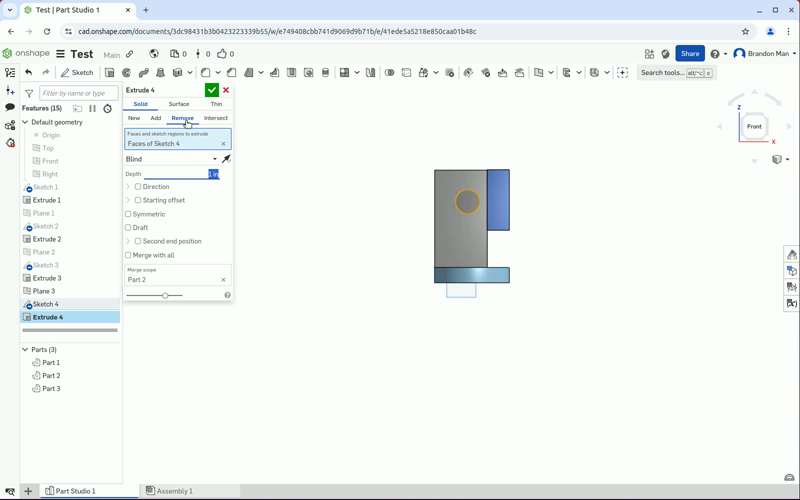
text(8.184)
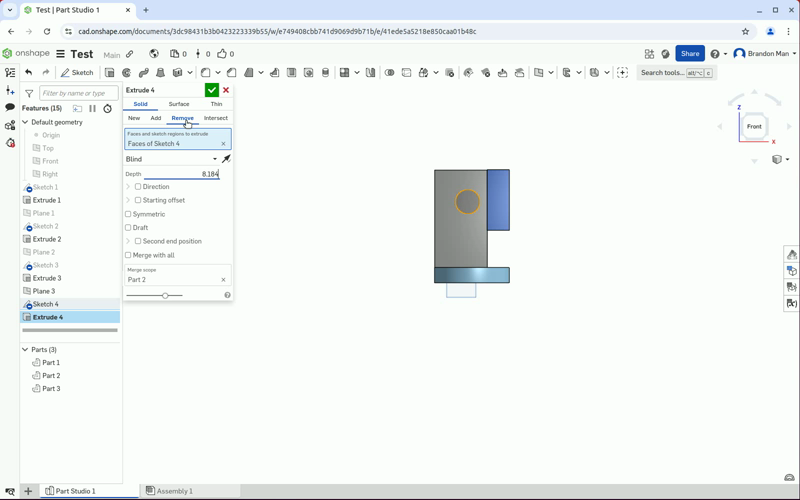
key(tab, 6)
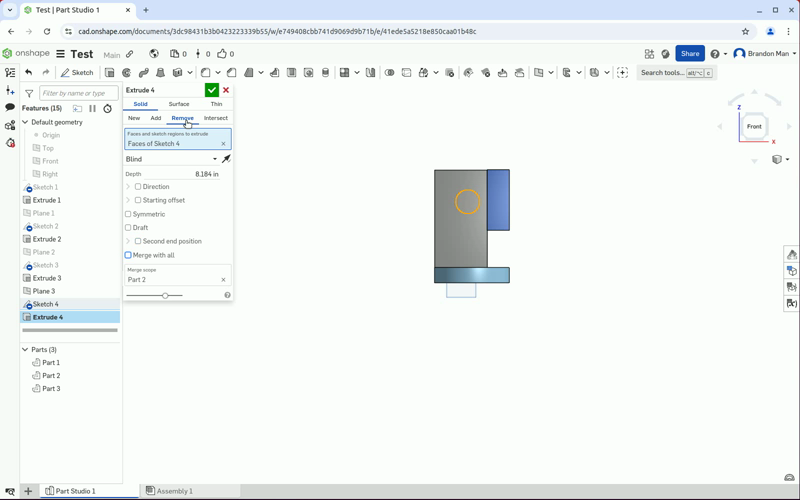
key(space)
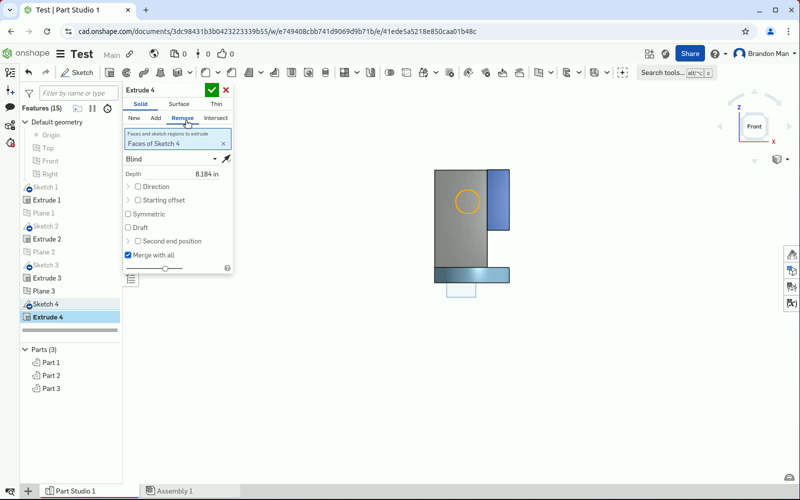
key(enter)
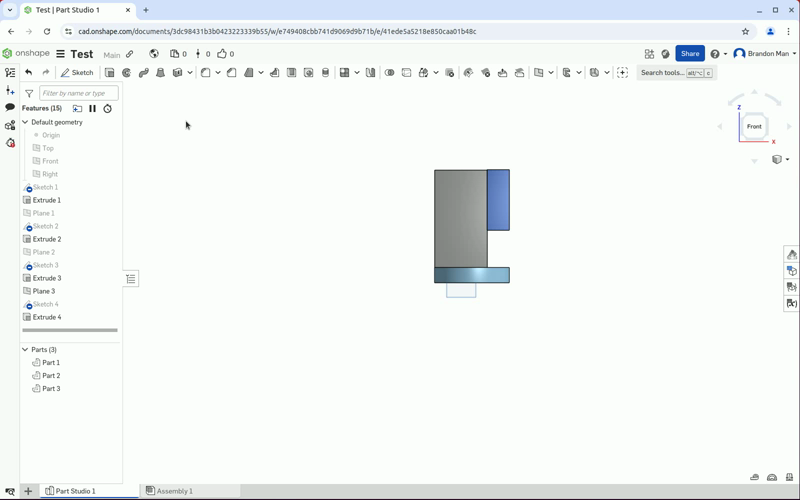
key(shift+h)
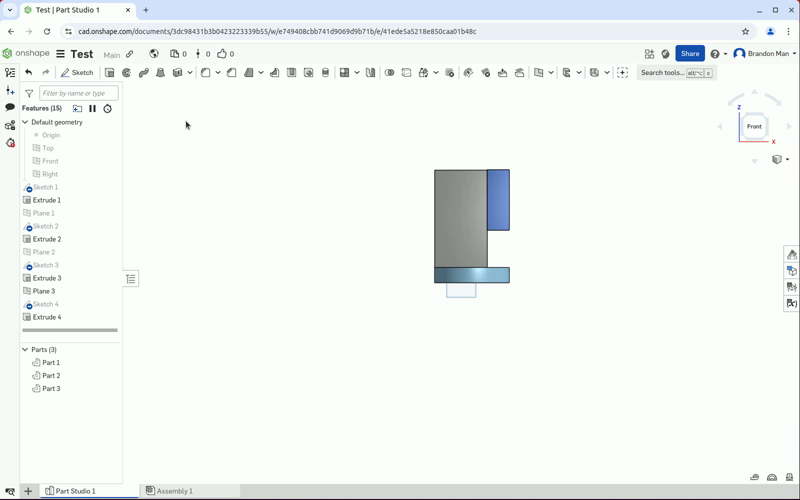
key(shift+h)
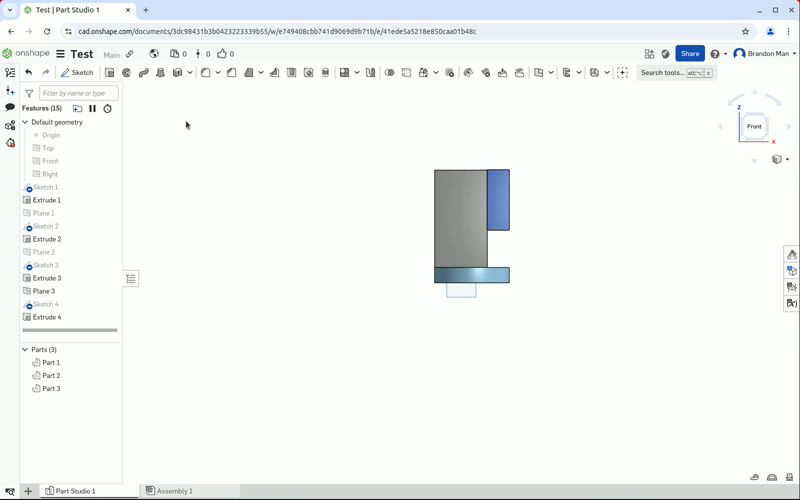
mouse_move(73, 189)
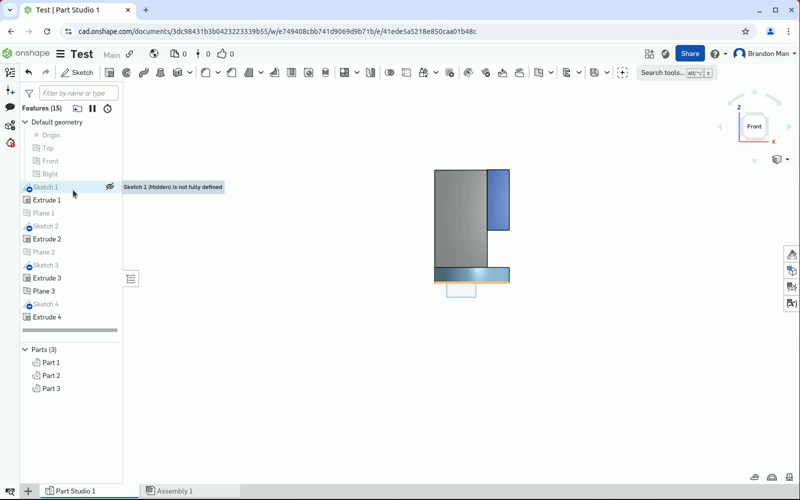
click(73, 189)
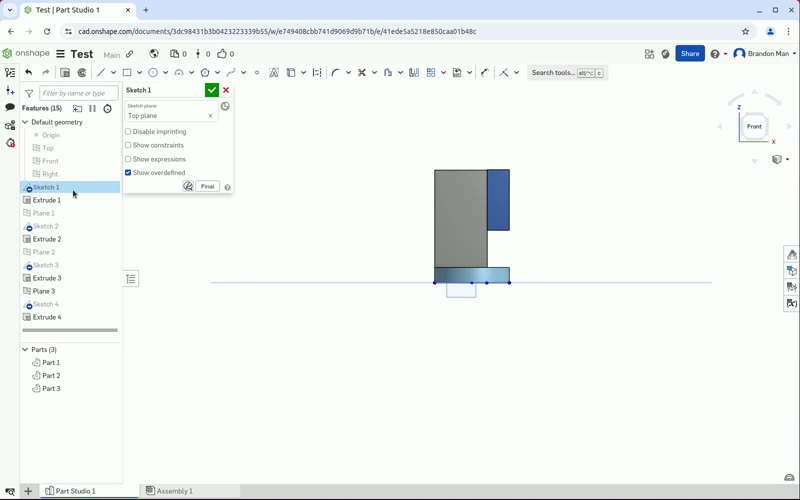
mouse_move(229, 92)
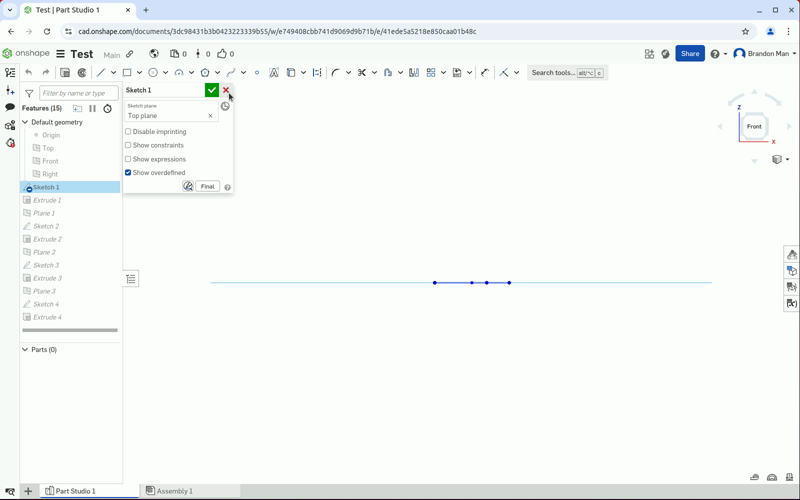
click(229, 92)
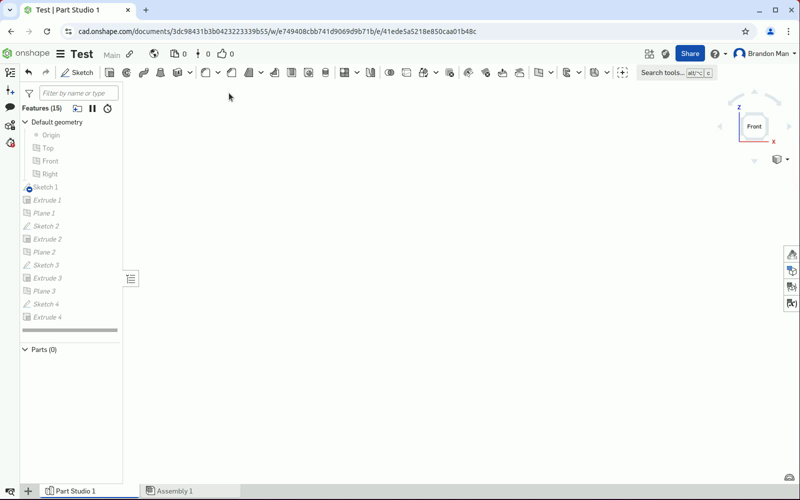
key(shift+s)
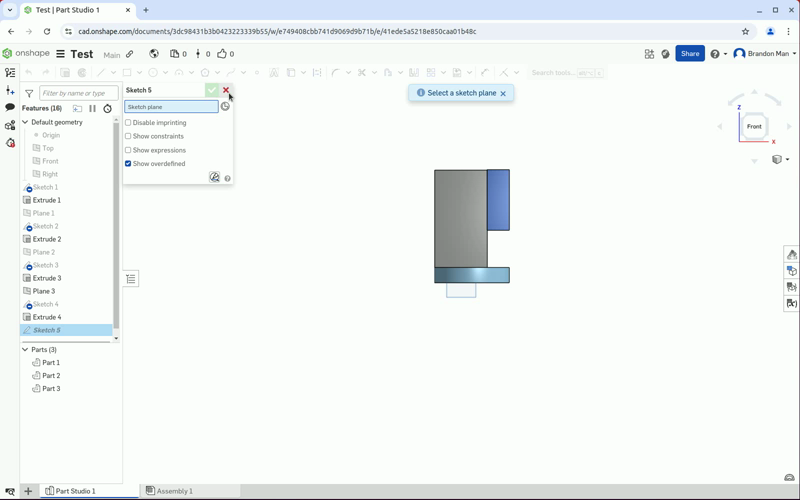
mouse_move(69, 293)
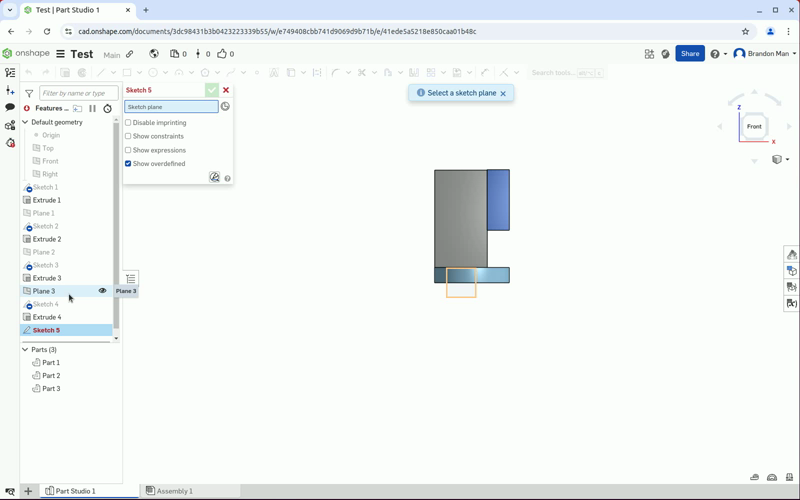
click(69, 293)
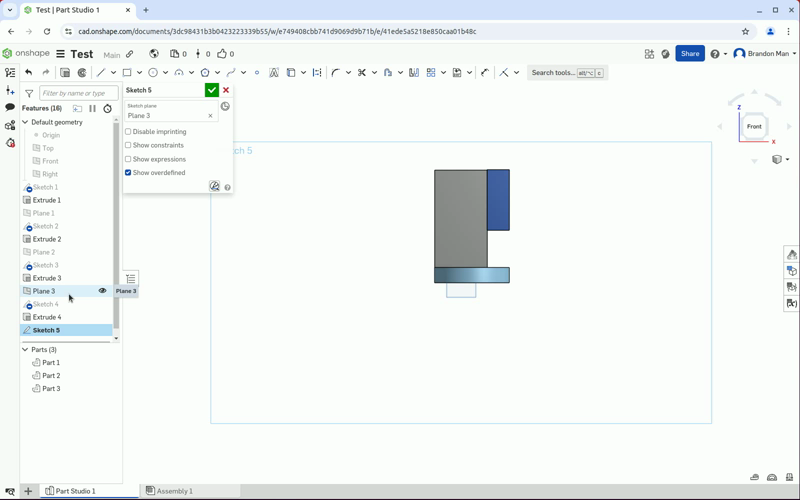
mouse_move(73, 352)
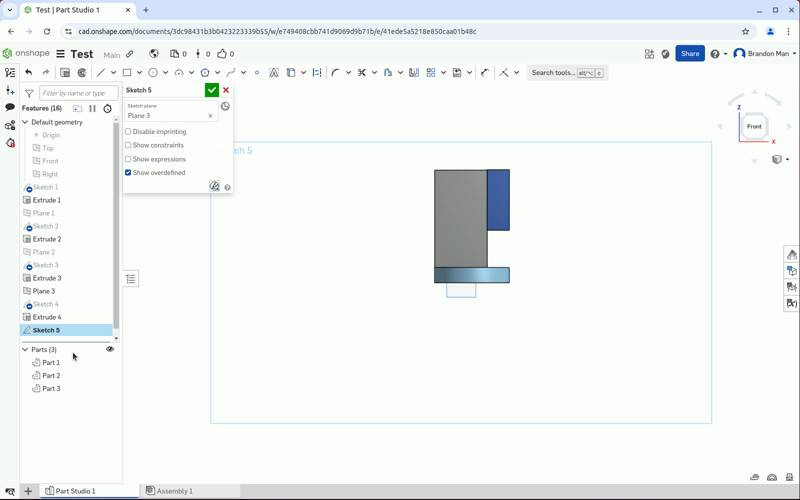
key(y)
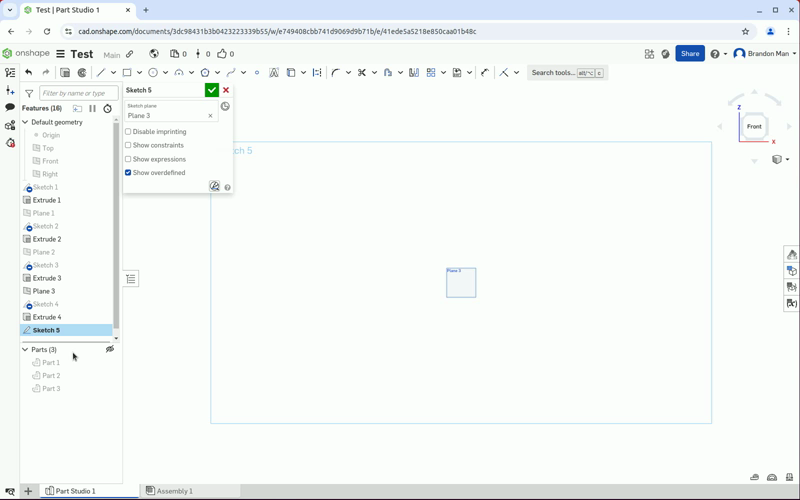
key(a)
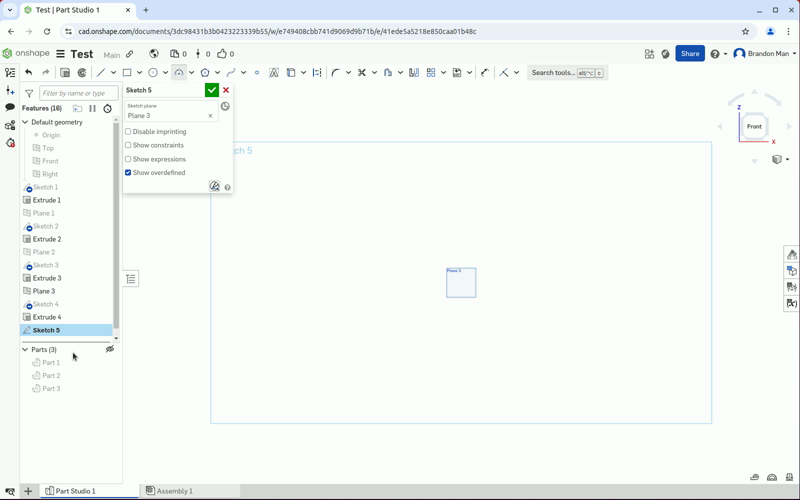
key_down(shift)
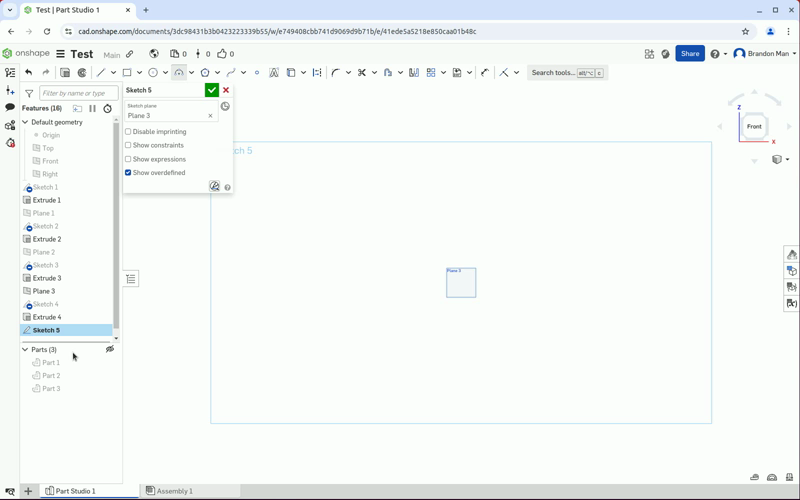
mouse_move(456, 200)
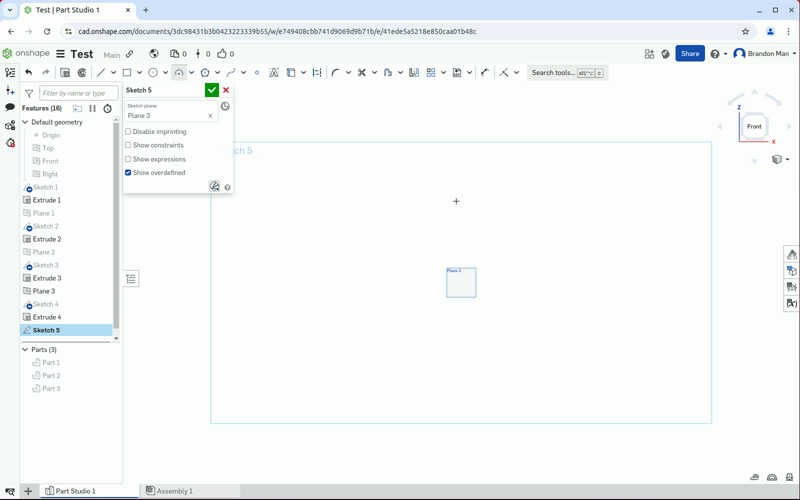
click(456, 200)
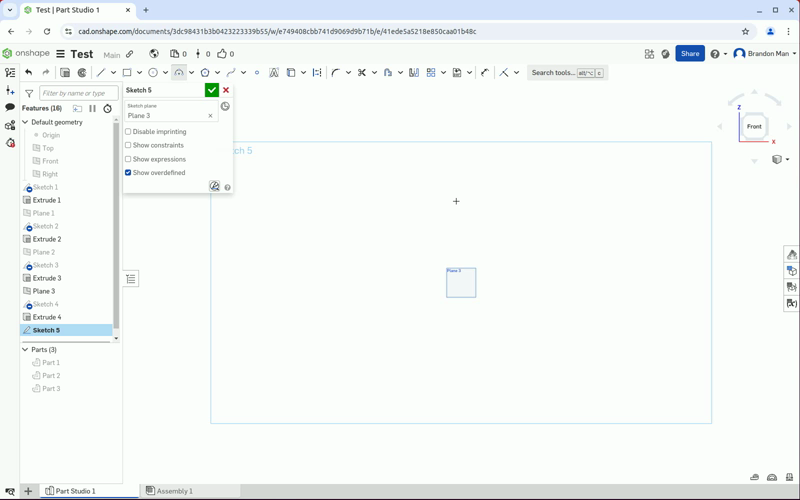
key_up(shift)
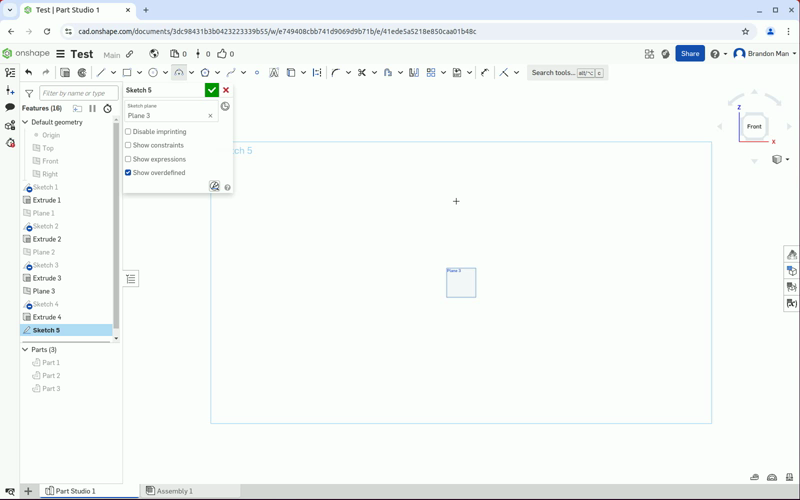
key_down(shift)
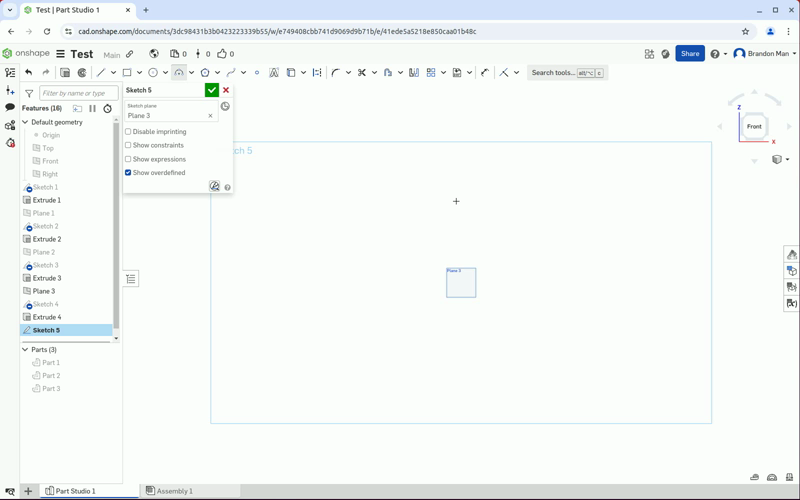
mouse_move(478, 201)
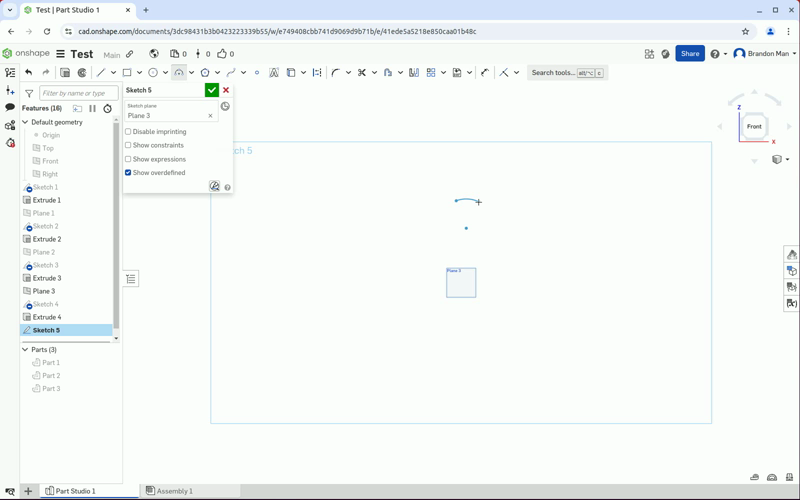
click(478, 201)
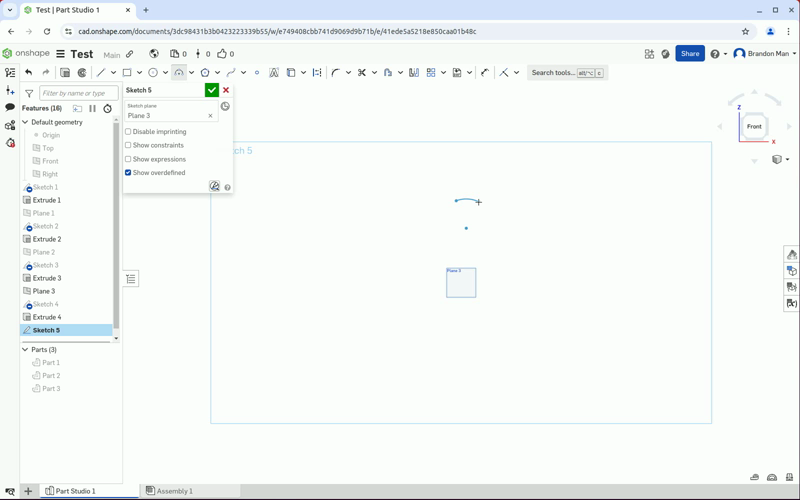
mouse_move(467, 190)
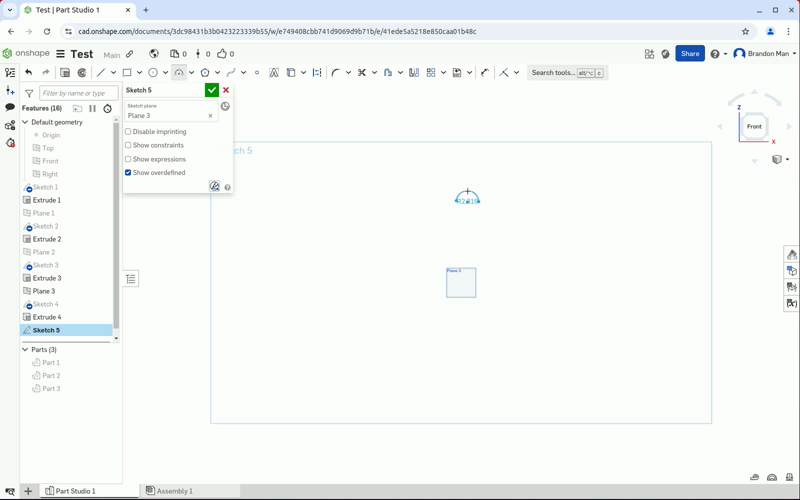
click(467, 190)
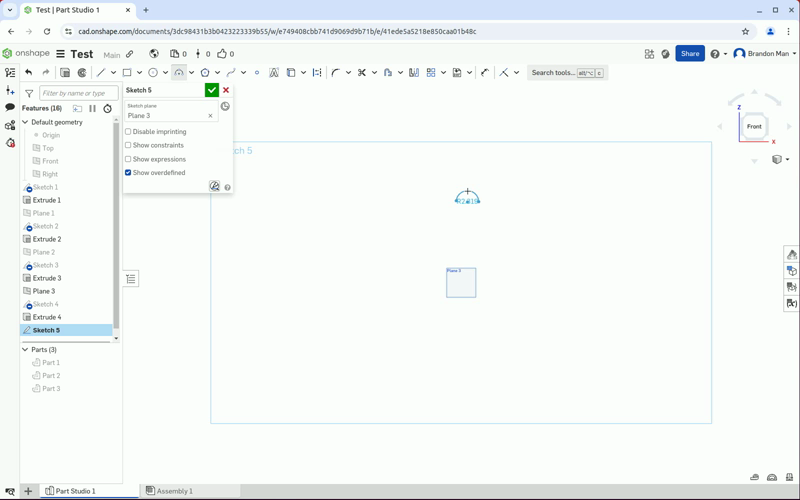
key_up(shift)
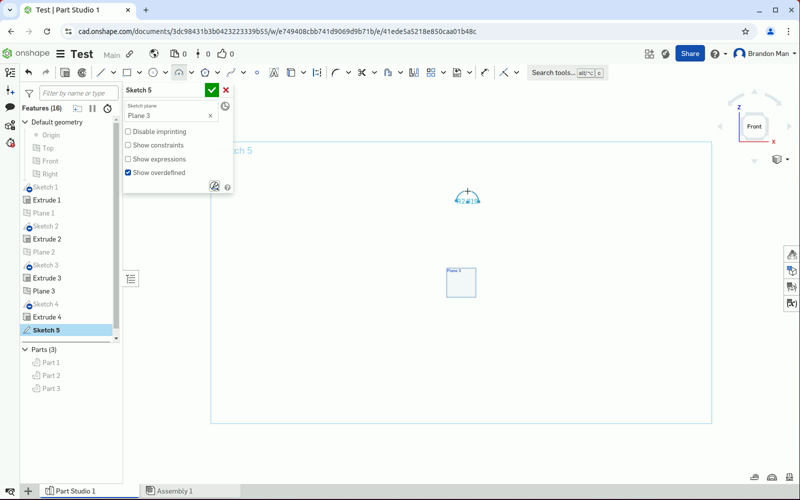
key(esc)
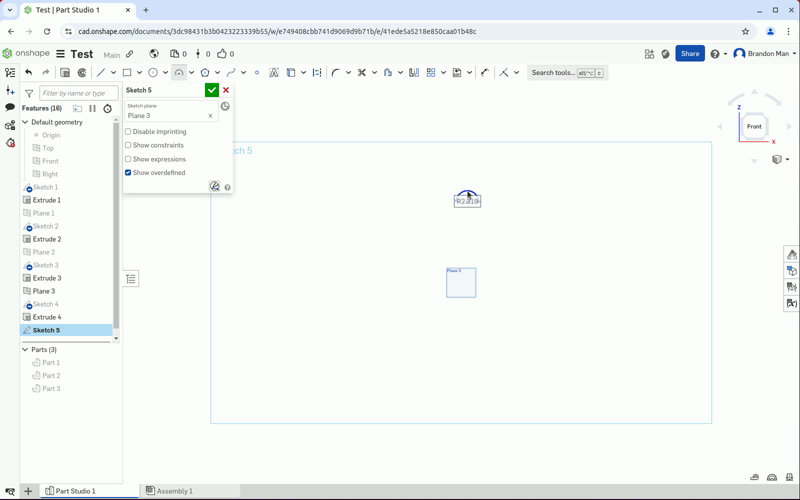
key(l)
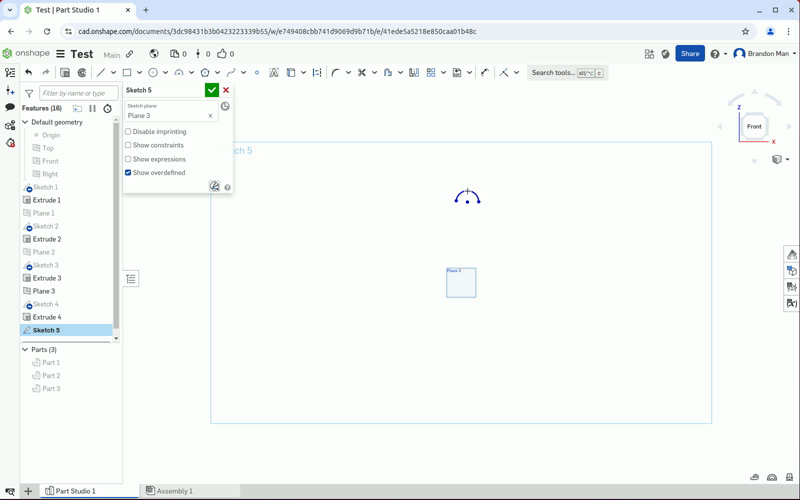
mouse_move(478, 201)
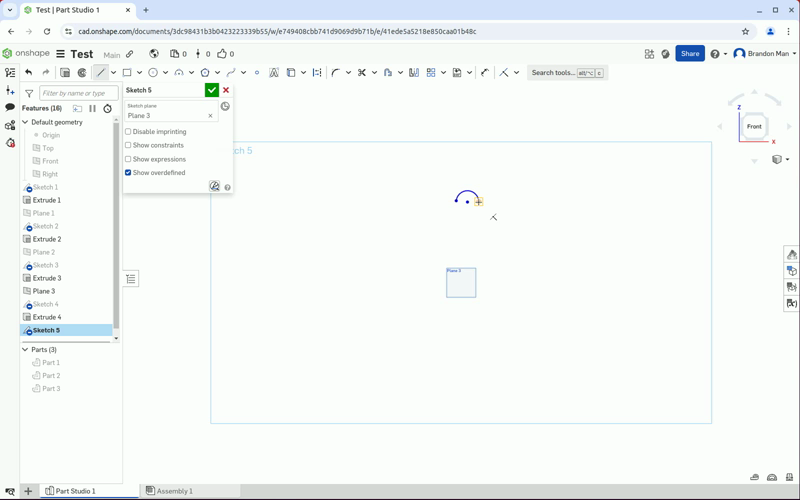
click(478, 201)
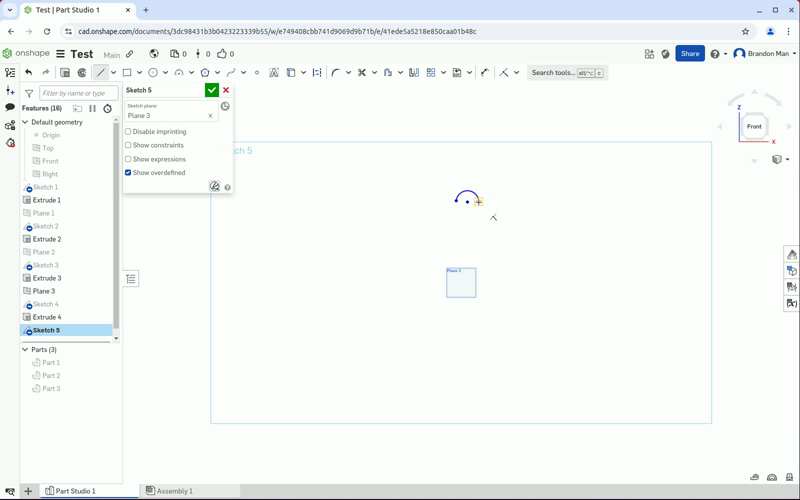
key_down(shift)
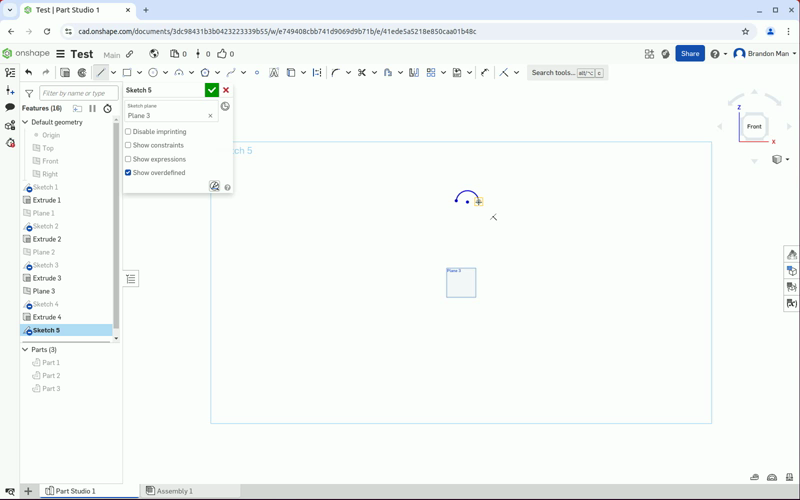
mouse_move(508, 201)
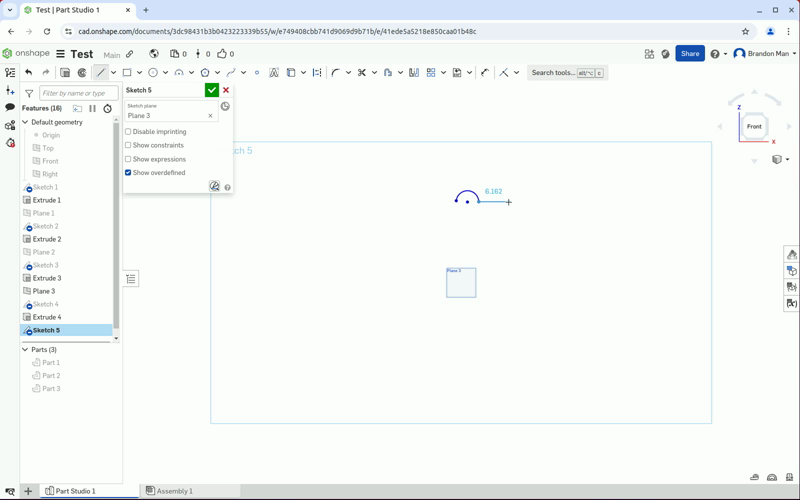
mouse_move(478, 169)
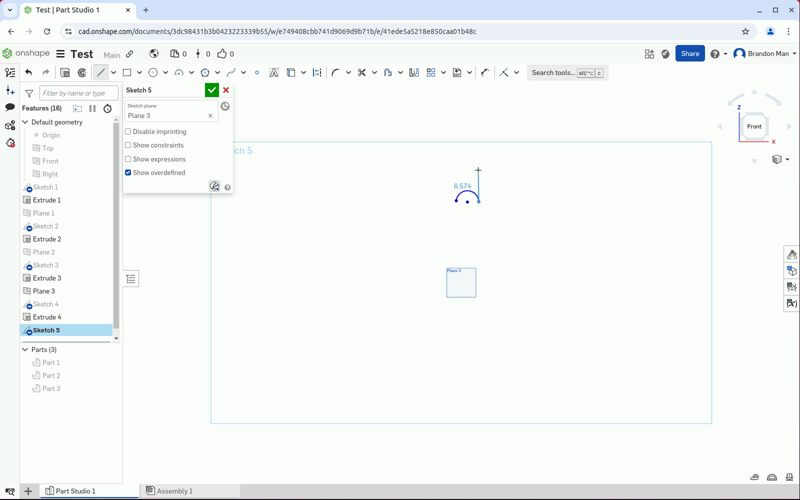
click(478, 169)
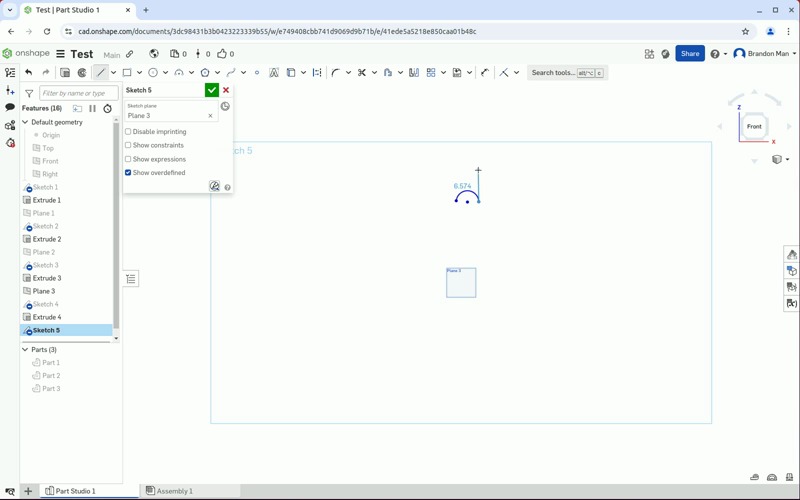
key_up(shift)
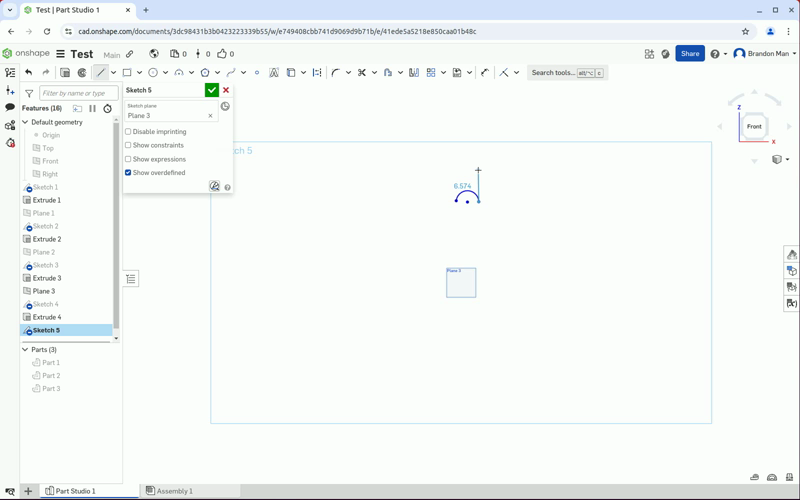
key_down(shift)
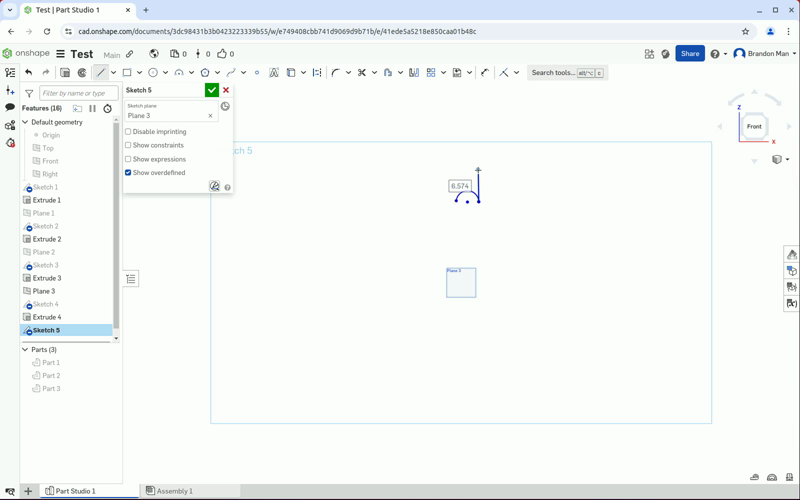
mouse_move(508, 169)
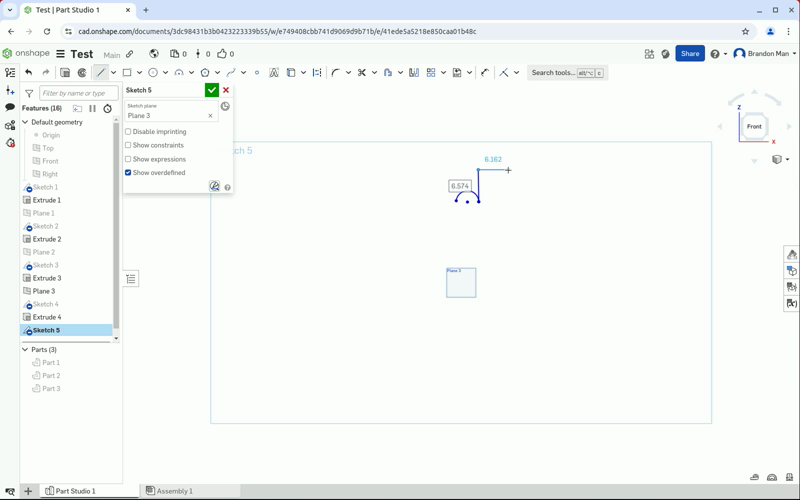
mouse_move(456, 169)
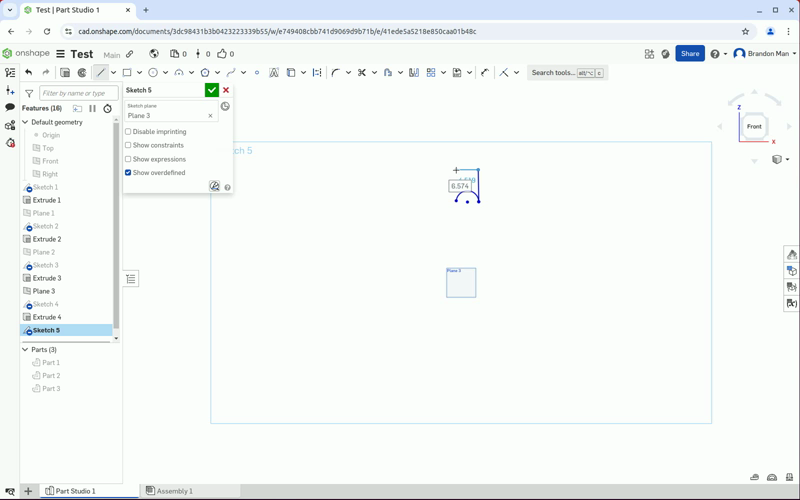
click(456, 169)
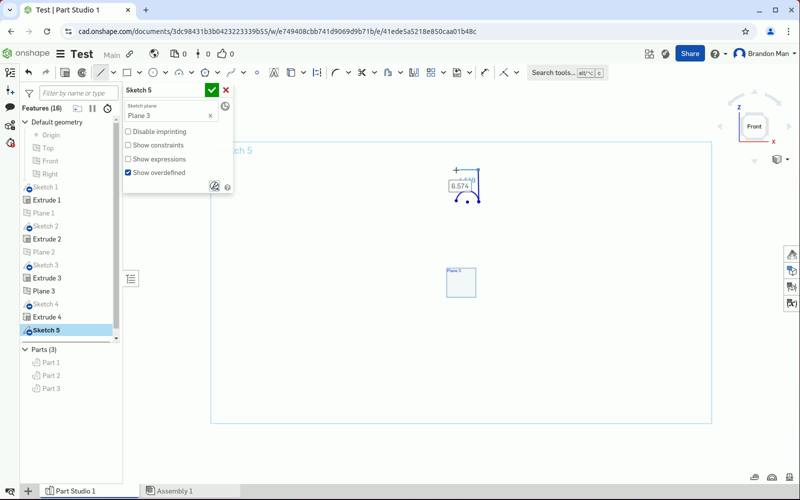
key_up(shift)
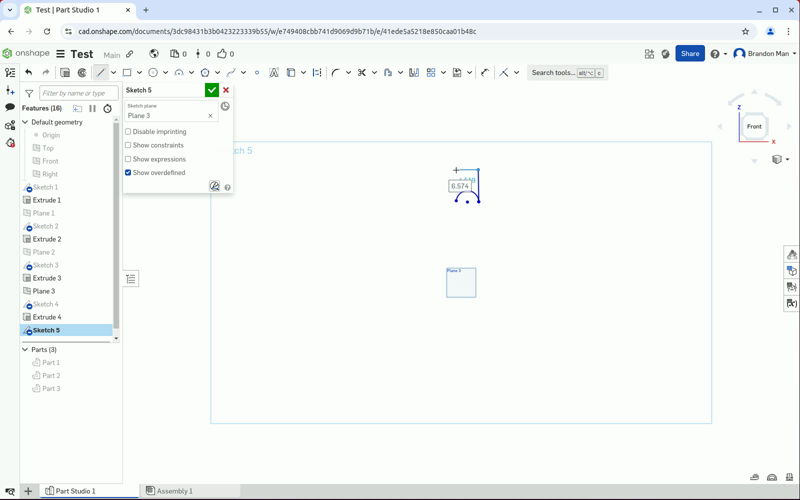
mouse_move(486, 169)
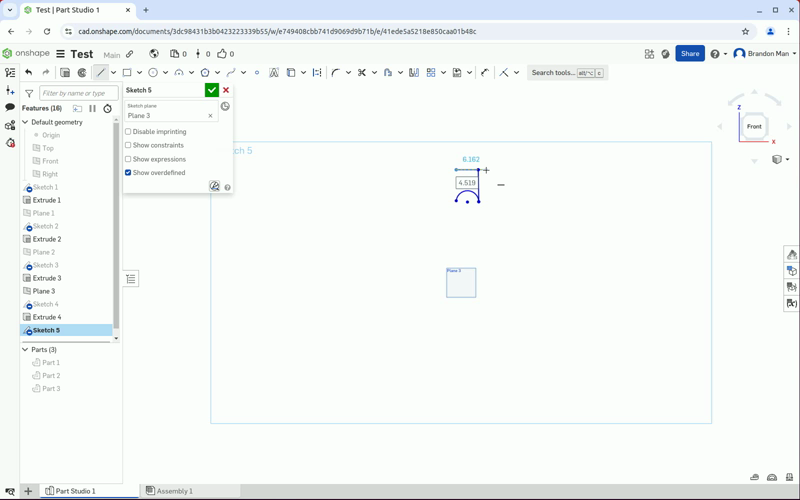
key_down(shift)
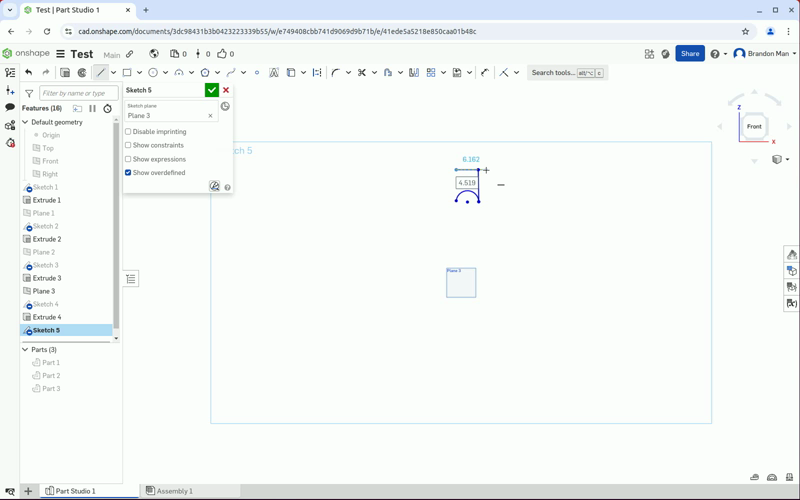
mouse_move(456, 200)
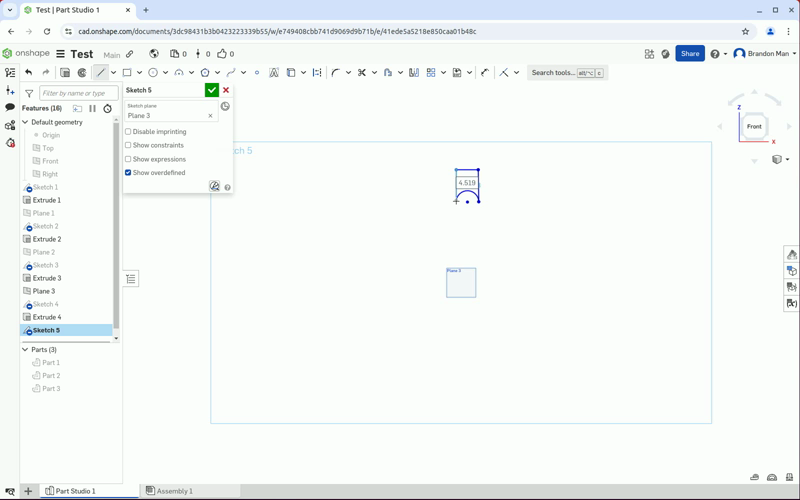
key_up(shift)
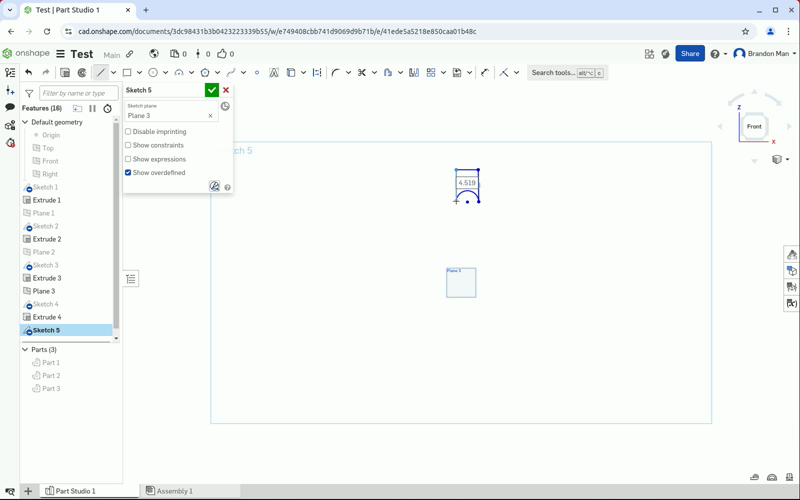
click(456, 200)
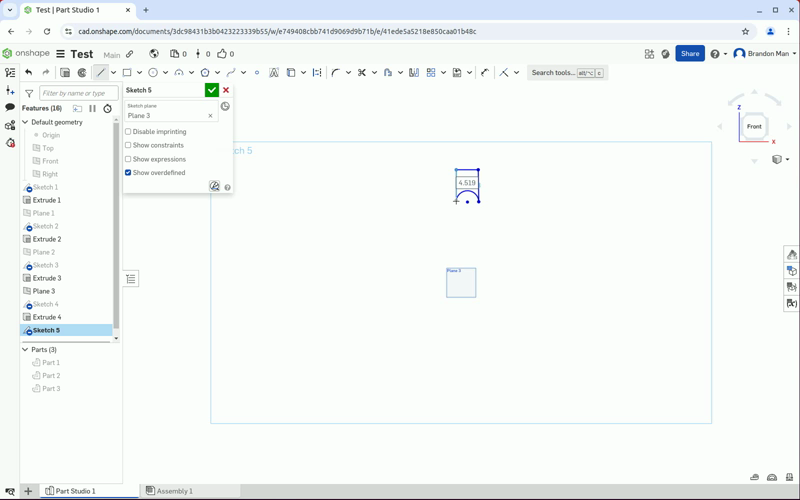
key(esc)
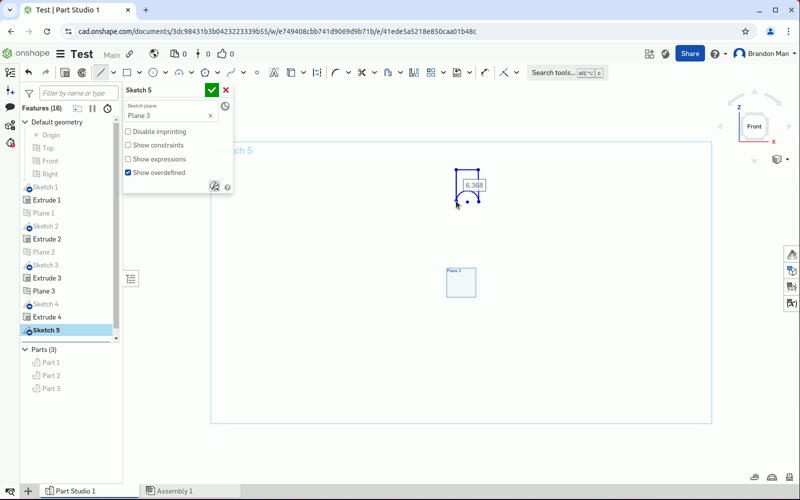
mouse_move(461, 188)
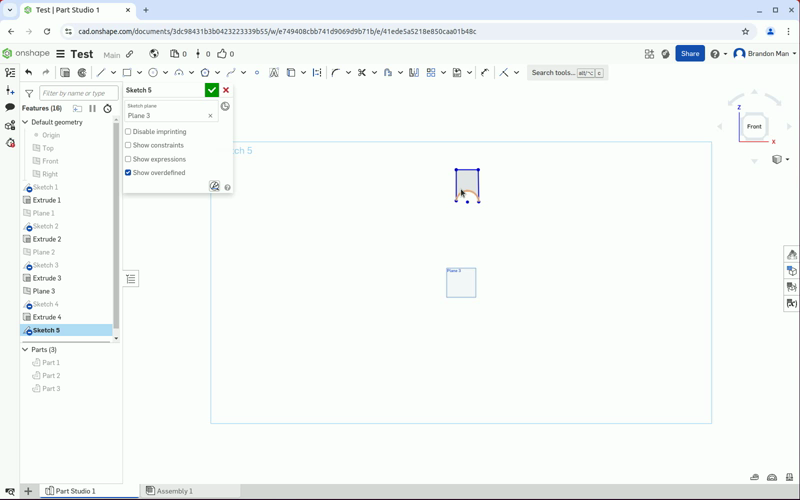
scroll(6)
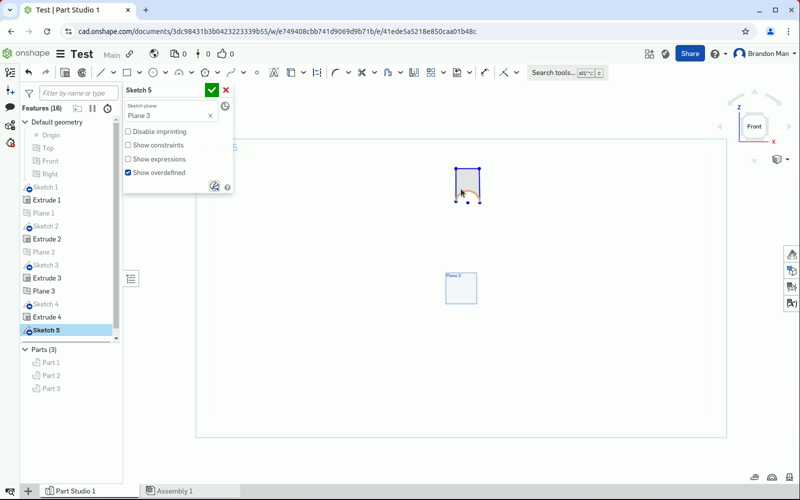
scroll(6)
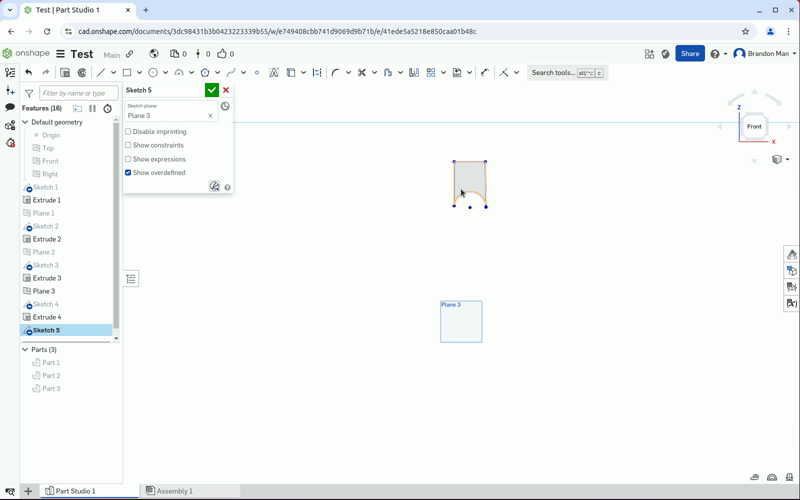
scroll(6)
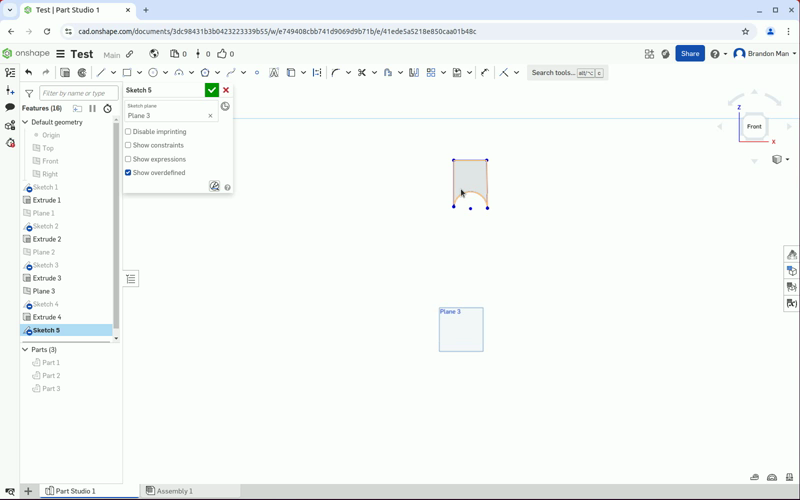
scroll(6)
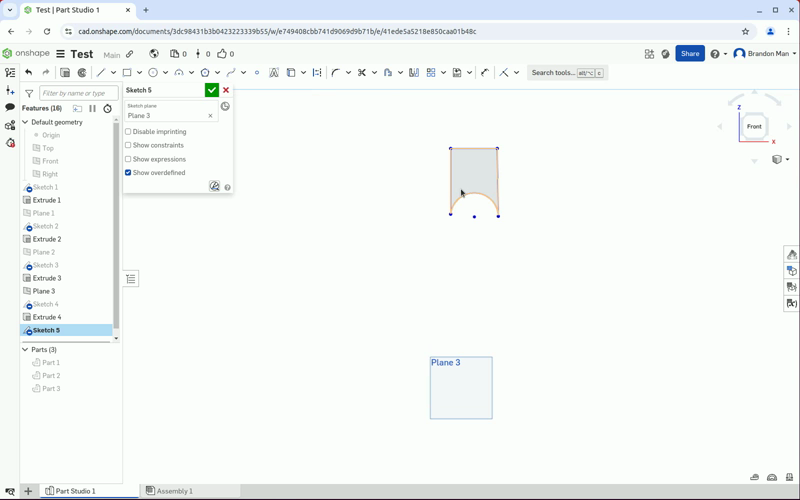
scroll(6)
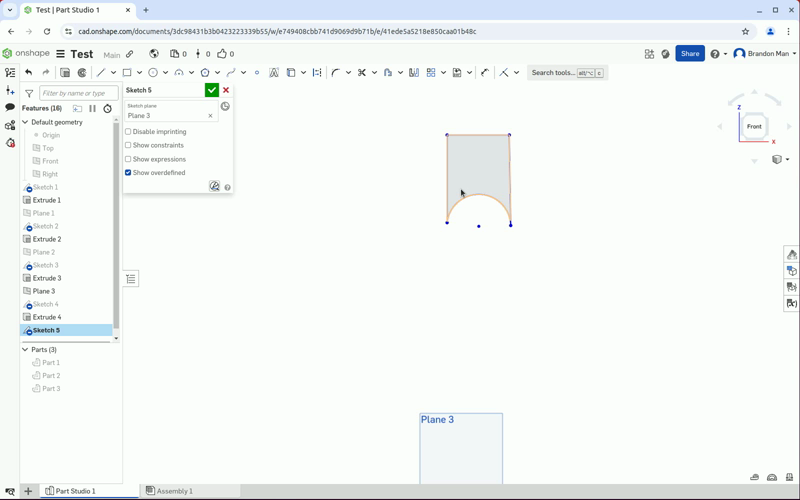
scroll(6)
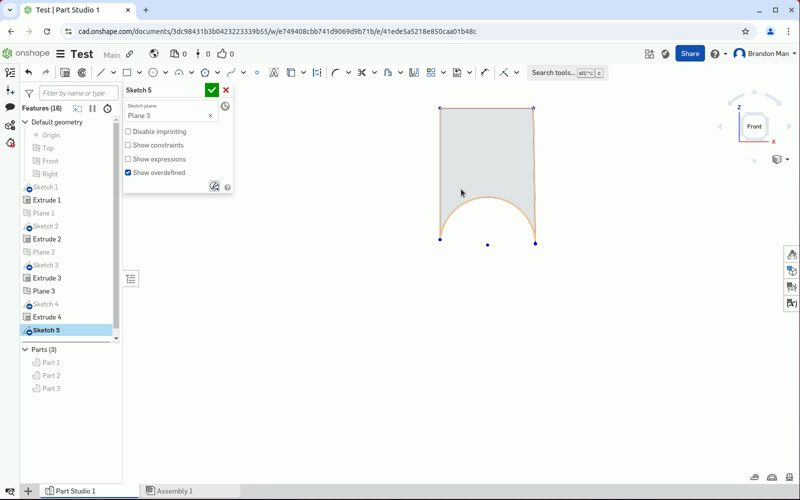
scroll(6)
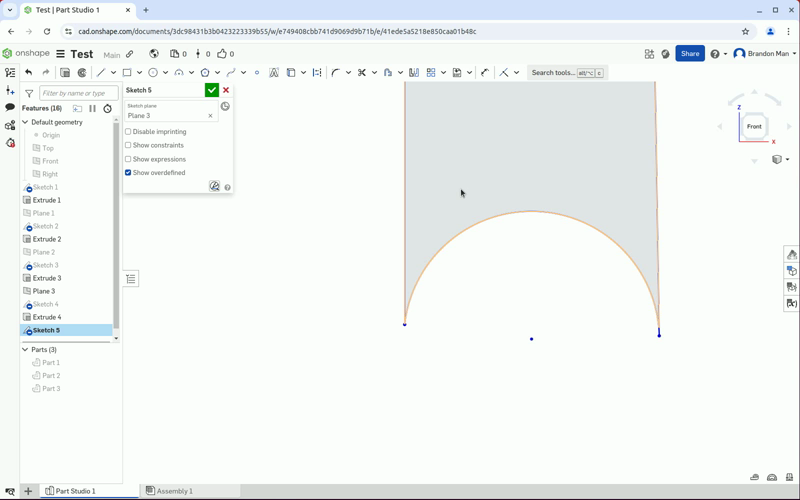
click(461, 188)
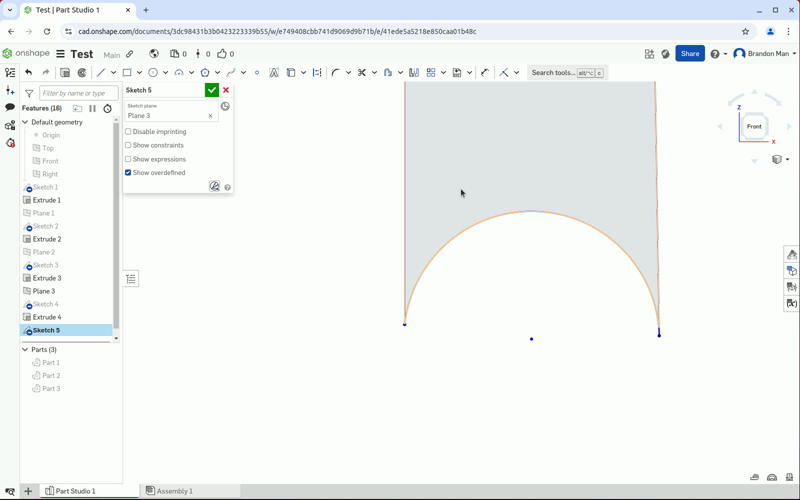
scroll(-6)
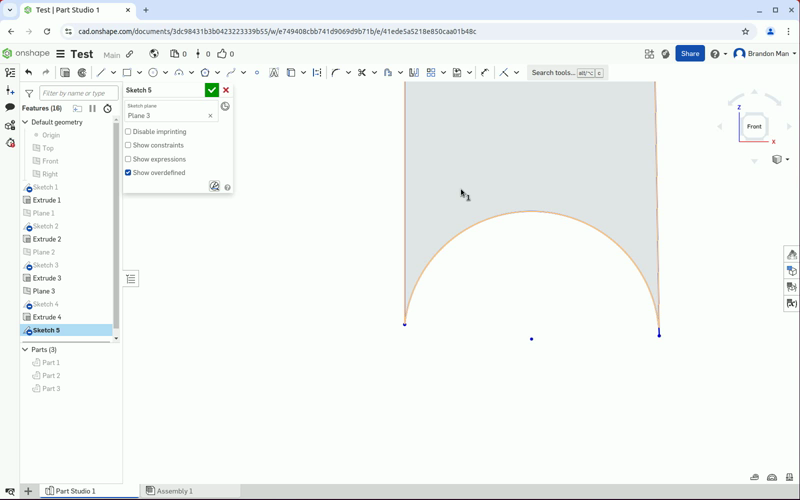
scroll(-6)
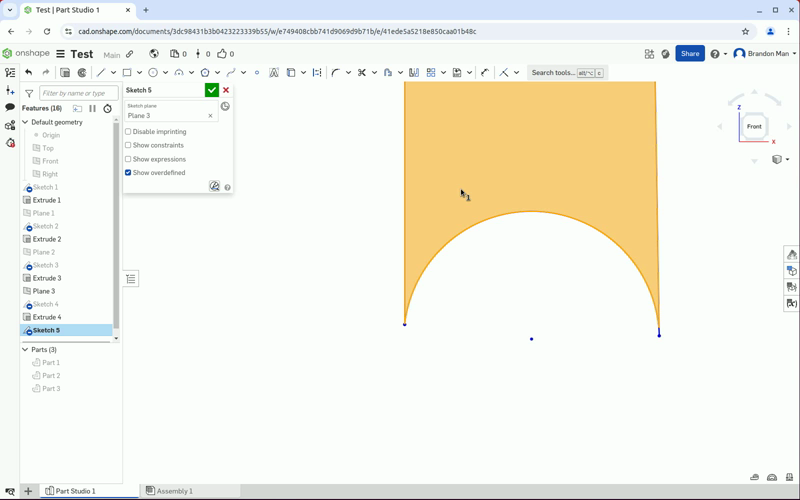
scroll(-6)
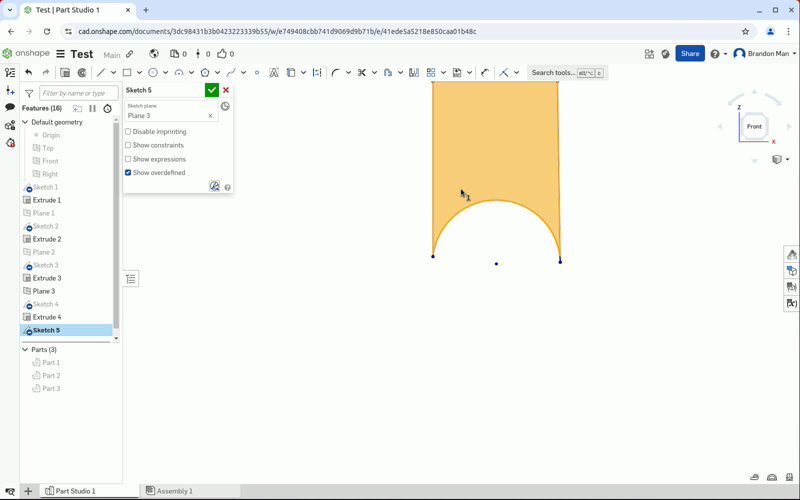
scroll(-6)
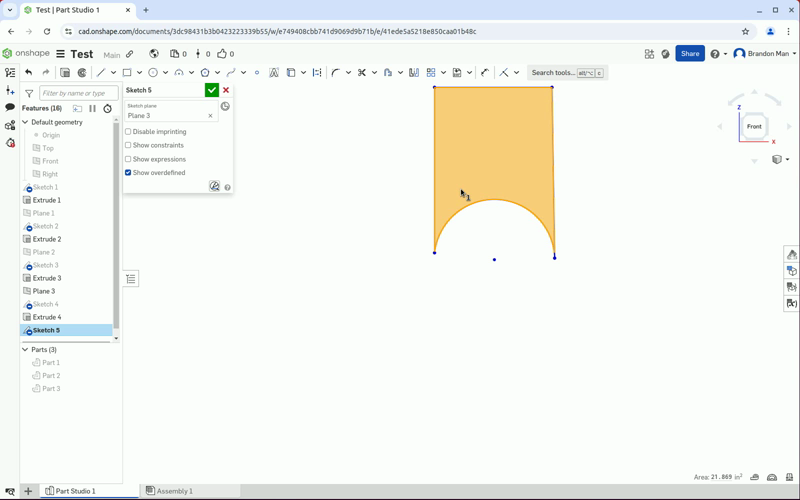
scroll(-6)
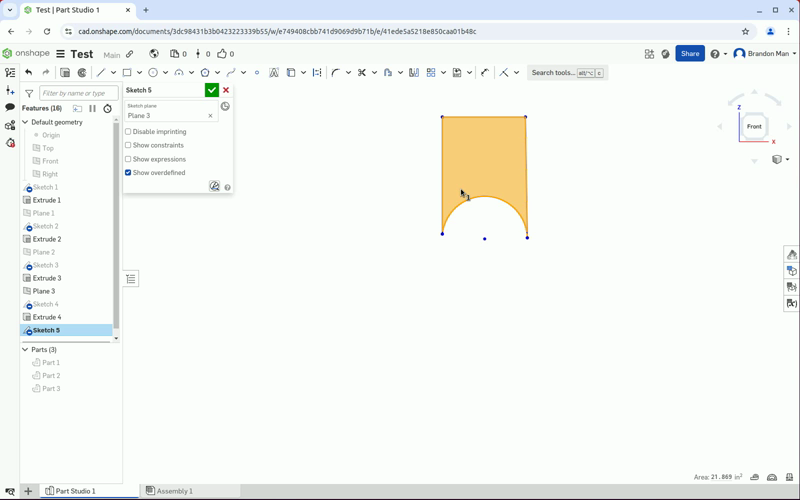
scroll(-6)
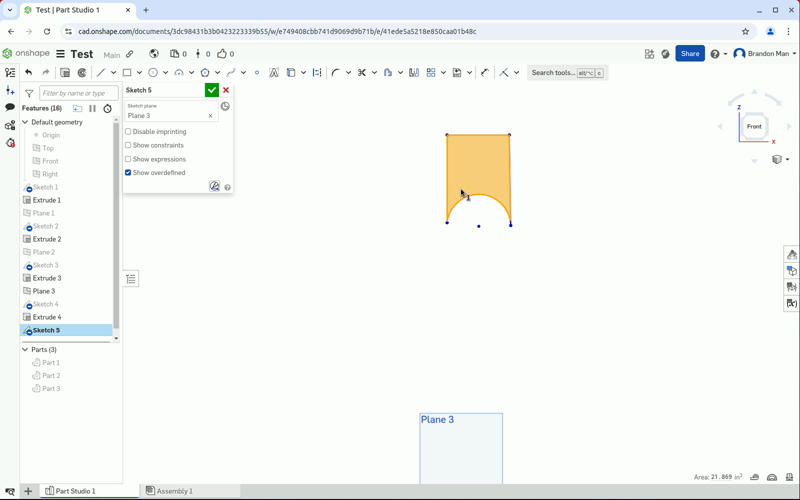
scroll(-6)
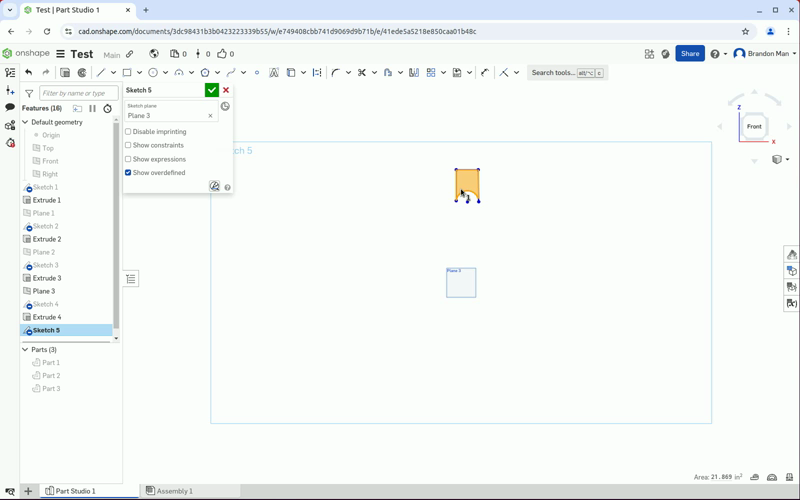
mouse_move(73, 352)
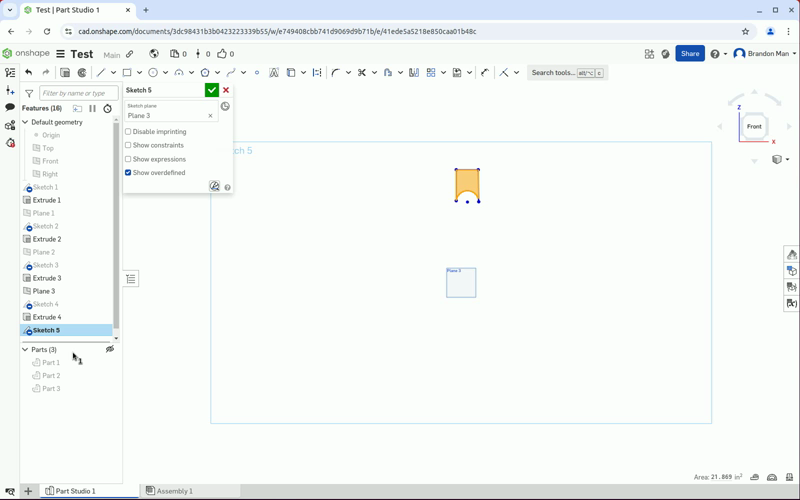
key(shift+y)
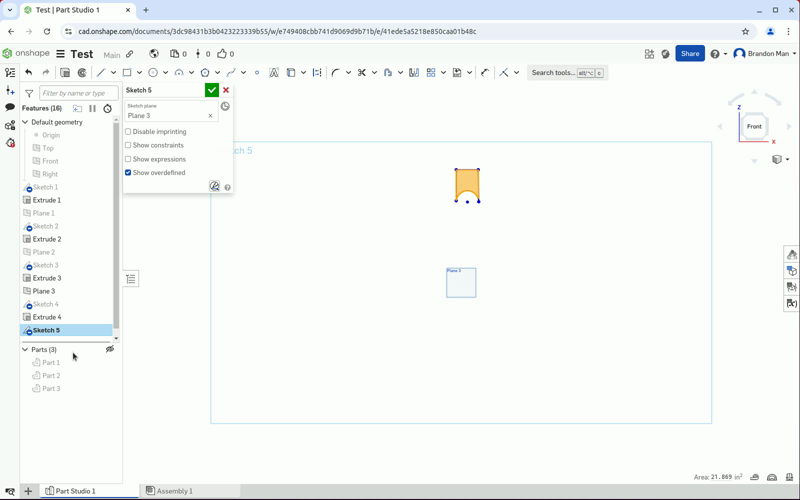
key(shift+e)
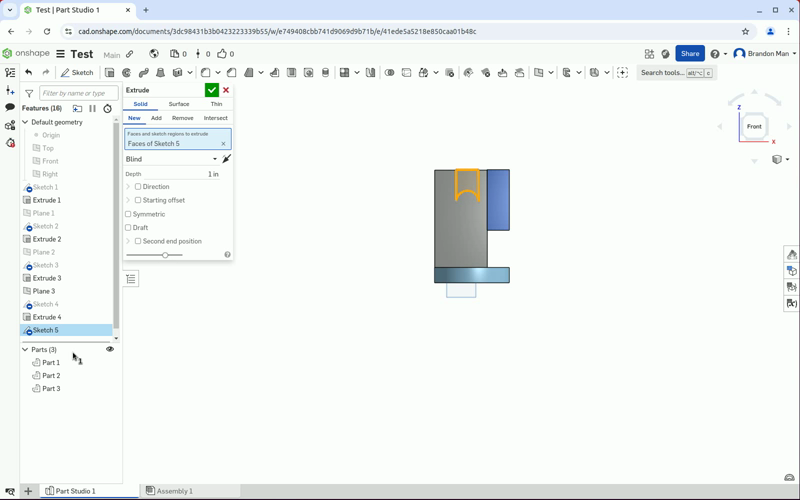
mouse_move(143, 106)
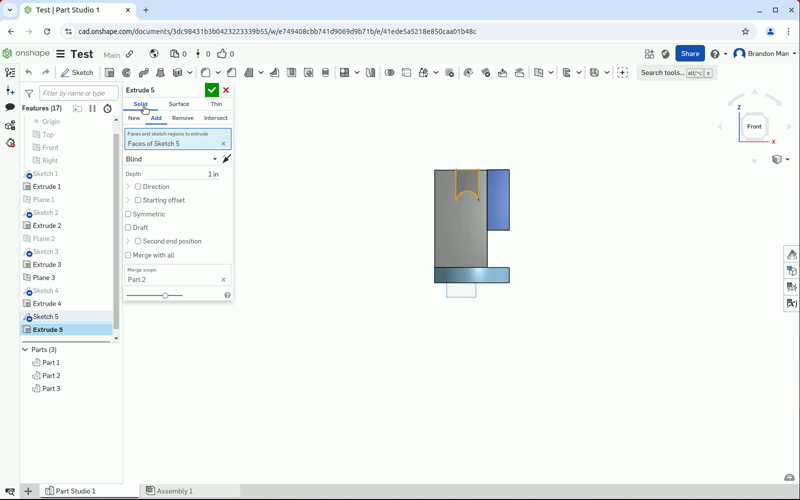
click(143, 106)
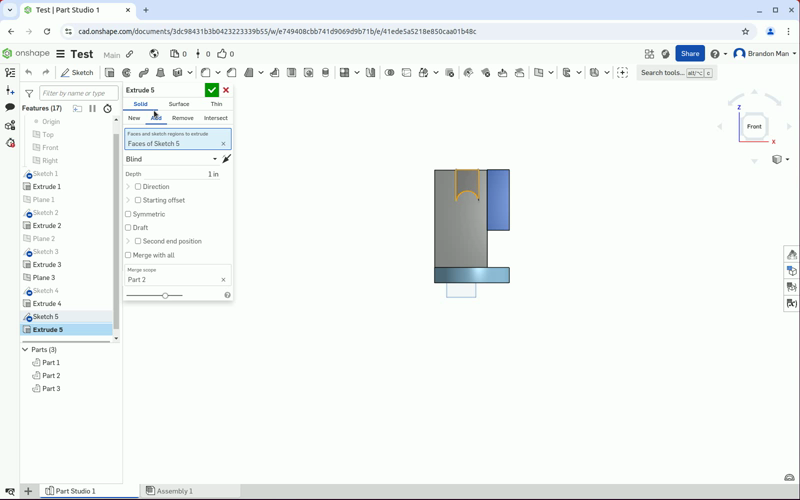
mouse_move(186, 120)
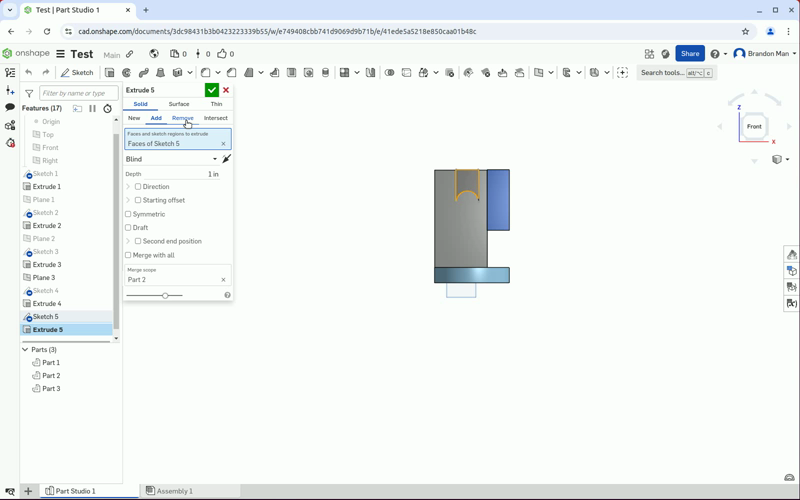
click(186, 120)
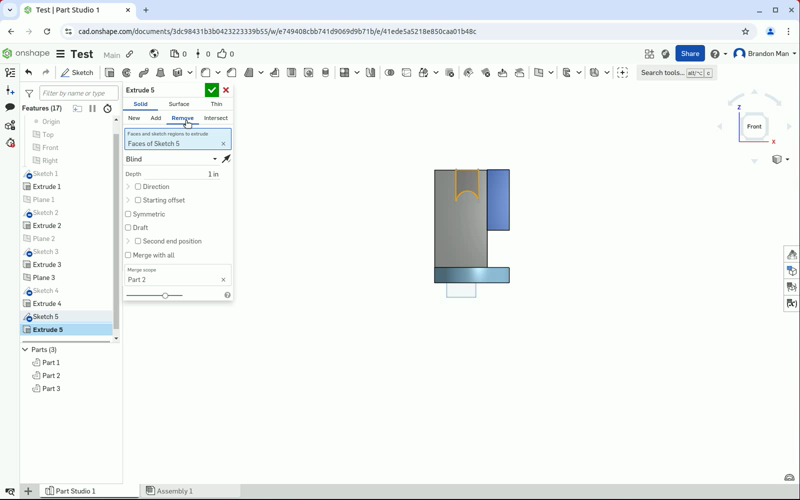
key(tab, 4)
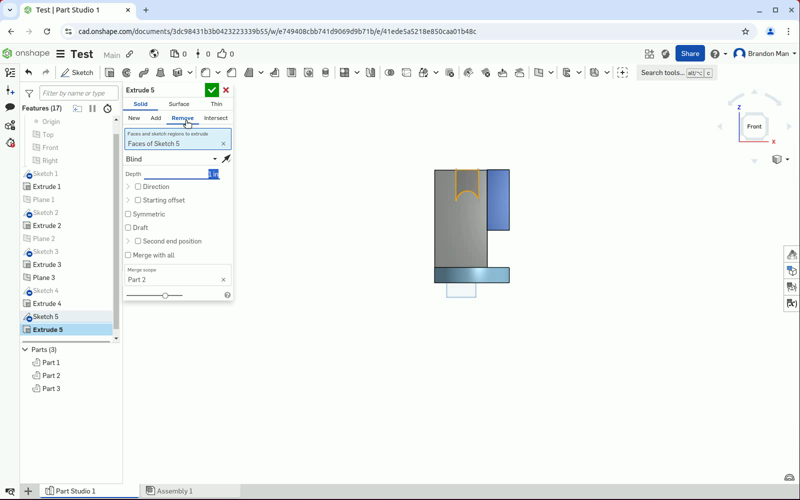
text(8.184)
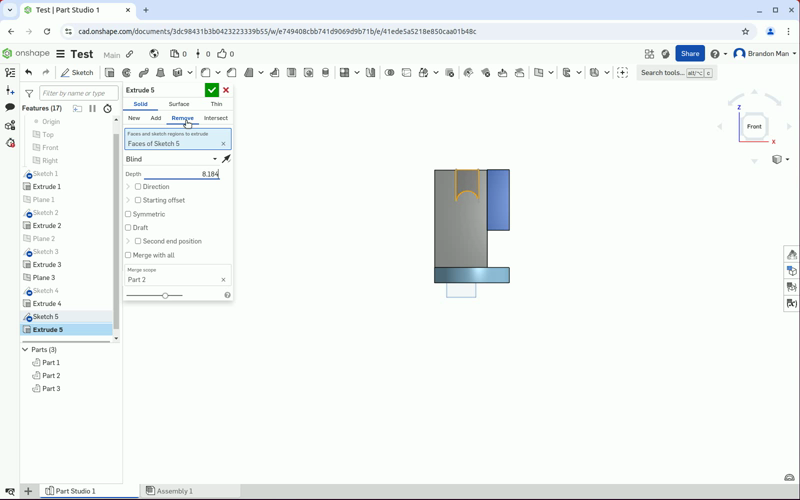
key(tab, 6)
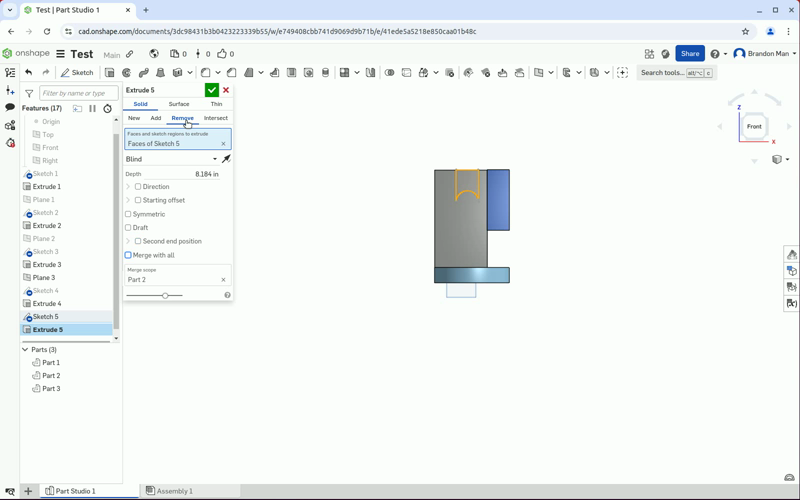
key(space)
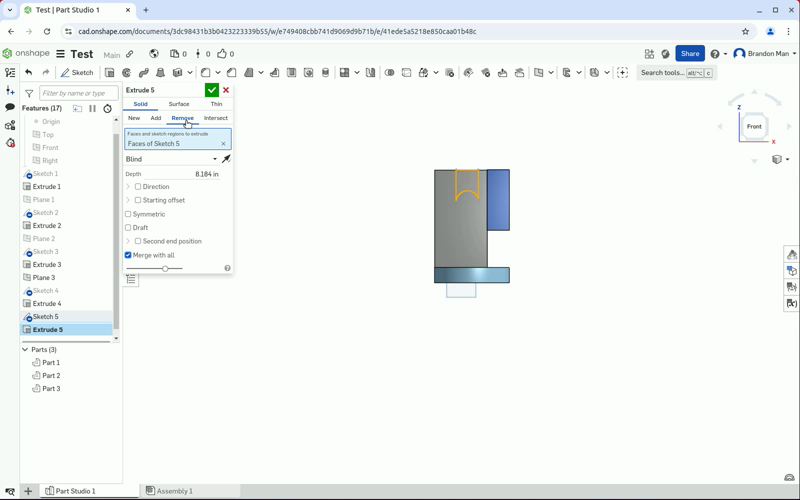
key(enter)
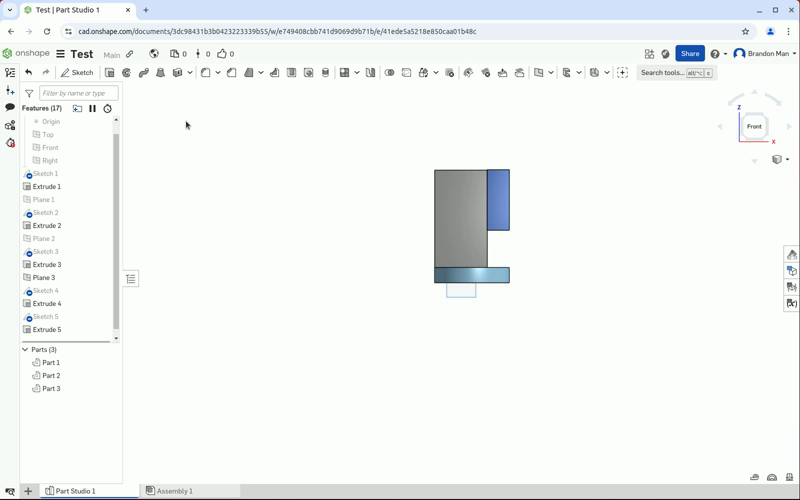
key(shift+h)
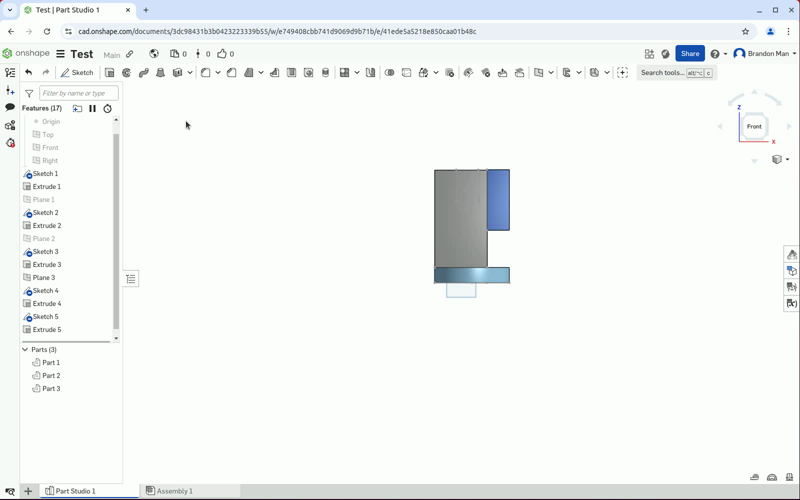
key(shift+h)
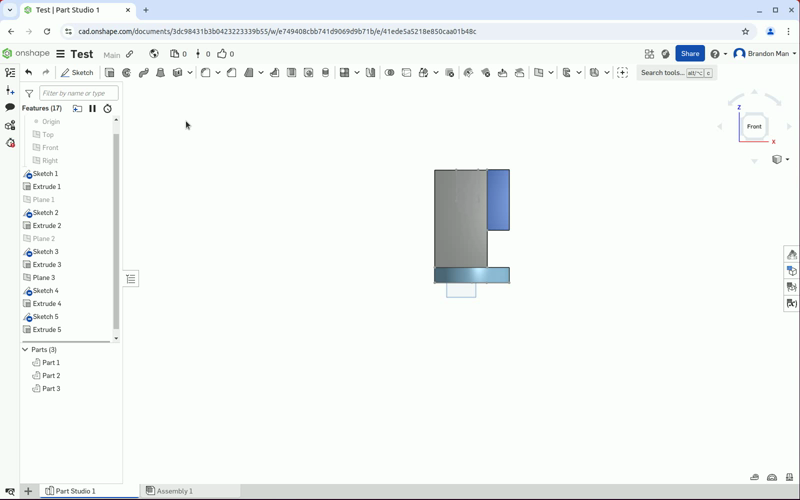
key(shift+7)
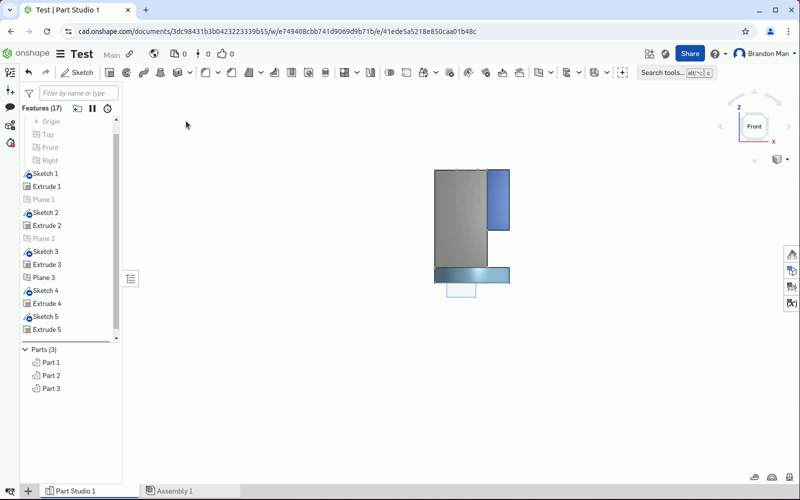
key(left, 2)
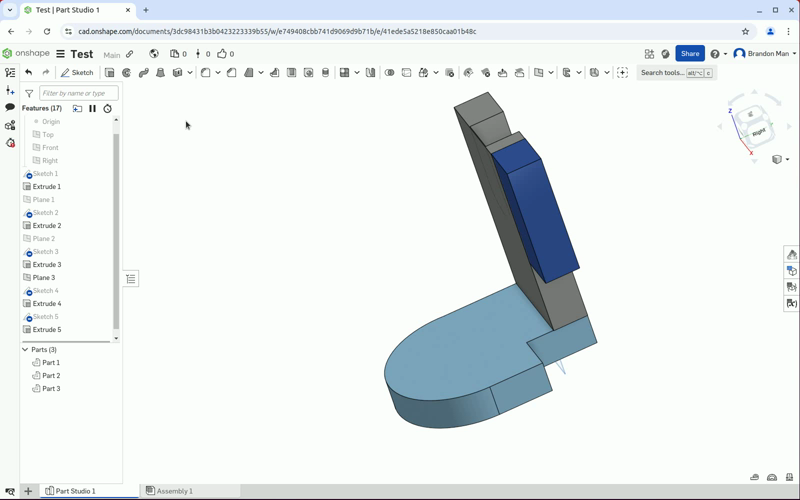
key(down, 2)
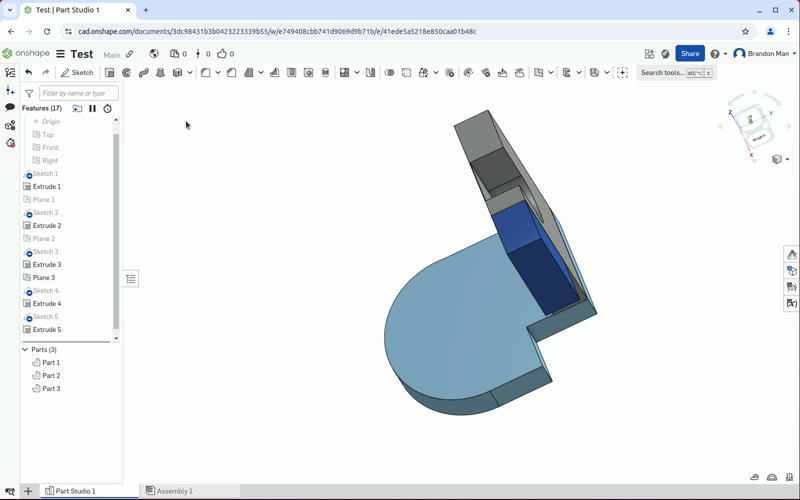
key(up, 2)
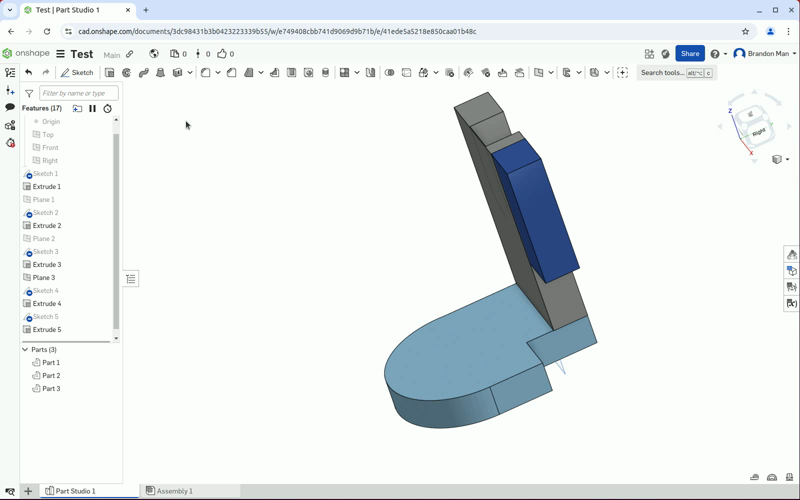
key(right, 2)
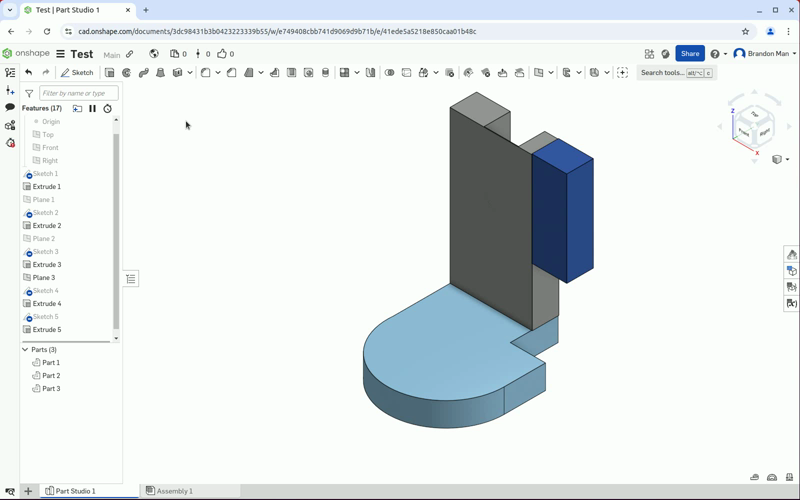
mouse_move(69, 176)
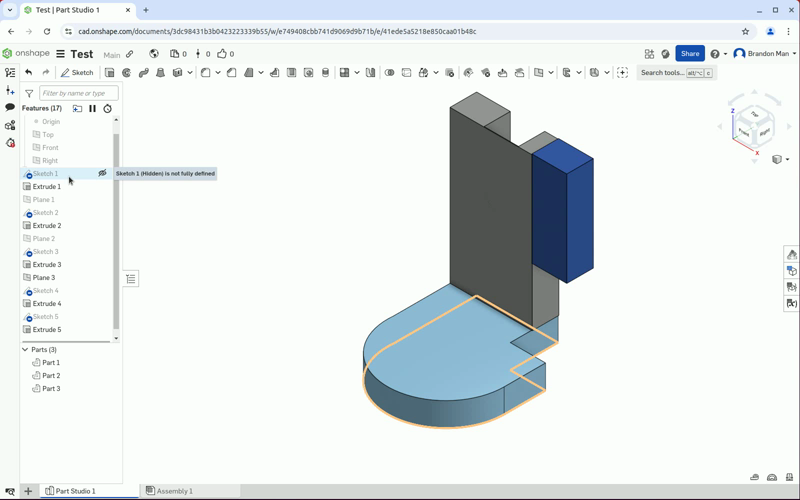
click(69, 176)